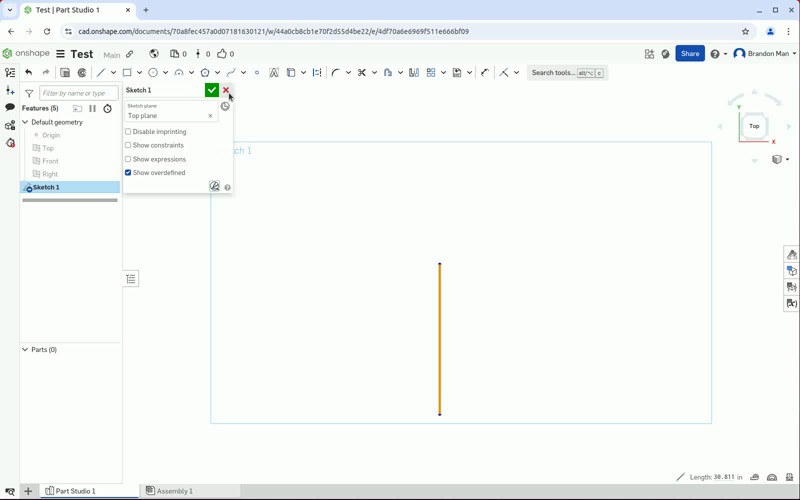
key(shift+h)
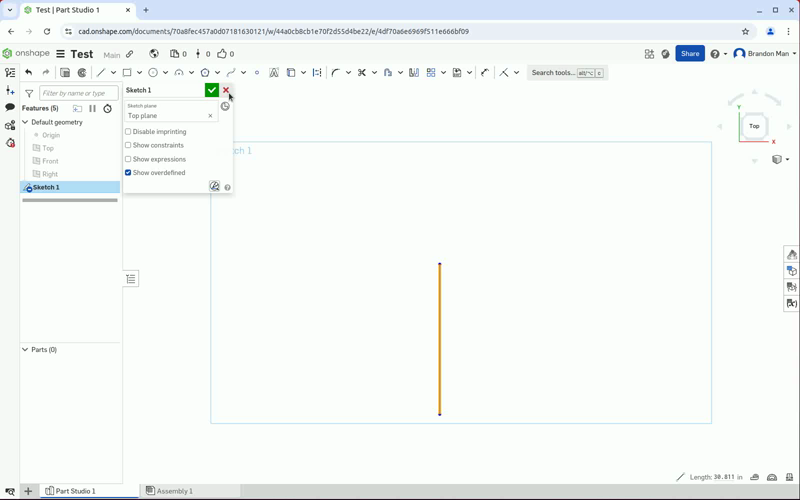
key(shift+s)
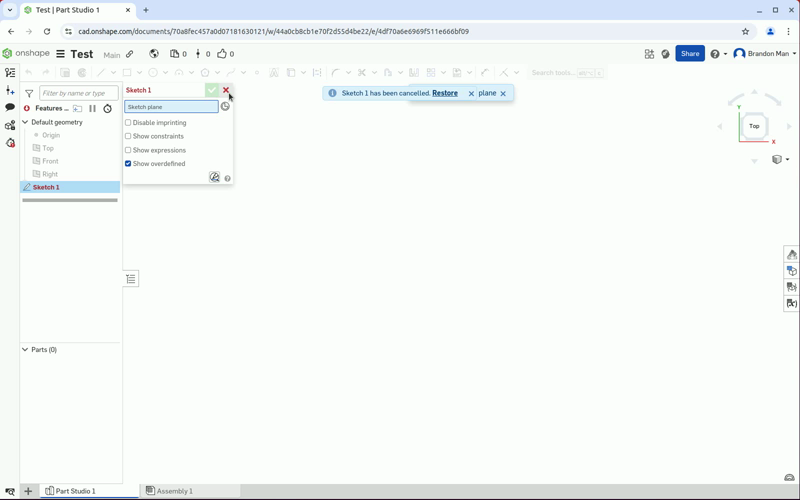
mouse_move(73, 150)
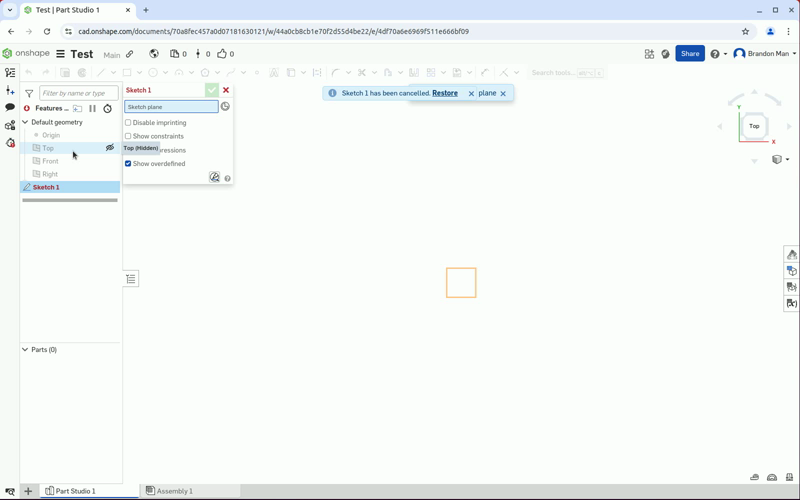
click(73, 150)
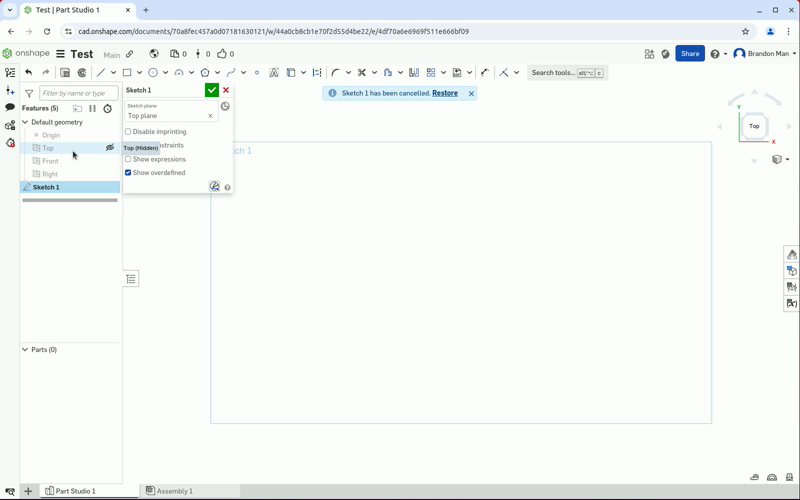
mouse_move(73, 352)
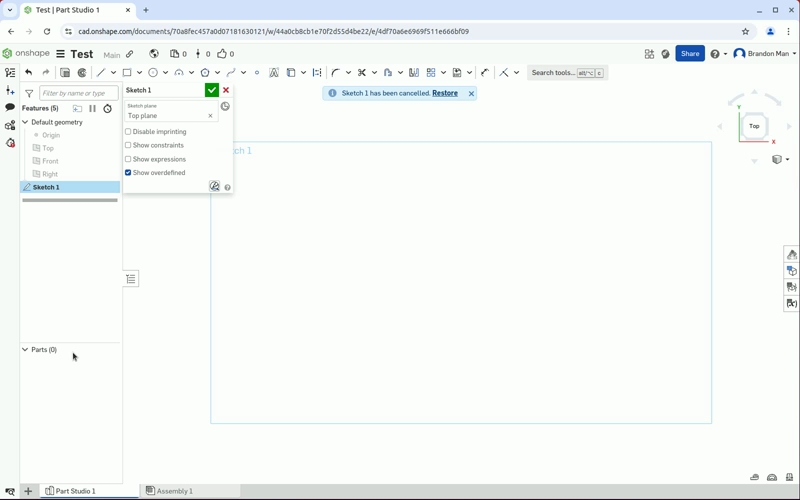
key(y)
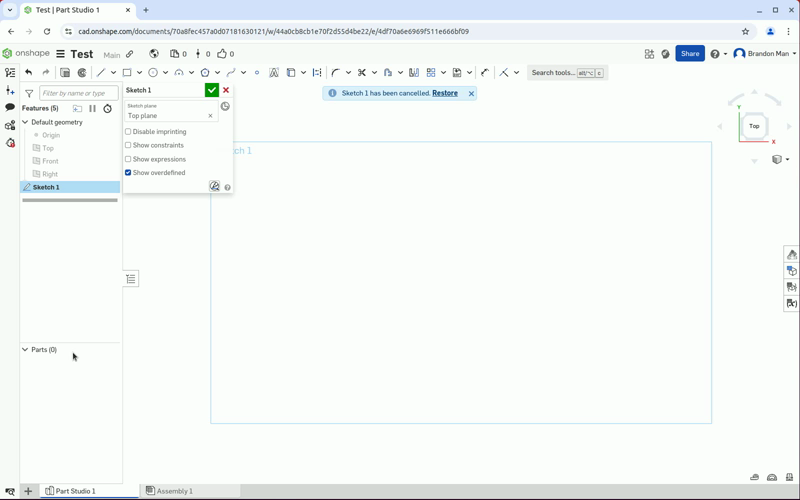
key(l)
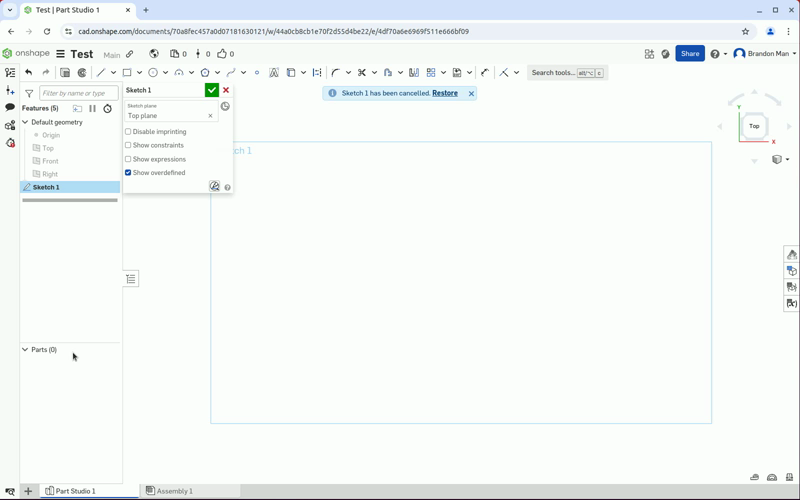
key_down(shift)
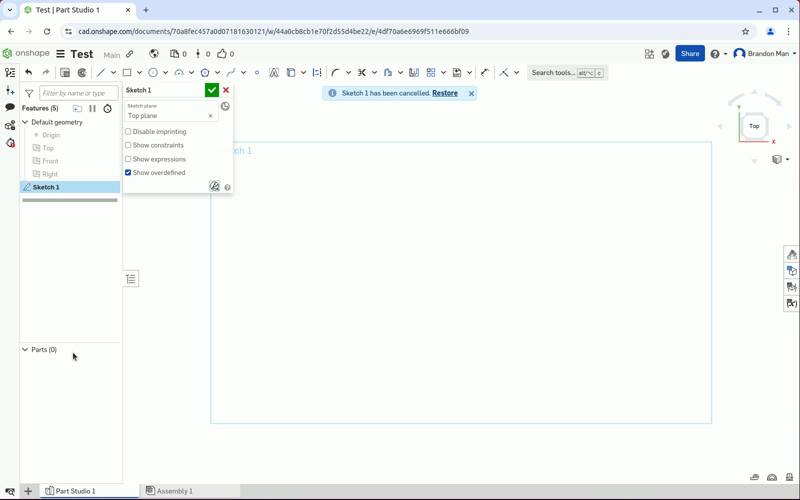
mouse_move(460, 282)
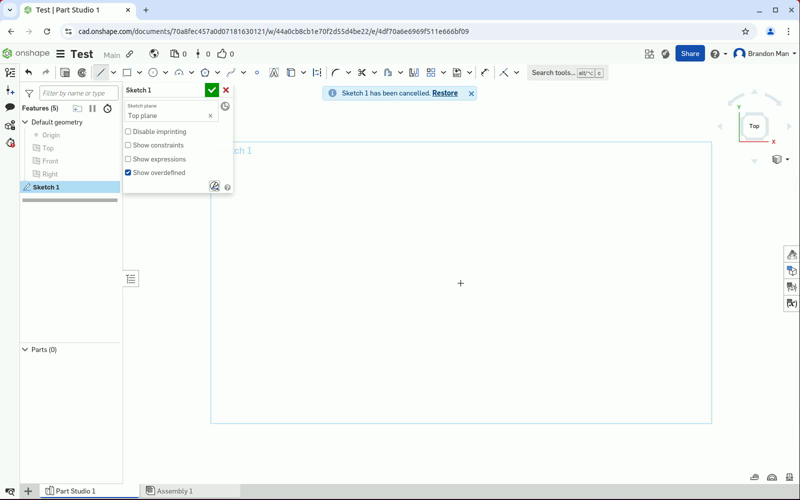
click(460, 282)
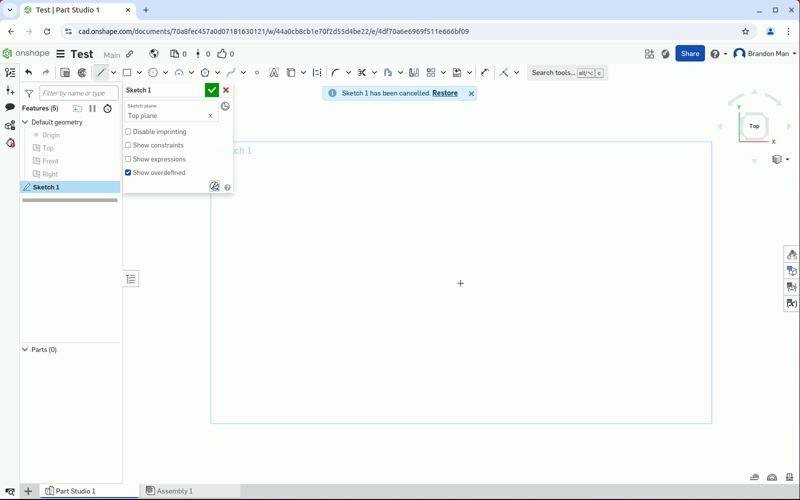
key_up(shift)
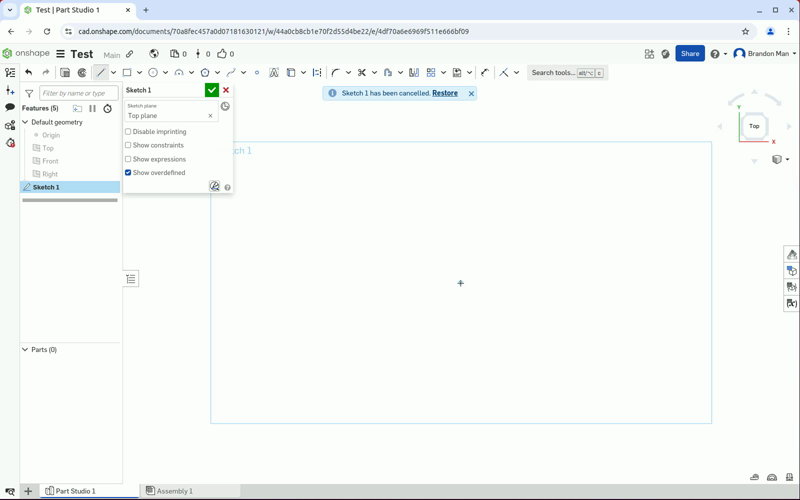
key_down(shift)
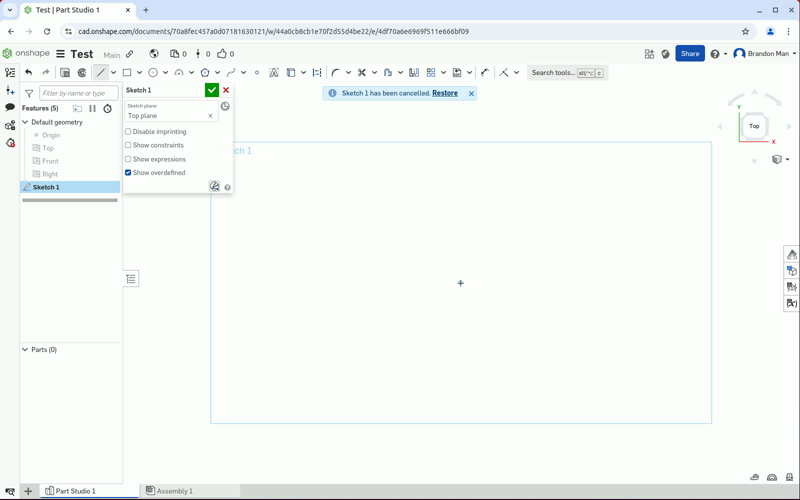
mouse_move(573, 282)
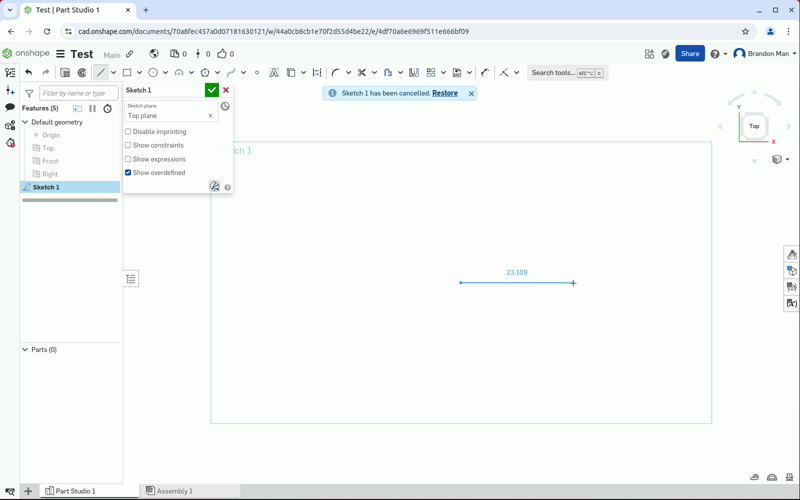
click(573, 282)
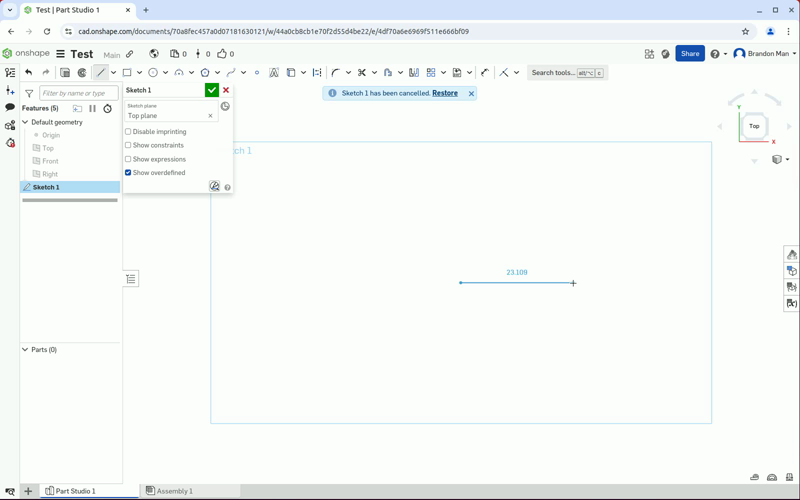
key_up(shift)
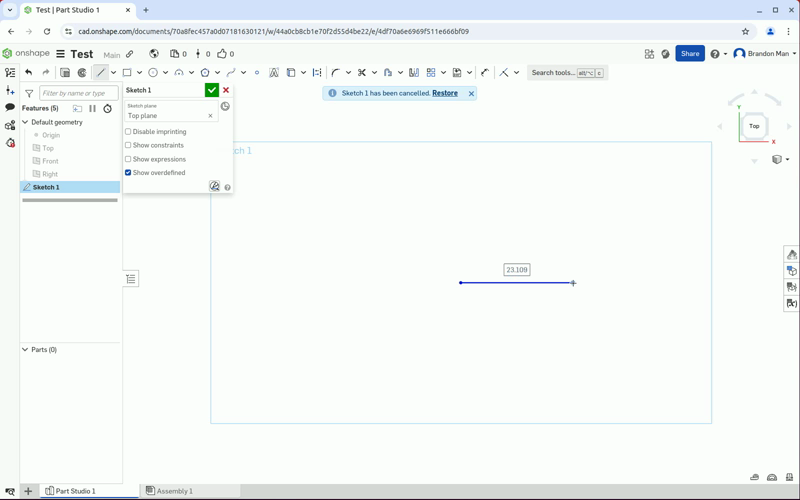
key_down(shift)
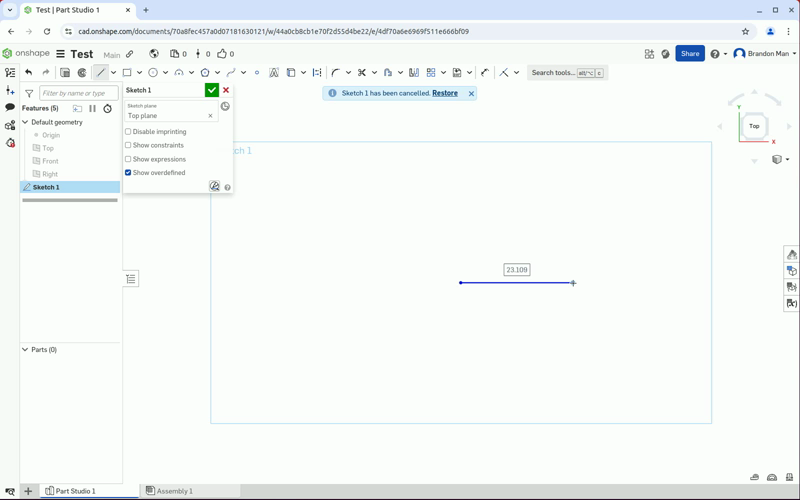
mouse_move(573, 198)
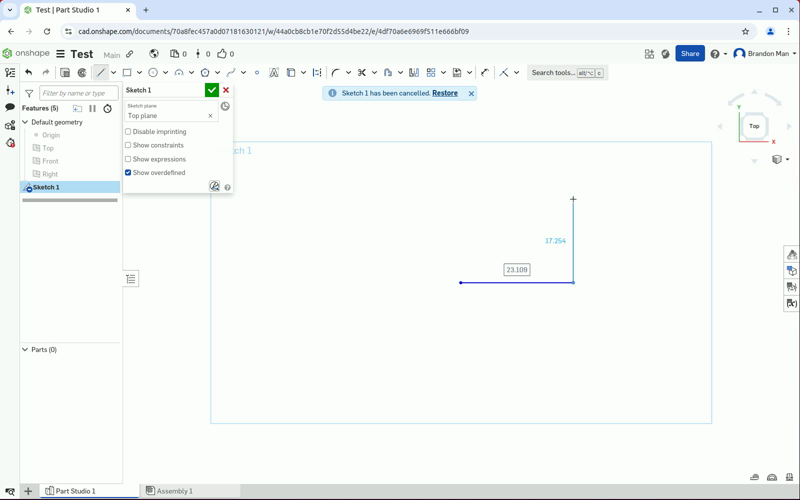
click(573, 198)
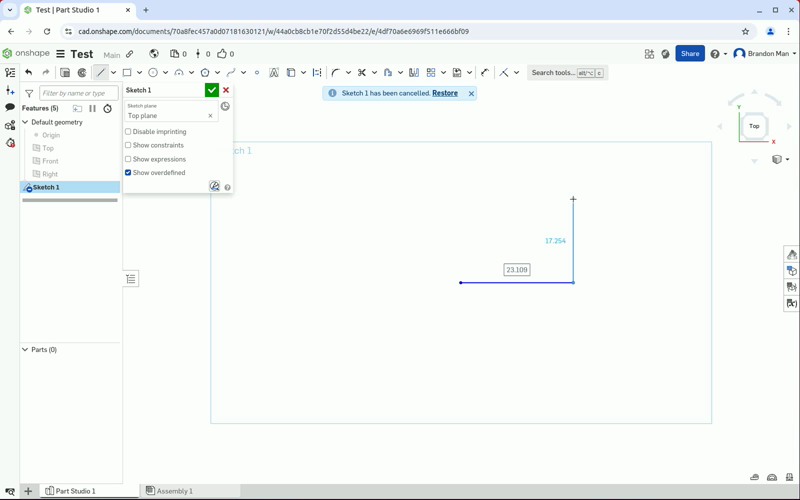
key_up(shift)
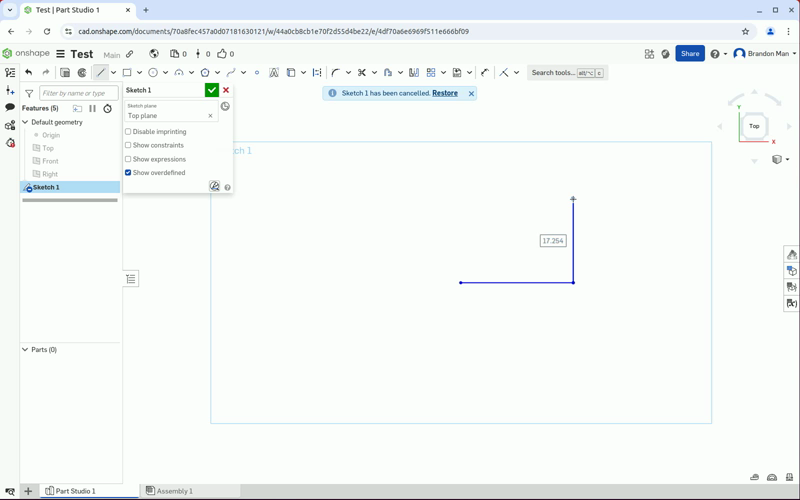
key_down(shift)
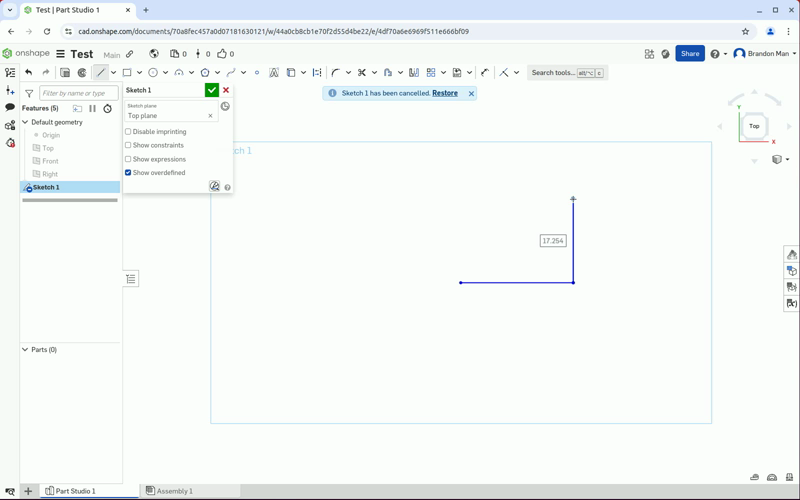
mouse_move(460, 198)
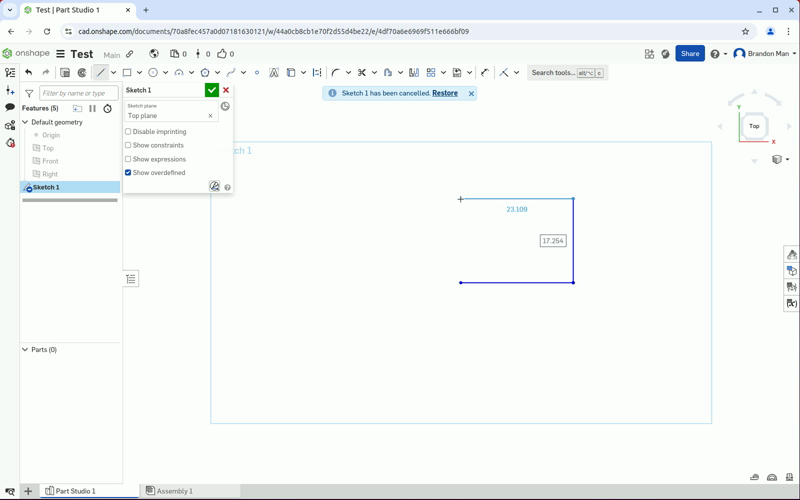
click(460, 198)
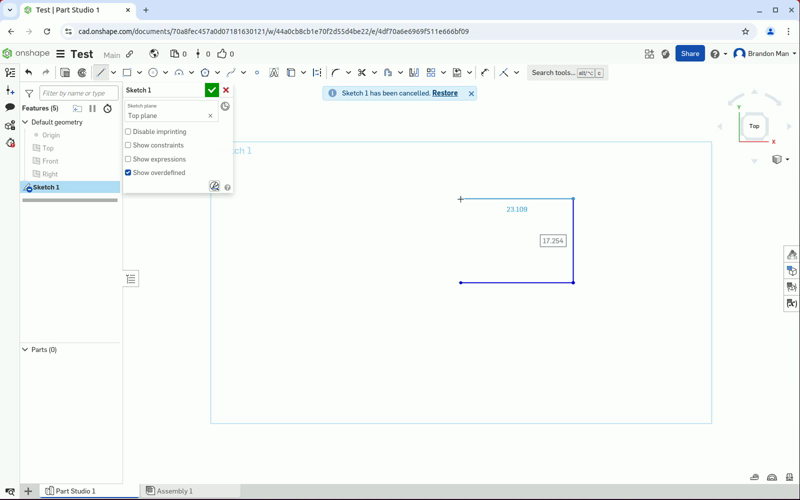
key_up(shift)
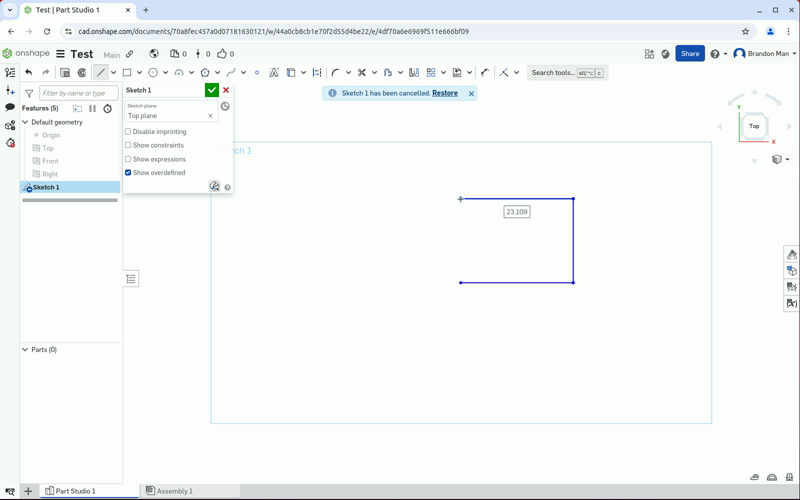
key_down(shift)
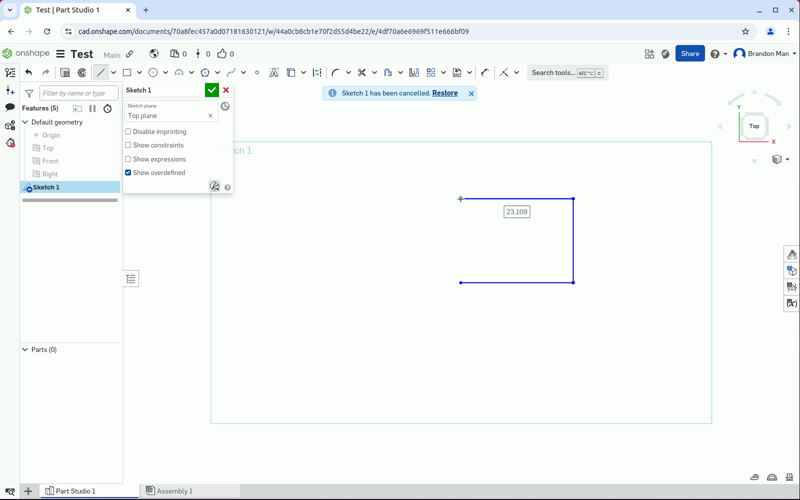
mouse_move(460, 282)
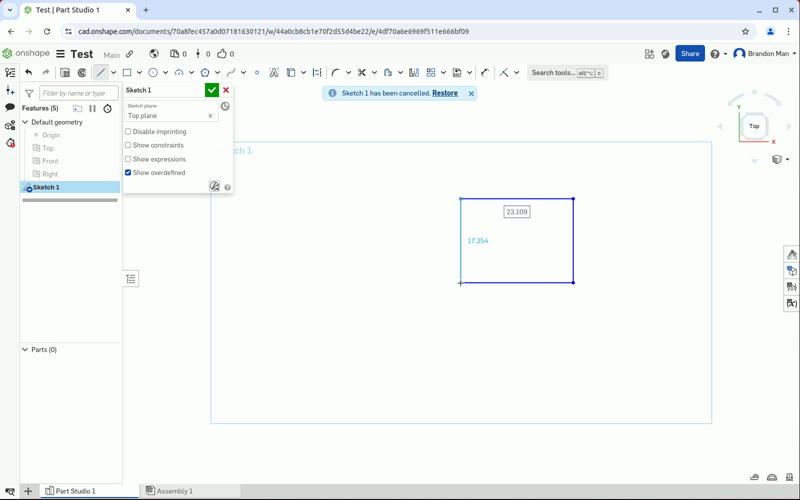
key_up(shift)
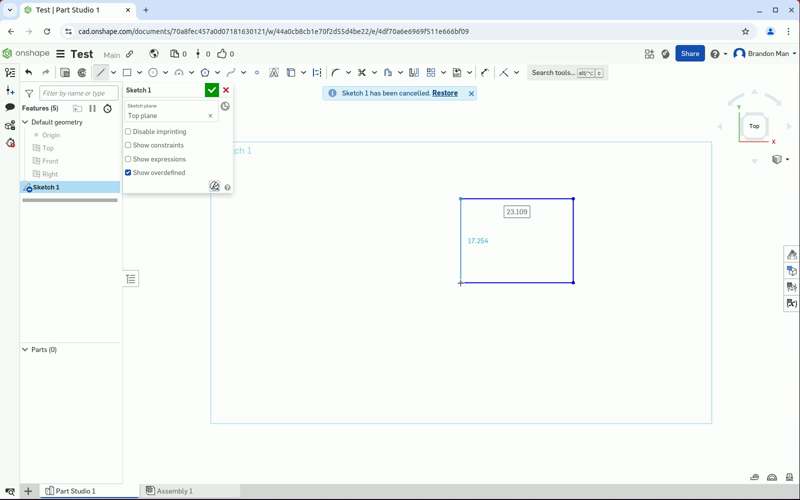
click(460, 282)
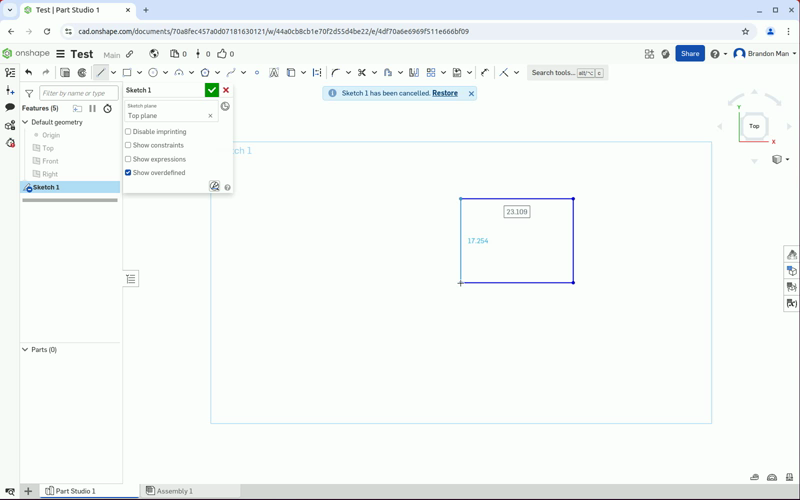
key(esc)
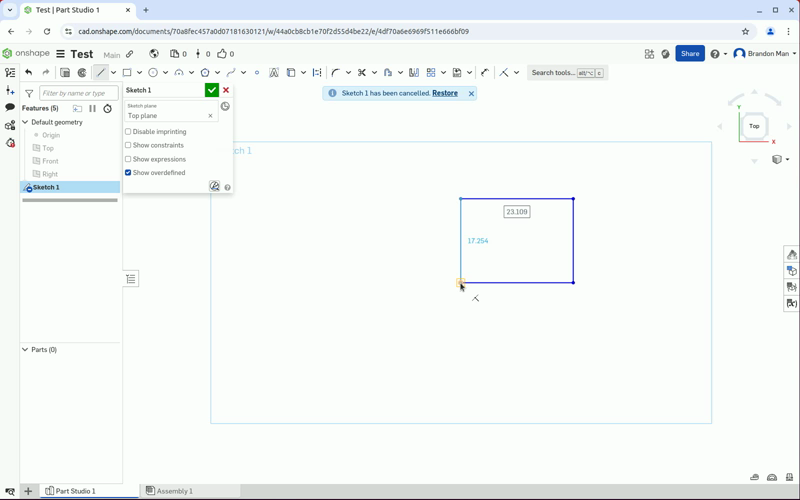
mouse_move(523, 239)
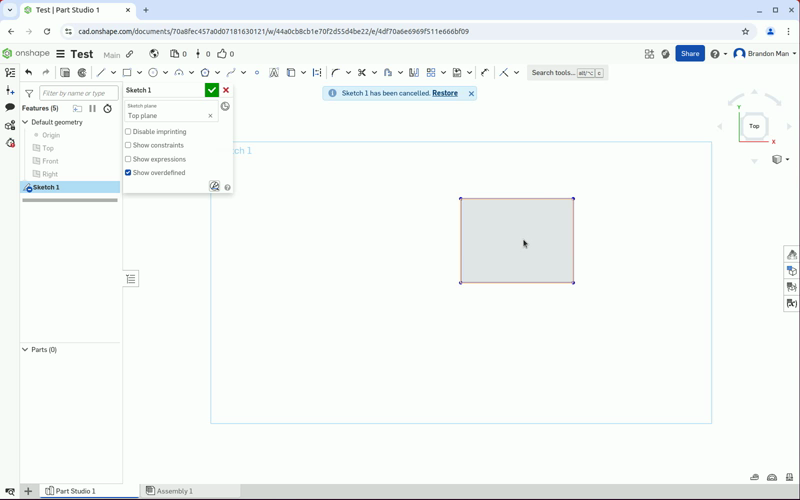
click(523, 239)
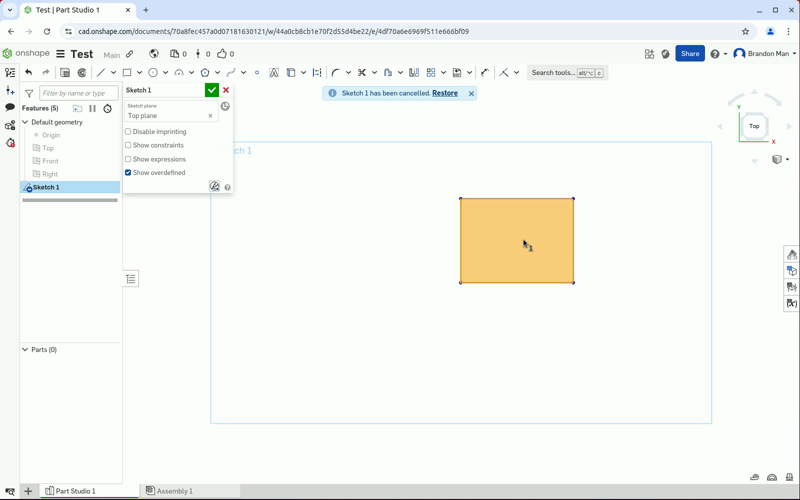
mouse_move(73, 352)
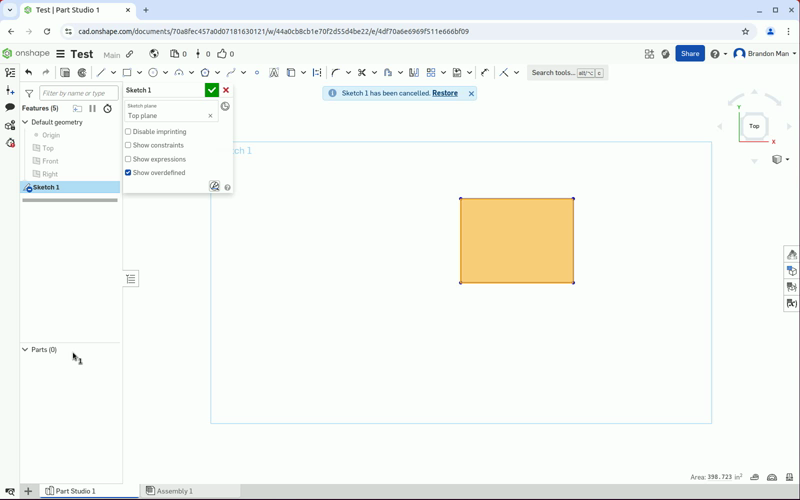
key(shift+y)
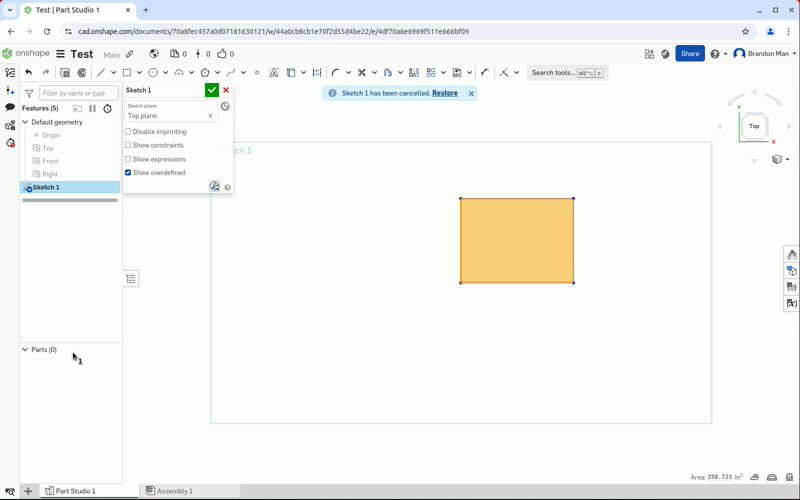
key(shift+e)
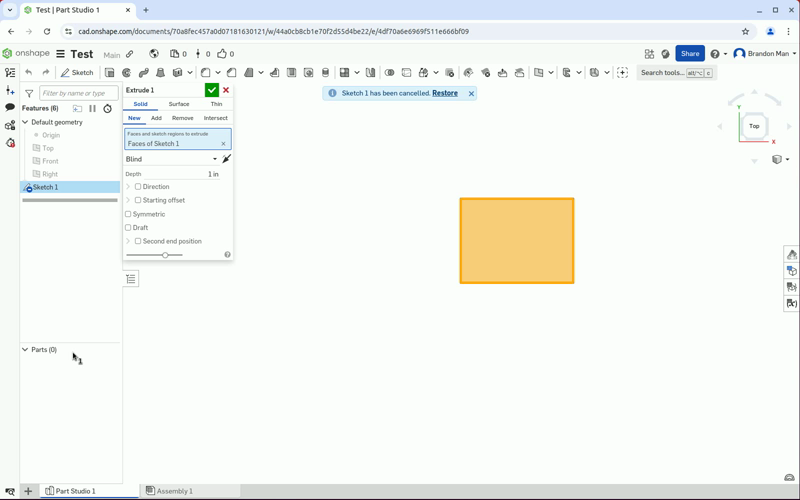
mouse_move(143, 106)
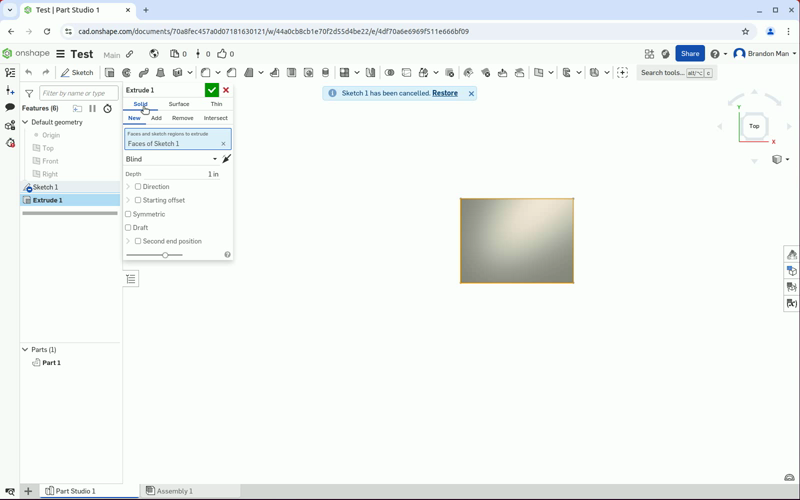
click(143, 106)
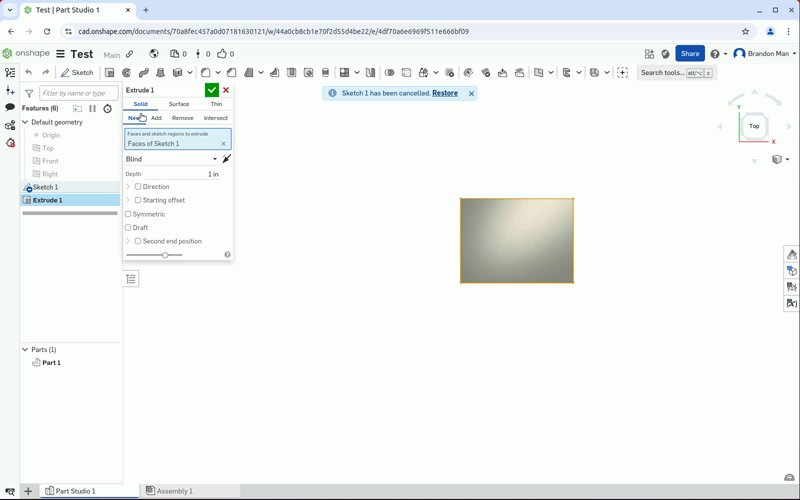
mouse_move(137, 120)
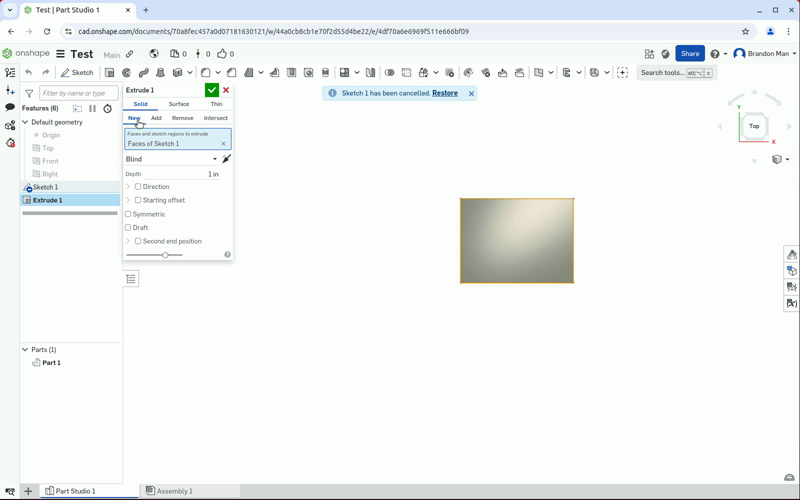
click(137, 120)
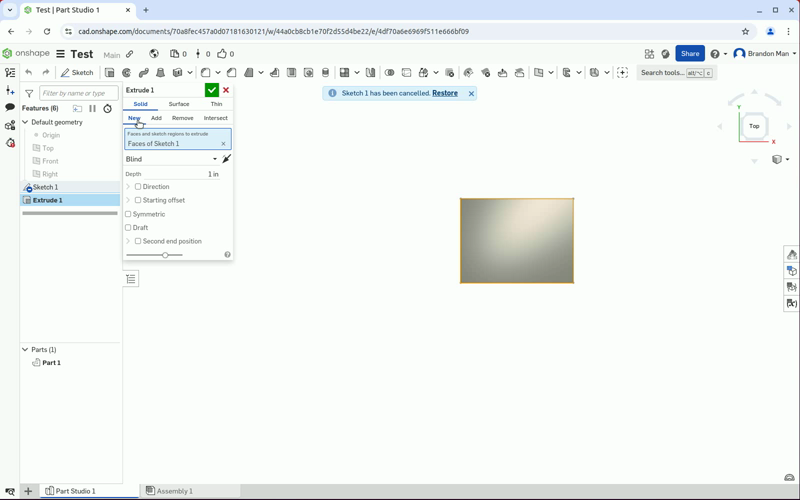
key(tab, 4)
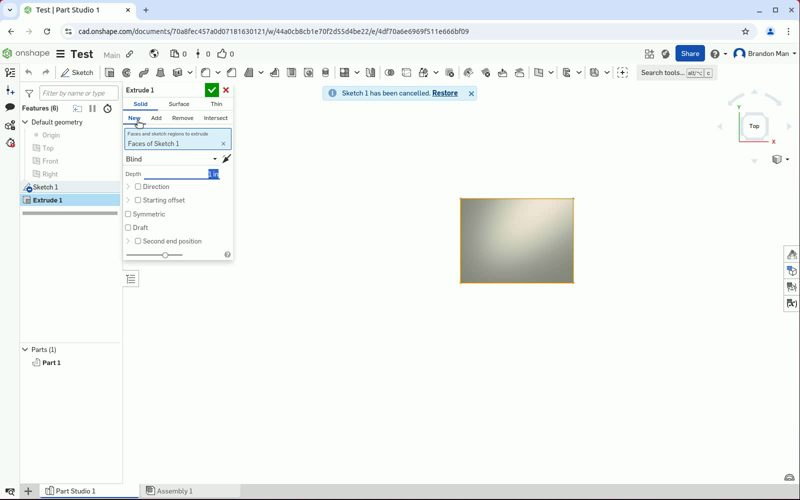
text(0.722)
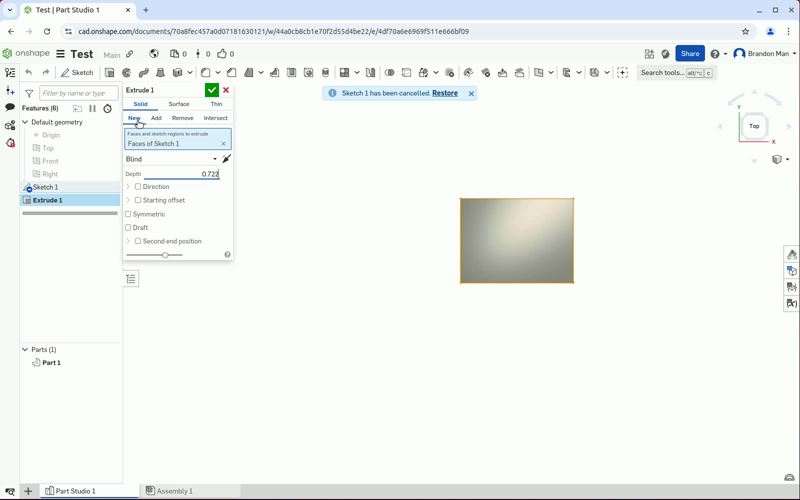
key(enter)
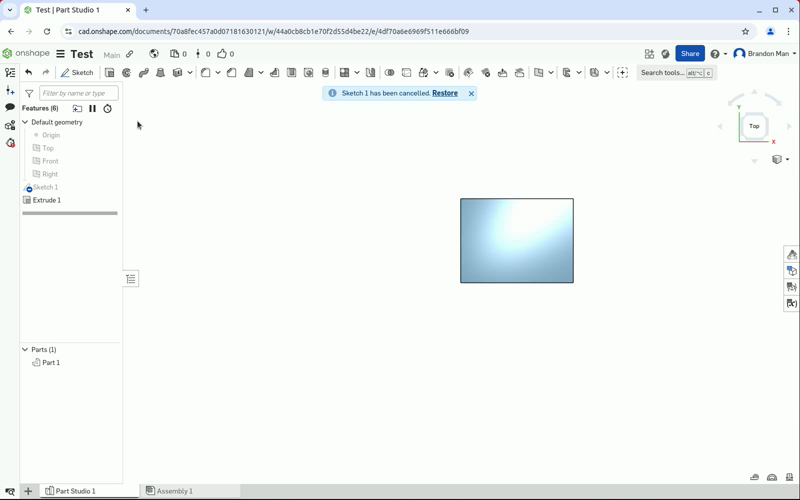
key(shift+h)
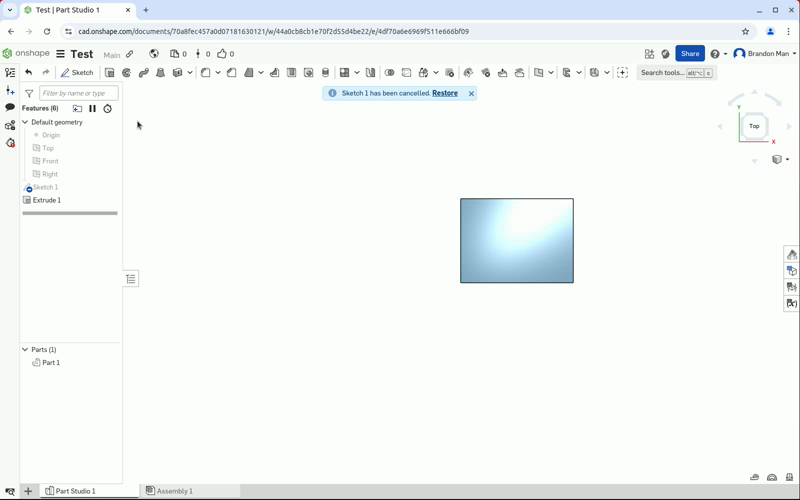
key(shift+h)
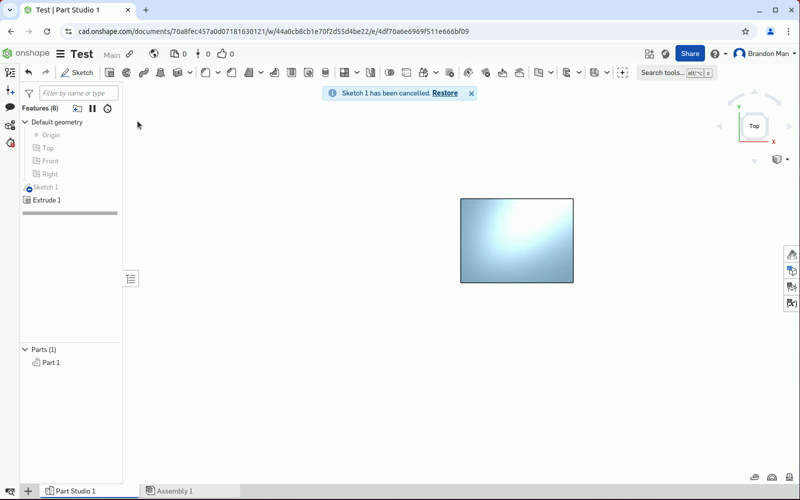
mouse_move(73, 189)
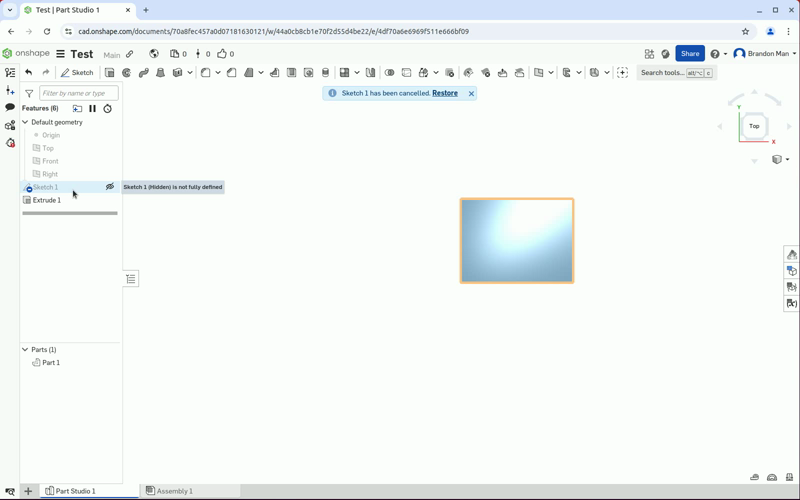
click(73, 189)
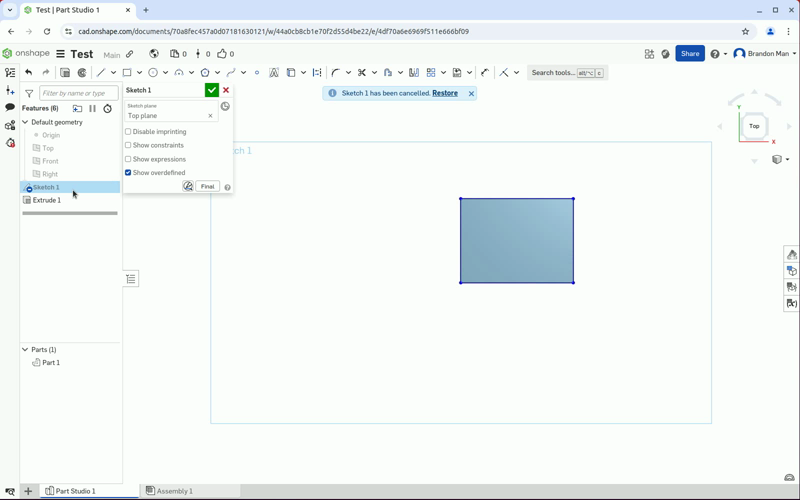
mouse_move(229, 92)
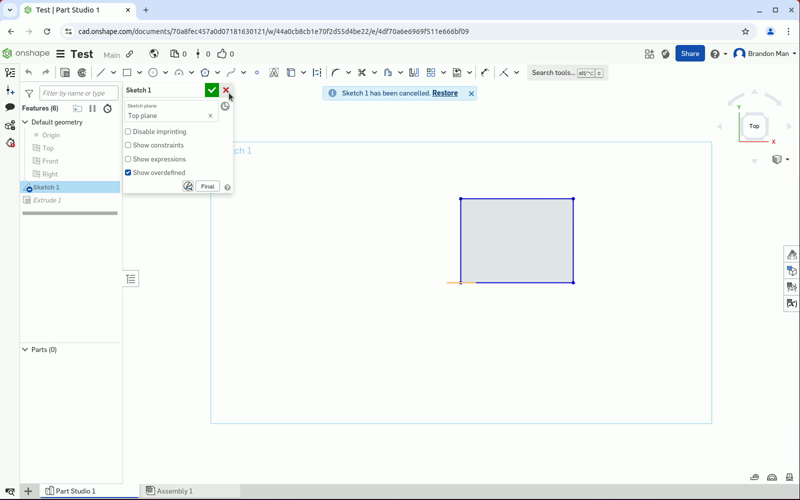
click(229, 92)
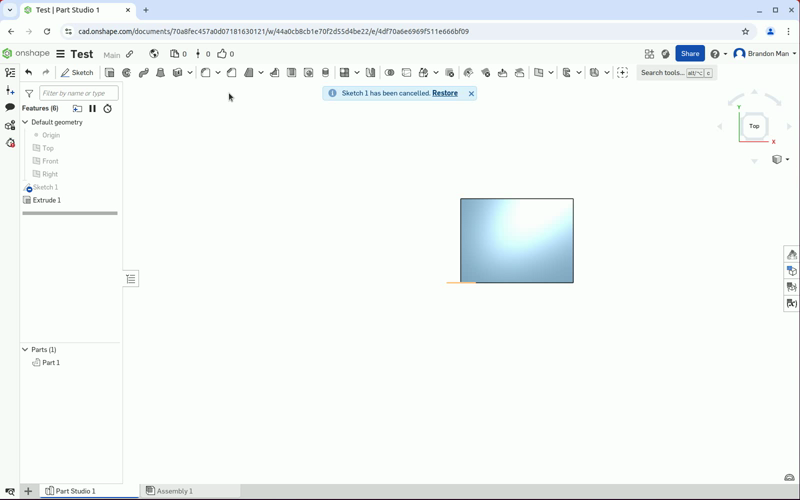
mouse_move(541, 75)
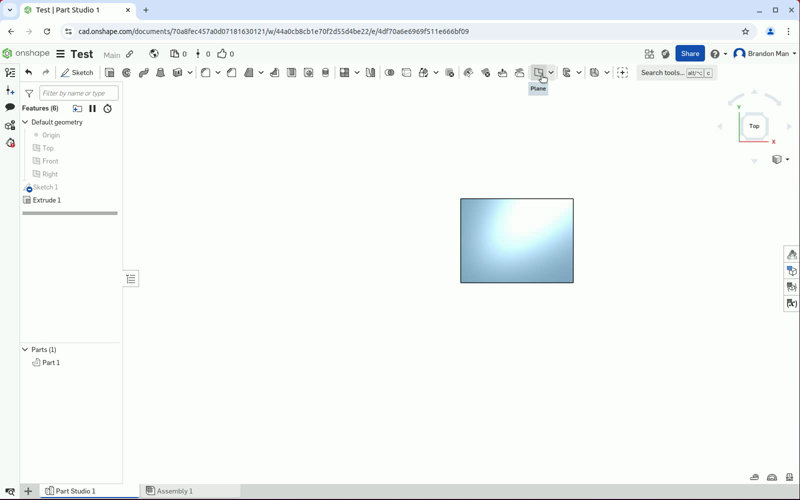
click(541, 75)
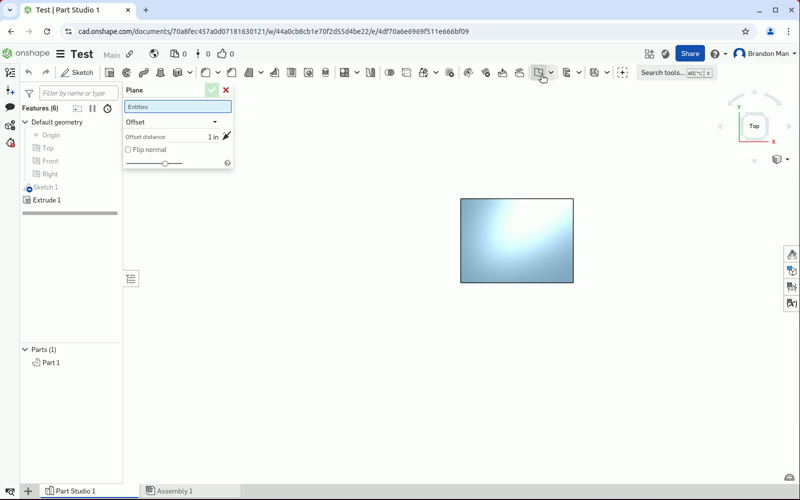
mouse_move(73, 150)
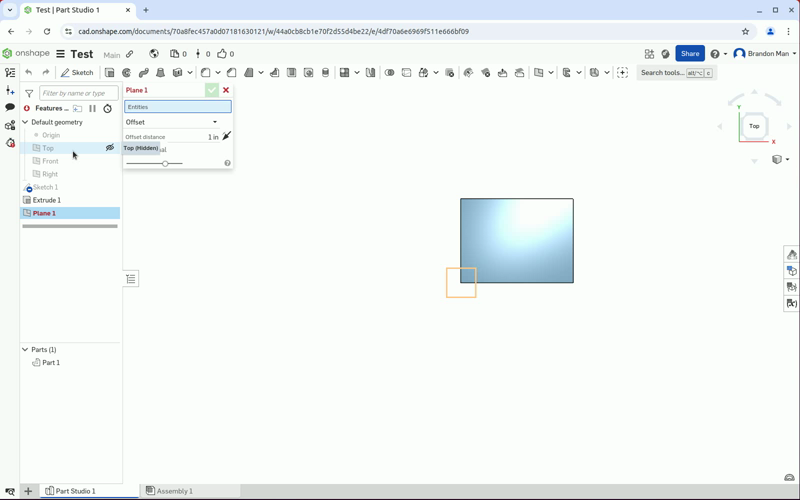
click(73, 150)
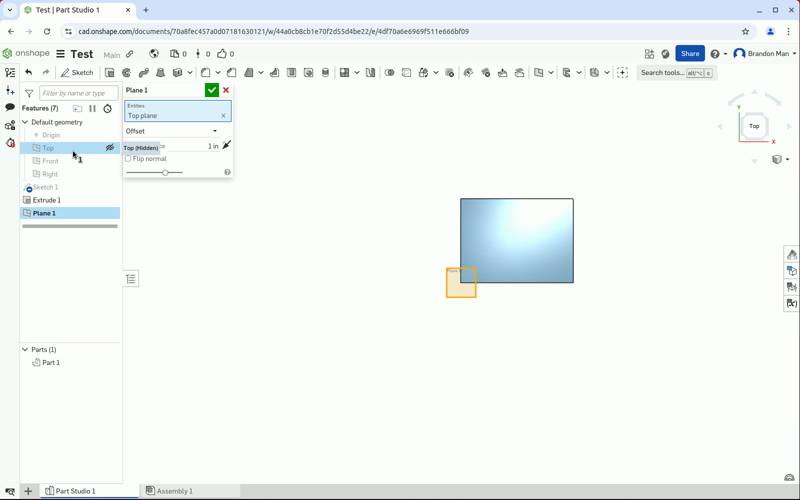
key(tab, 2)
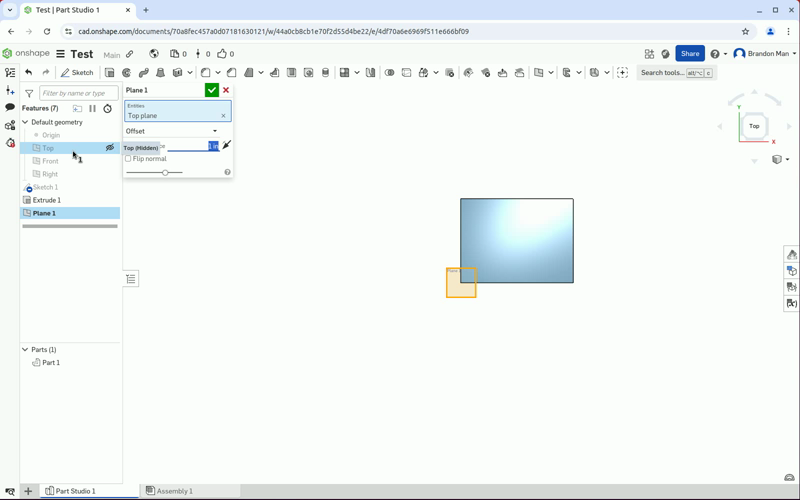
text(0.709)
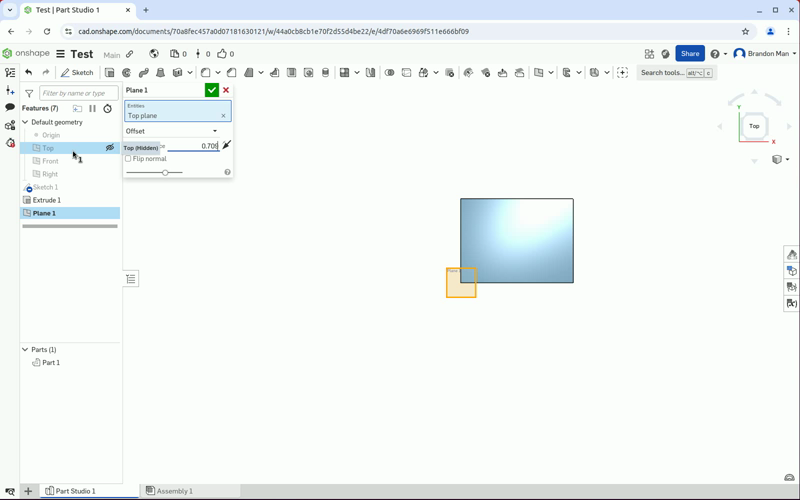
key(enter, 2)
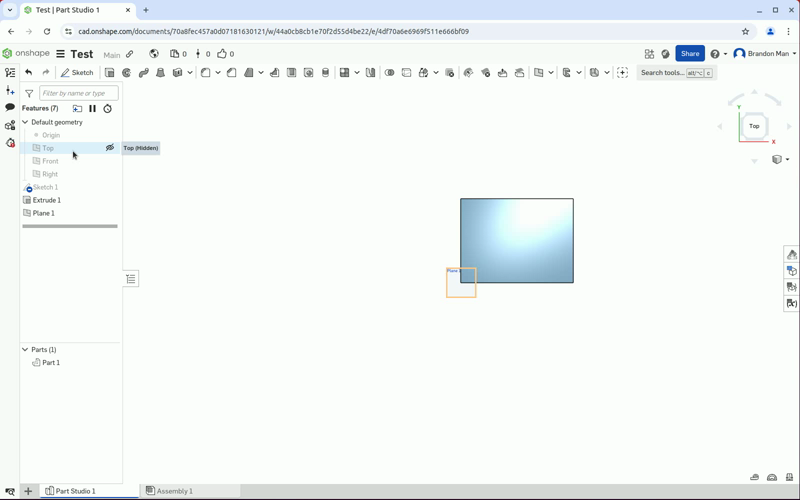
key(shift+s)
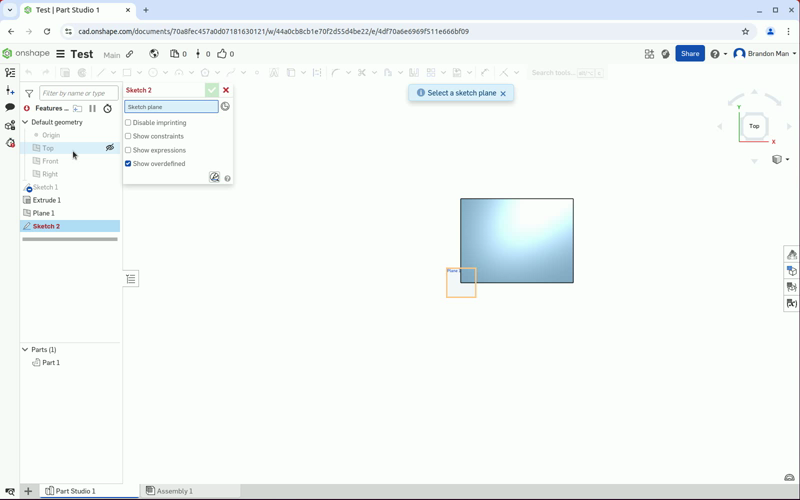
mouse_move(73, 215)
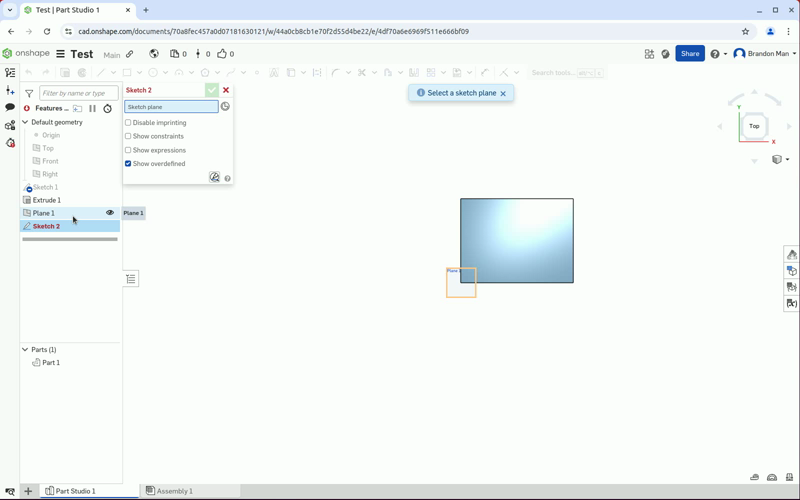
click(73, 215)
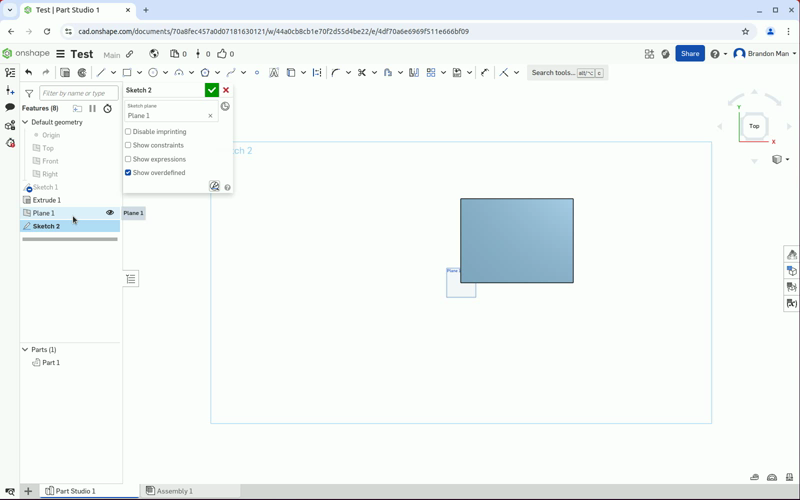
mouse_move(73, 352)
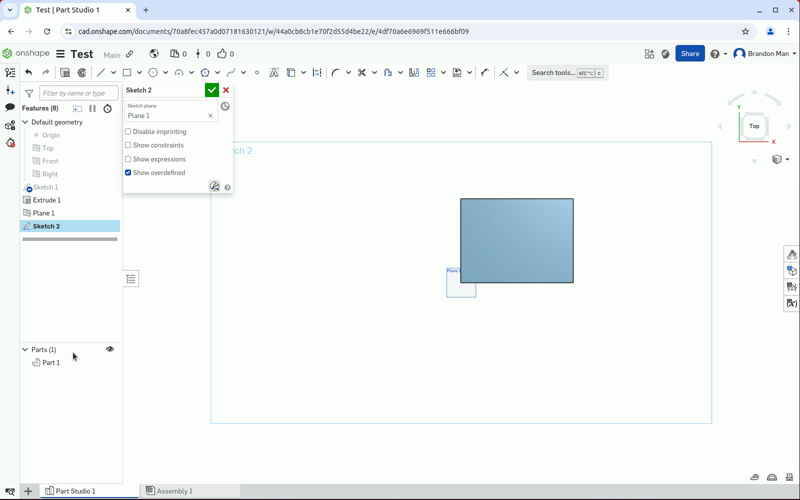
key(y)
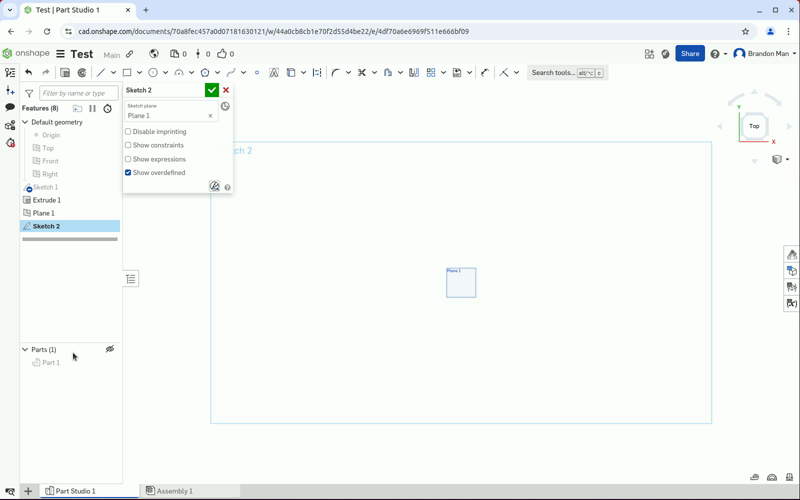
key(l)
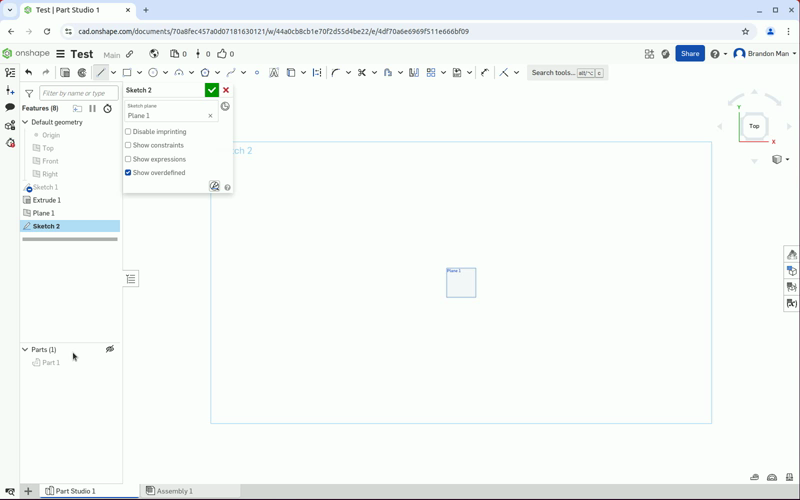
key_down(shift)
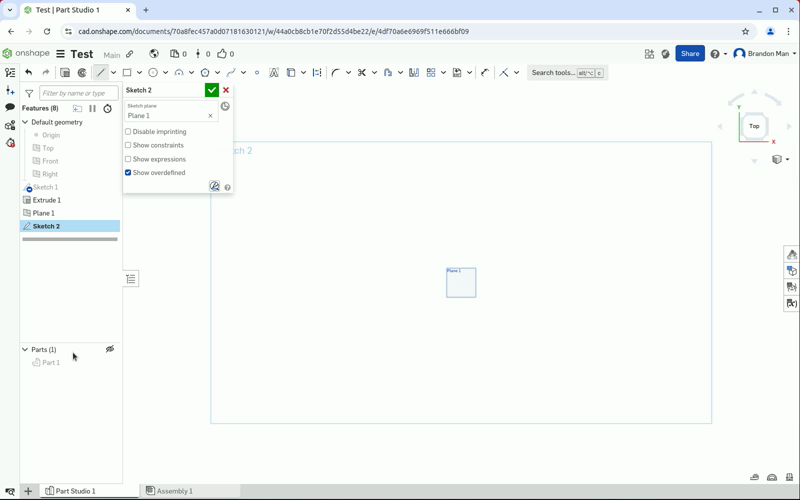
mouse_move(460, 282)
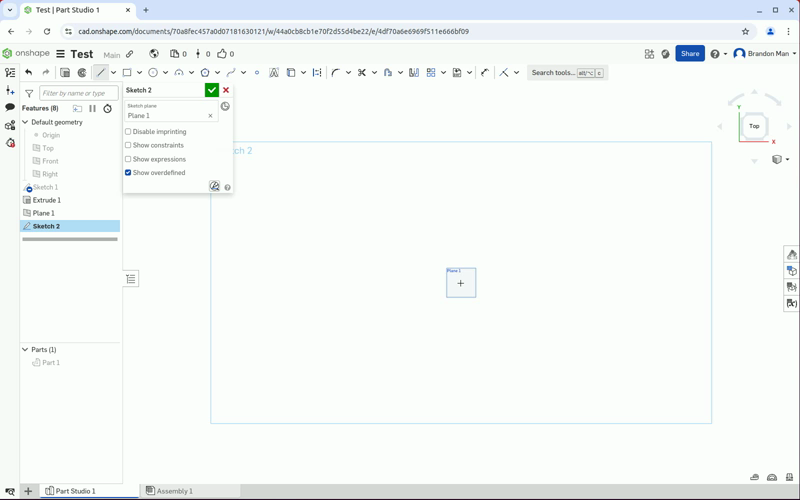
click(460, 282)
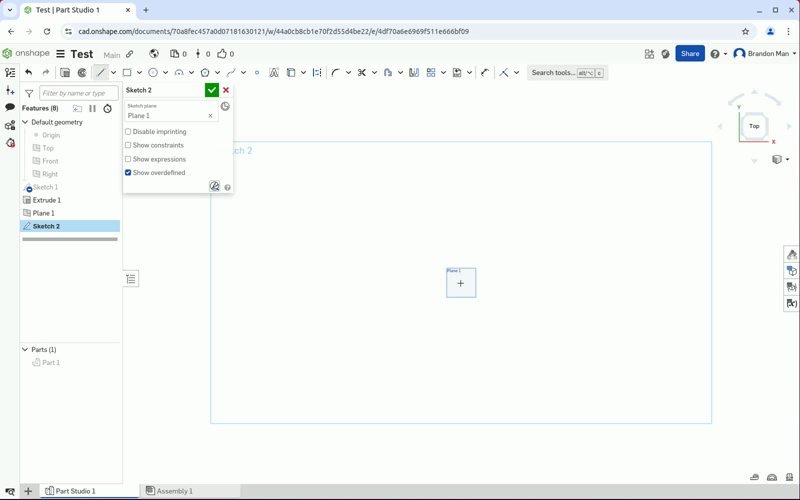
key_up(shift)
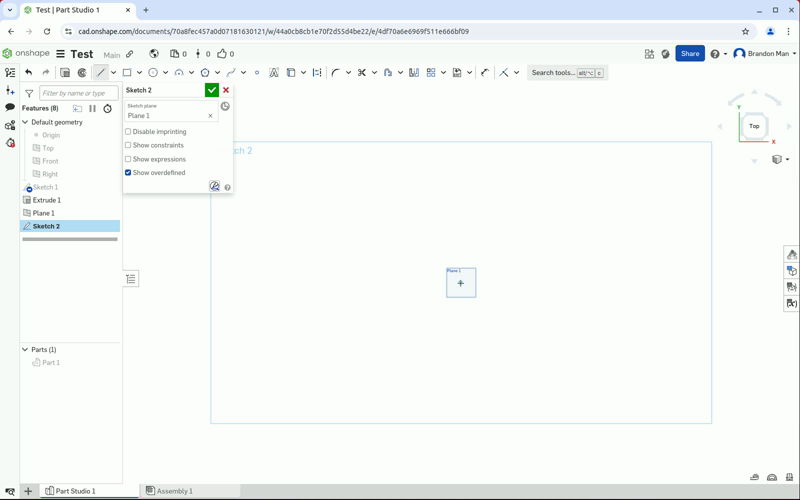
key_down(shift)
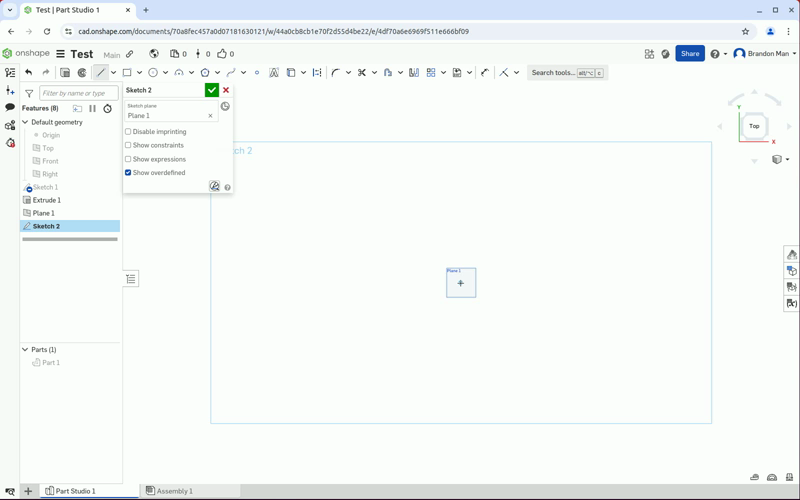
mouse_move(573, 282)
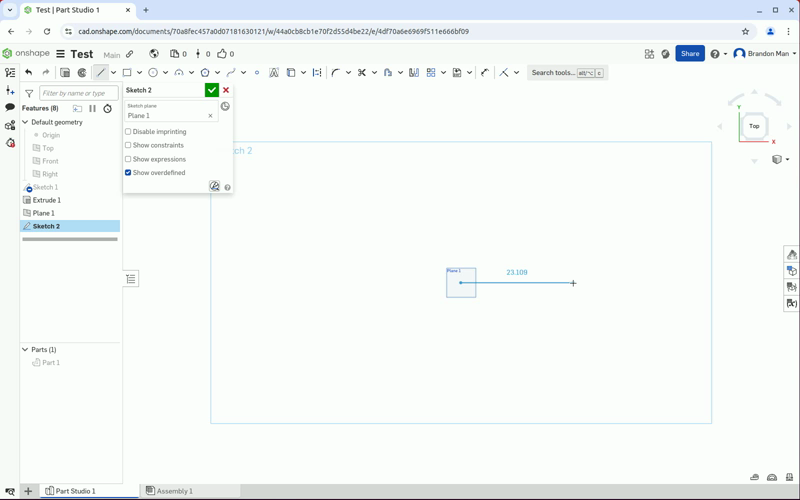
click(573, 282)
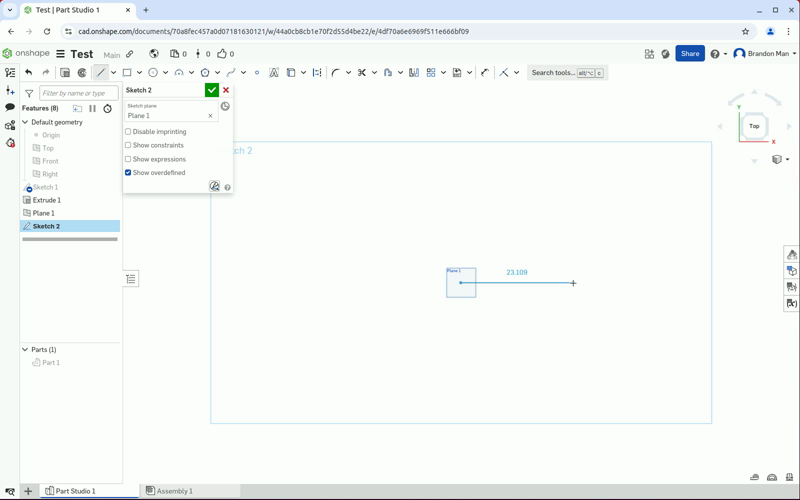
key_up(shift)
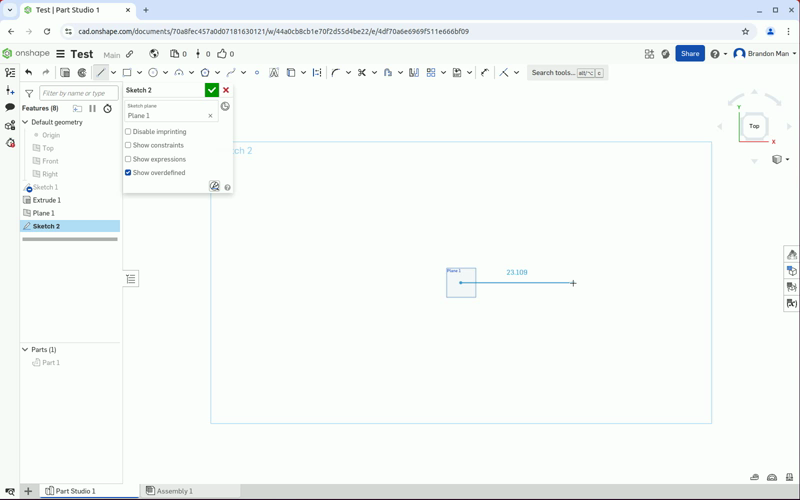
key_down(shift)
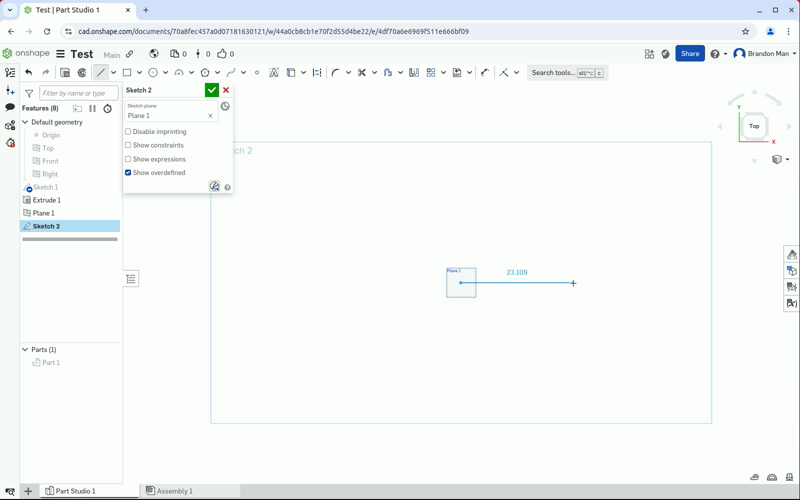
mouse_move(573, 198)
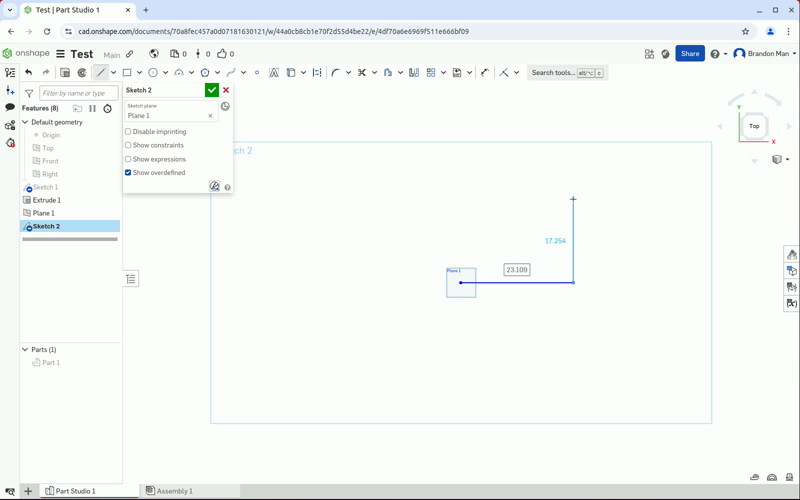
click(573, 198)
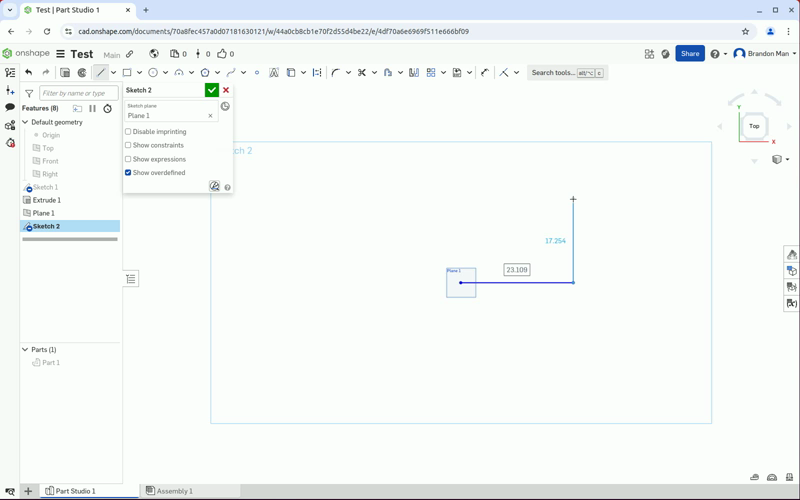
key_up(shift)
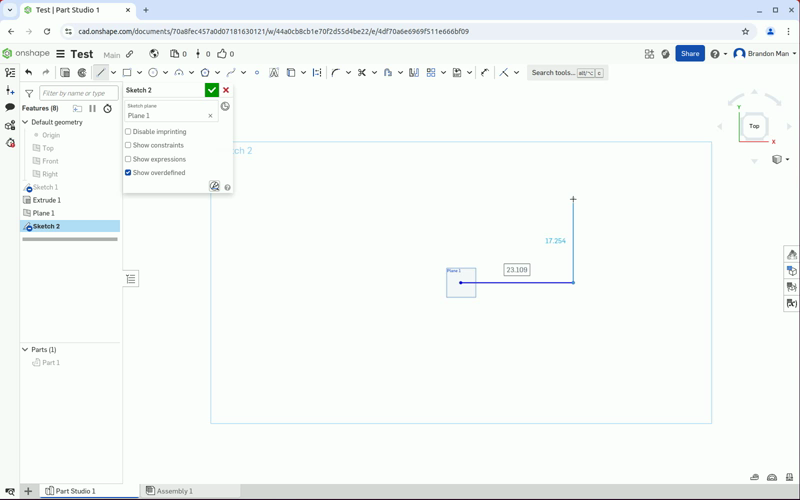
key_down(shift)
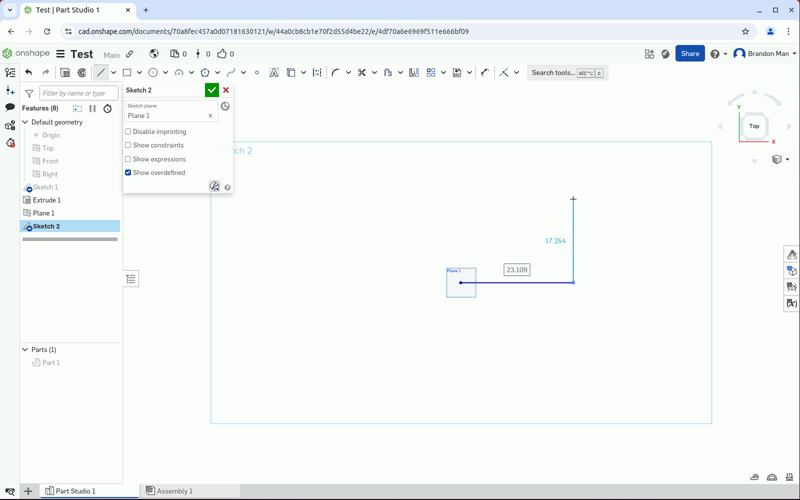
mouse_move(460, 198)
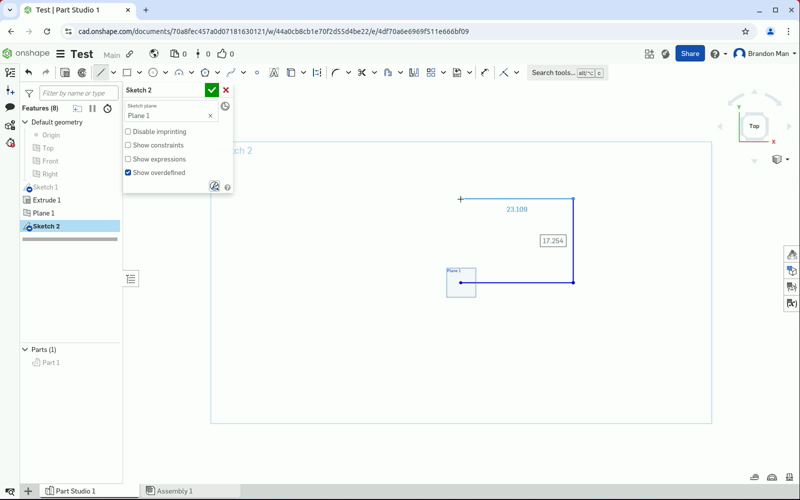
click(460, 198)
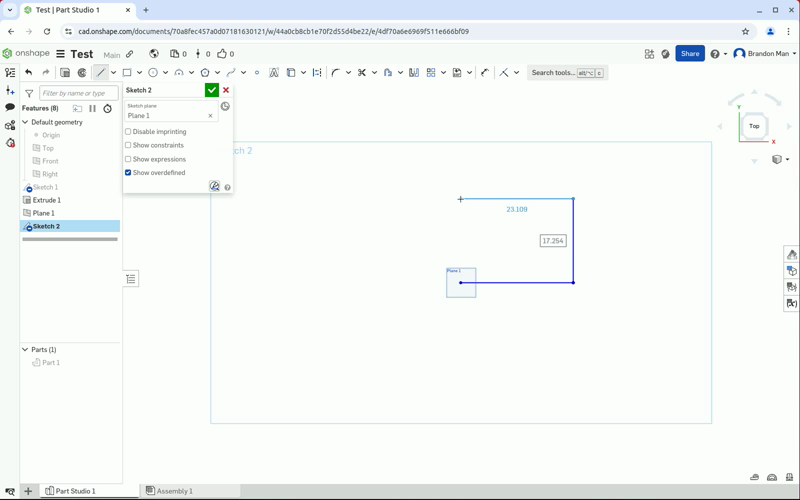
key_up(shift)
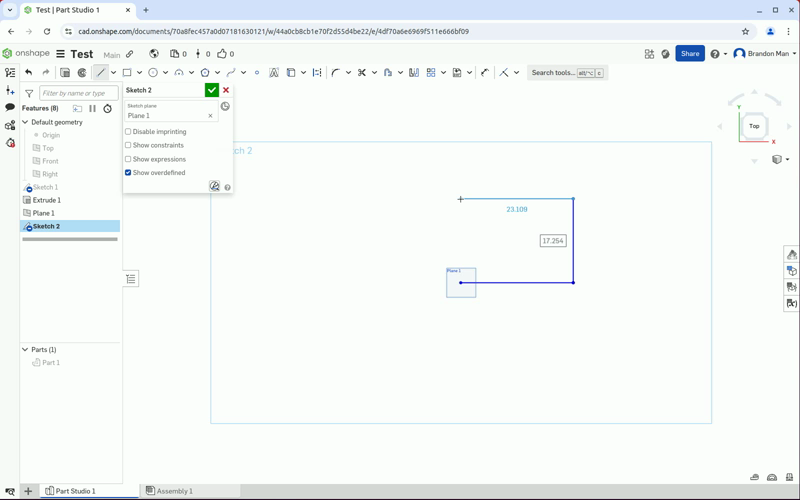
key_down(shift)
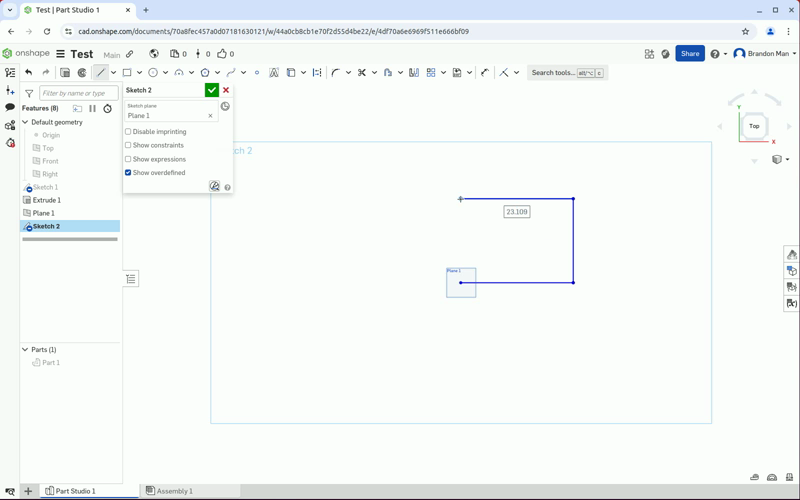
mouse_move(460, 282)
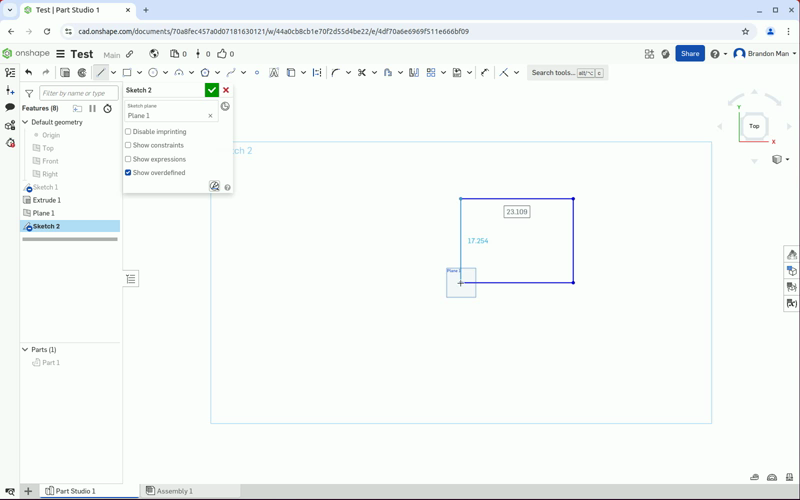
key_up(shift)
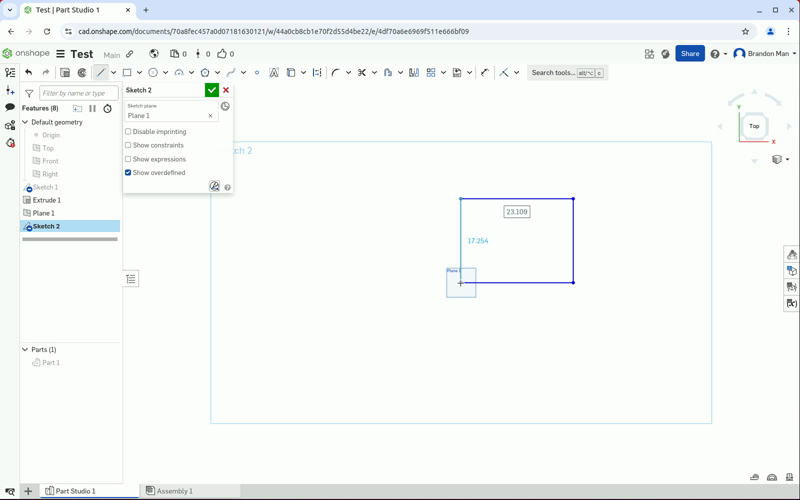
click(460, 282)
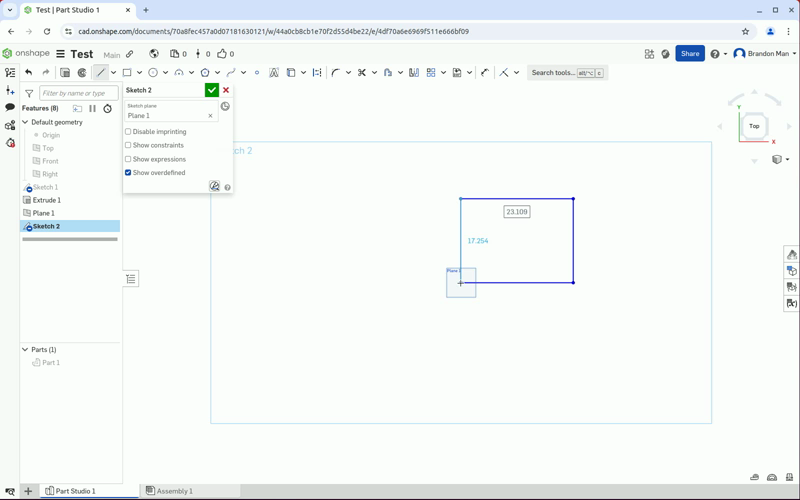
key(esc)
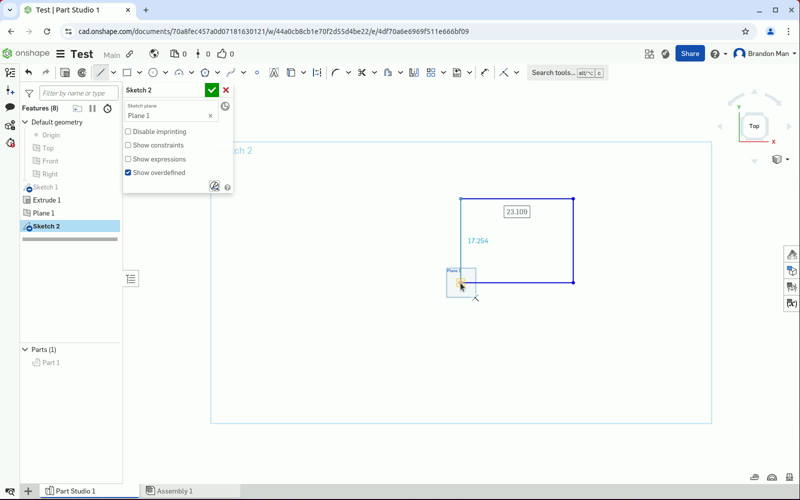
key(l)
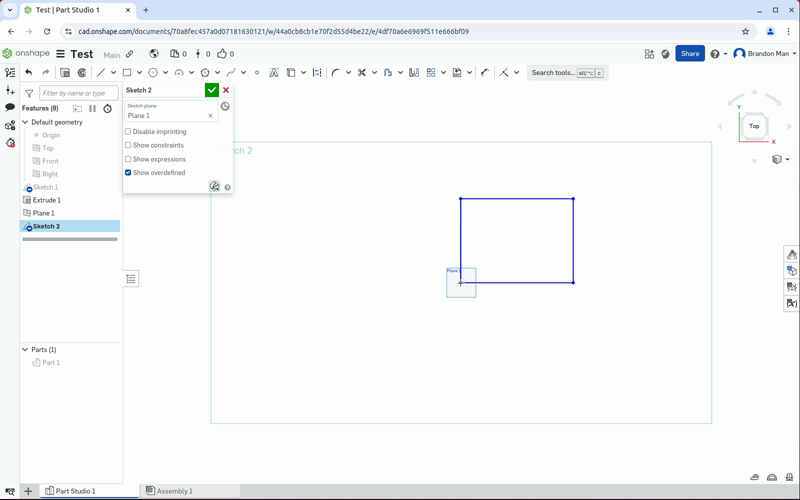
key_down(shift)
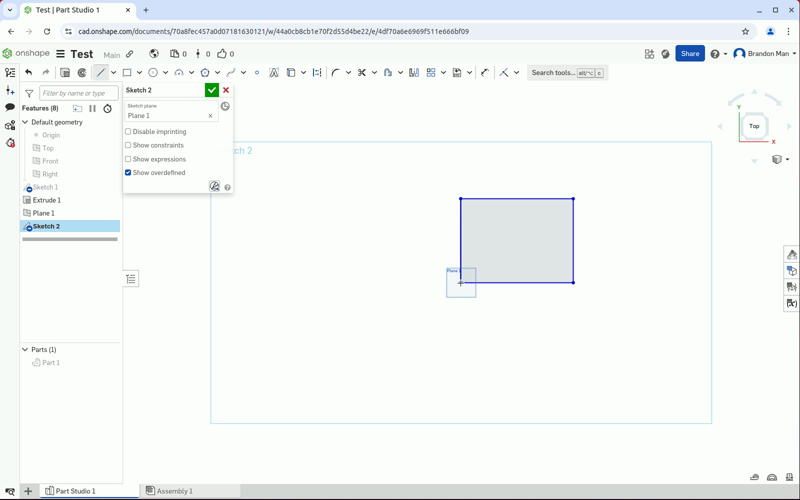
mouse_move(464, 279)
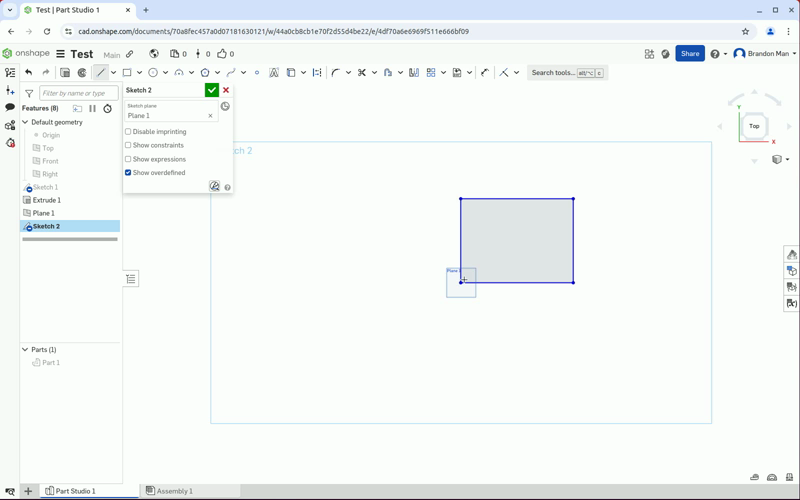
click(464, 279)
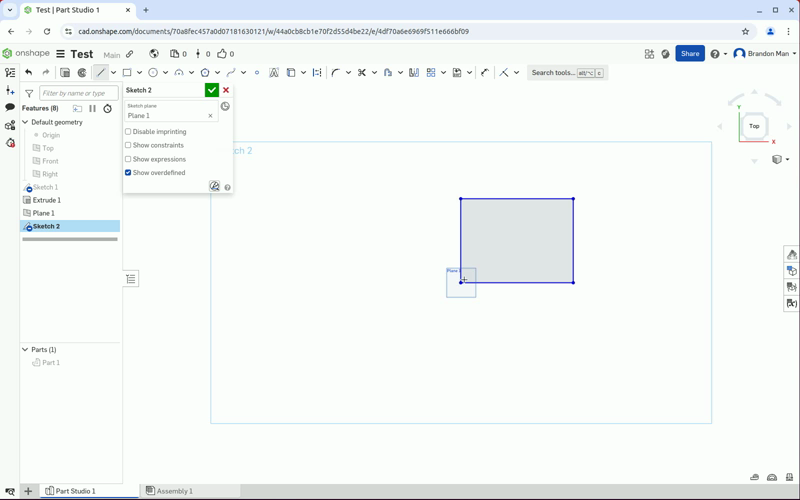
key_up(shift)
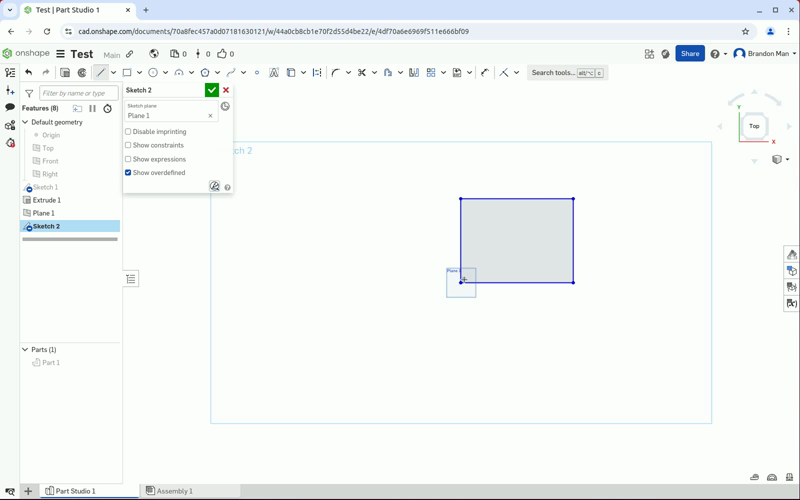
key_down(shift)
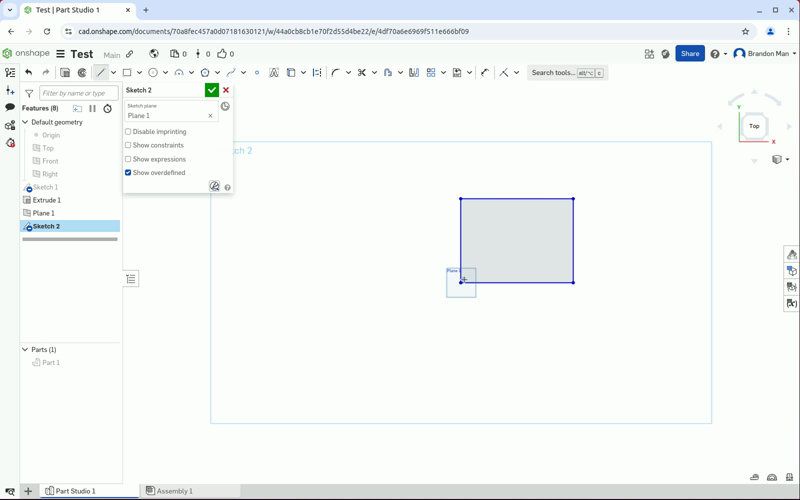
mouse_move(569, 279)
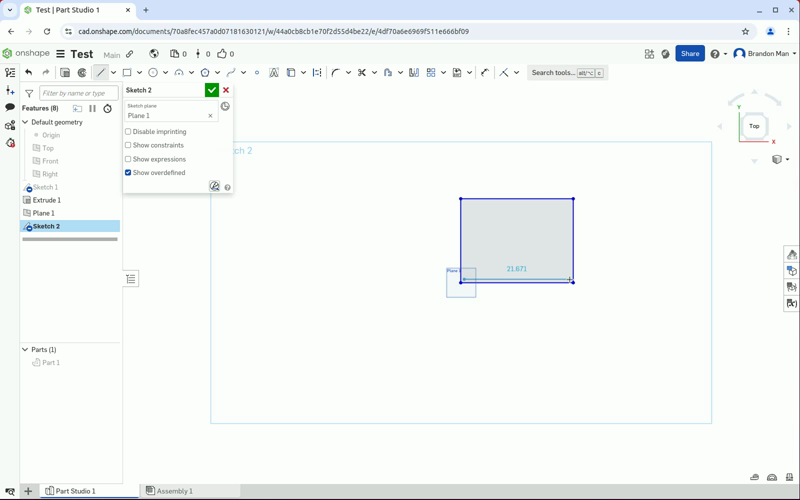
click(569, 279)
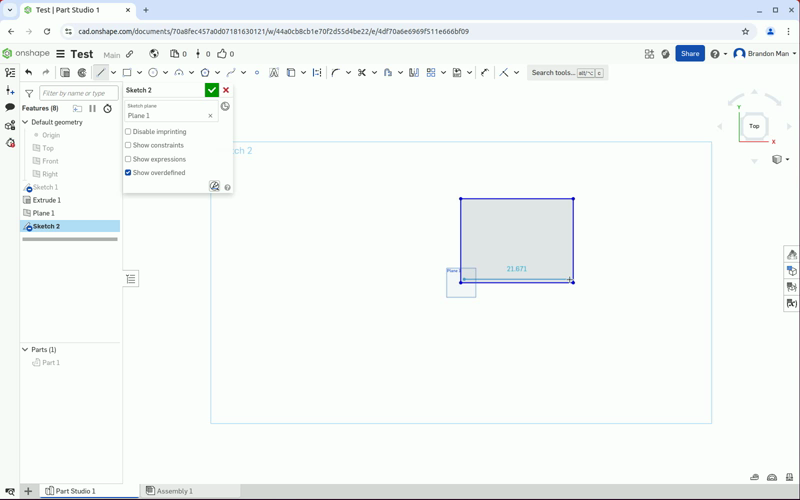
key_up(shift)
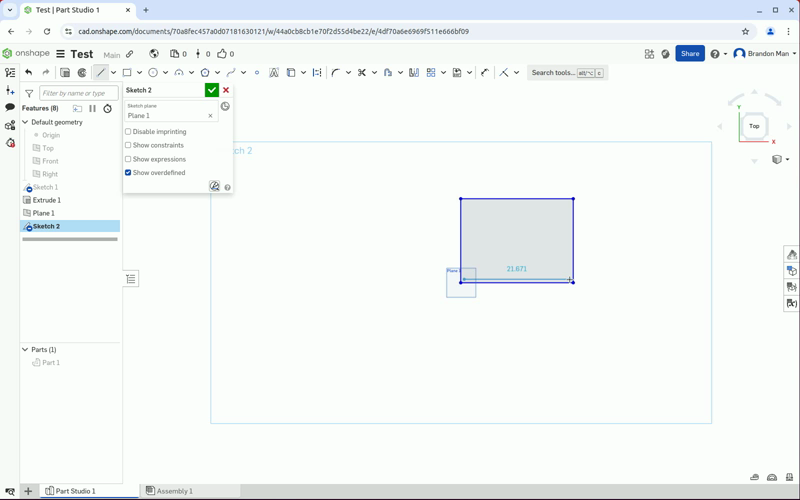
key_down(shift)
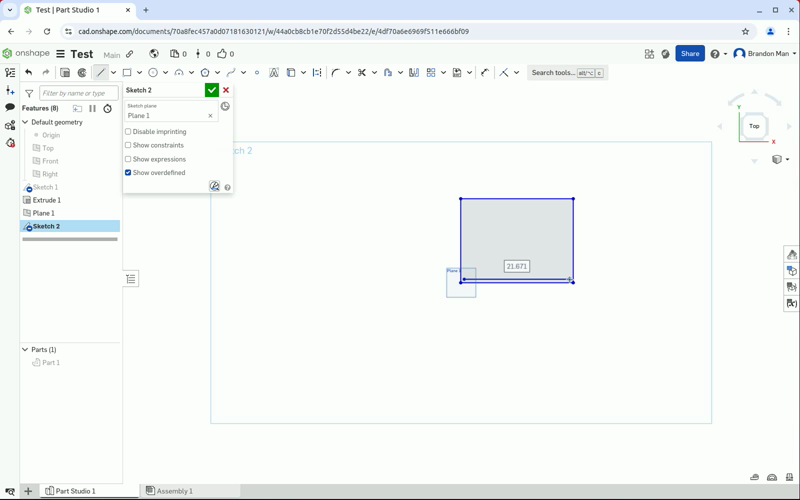
mouse_move(569, 202)
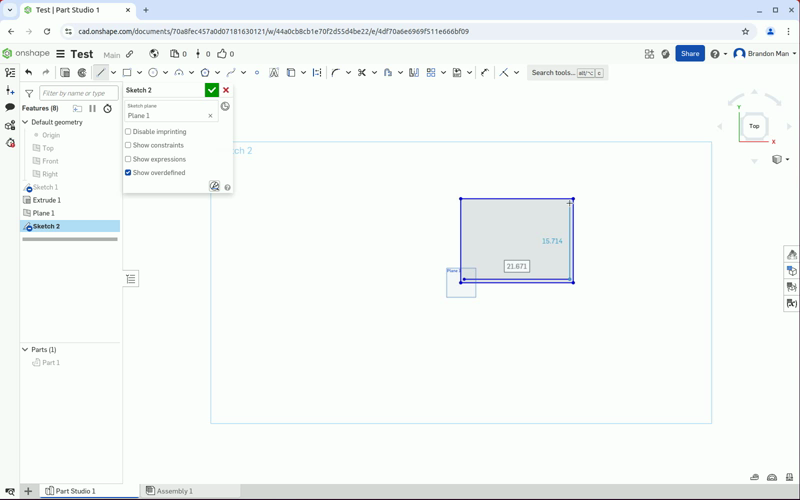
click(569, 202)
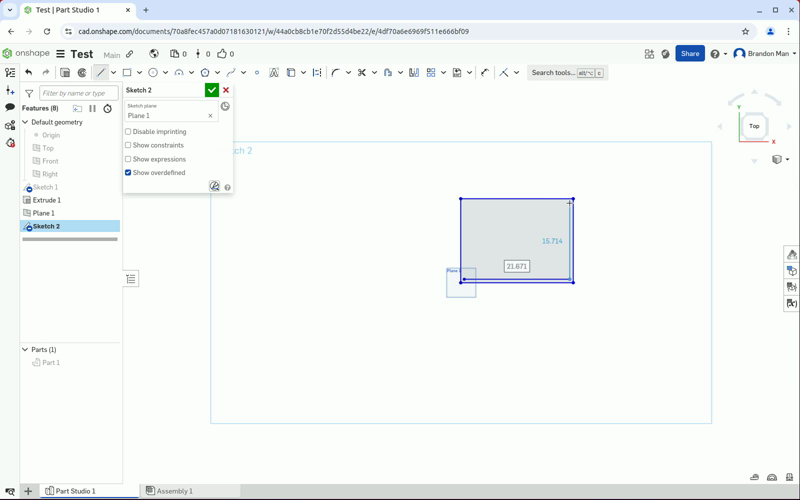
key_up(shift)
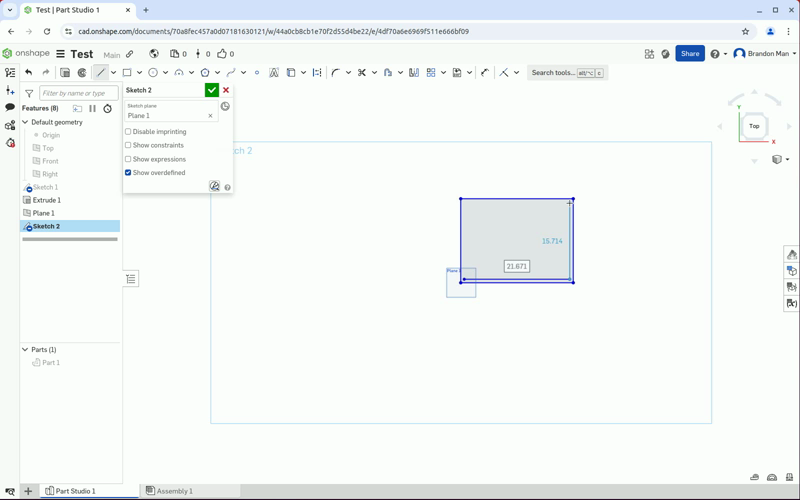
key_down(shift)
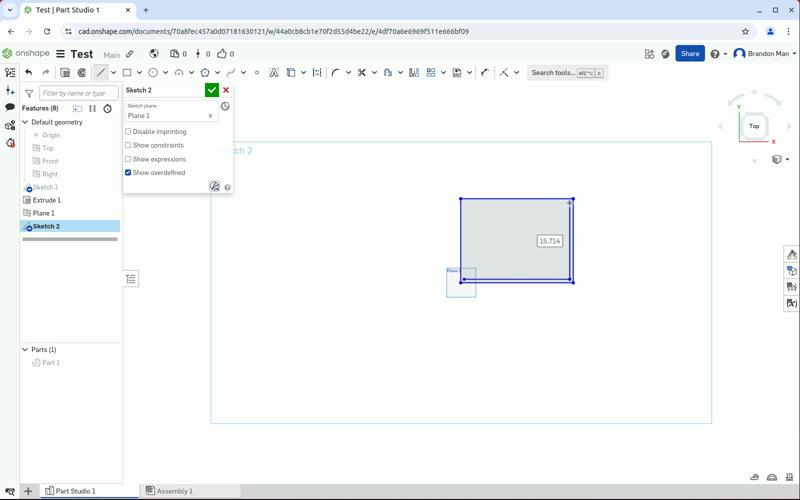
mouse_move(464, 202)
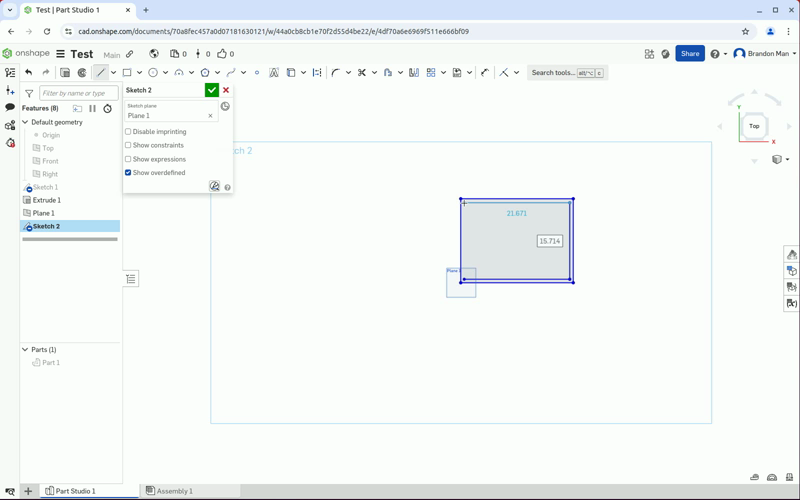
click(464, 202)
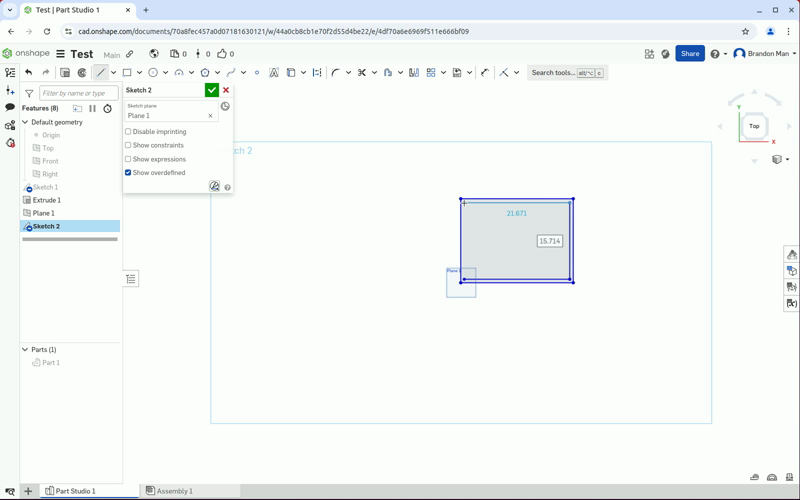
key_up(shift)
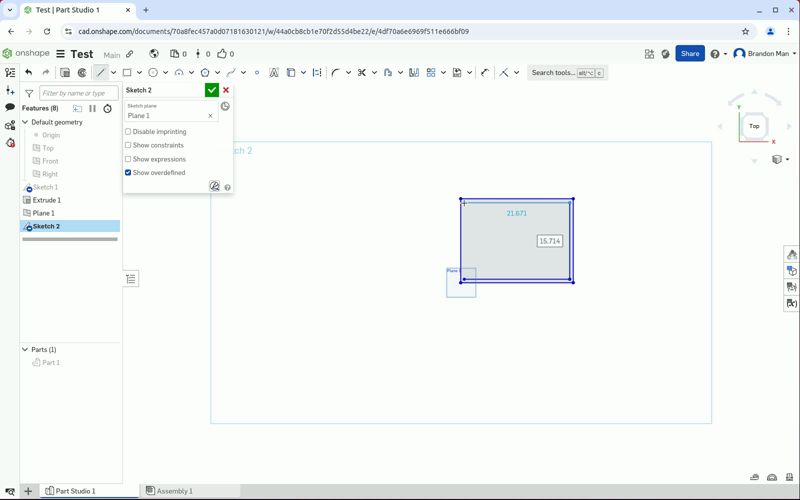
key_down(shift)
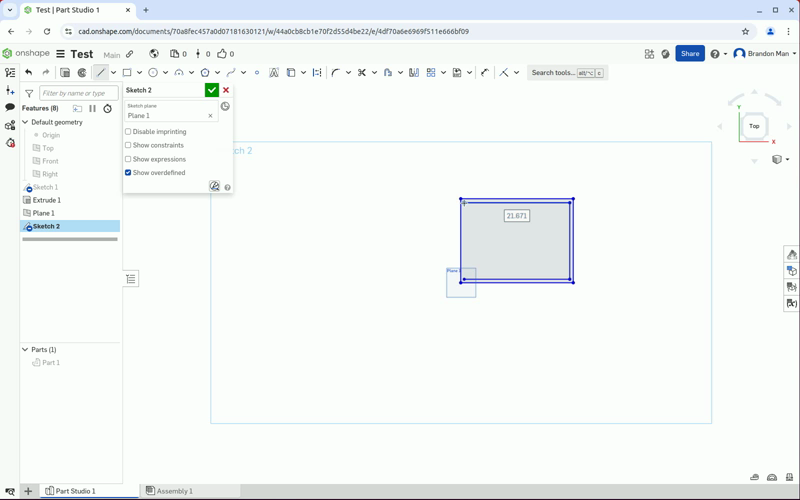
mouse_move(464, 279)
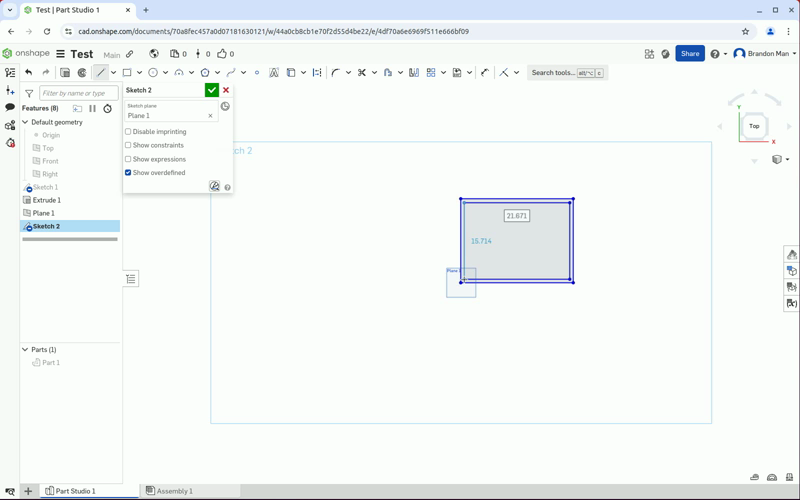
key_up(shift)
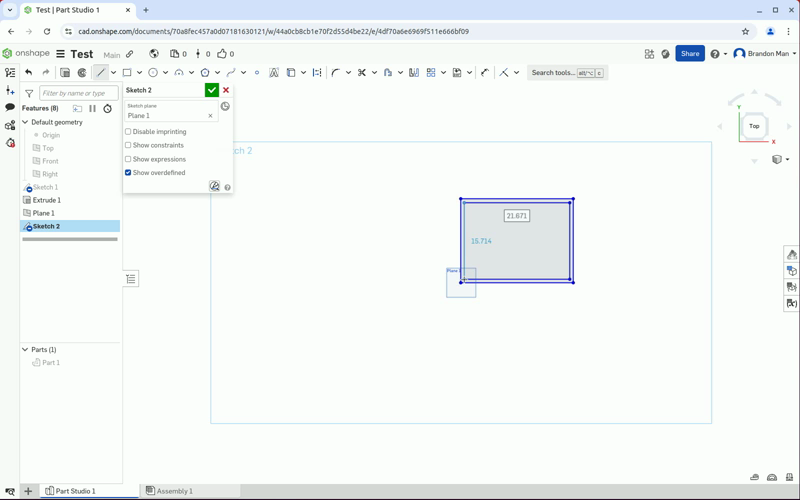
click(464, 279)
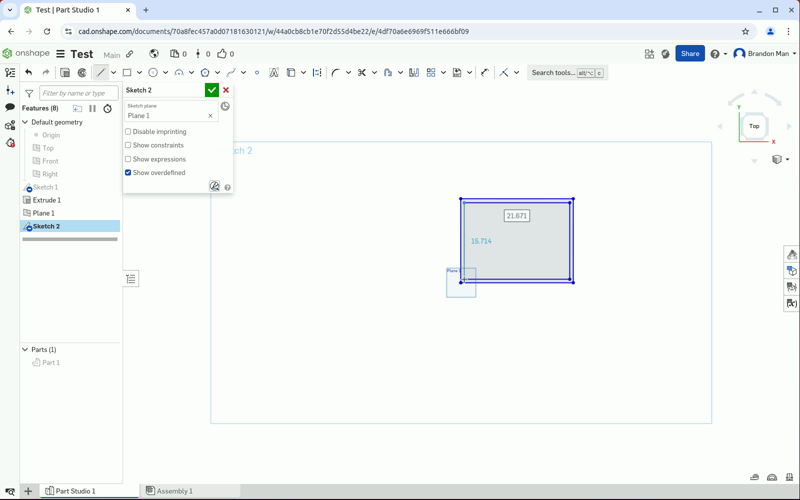
key(esc)
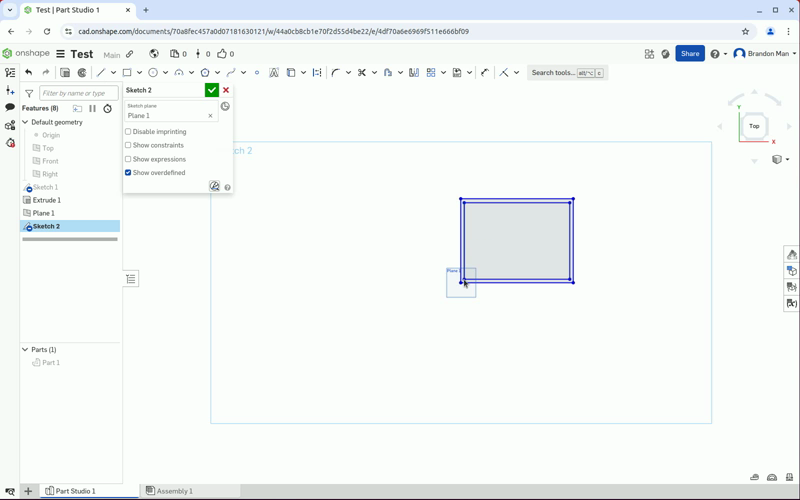
mouse_move(571, 208)
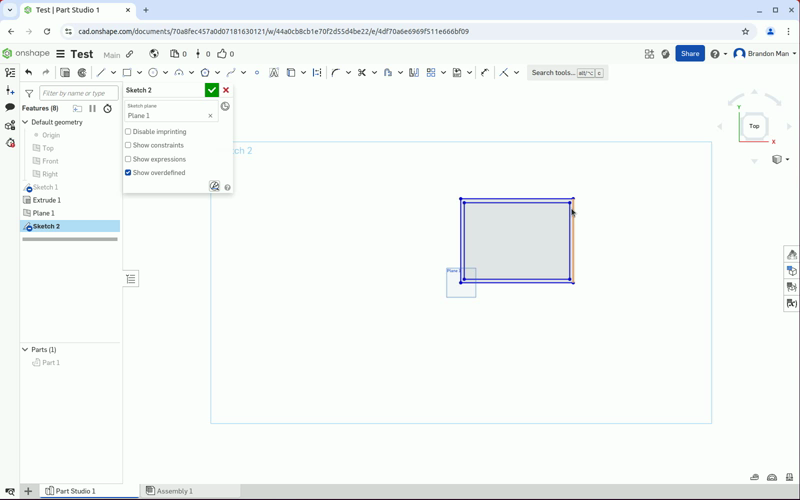
scroll(6)
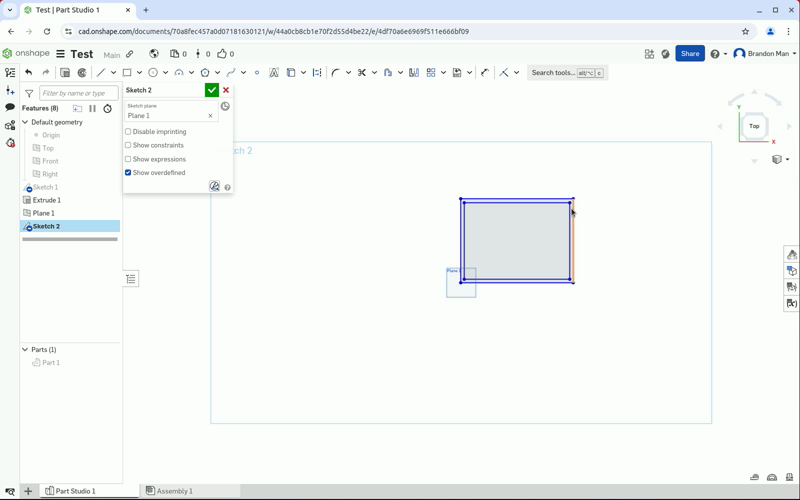
scroll(6)
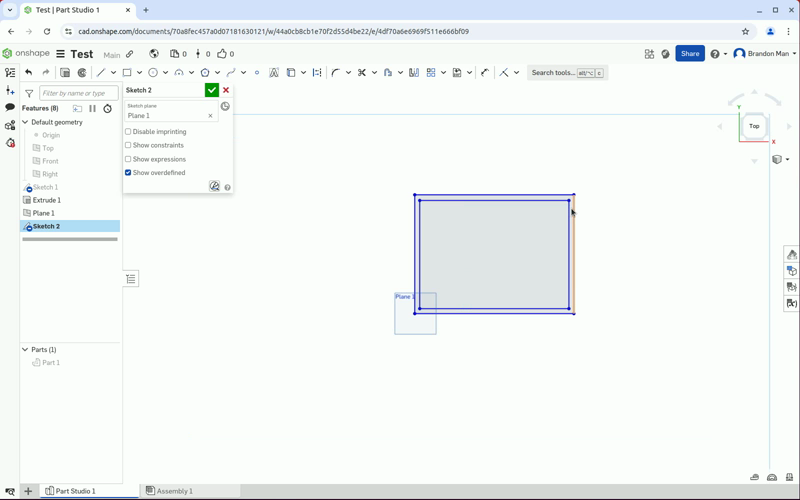
scroll(6)
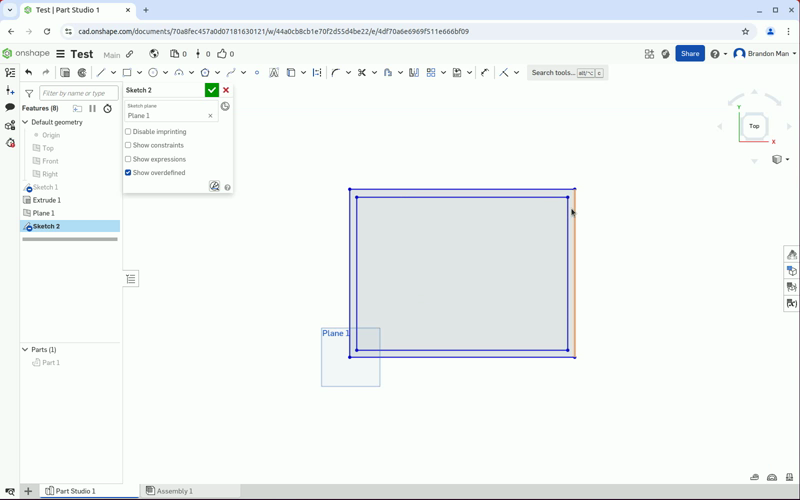
scroll(6)
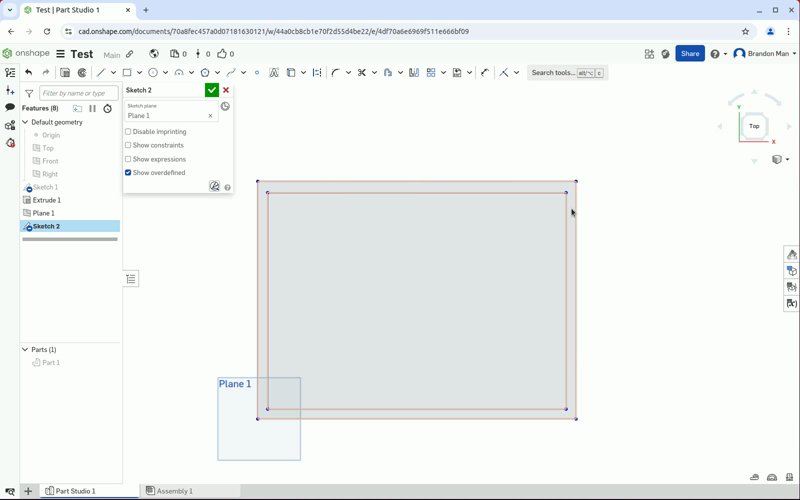
scroll(6)
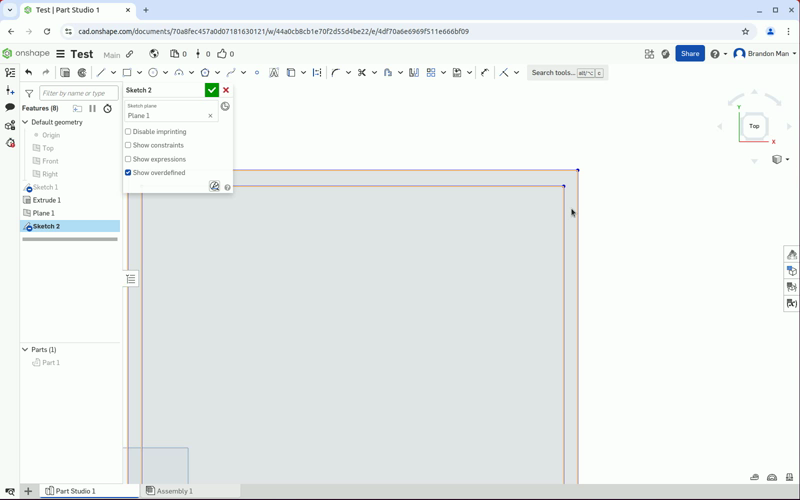
scroll(6)
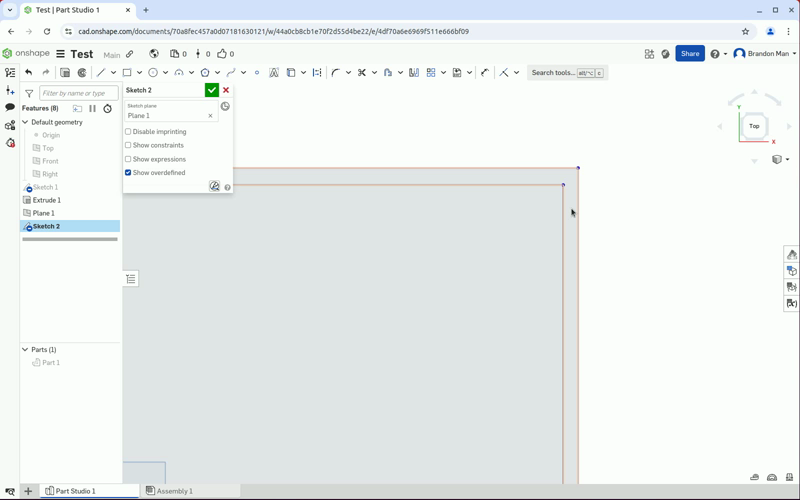
scroll(6)
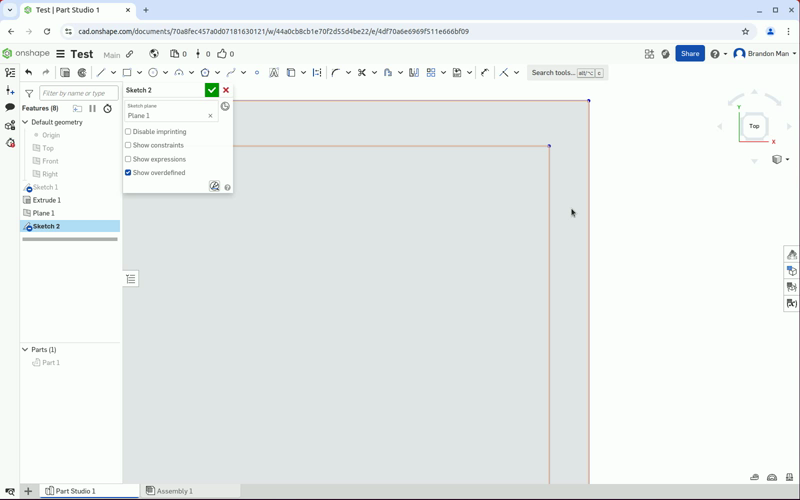
click(571, 208)
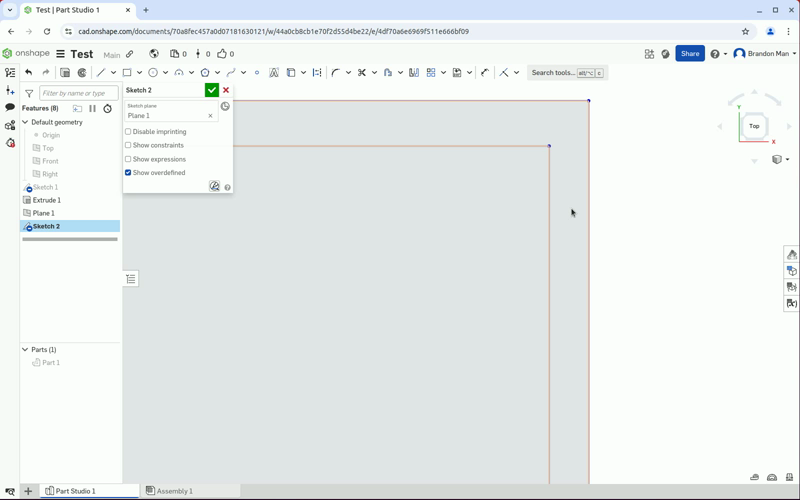
scroll(-6)
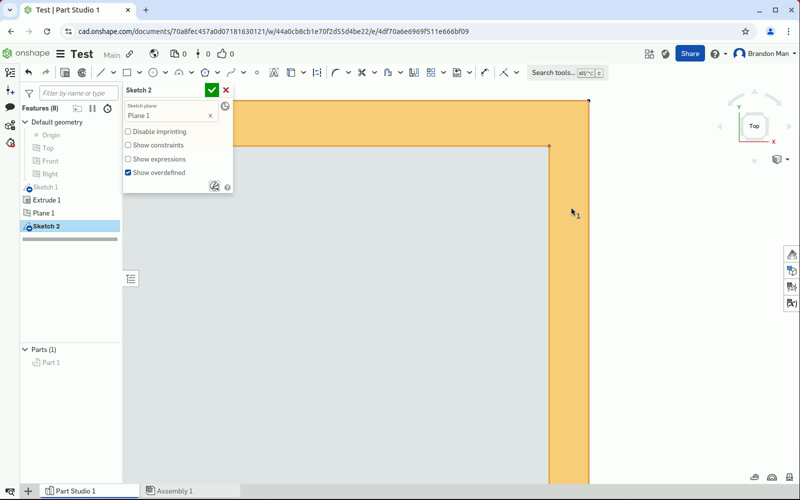
scroll(-6)
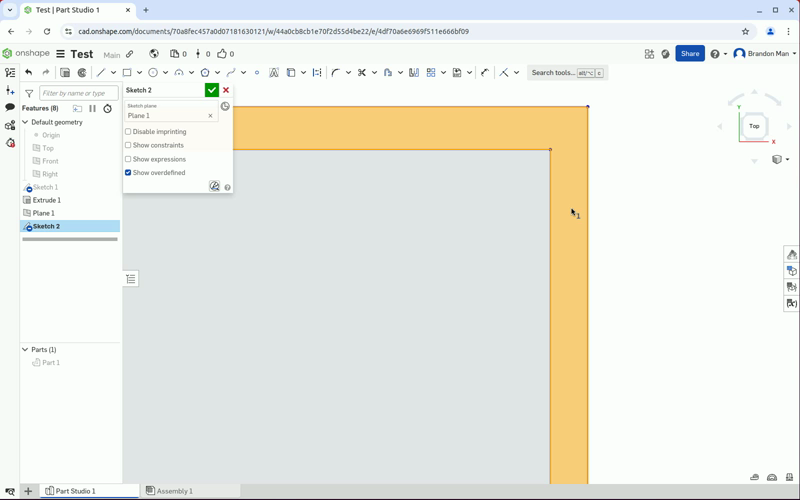
scroll(-6)
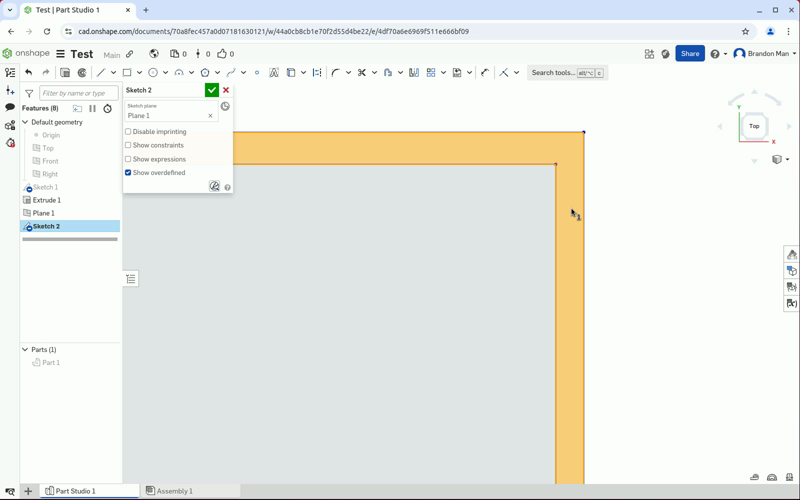
scroll(-6)
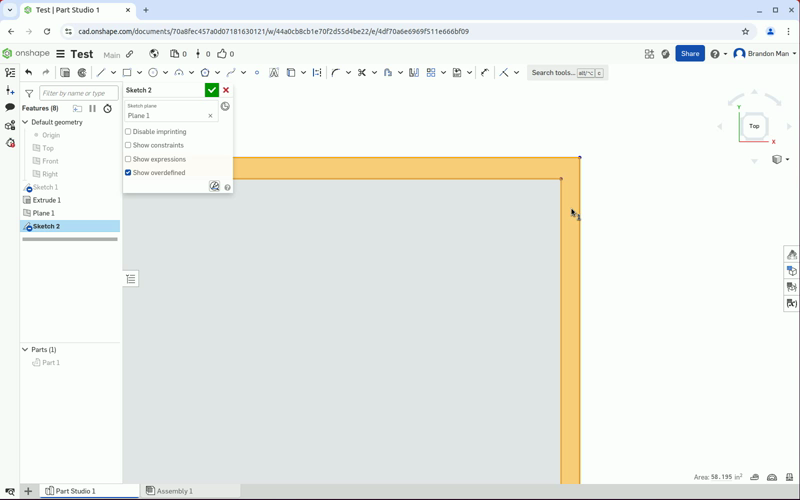
scroll(-6)
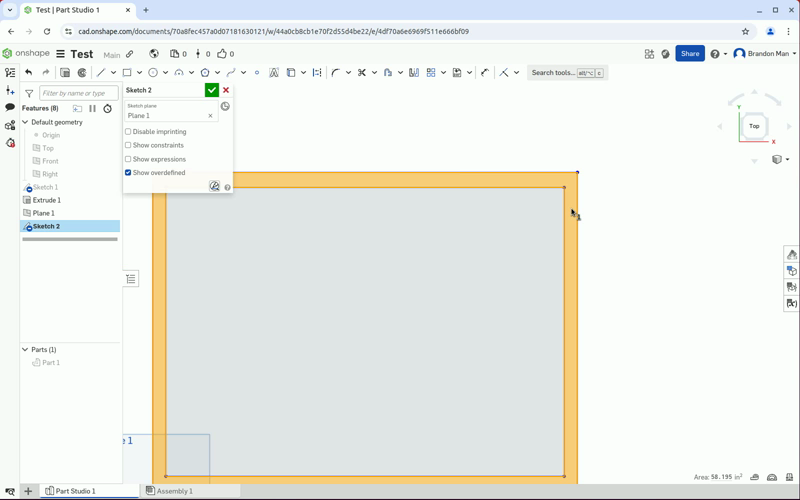
scroll(-6)
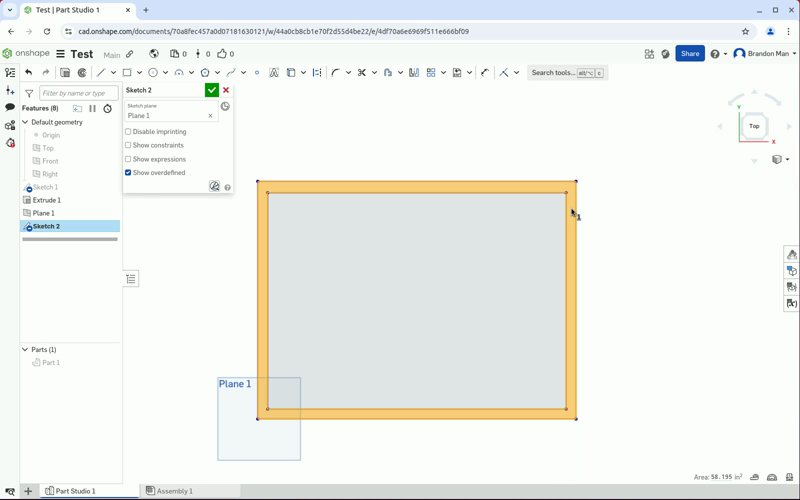
scroll(-6)
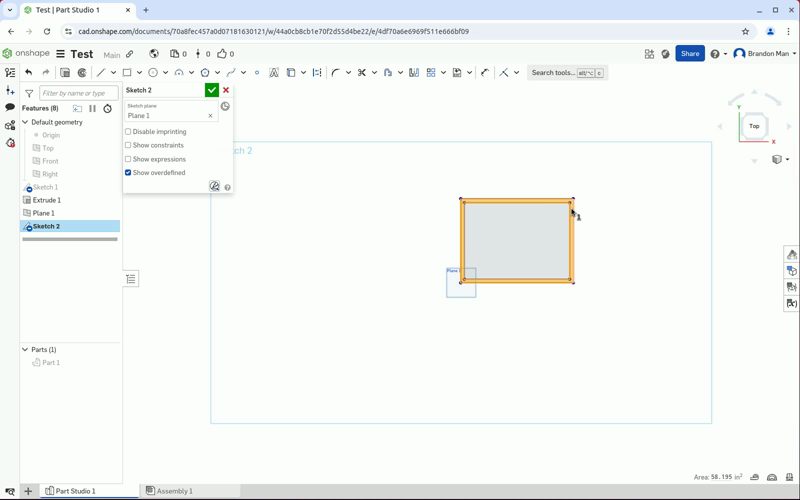
mouse_move(73, 352)
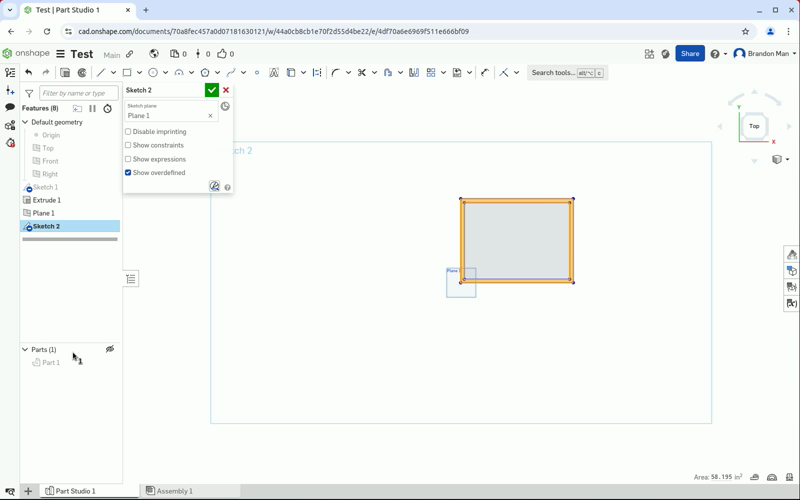
key(shift+y)
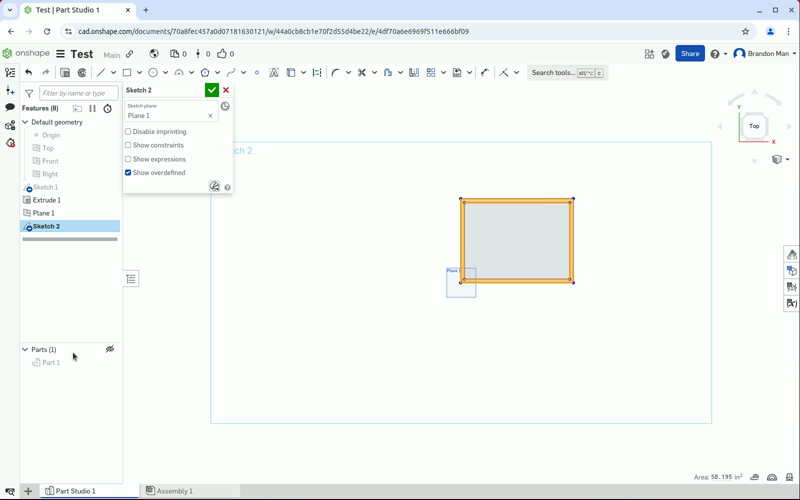
key(shift+e)
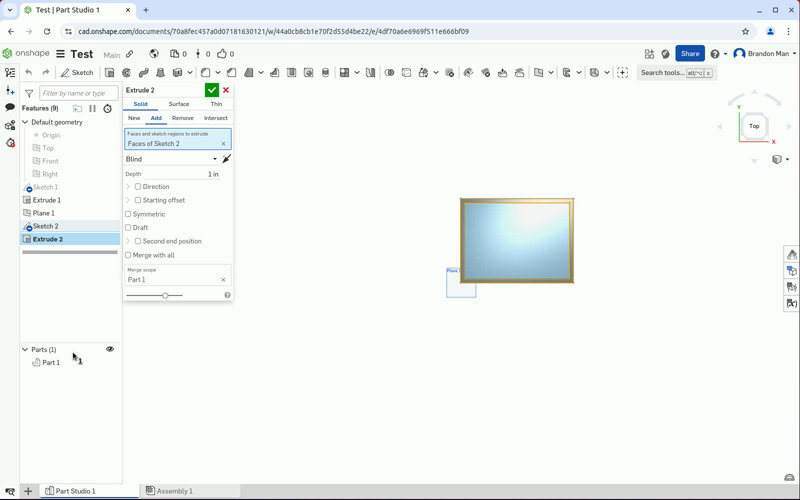
mouse_move(143, 106)
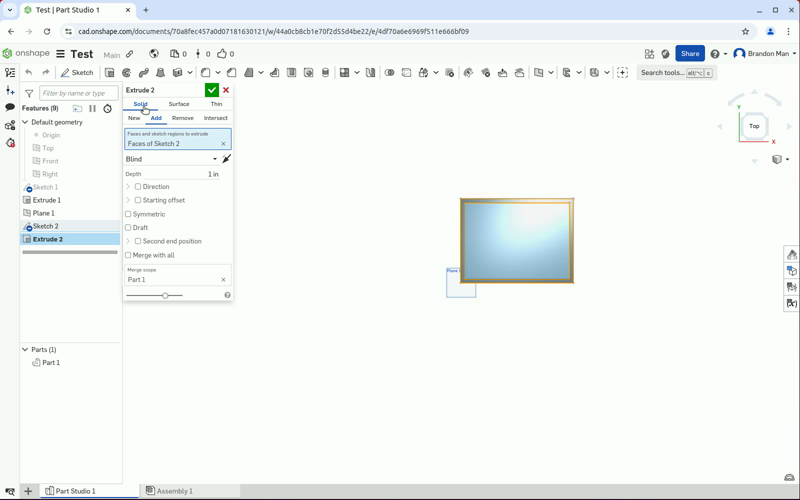
click(143, 106)
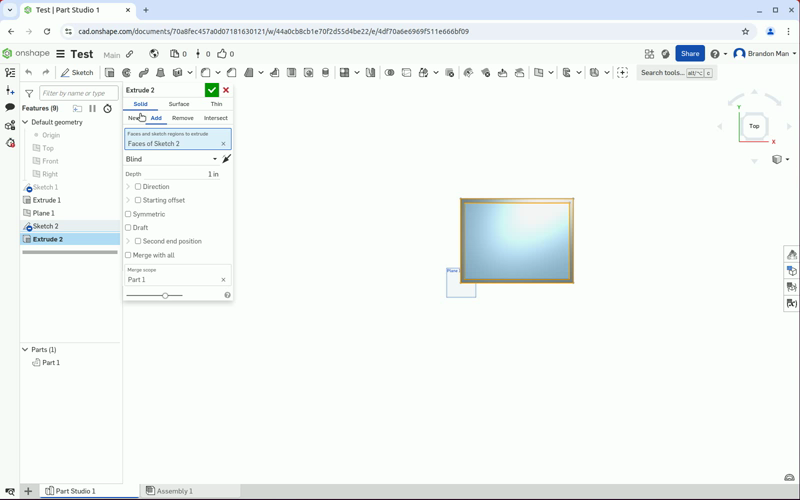
mouse_move(137, 120)
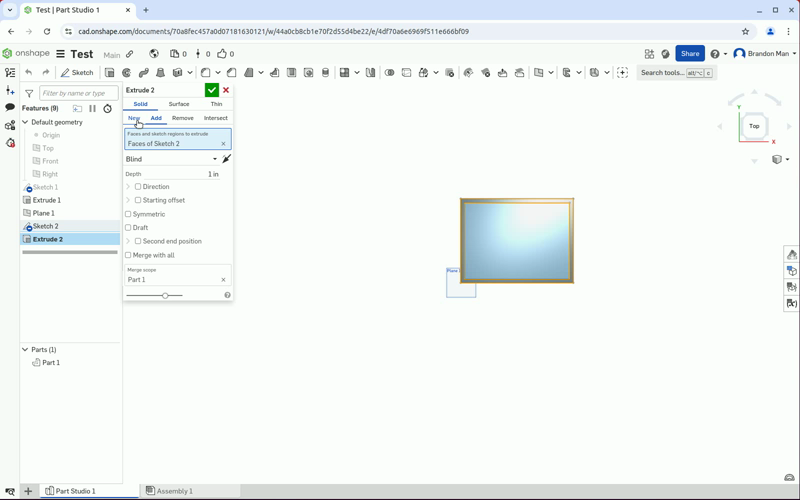
click(137, 120)
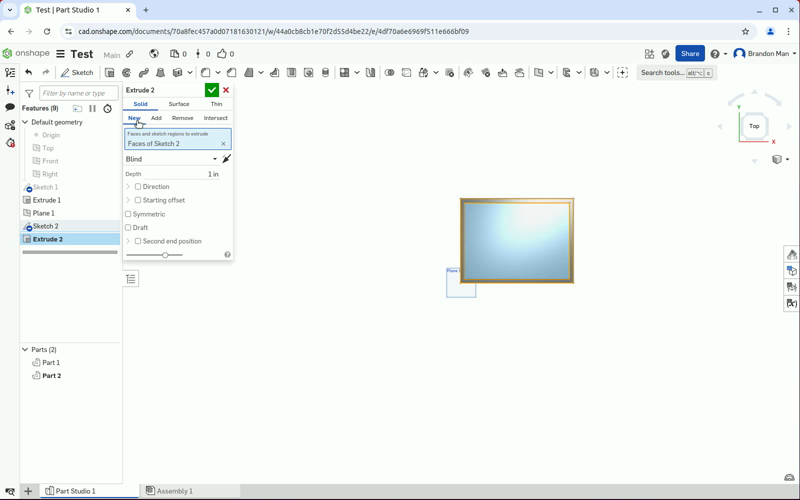
key(tab, 4)
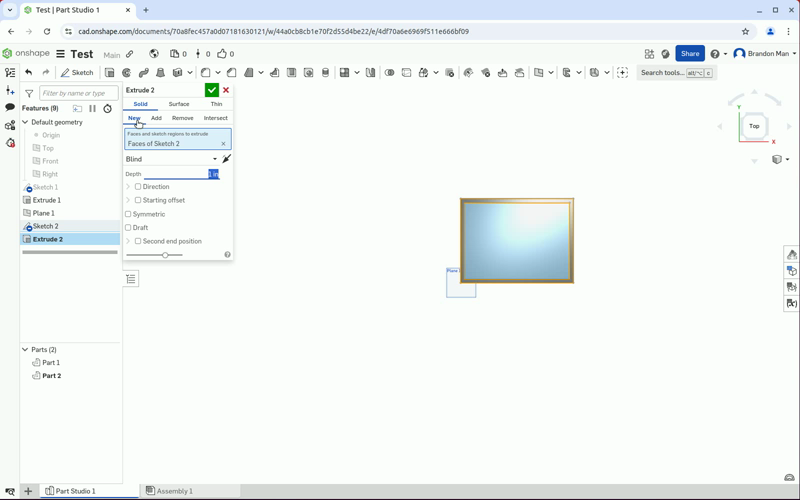
text(5.777)
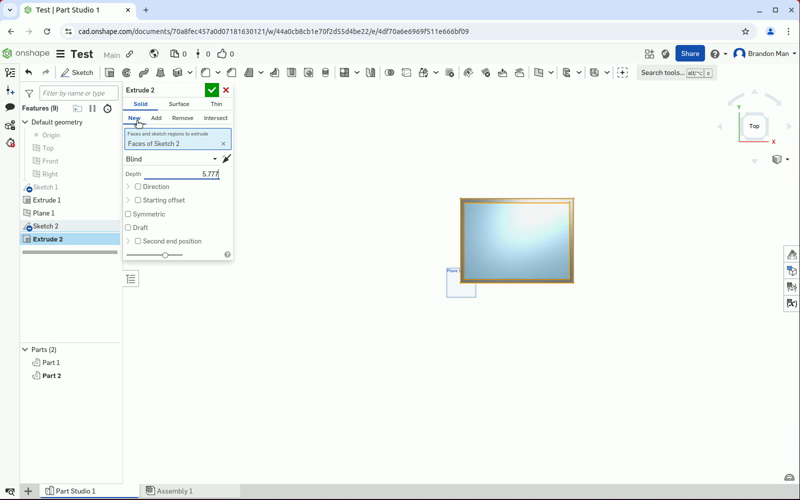
key(enter)
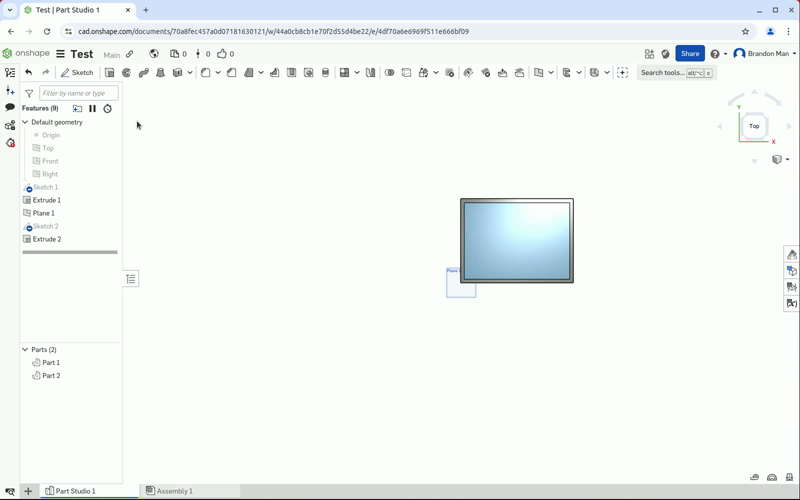
key(shift+h)
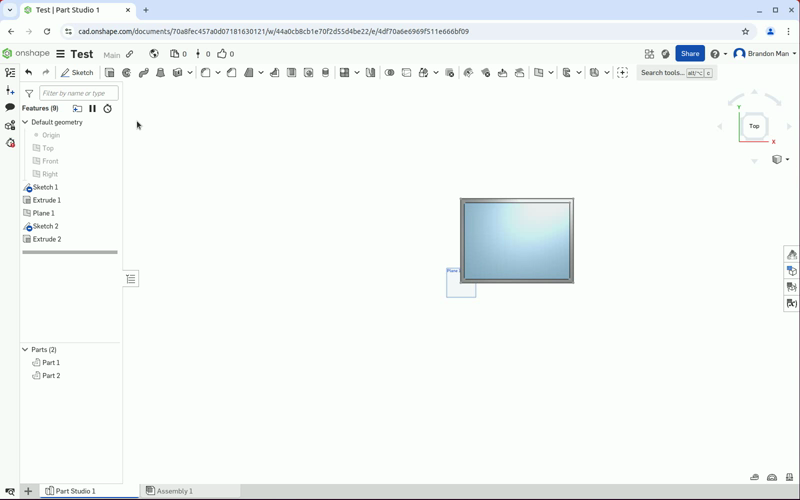
key(shift+h)
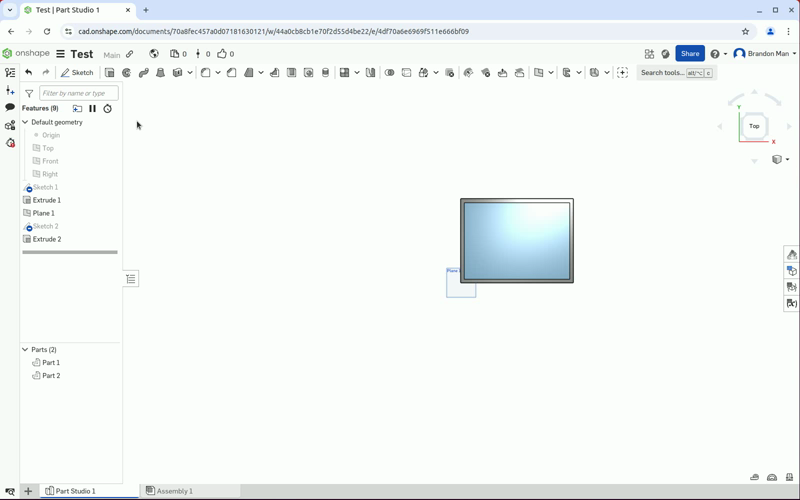
mouse_move(73, 189)
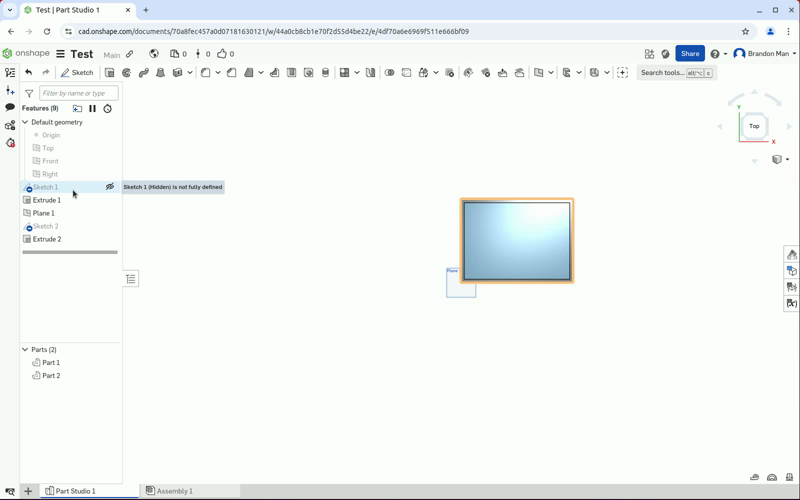
click(73, 189)
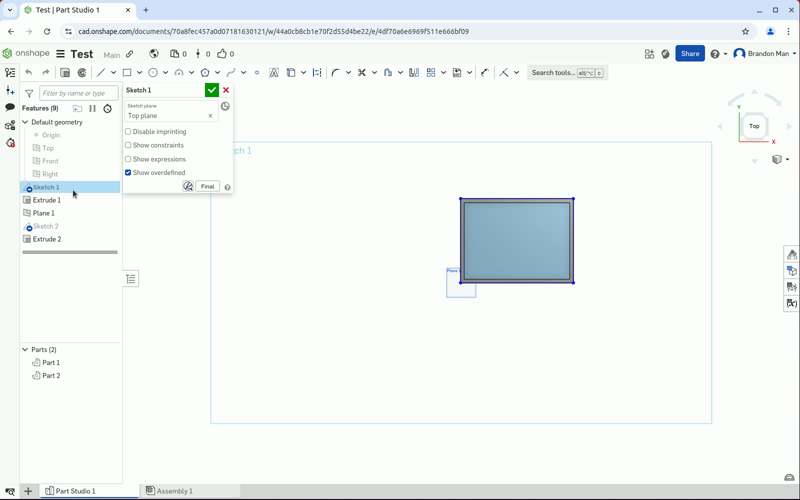
mouse_move(229, 92)
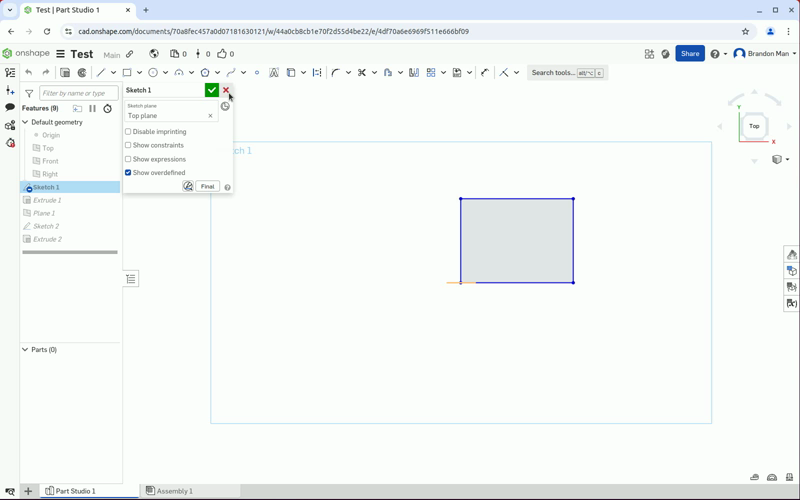
click(229, 92)
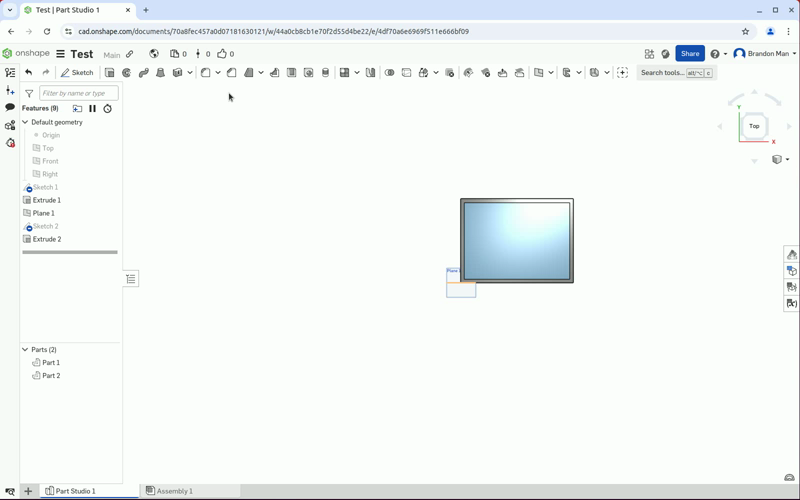
mouse_move(541, 75)
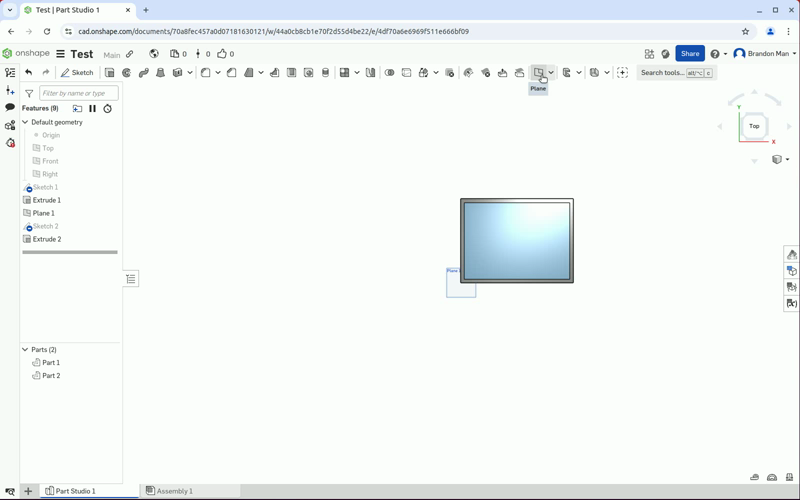
click(541, 75)
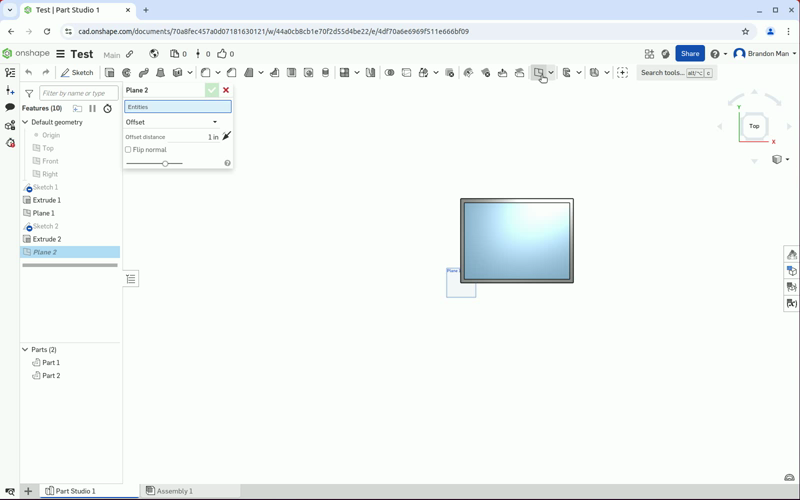
mouse_move(73, 150)
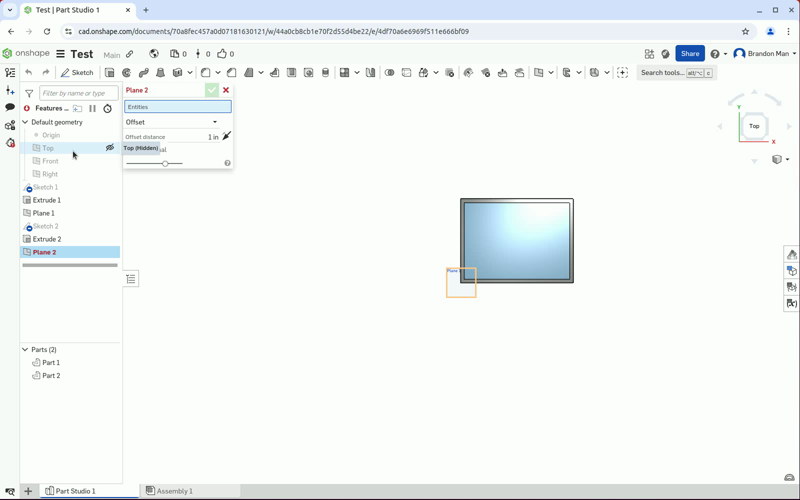
click(73, 150)
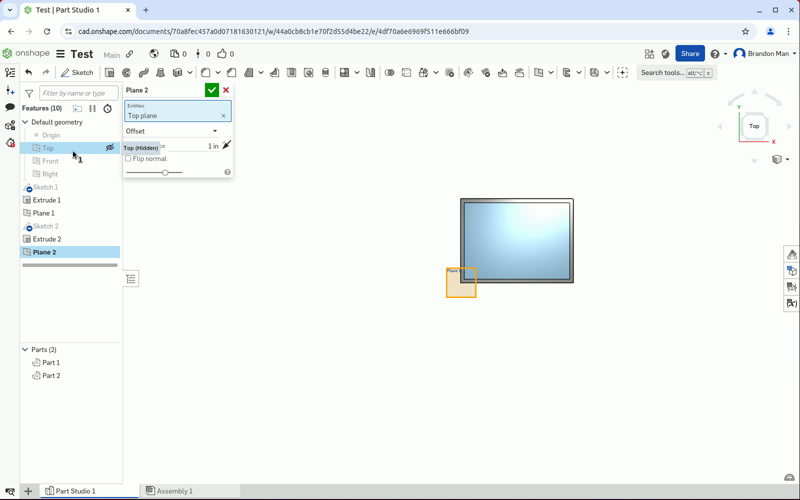
key(tab, 2)
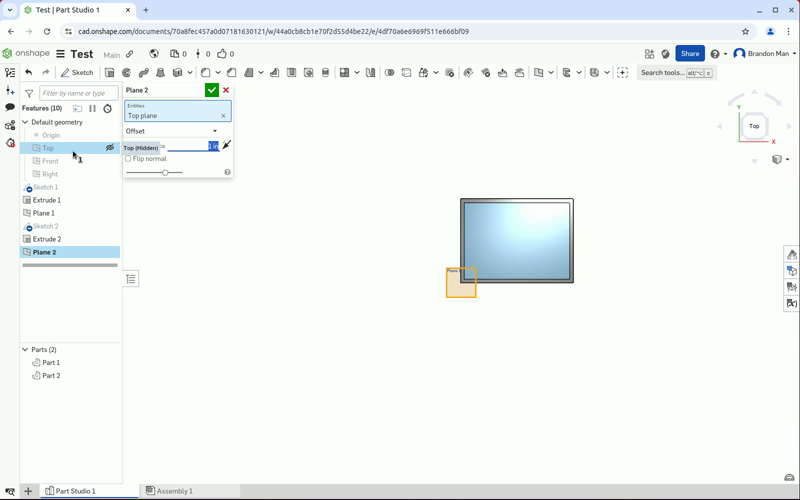
text(6.501)
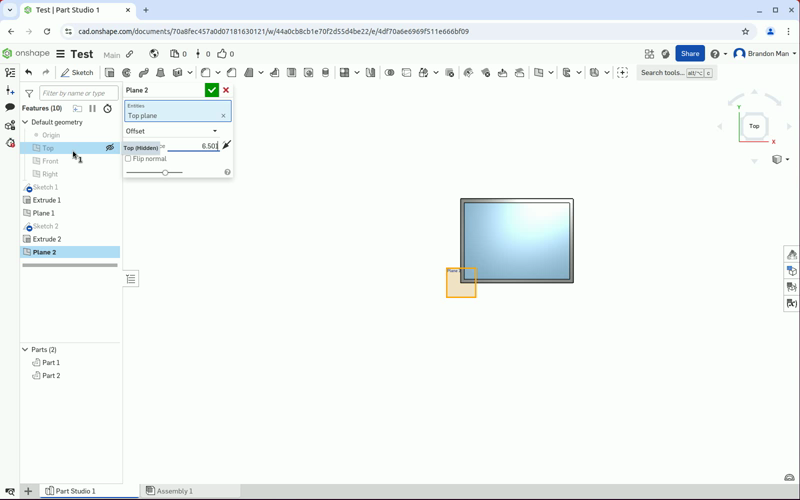
key(enter, 2)
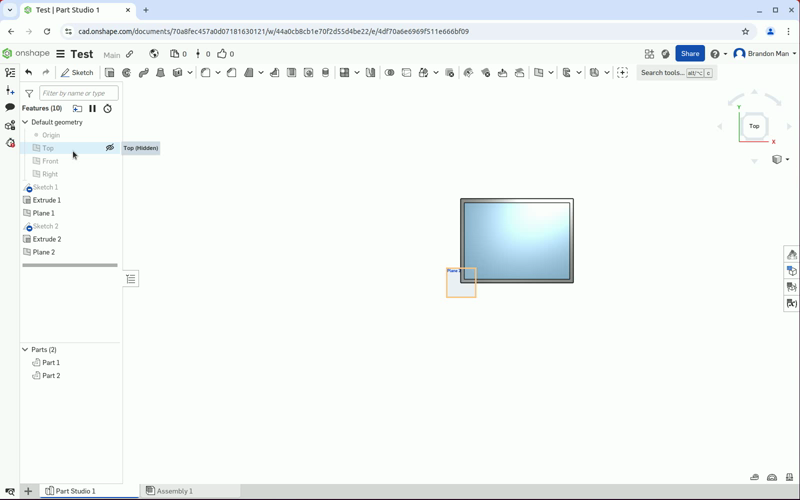
key(shift+s)
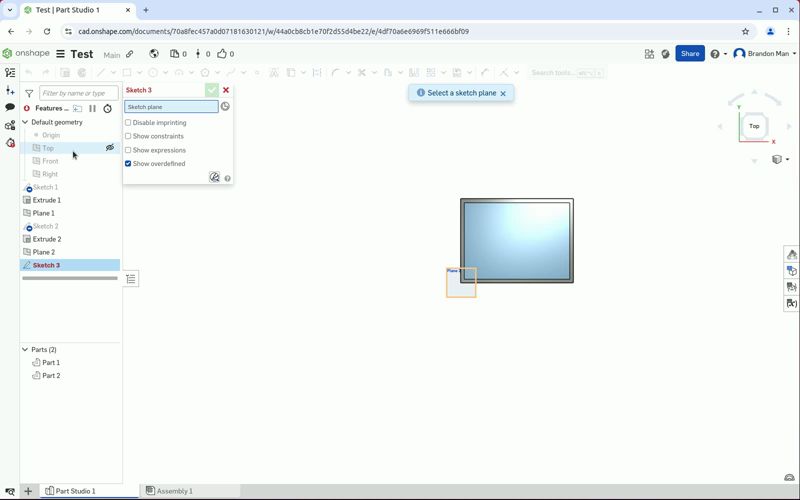
mouse_move(73, 254)
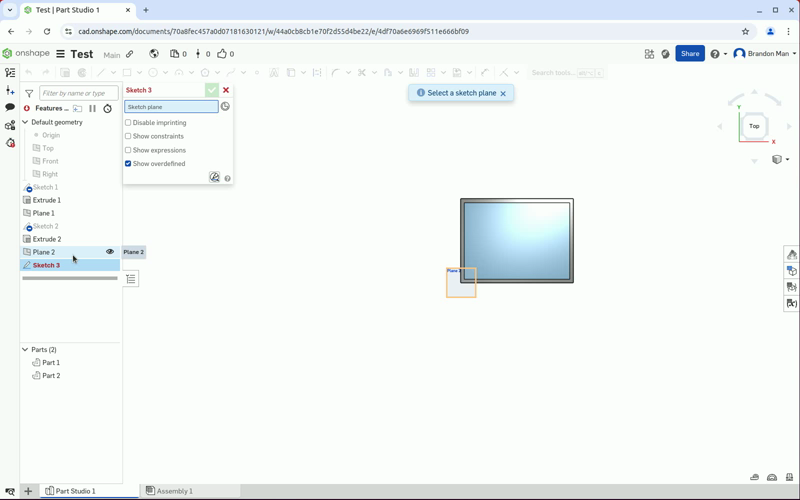
click(73, 254)
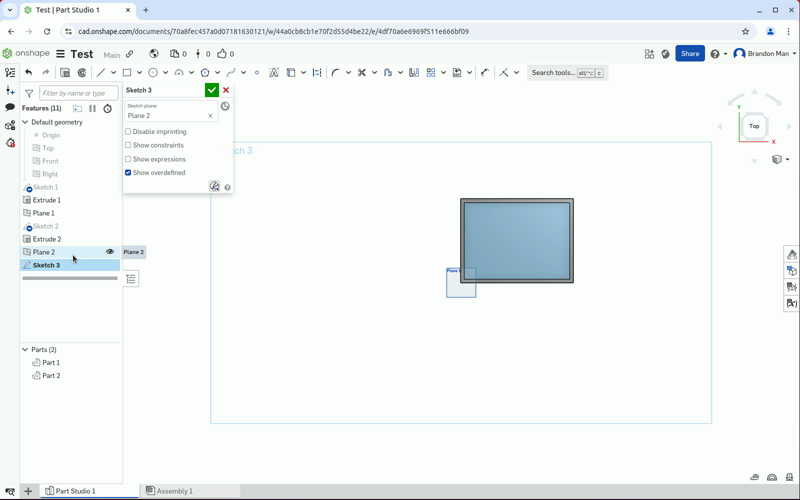
mouse_move(73, 352)
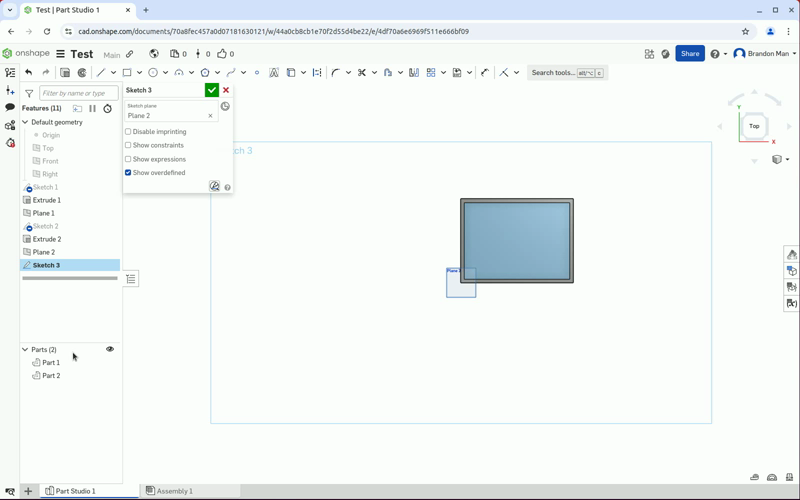
key(y)
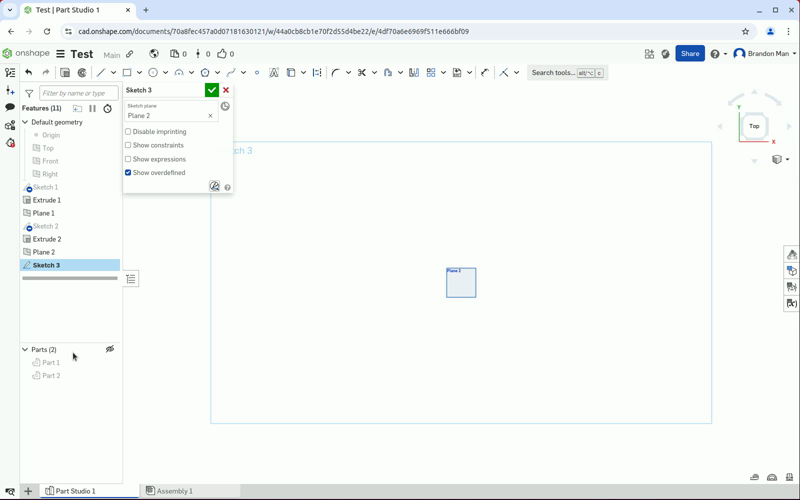
key(l)
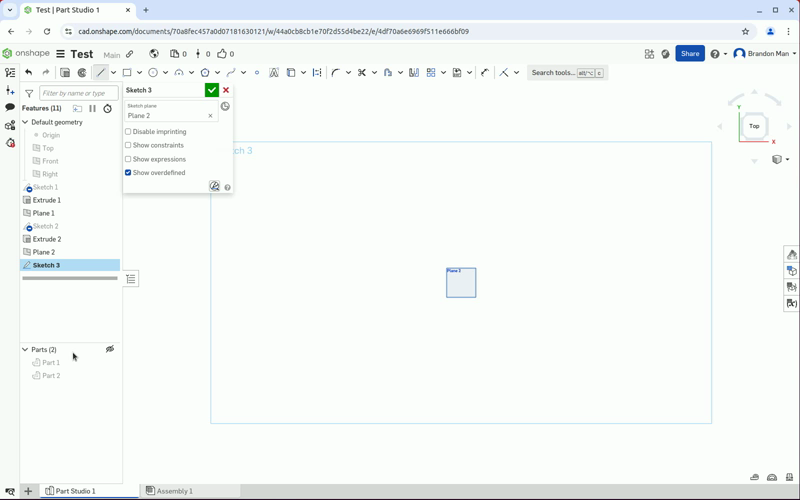
key_down(shift)
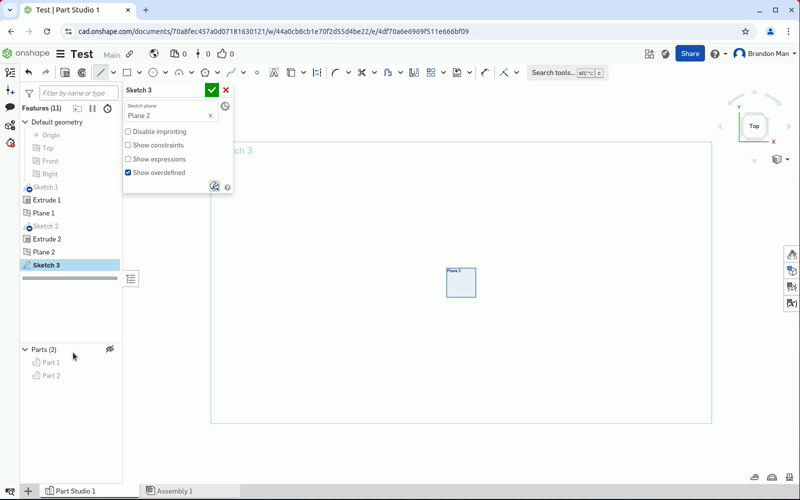
mouse_move(463, 280)
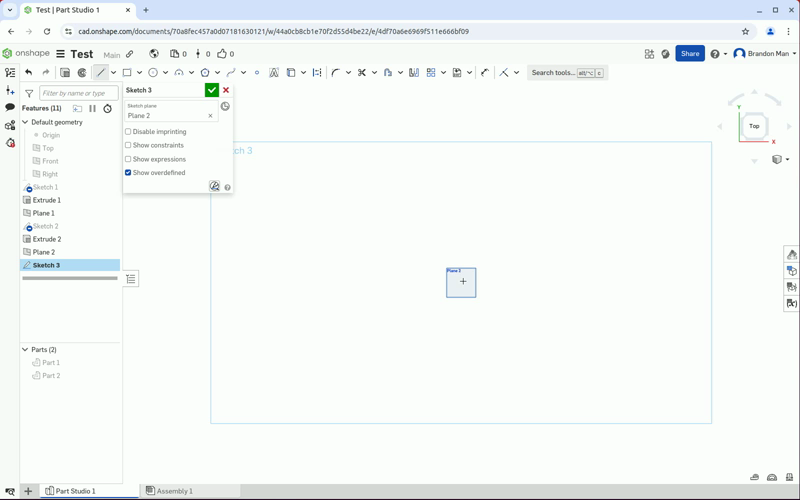
click(463, 280)
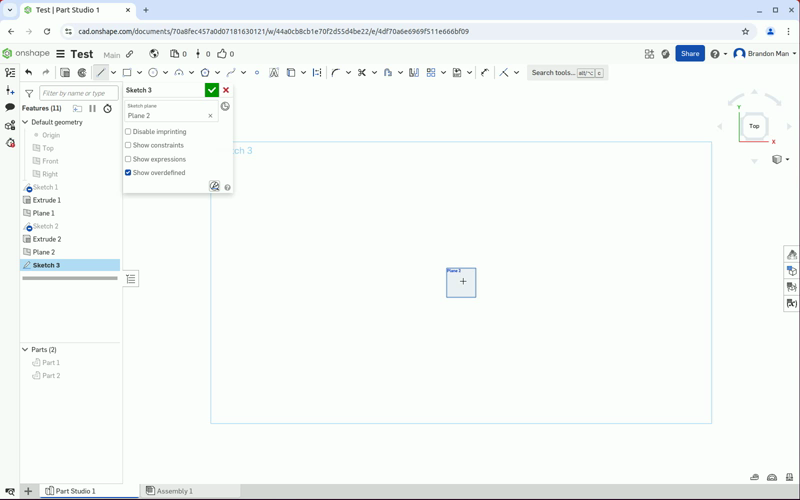
key_up(shift)
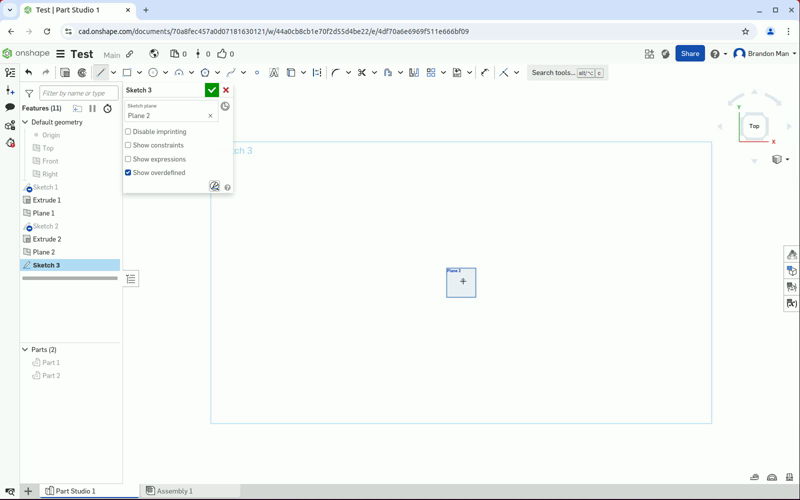
key_down(shift)
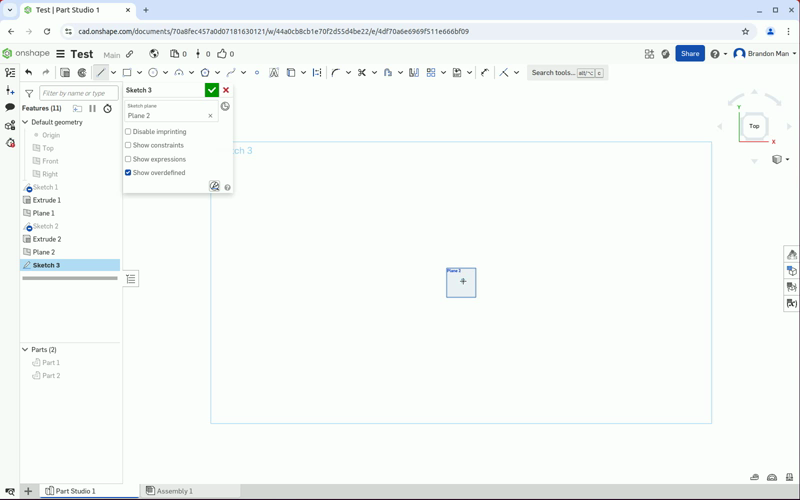
mouse_move(572, 280)
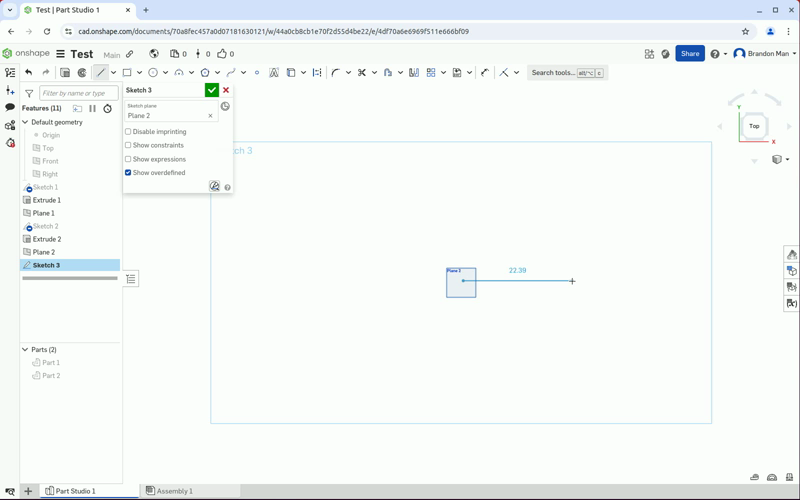
click(572, 280)
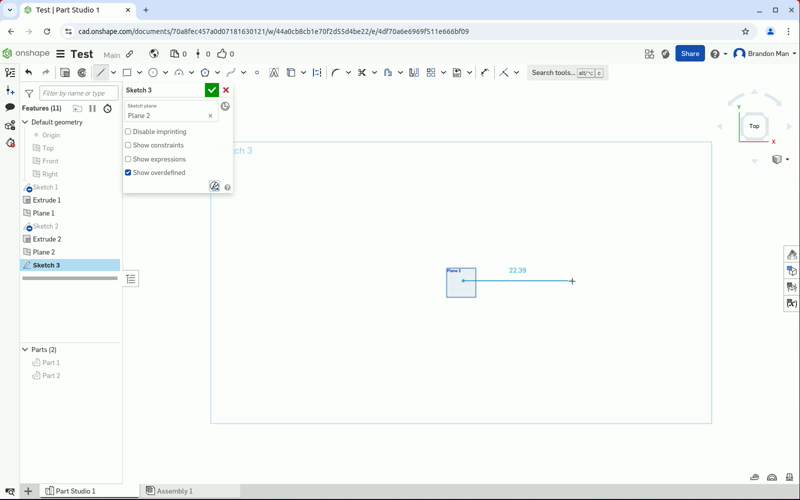
key_up(shift)
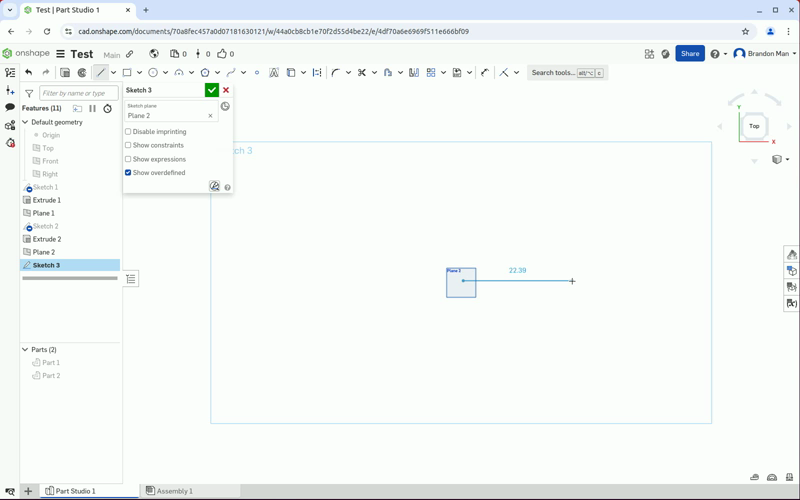
key_down(shift)
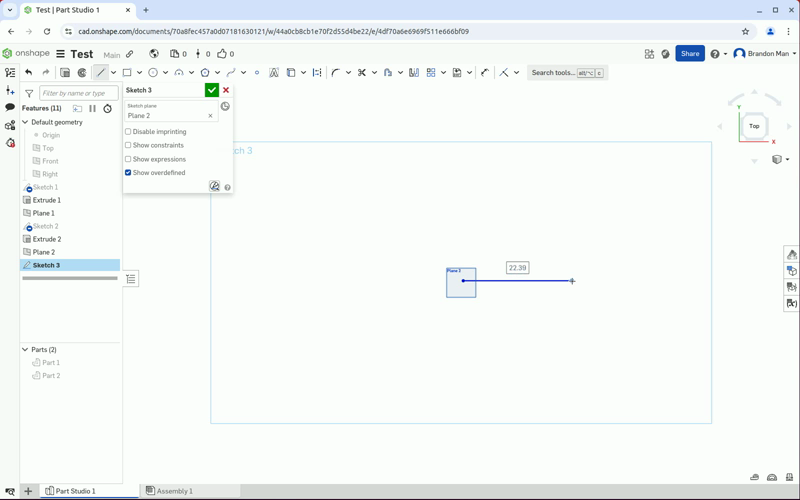
mouse_move(572, 200)
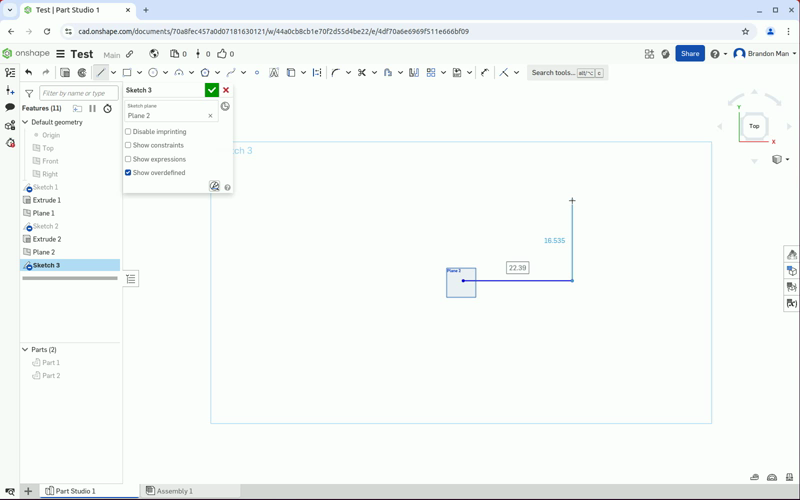
click(572, 200)
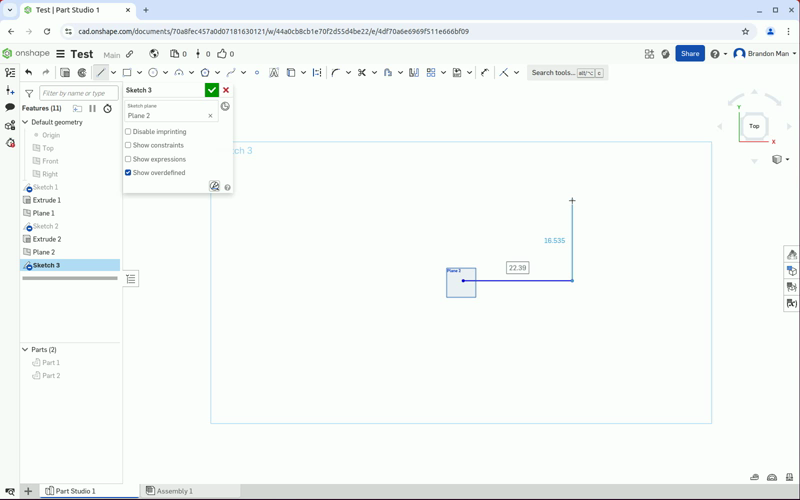
key_up(shift)
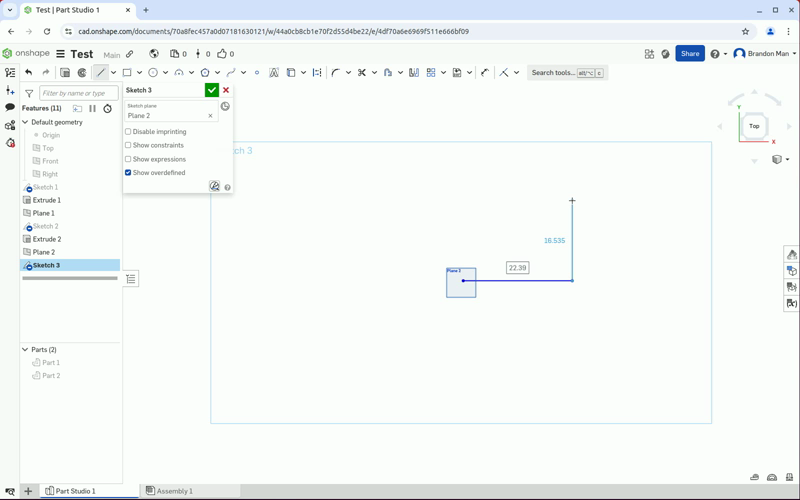
key_down(shift)
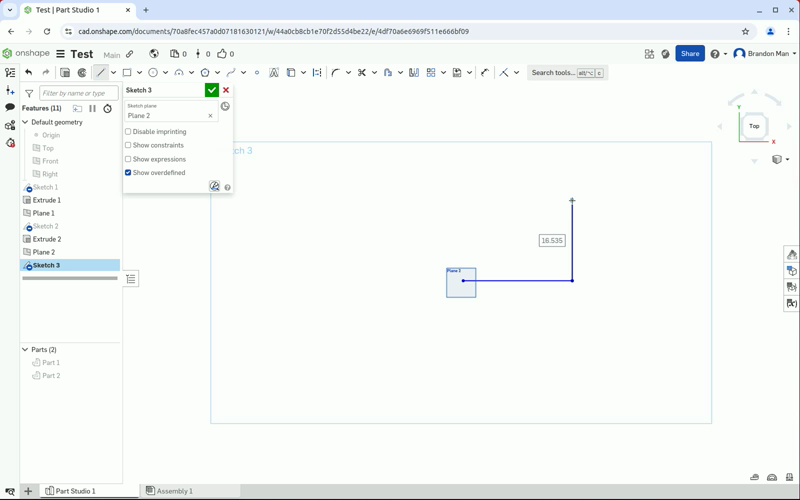
mouse_move(463, 200)
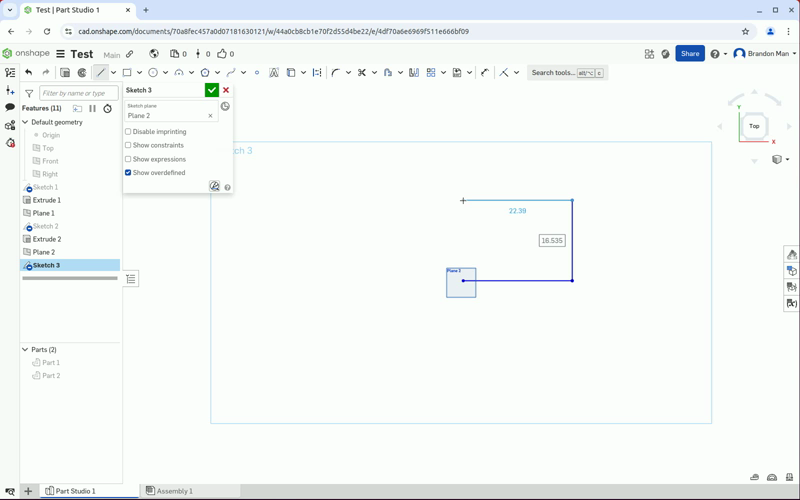
click(463, 200)
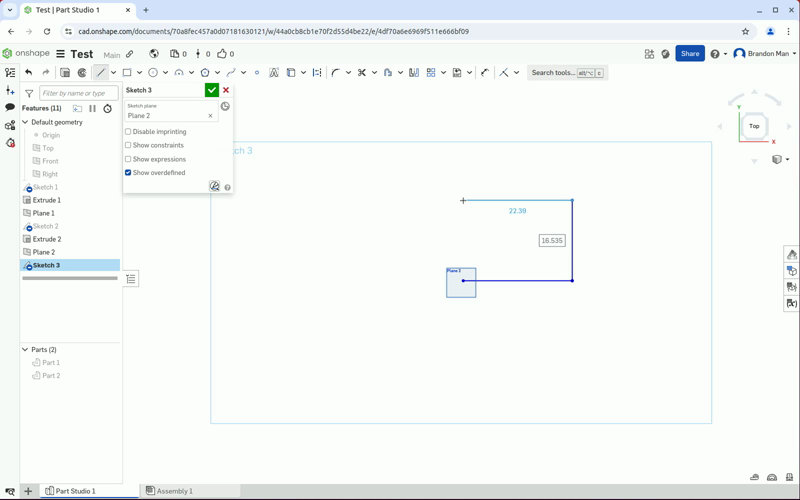
key_up(shift)
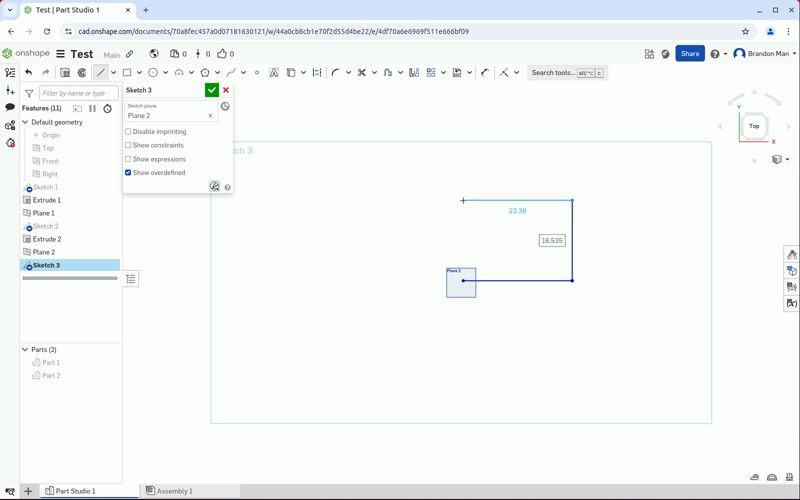
key_down(shift)
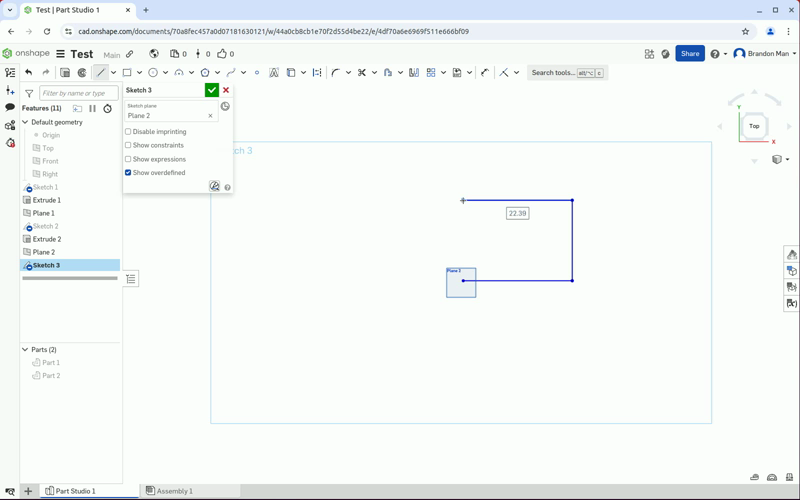
mouse_move(463, 280)
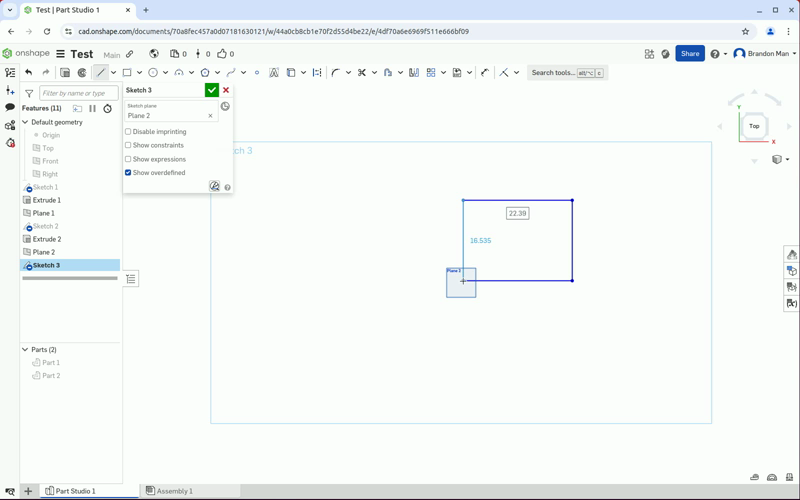
key_up(shift)
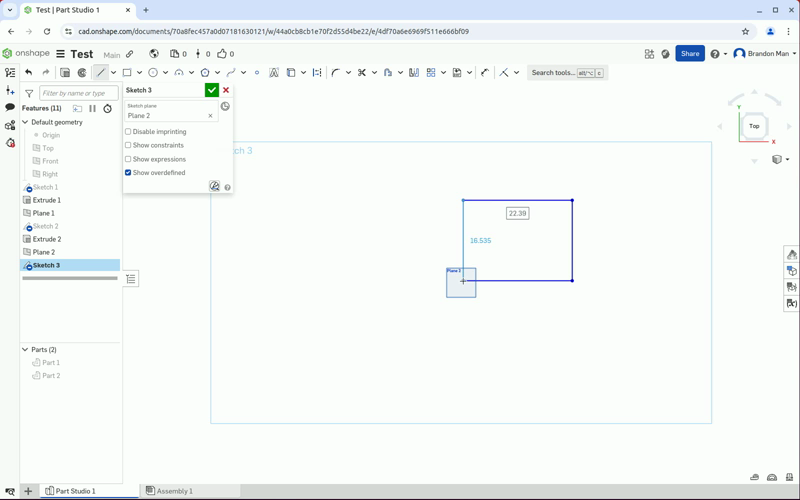
click(463, 280)
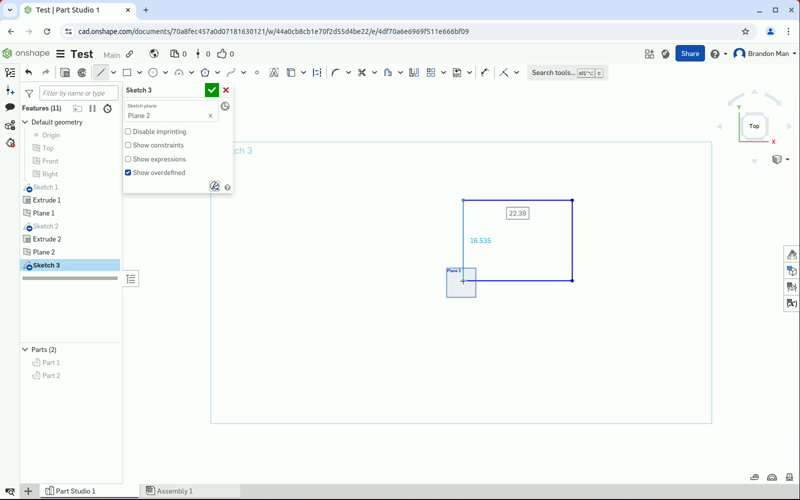
key(esc)
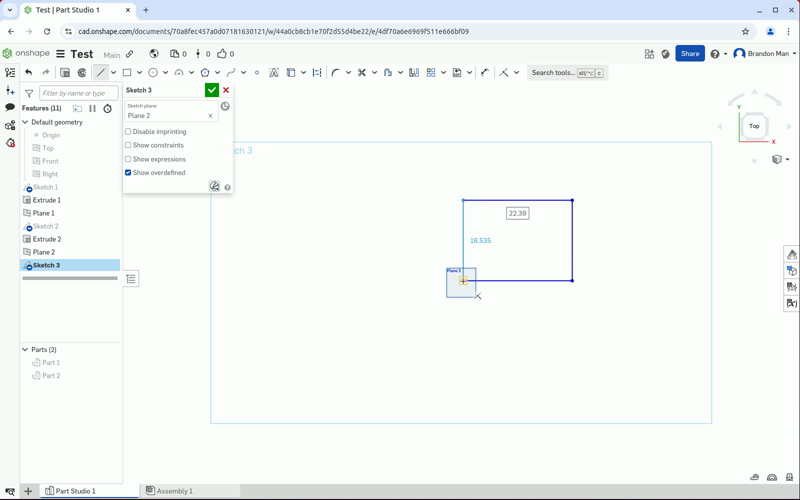
key(l)
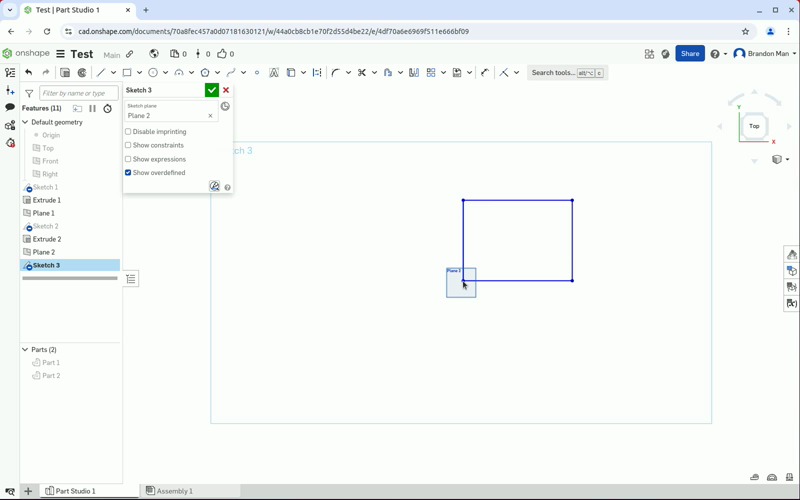
key_down(shift)
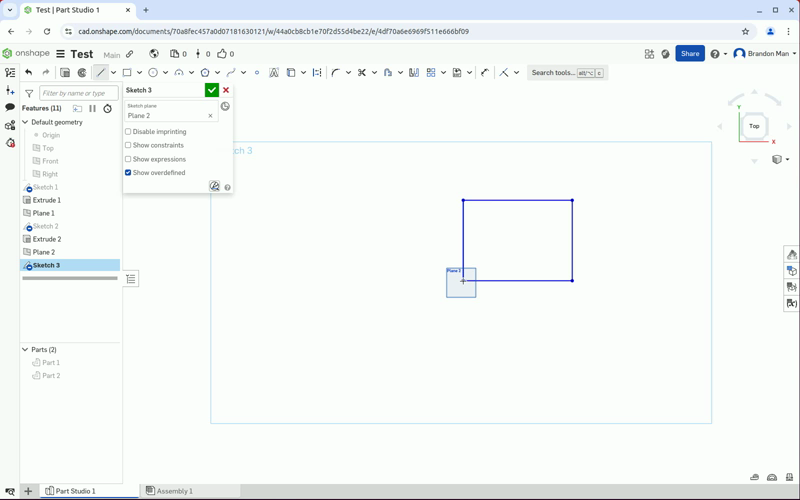
mouse_move(465, 278)
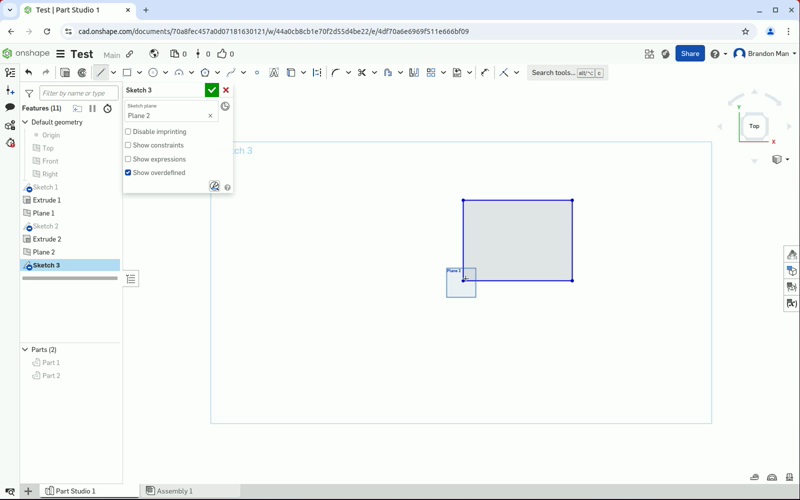
scroll(6)
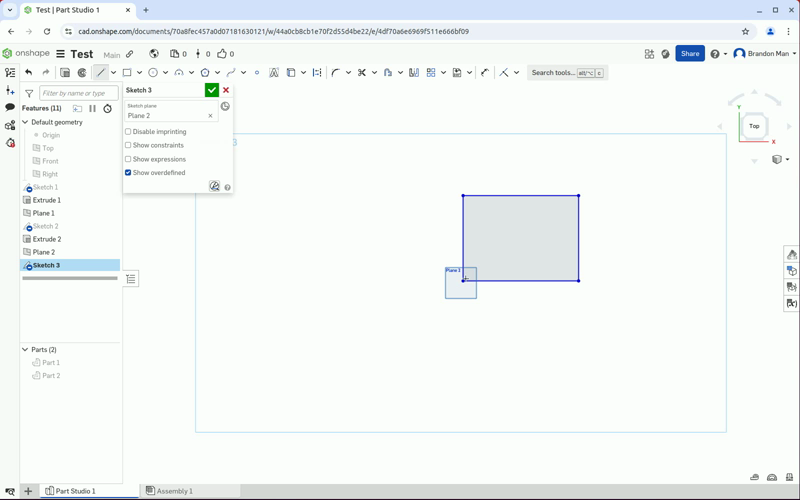
scroll(6)
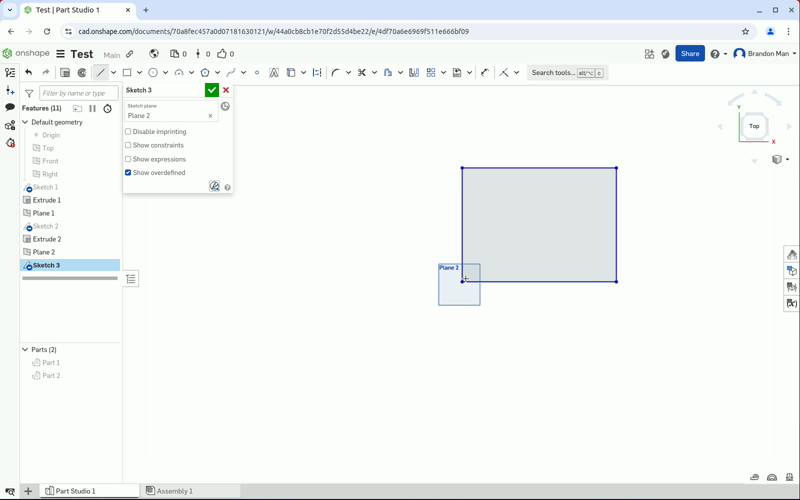
scroll(6)
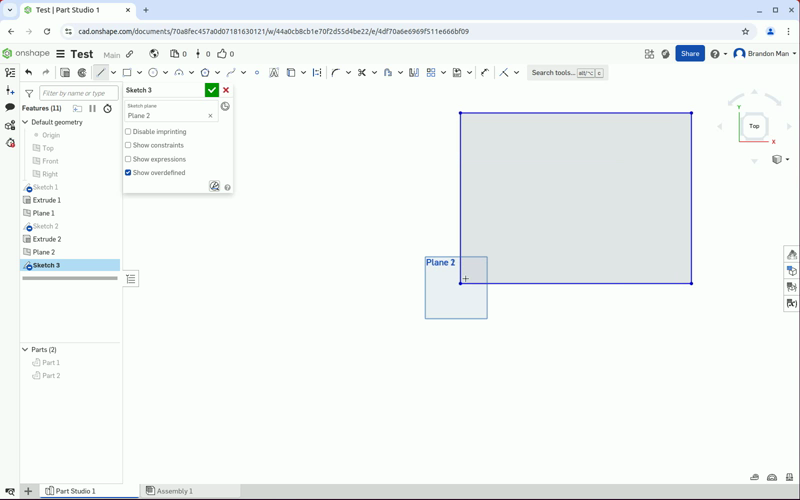
scroll(6)
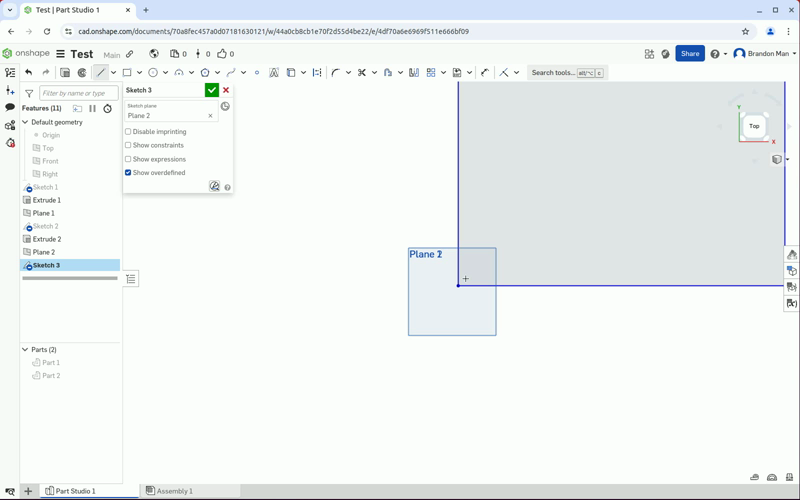
scroll(6)
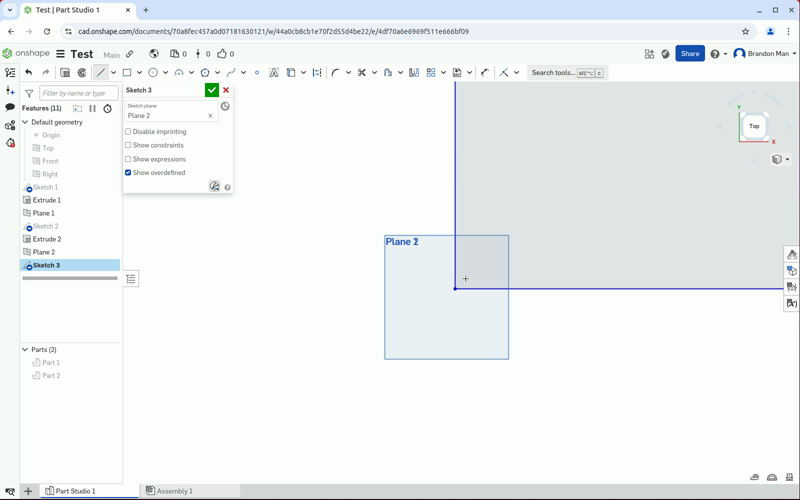
scroll(6)
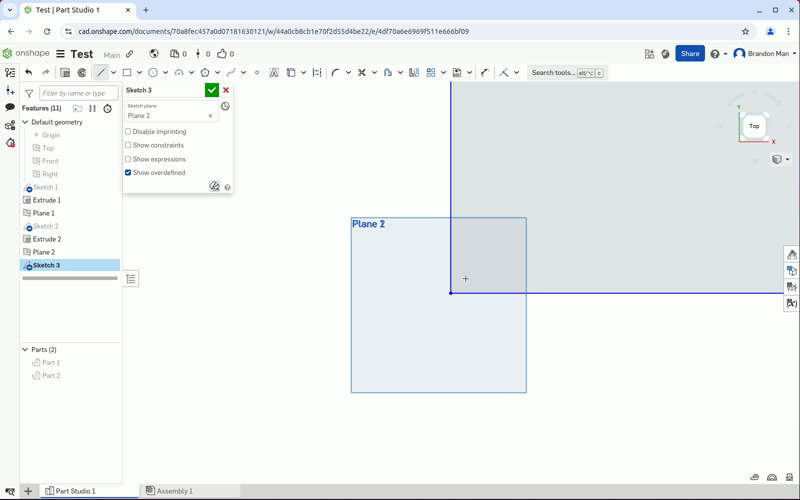
scroll(6)
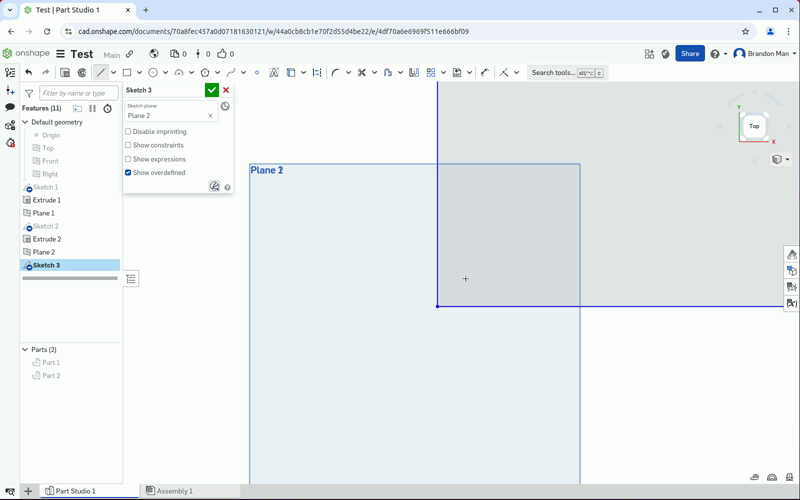
click(465, 278)
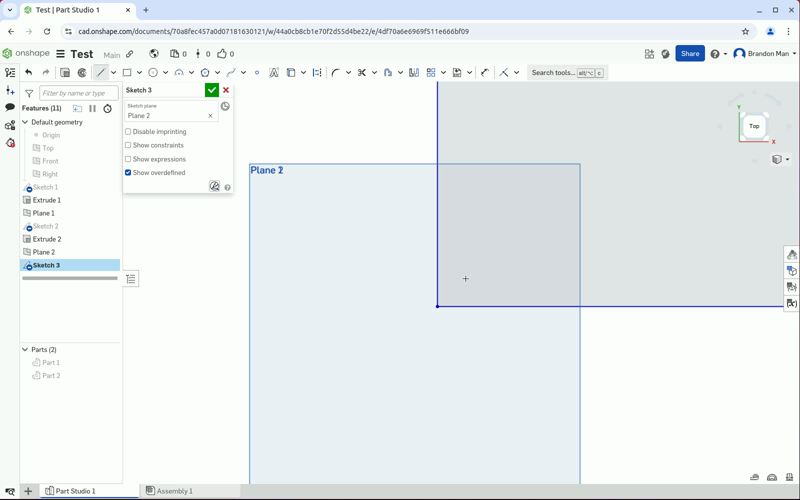
scroll(-6)
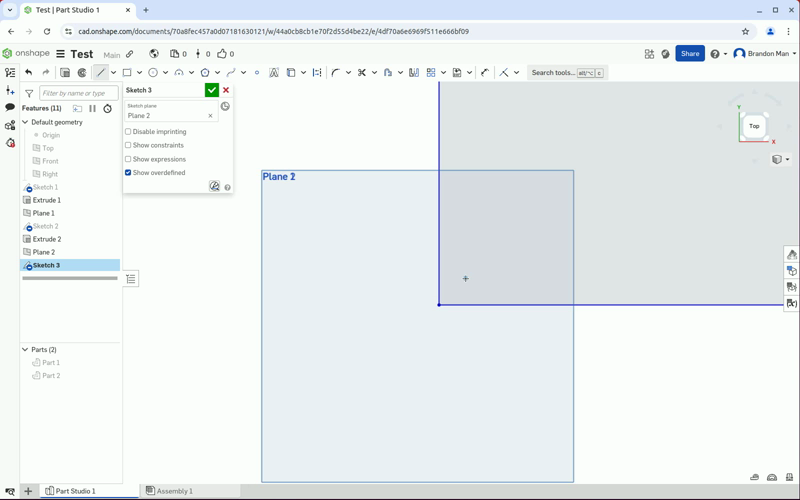
scroll(-6)
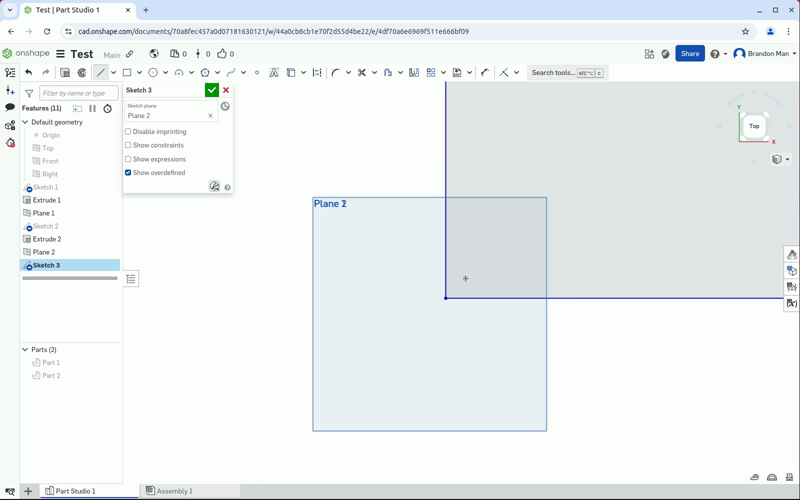
scroll(-6)
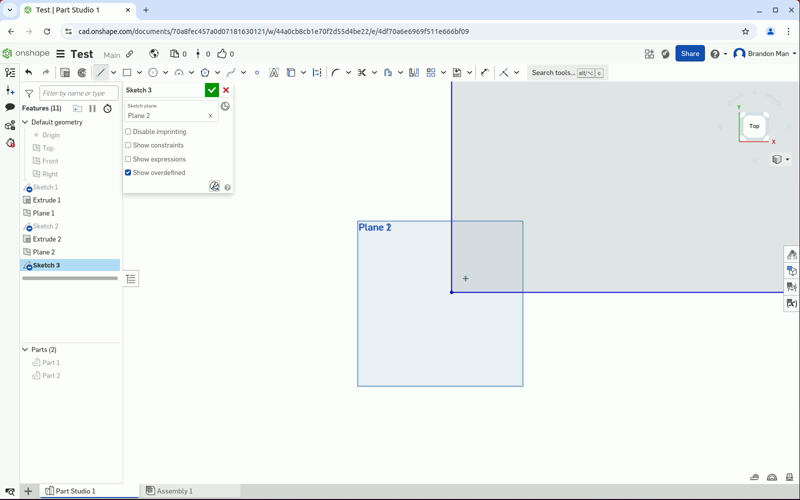
scroll(-6)
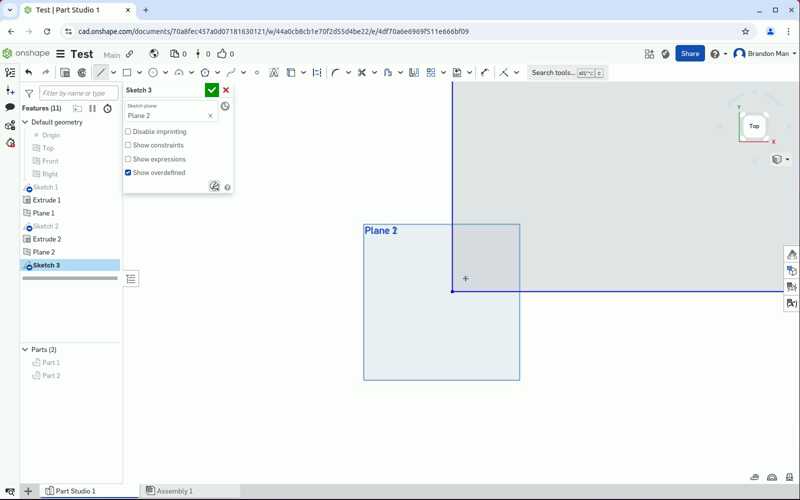
scroll(-6)
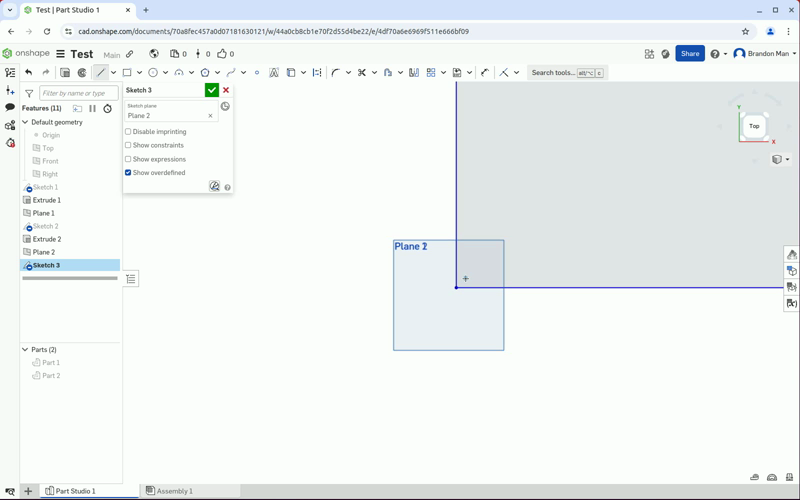
scroll(-6)
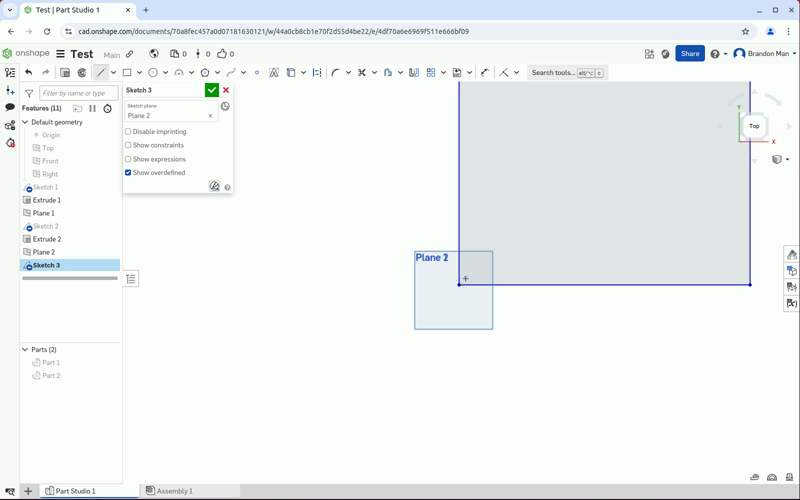
scroll(-6)
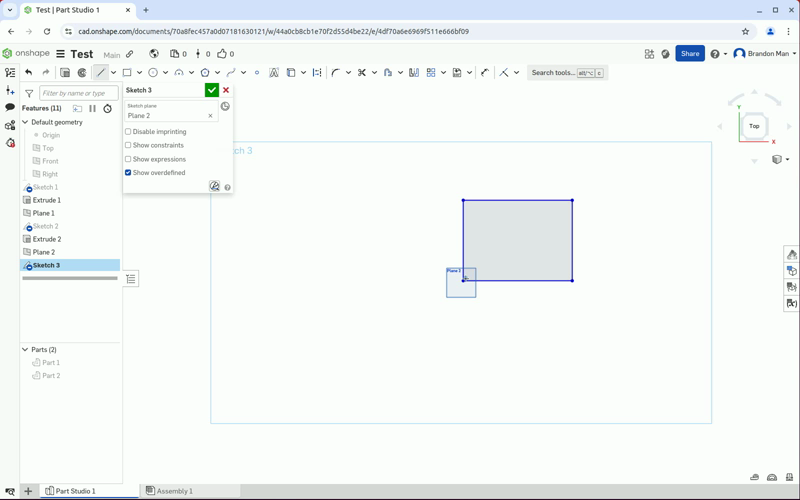
key_up(shift)
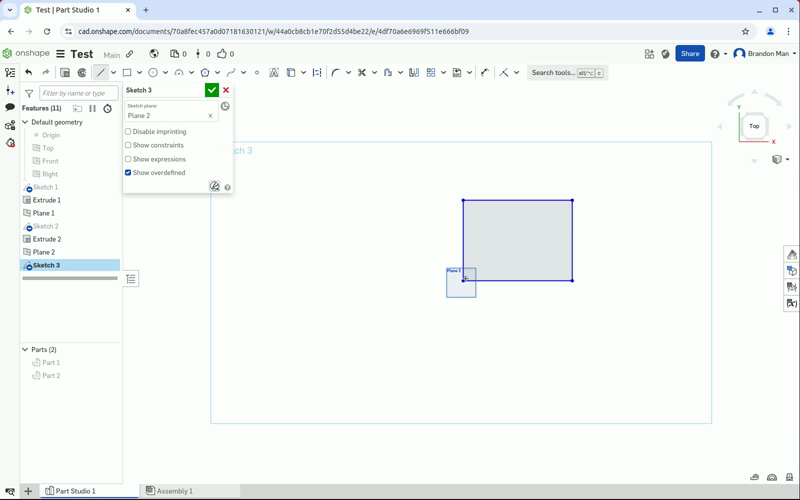
key_down(shift)
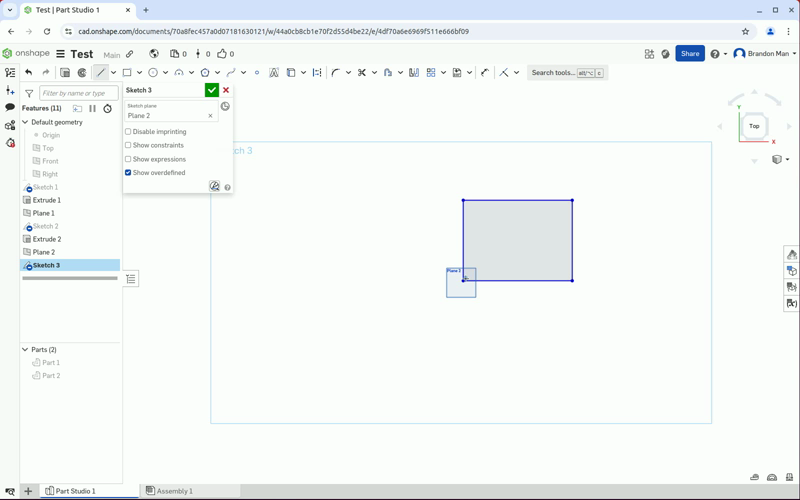
mouse_move(570, 278)
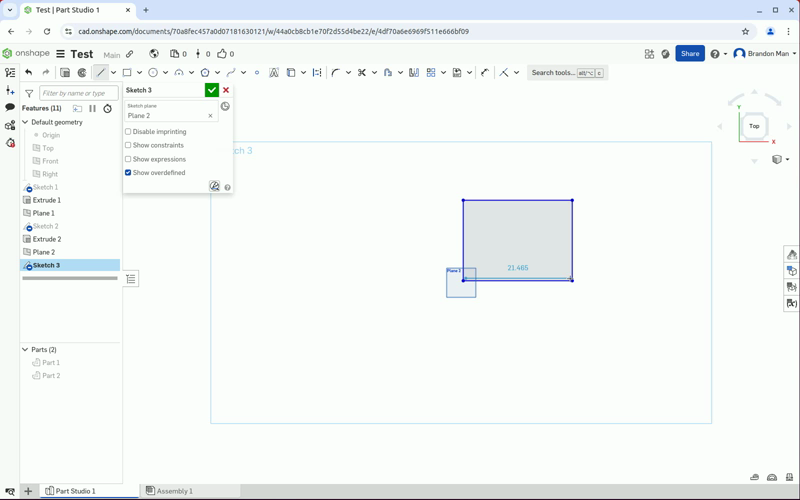
scroll(6)
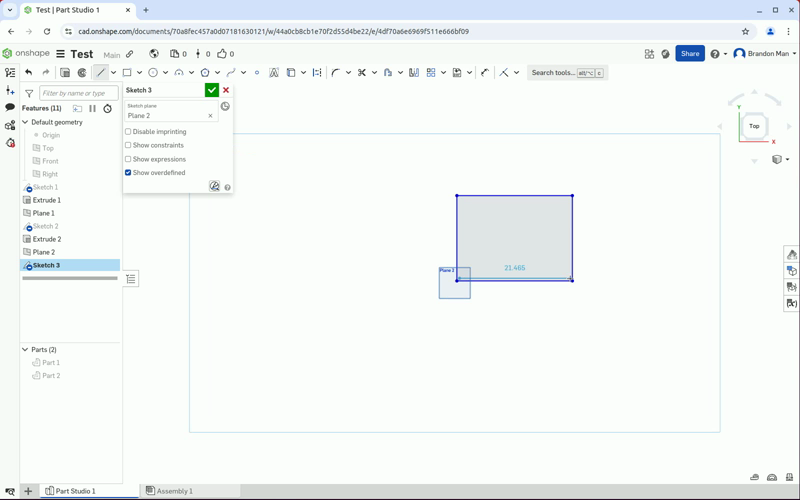
scroll(6)
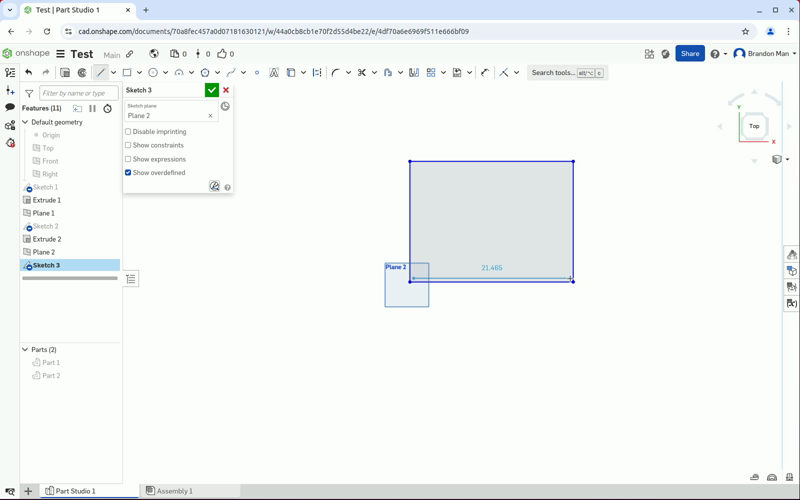
scroll(6)
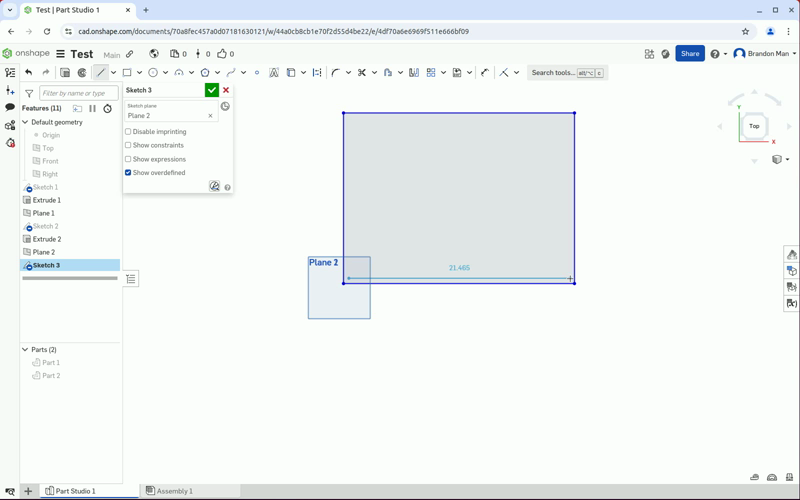
scroll(6)
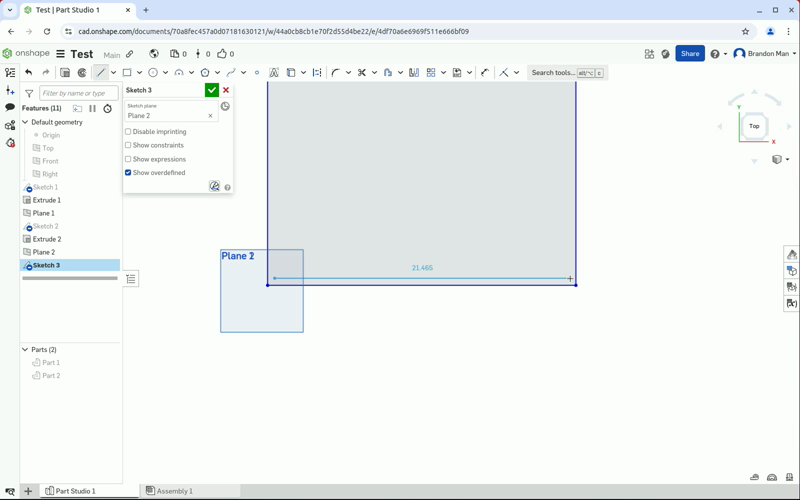
scroll(6)
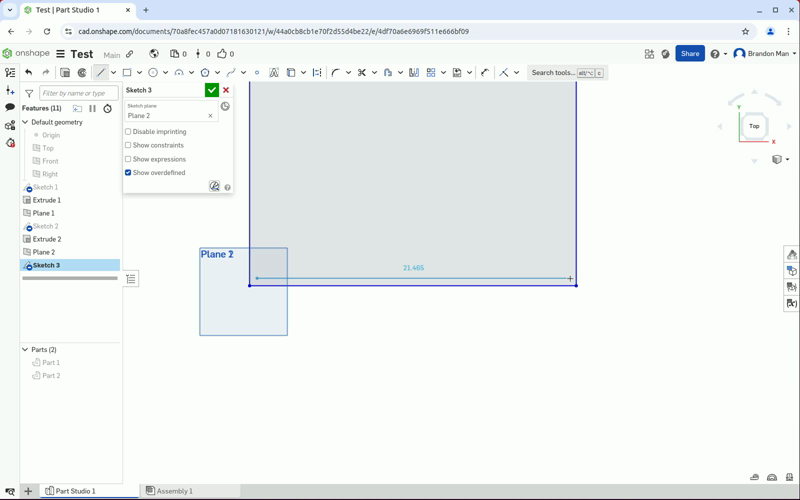
scroll(6)
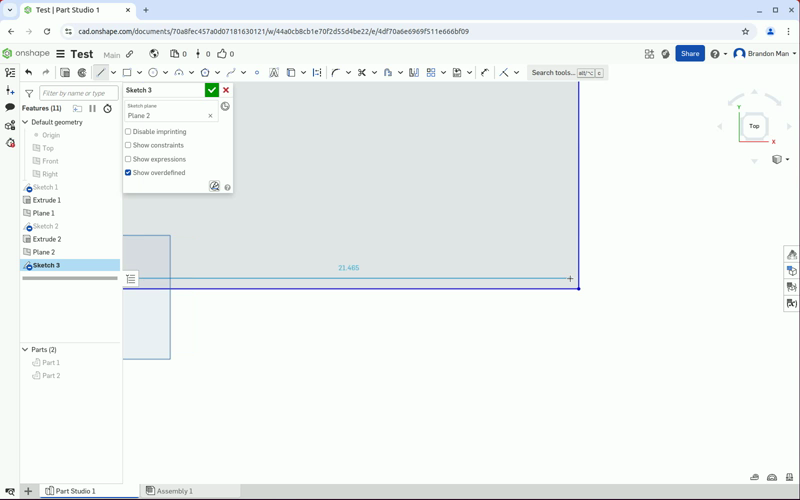
scroll(6)
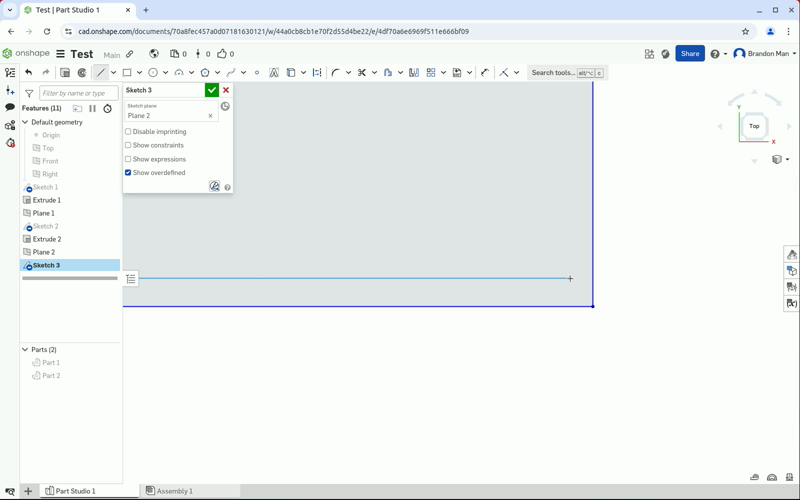
click(570, 278)
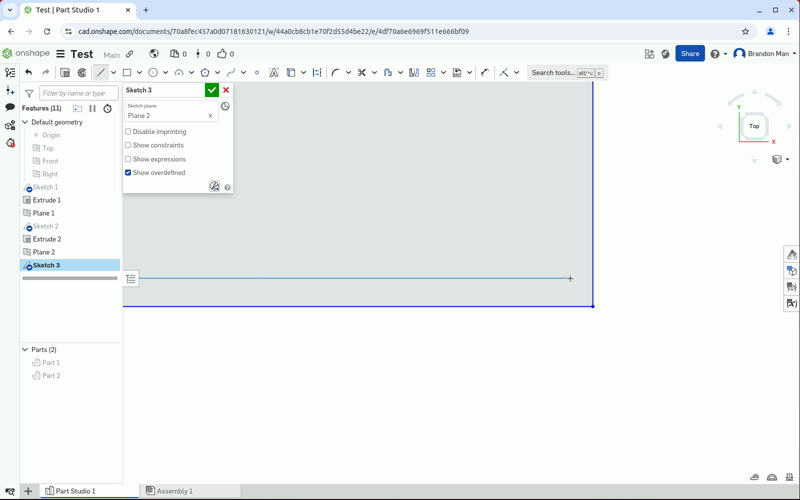
scroll(-6)
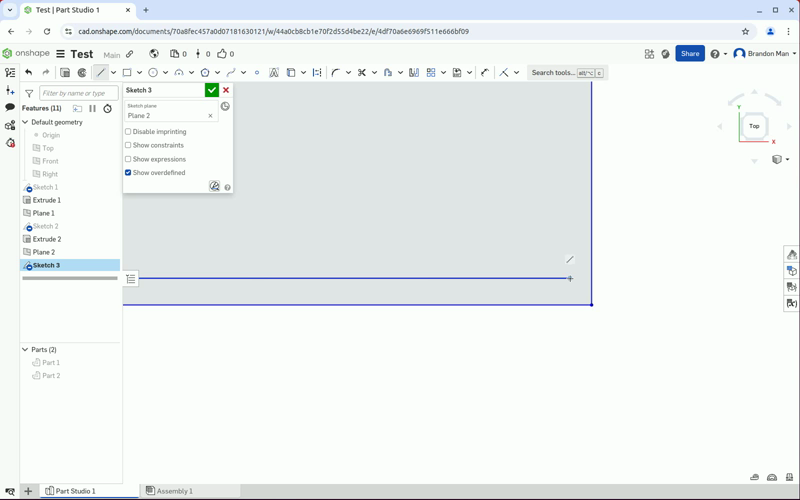
scroll(-6)
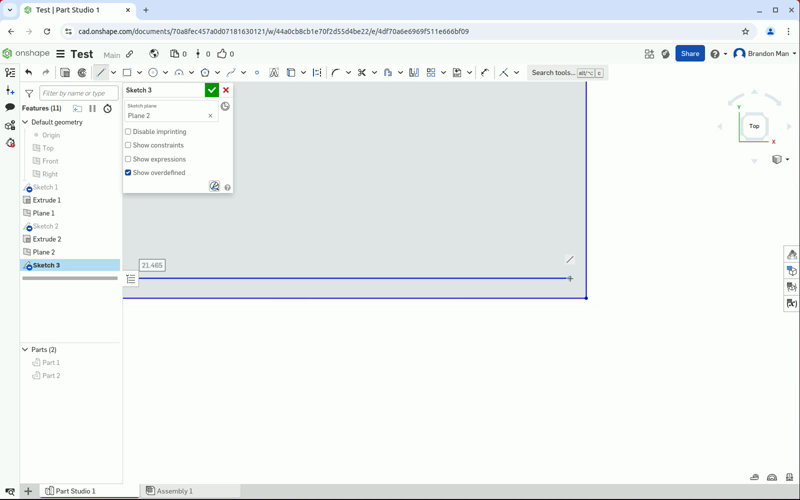
scroll(-6)
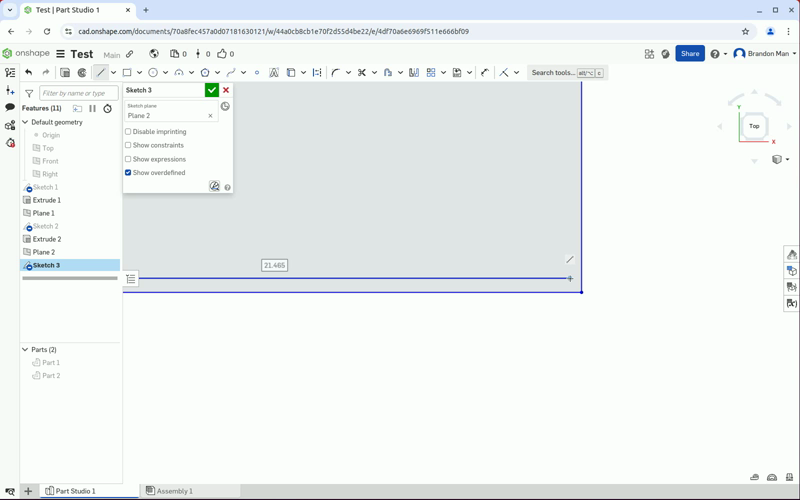
scroll(-6)
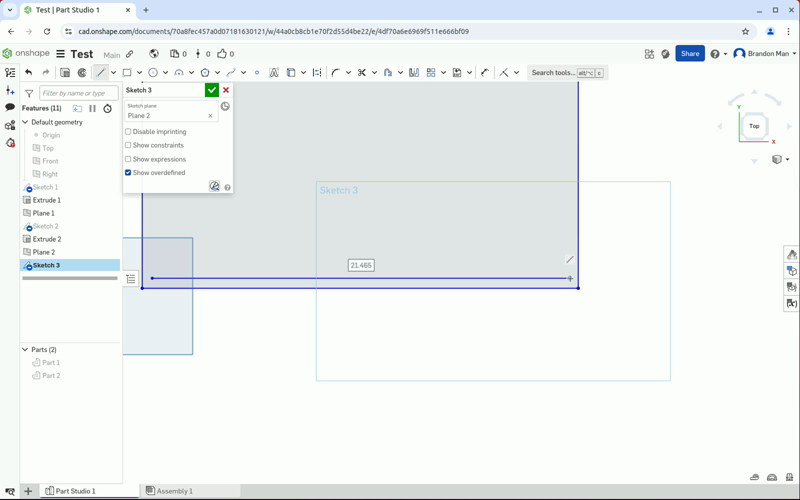
scroll(-6)
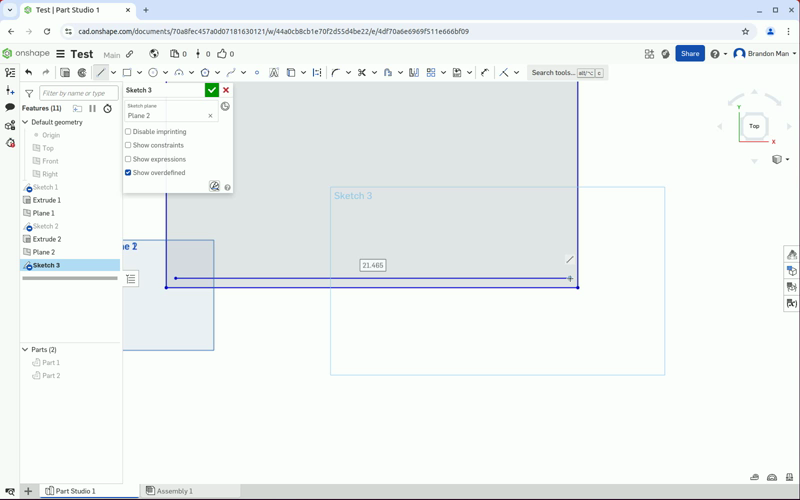
scroll(-6)
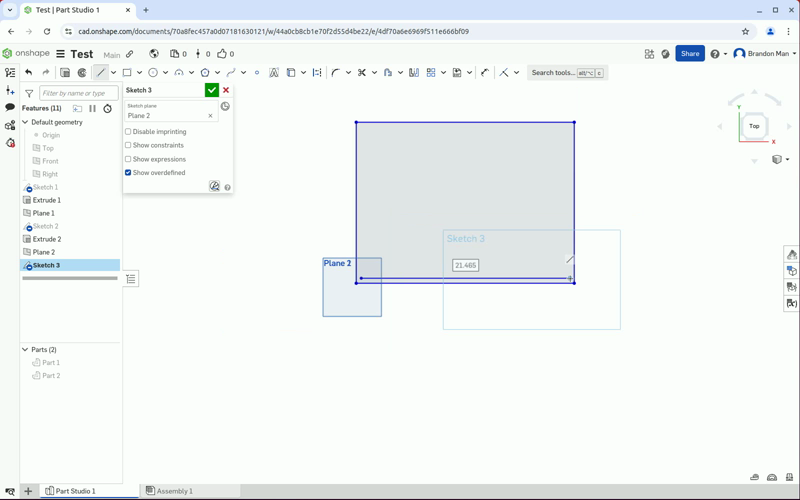
scroll(-6)
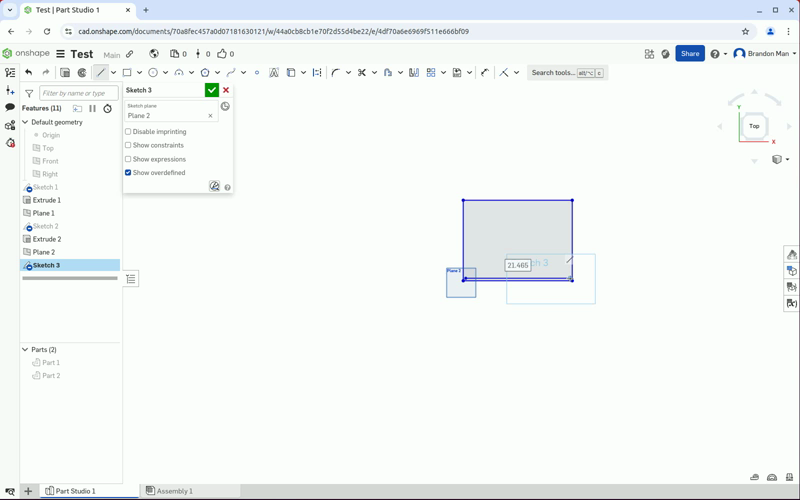
key_up(shift)
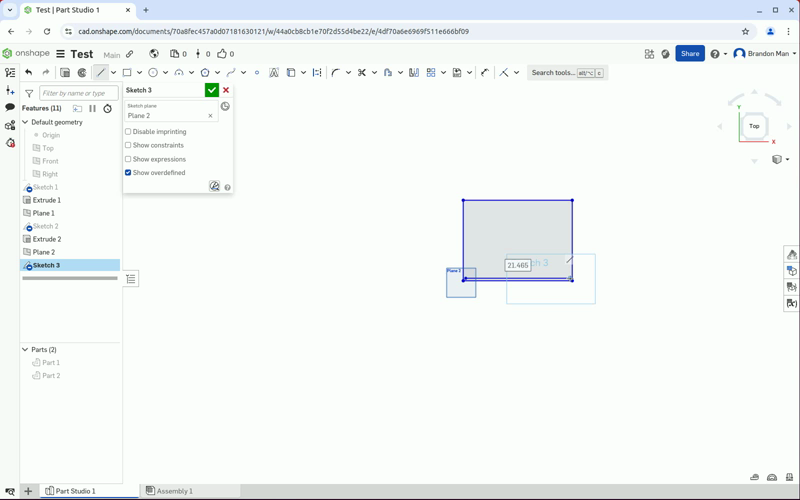
key_down(shift)
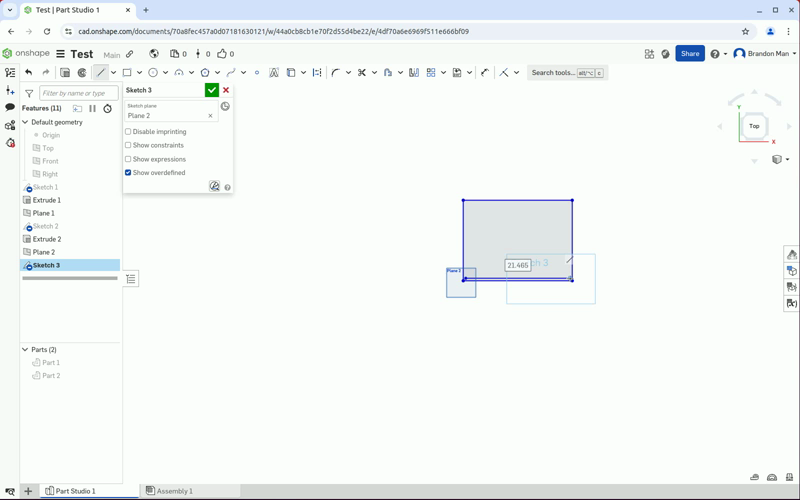
mouse_move(570, 201)
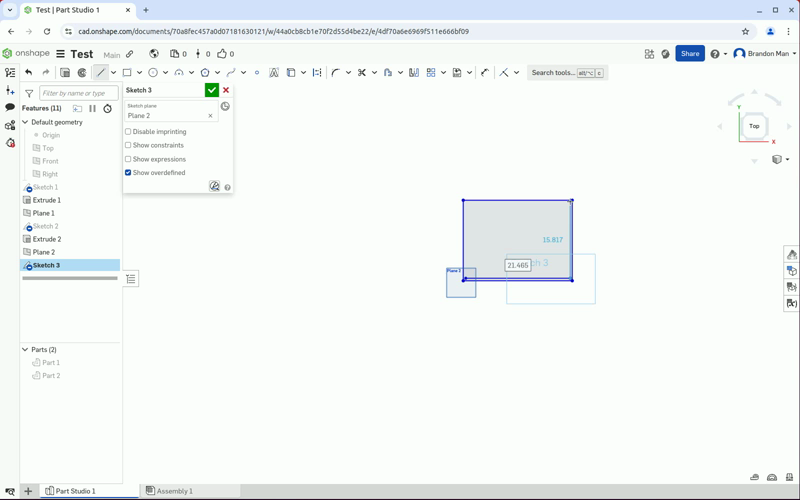
scroll(6)
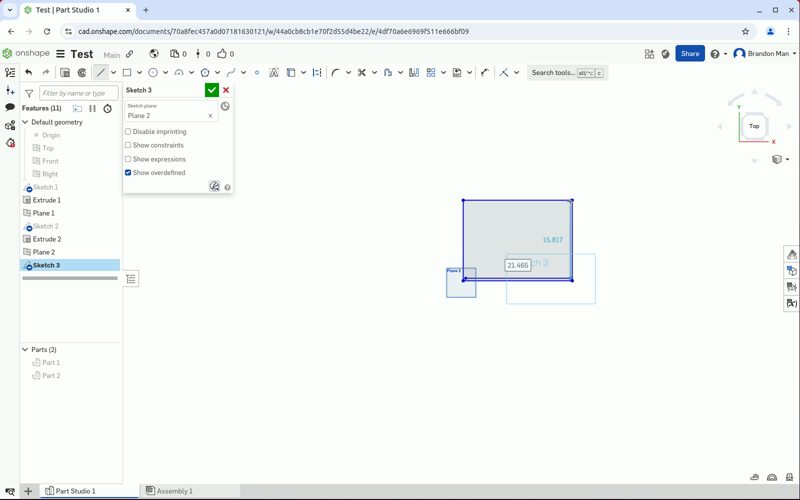
scroll(6)
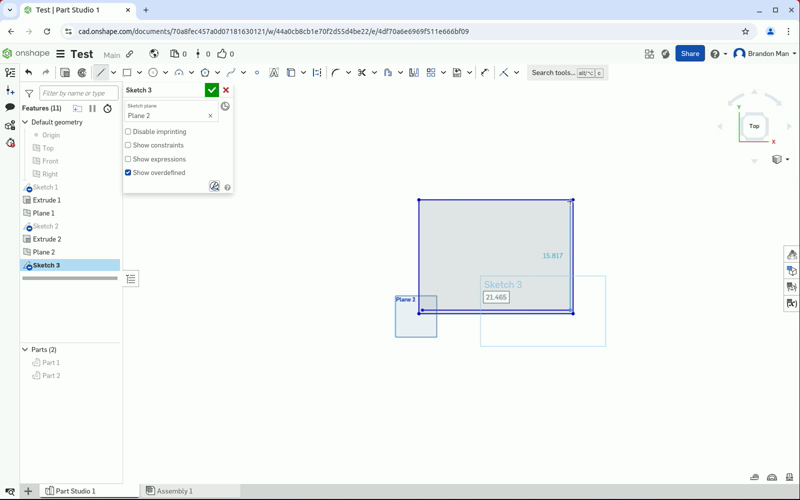
scroll(6)
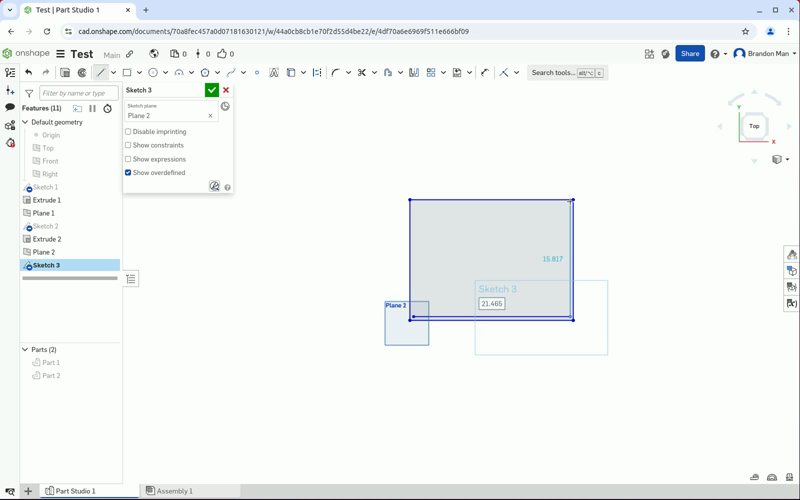
scroll(6)
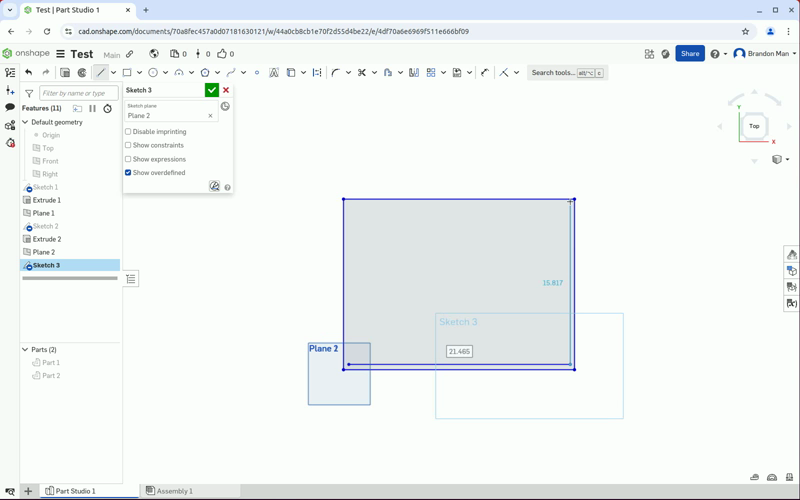
scroll(6)
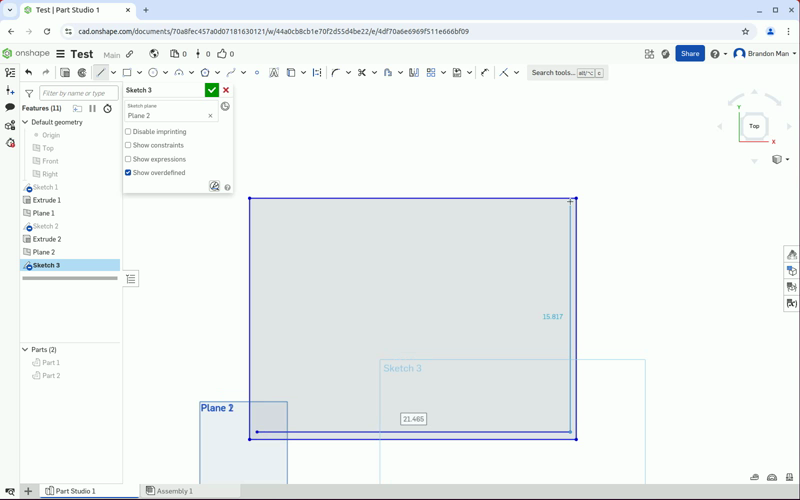
scroll(6)
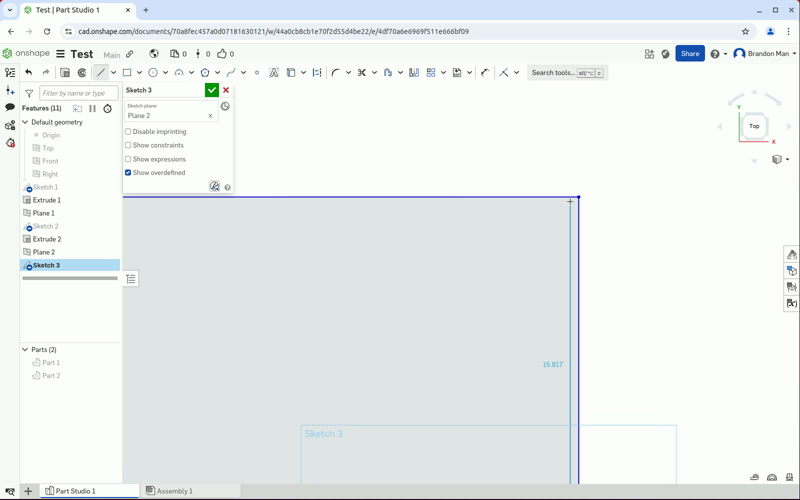
scroll(6)
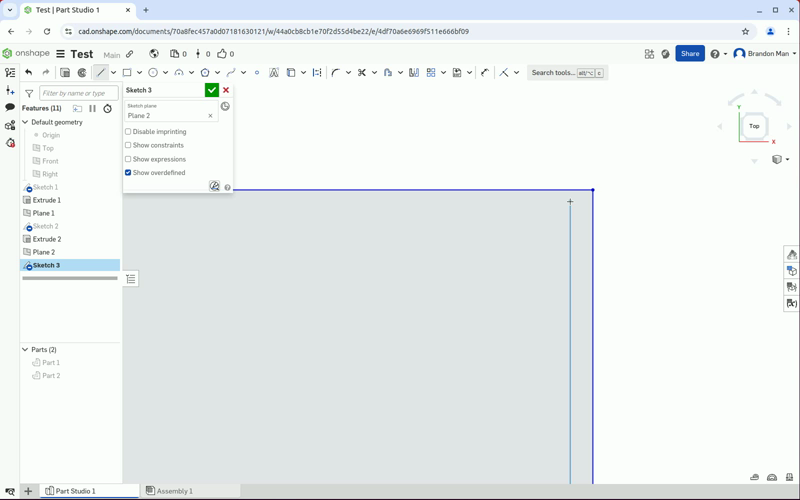
click(570, 201)
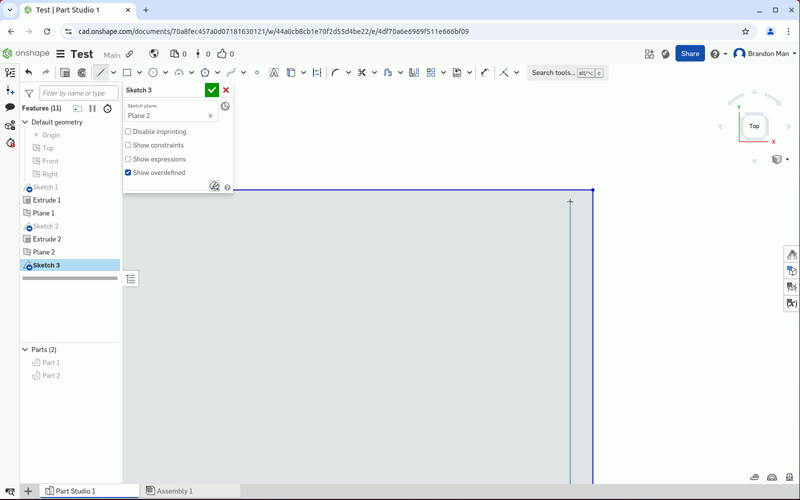
scroll(-6)
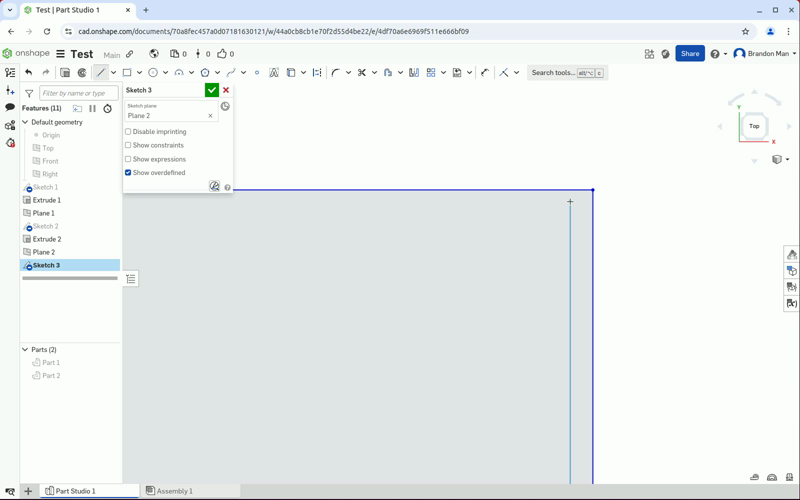
scroll(-6)
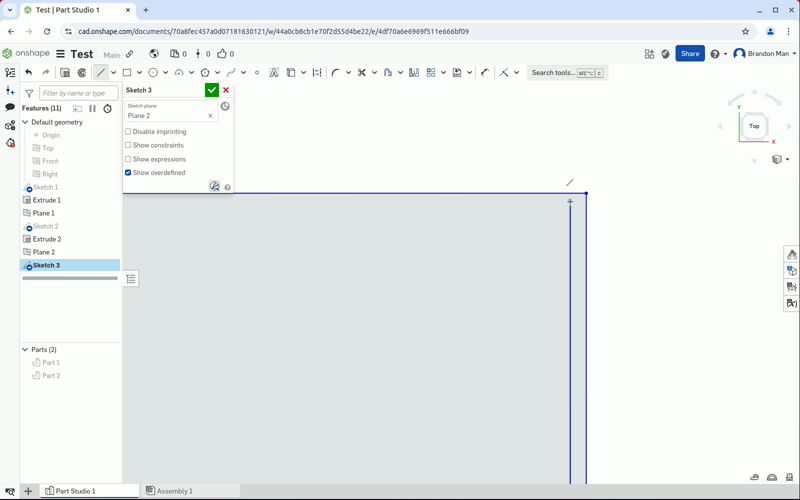
scroll(-6)
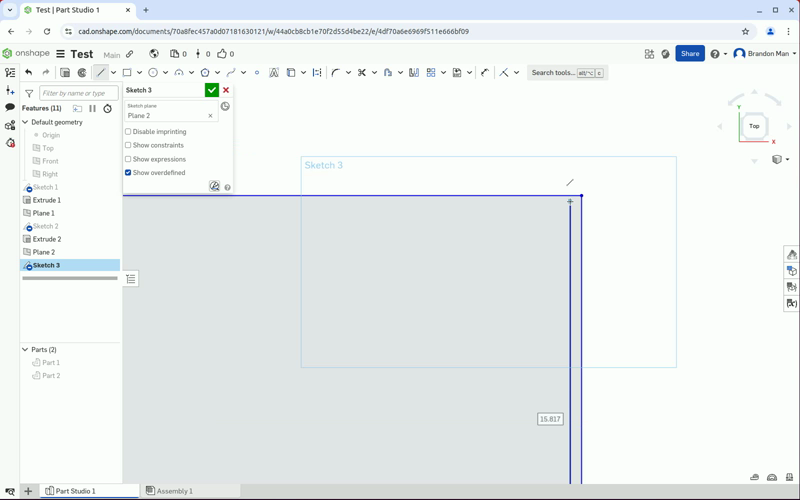
scroll(-6)
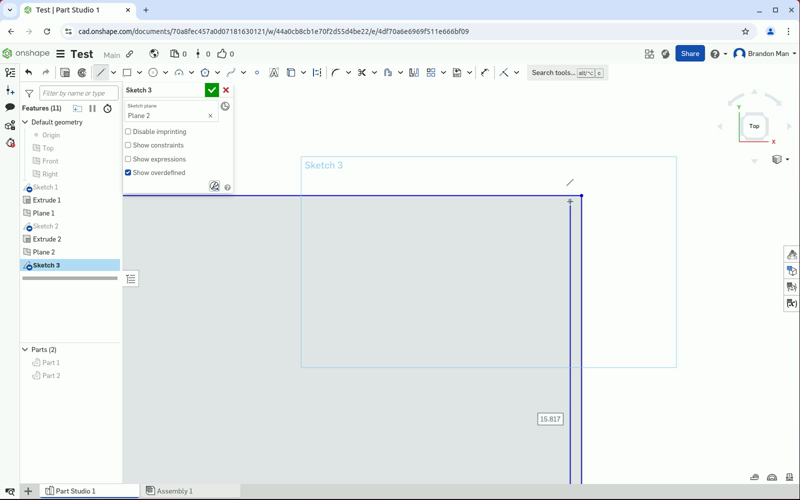
scroll(-6)
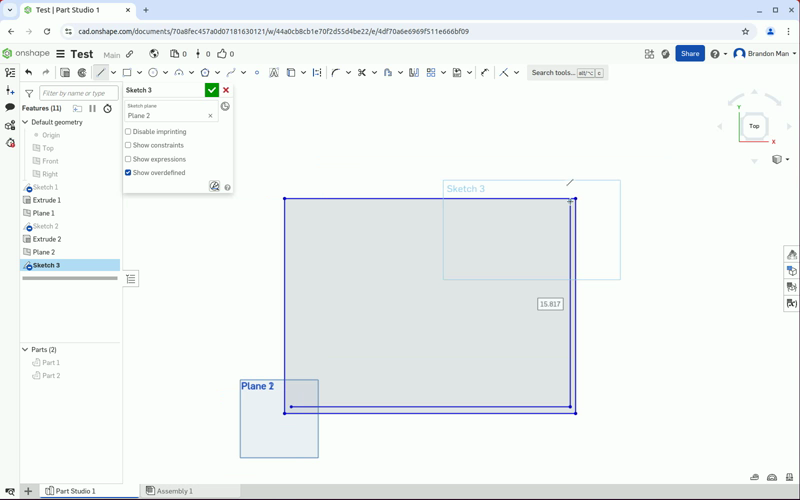
scroll(-6)
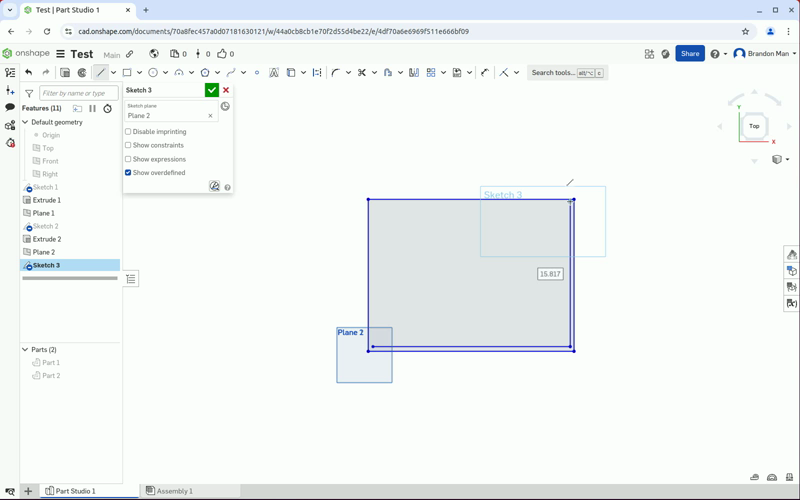
scroll(-6)
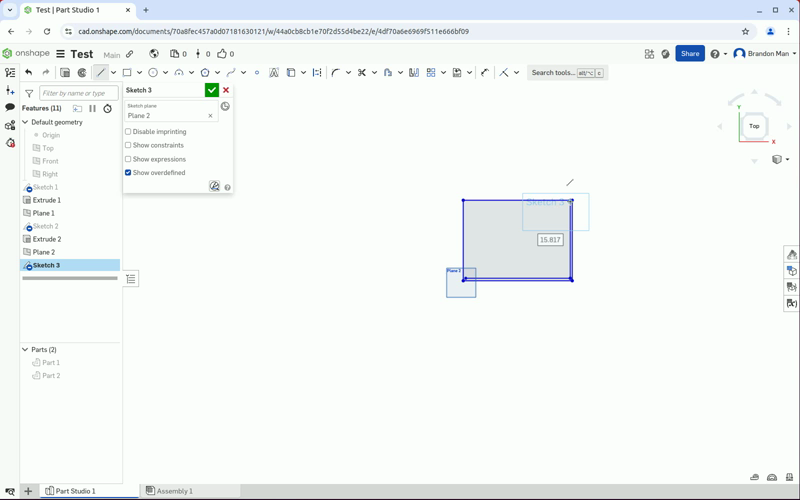
key_up(shift)
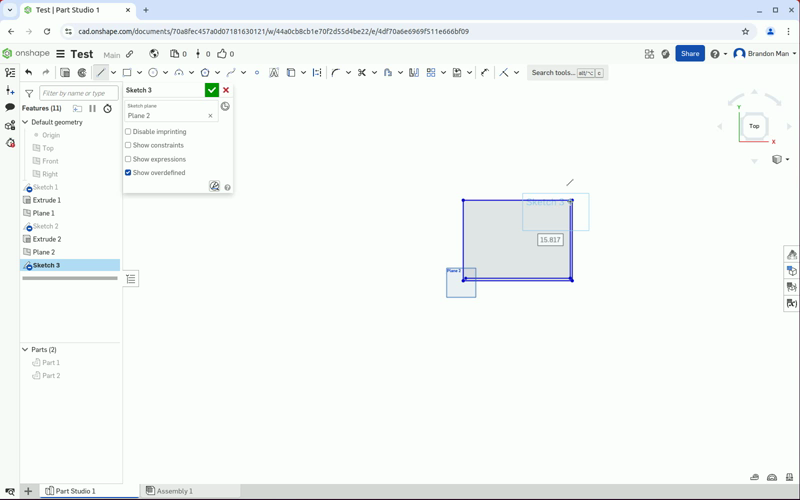
key_down(shift)
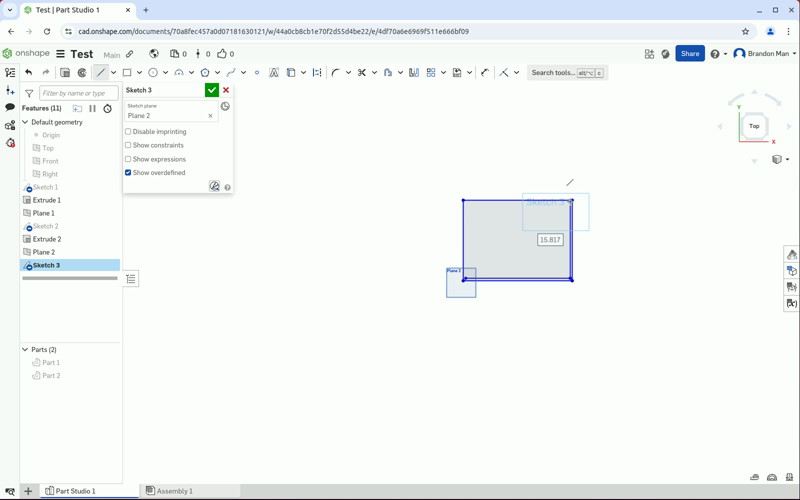
mouse_move(465, 201)
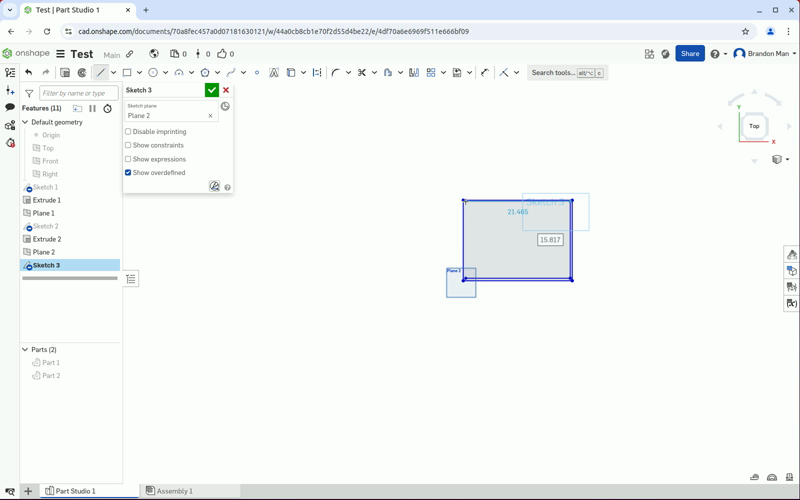
scroll(6)
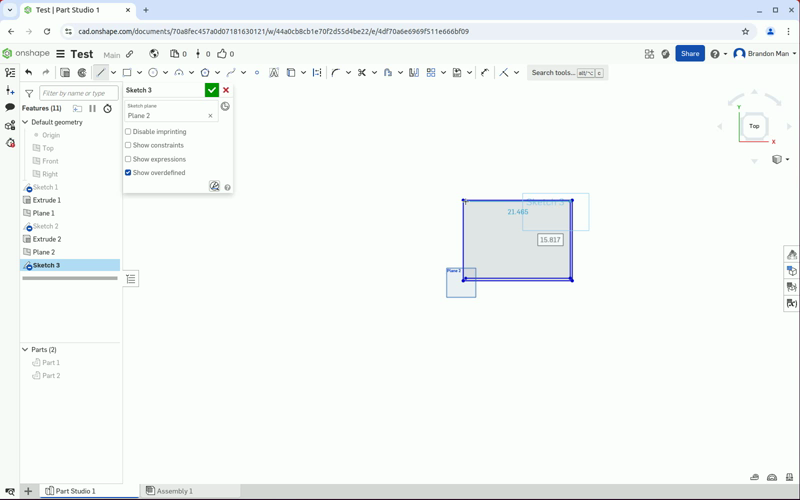
scroll(6)
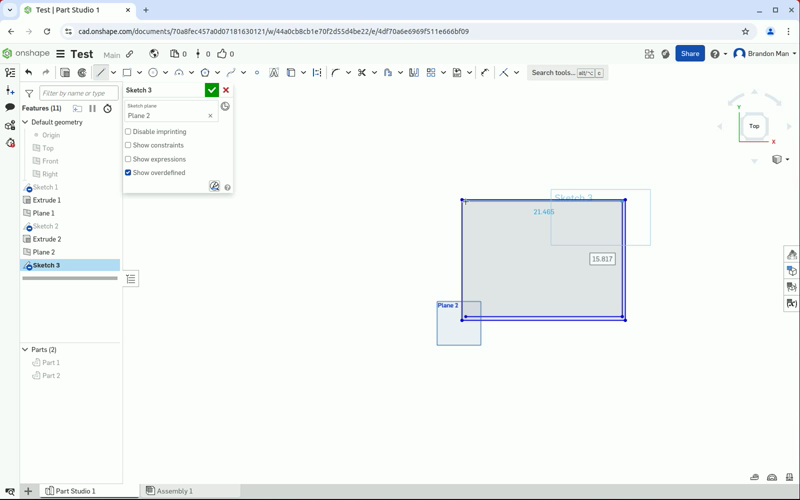
scroll(6)
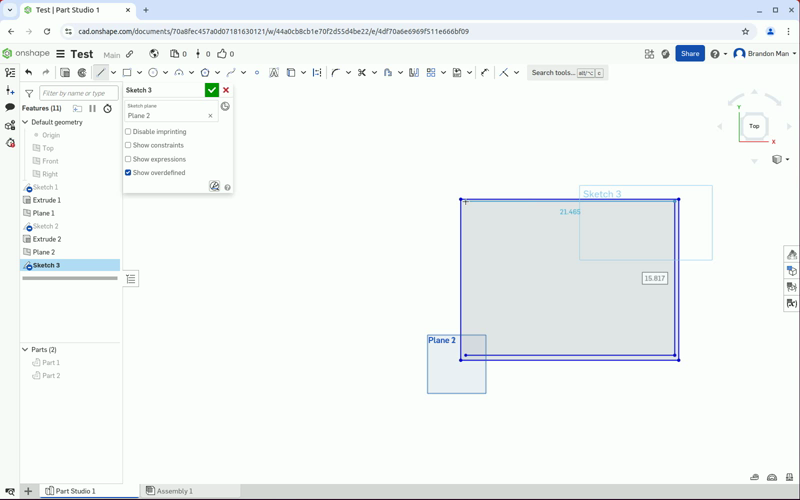
scroll(6)
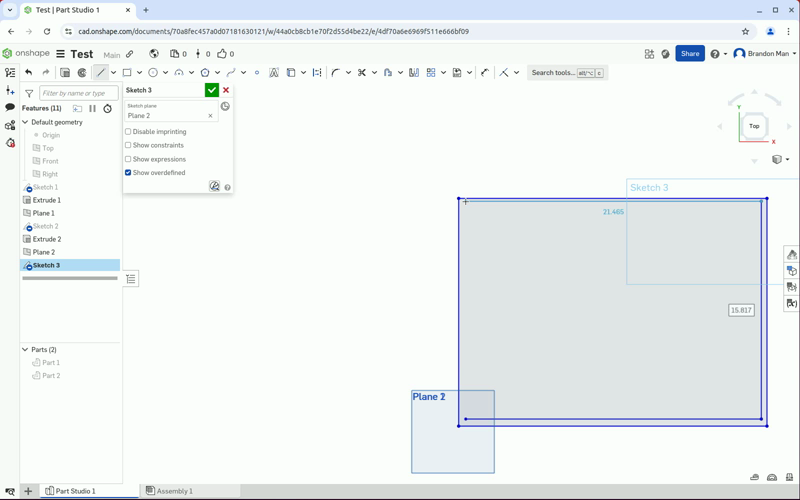
scroll(6)
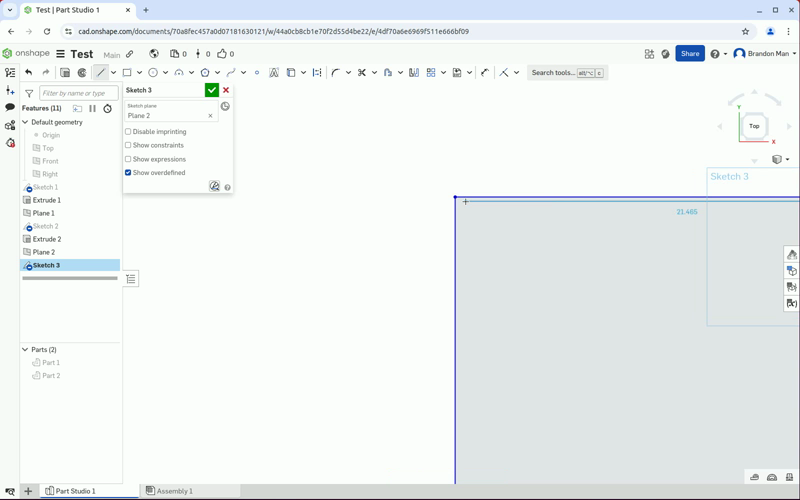
scroll(6)
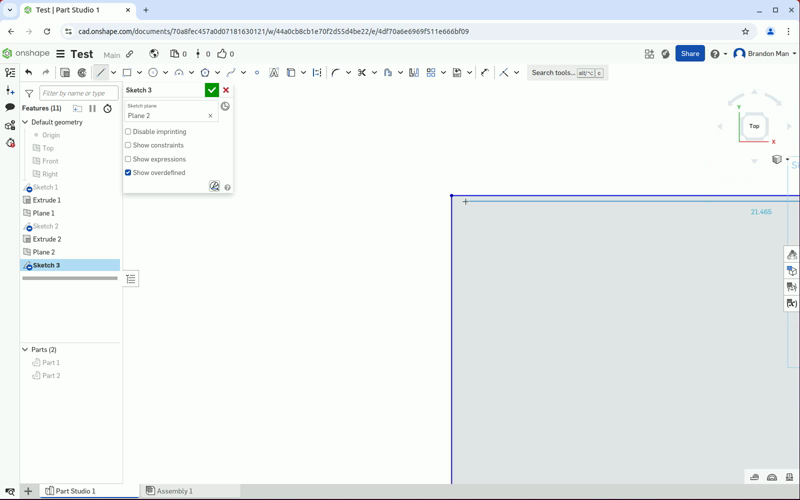
scroll(6)
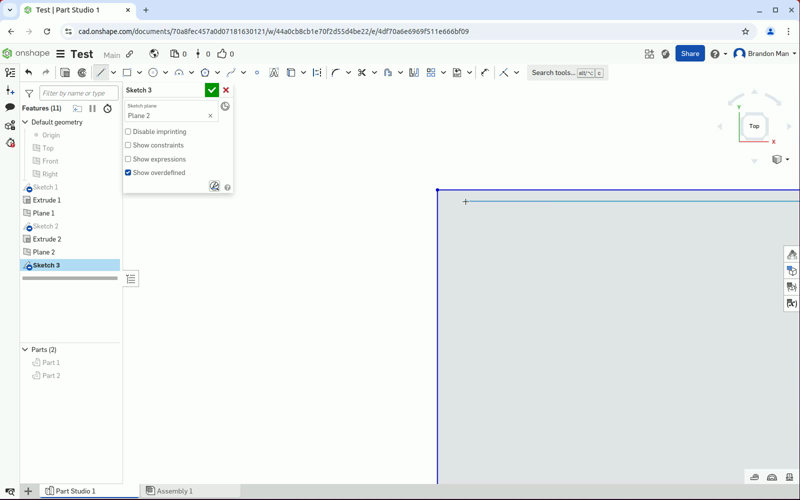
click(465, 201)
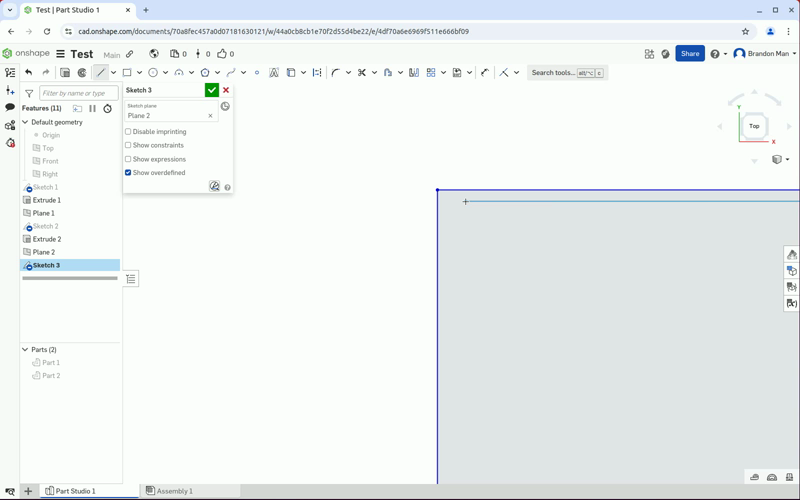
scroll(-6)
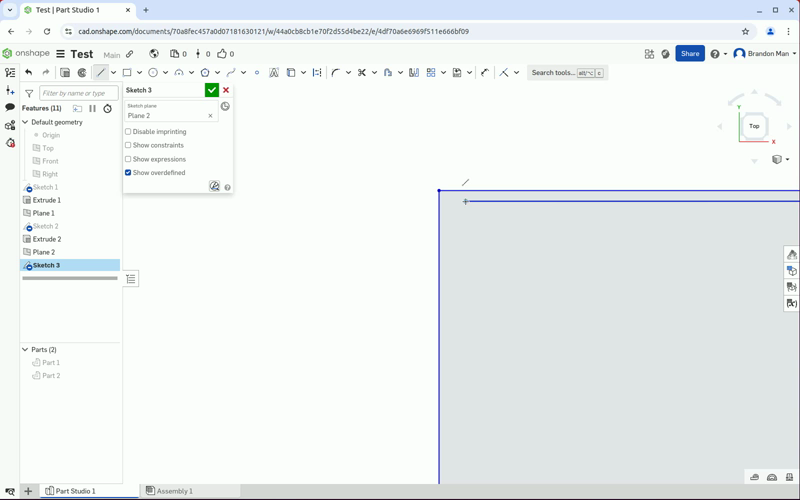
scroll(-6)
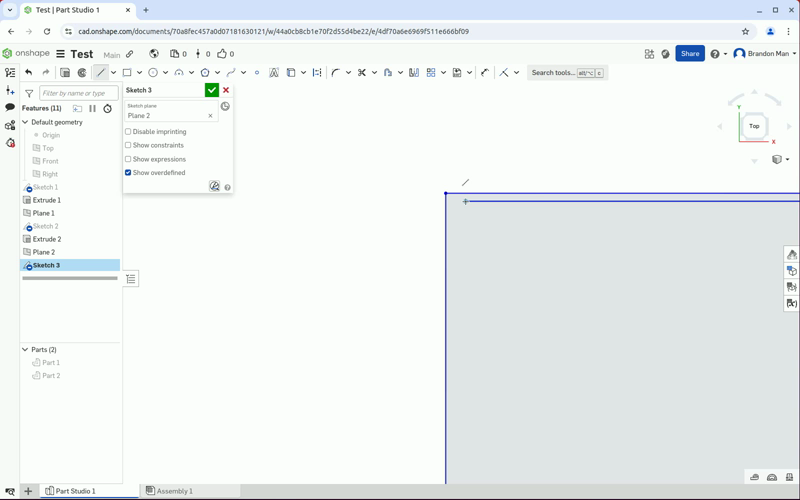
scroll(-6)
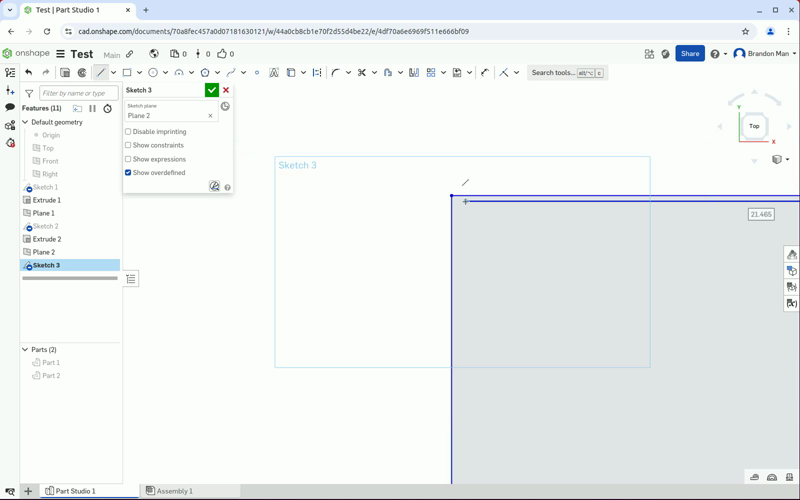
scroll(-6)
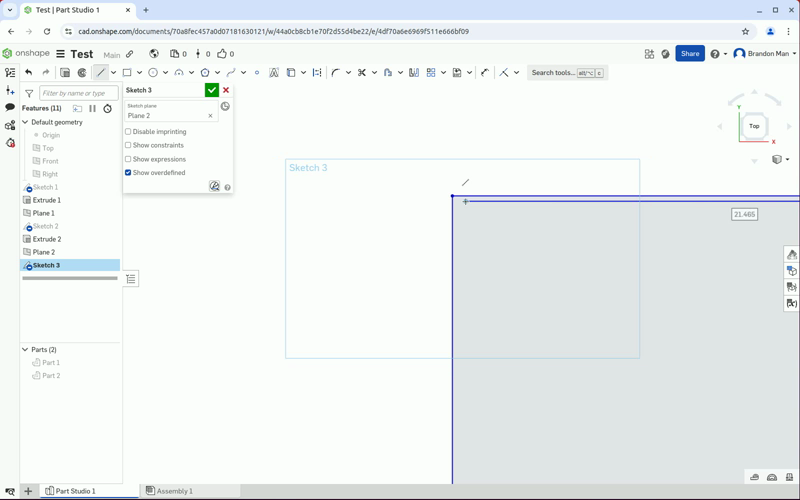
scroll(-6)
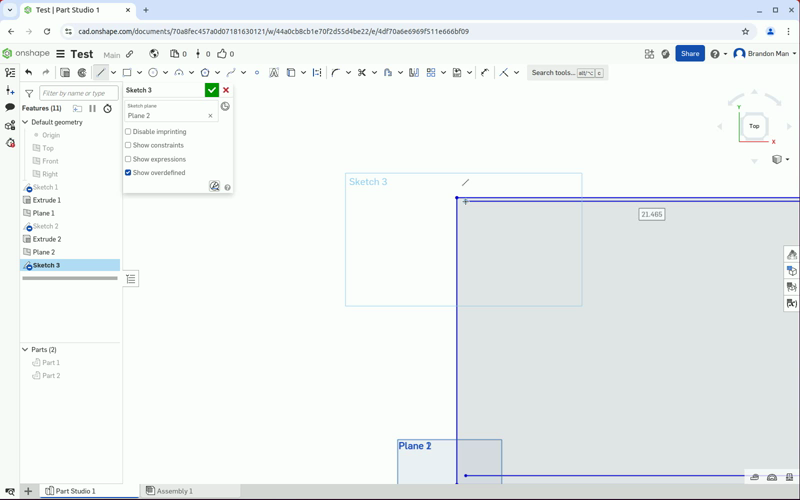
scroll(-6)
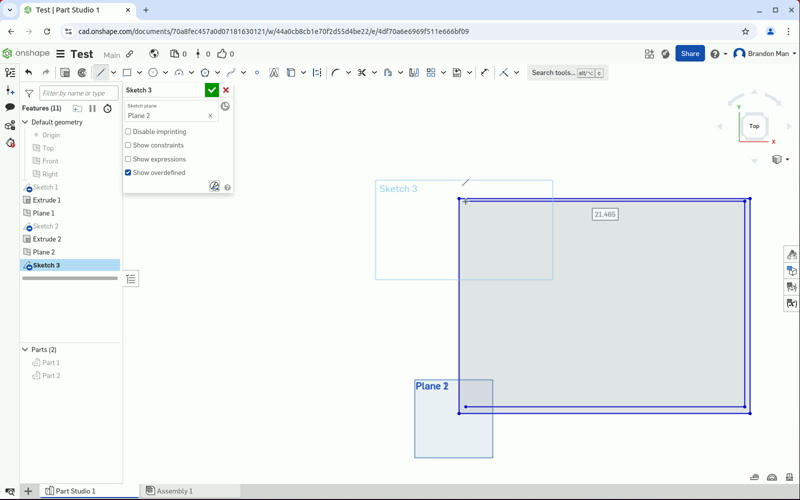
scroll(-6)
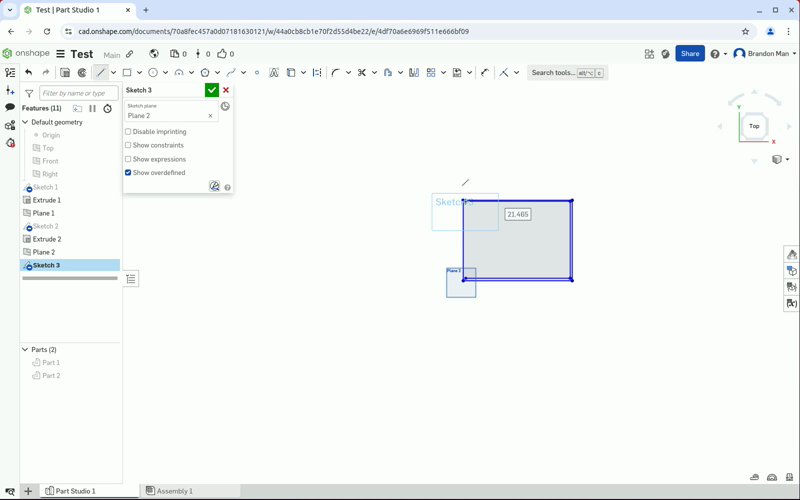
key_up(shift)
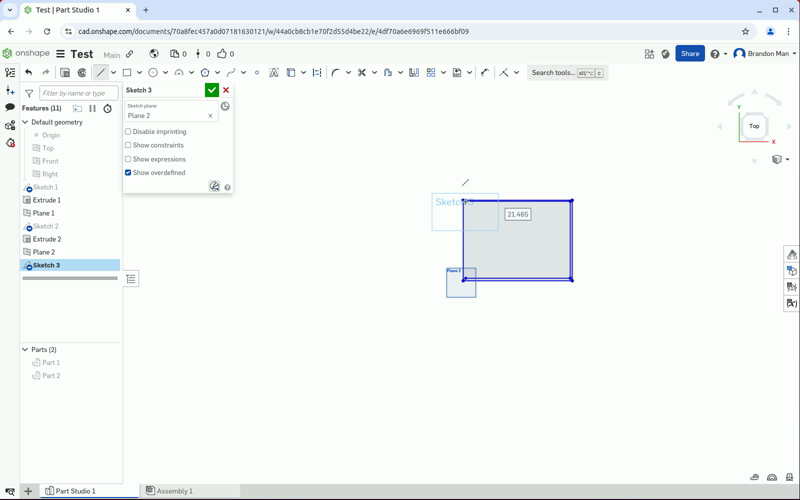
key_down(shift)
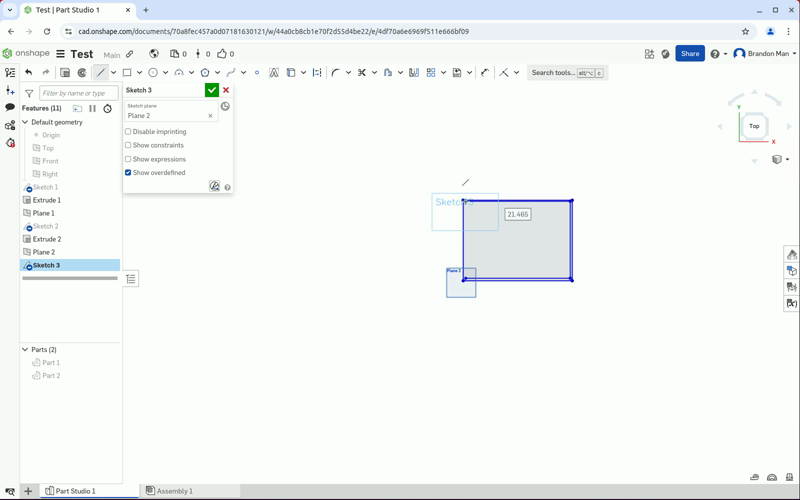
mouse_move(465, 278)
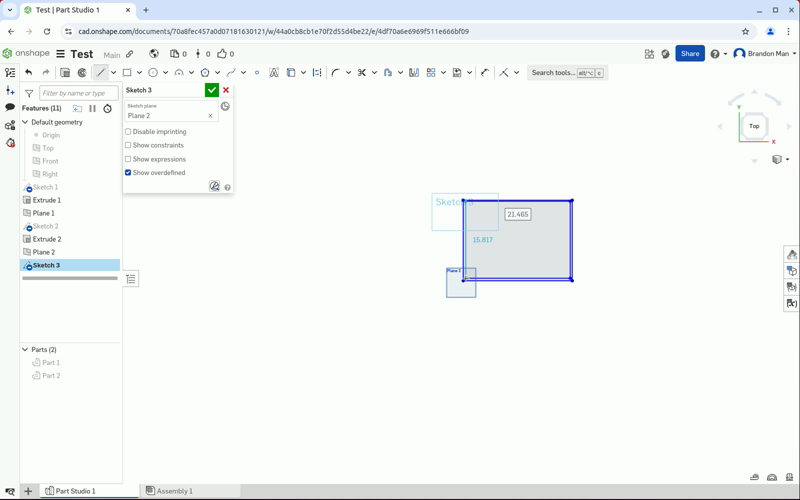
scroll(6)
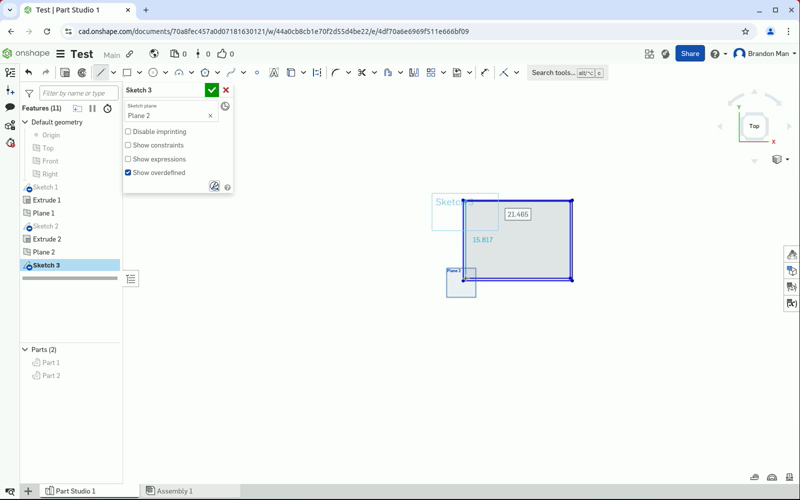
scroll(6)
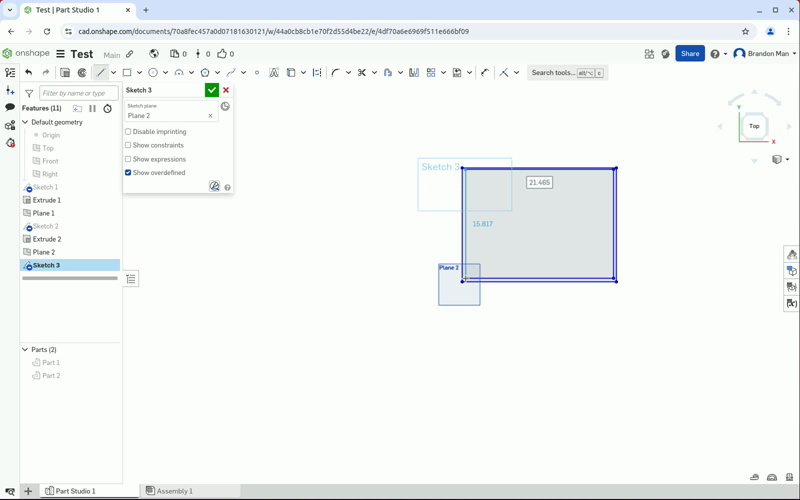
scroll(6)
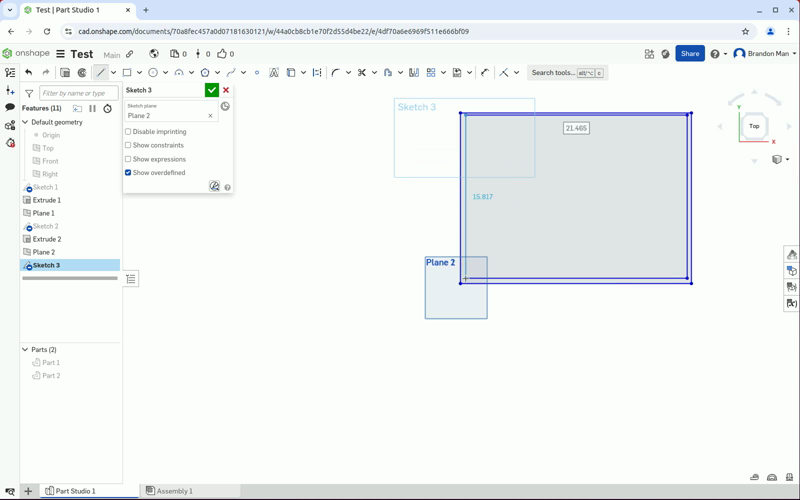
scroll(6)
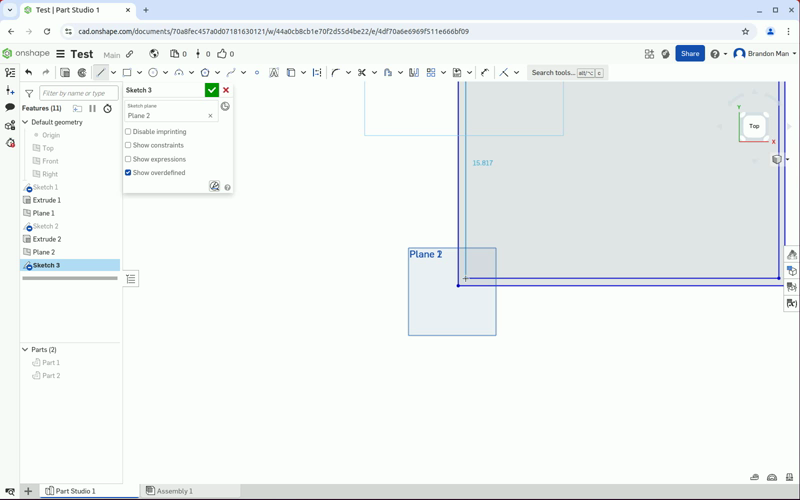
scroll(6)
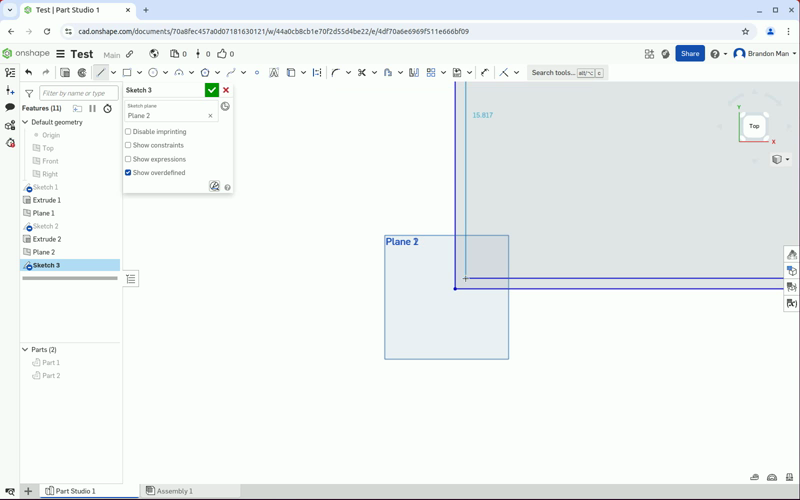
scroll(6)
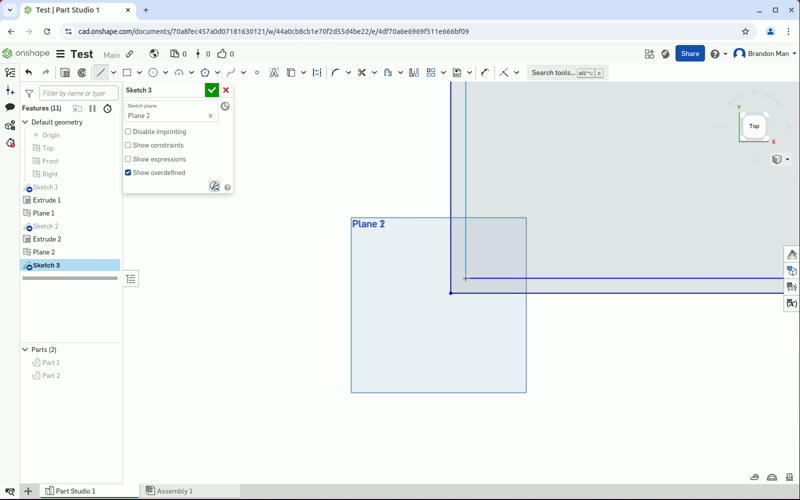
scroll(6)
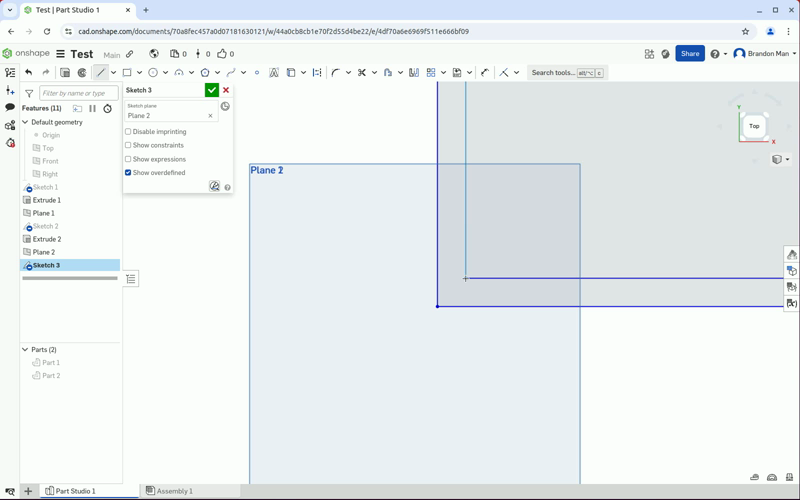
key_up(shift)
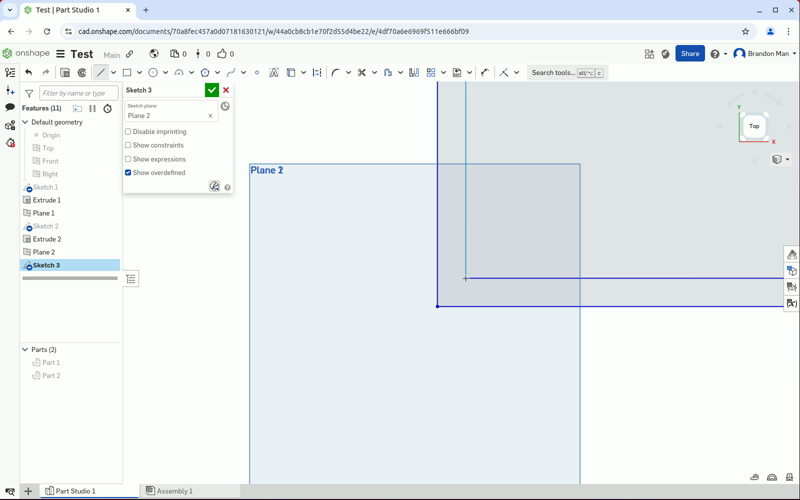
click(465, 278)
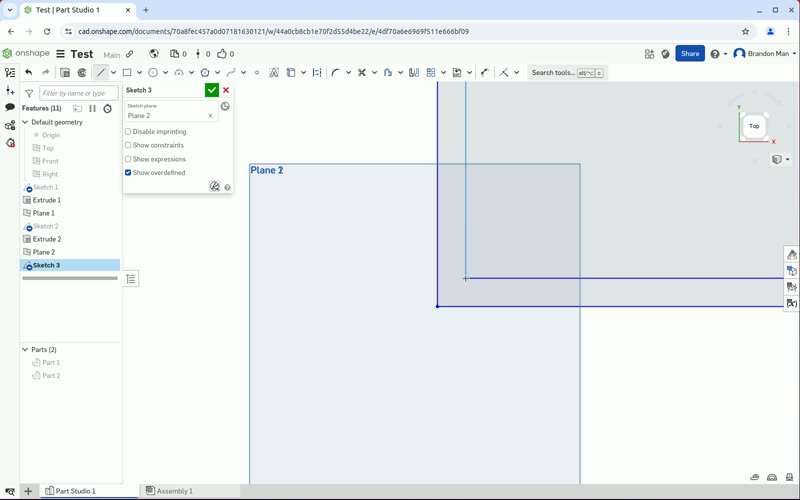
scroll(-6)
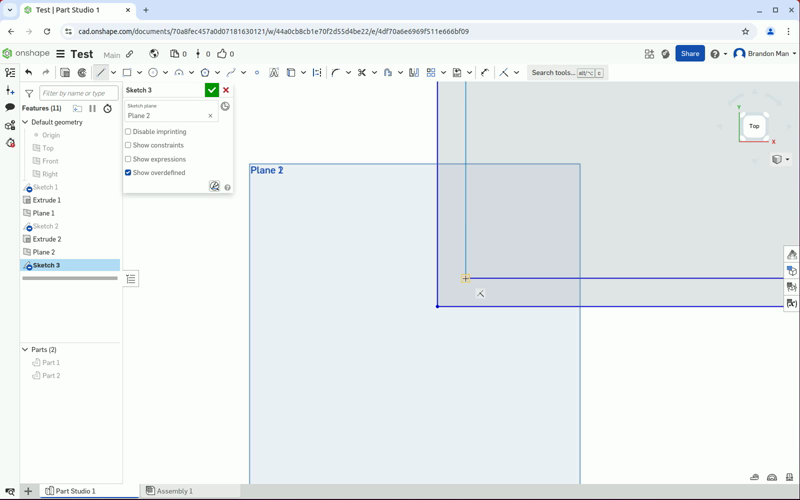
scroll(-6)
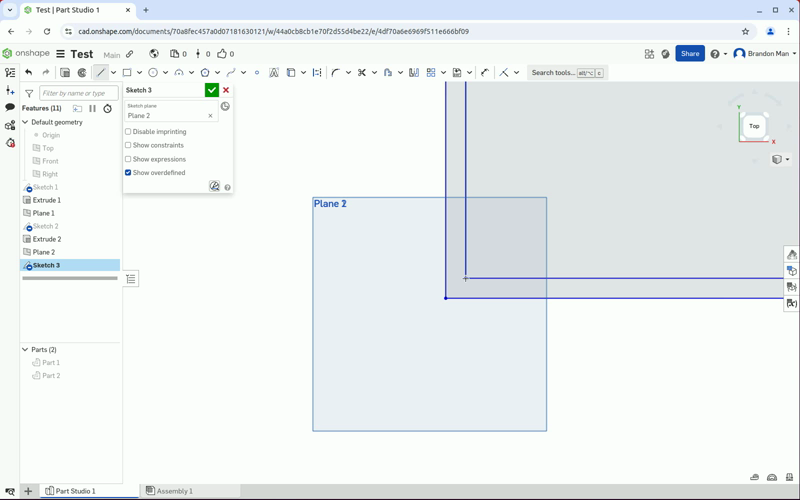
scroll(-6)
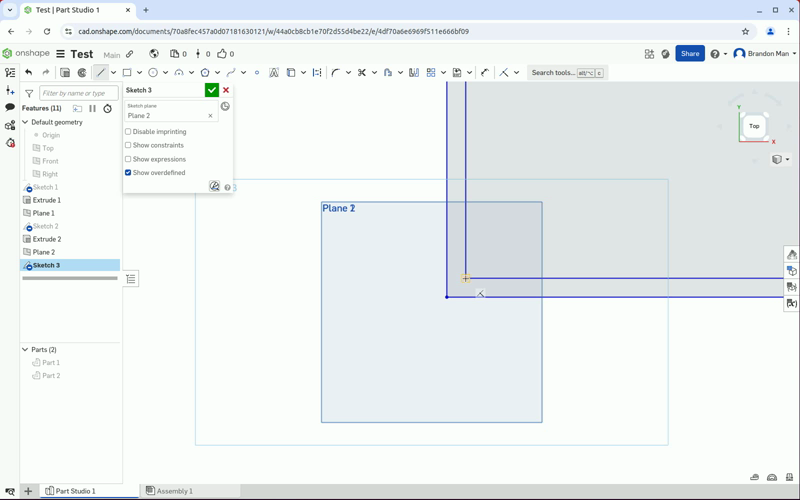
scroll(-6)
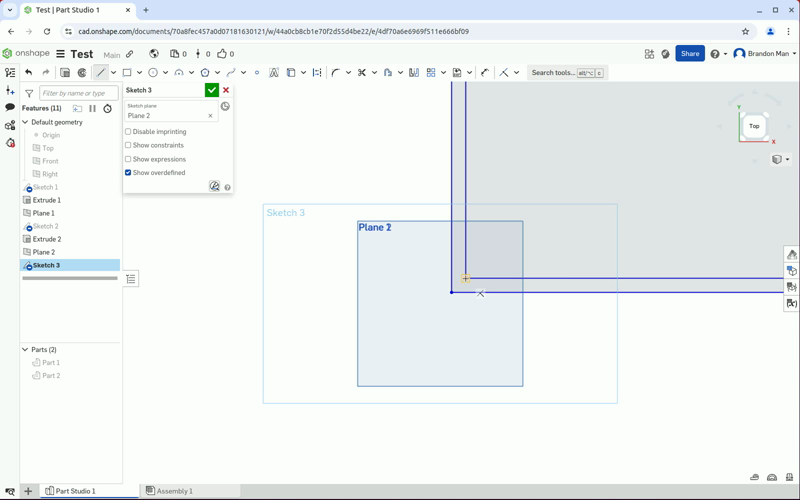
scroll(-6)
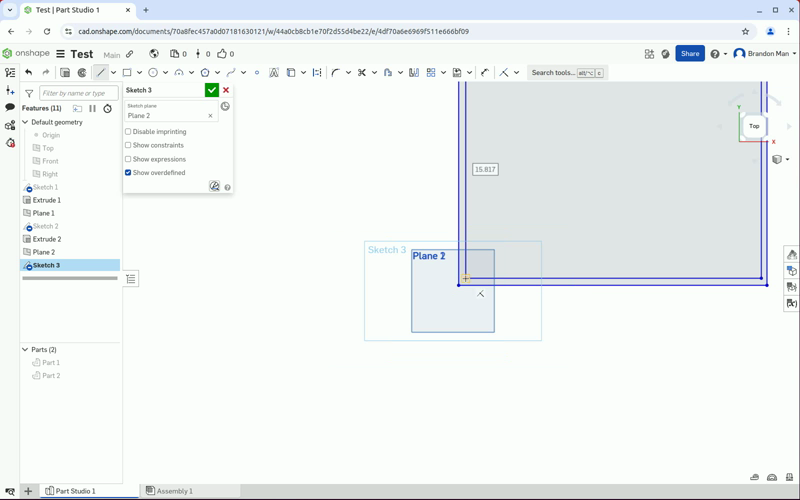
scroll(-6)
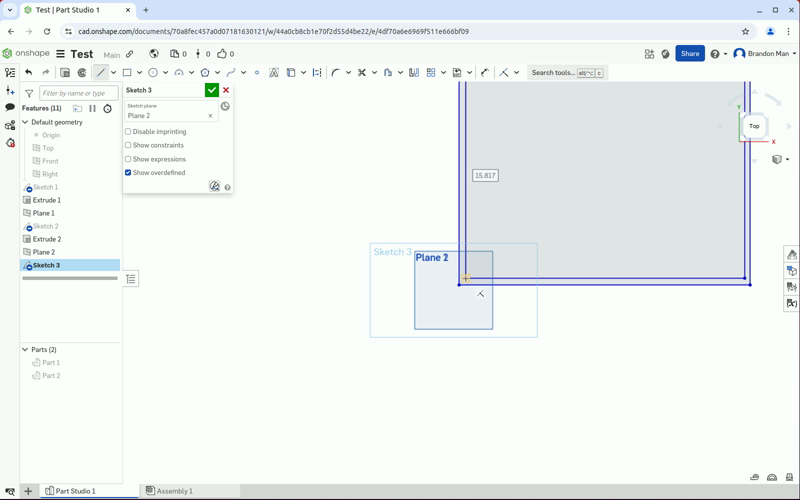
scroll(-6)
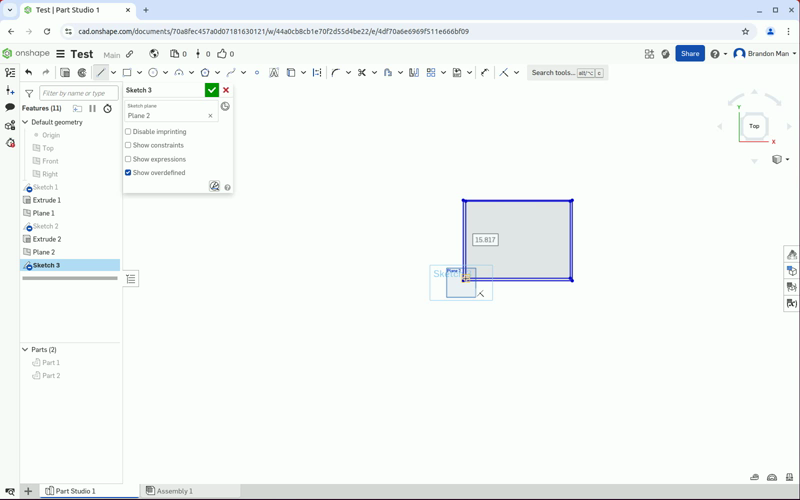
key(esc)
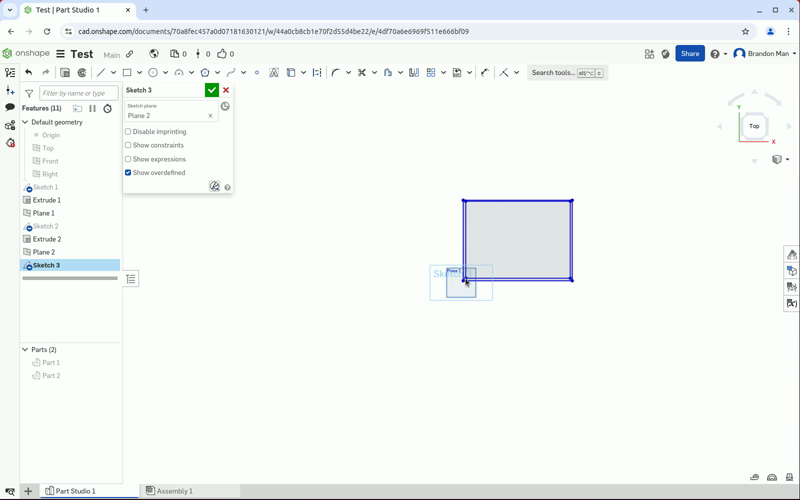
mouse_move(542, 279)
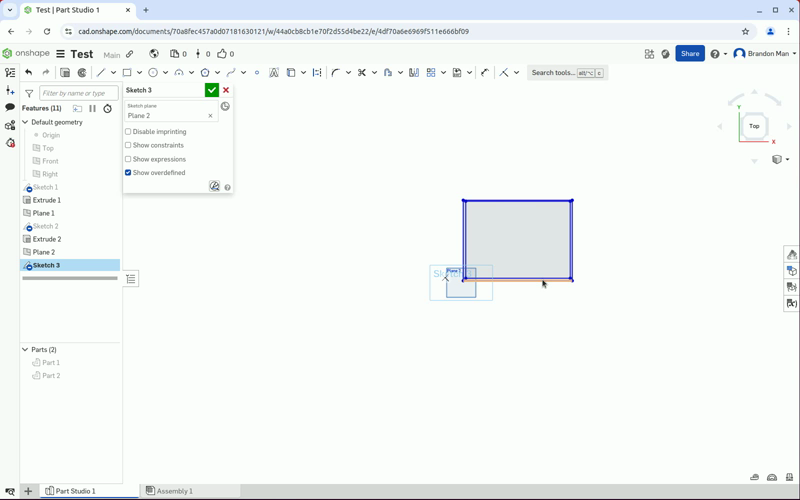
scroll(6)
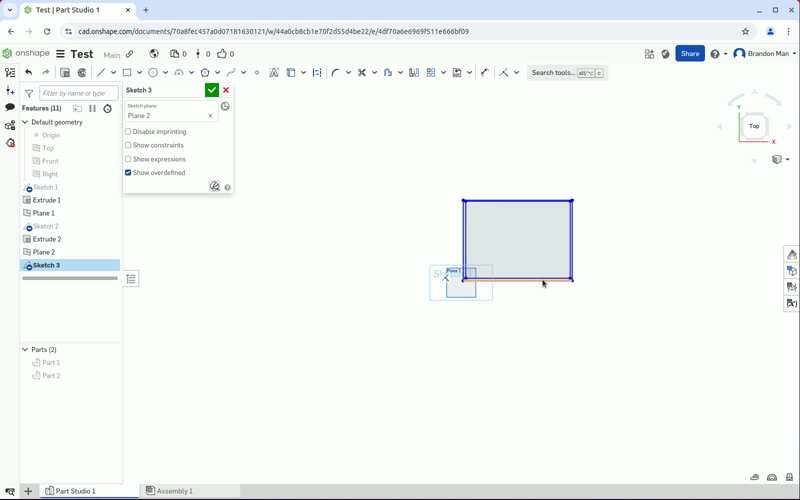
scroll(6)
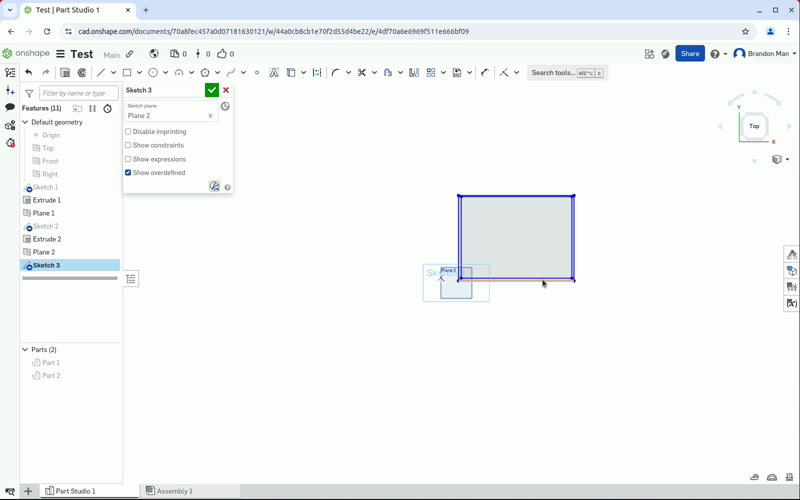
scroll(6)
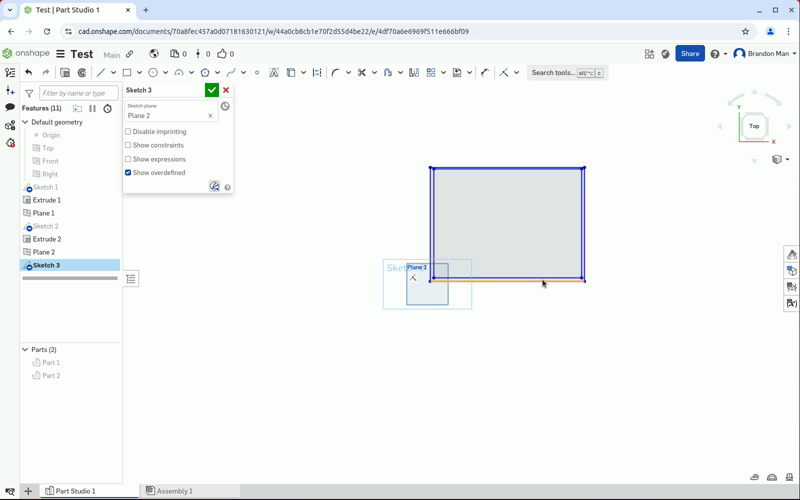
scroll(6)
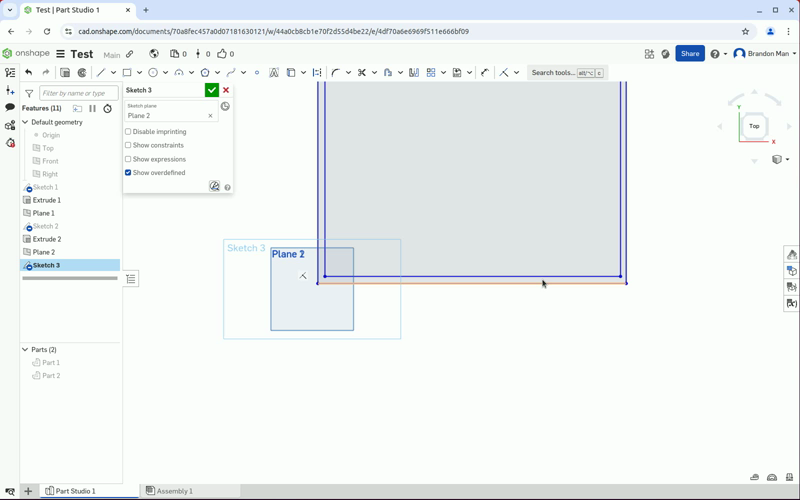
scroll(6)
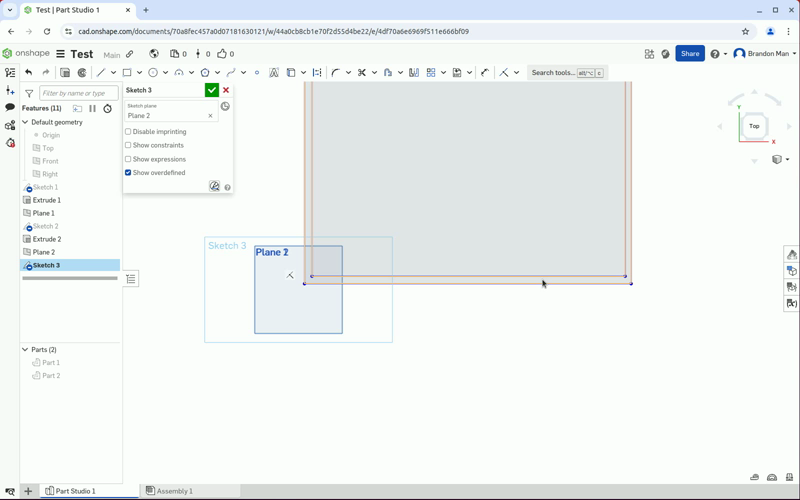
scroll(6)
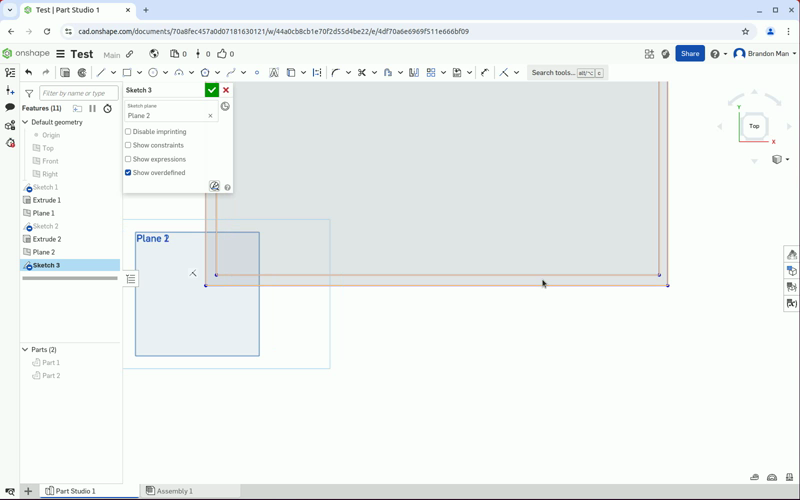
scroll(6)
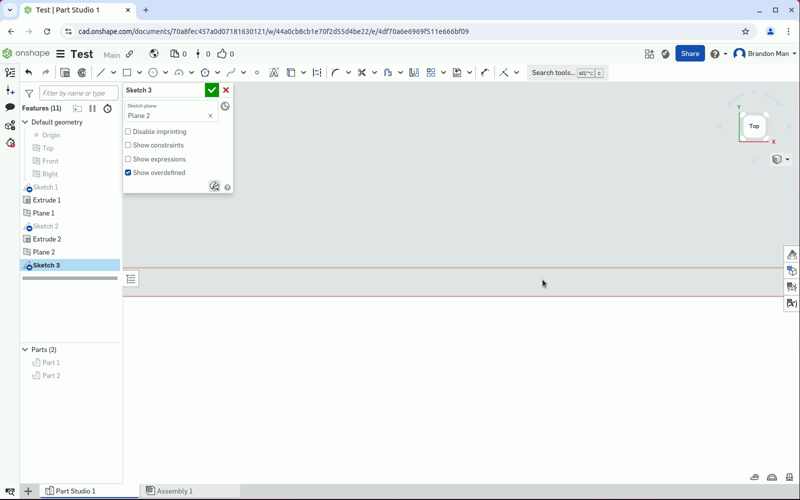
click(542, 279)
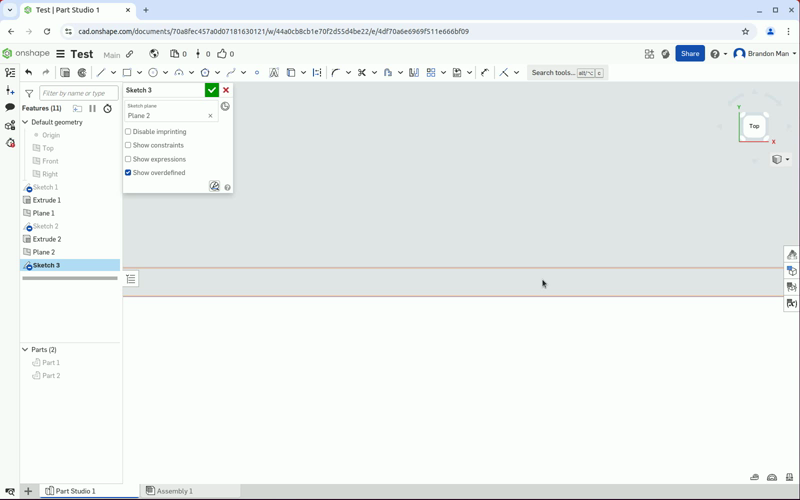
scroll(-6)
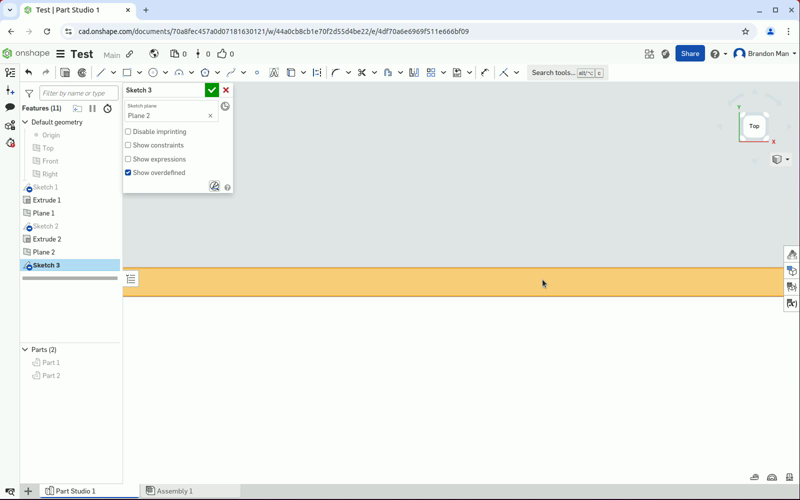
scroll(-6)
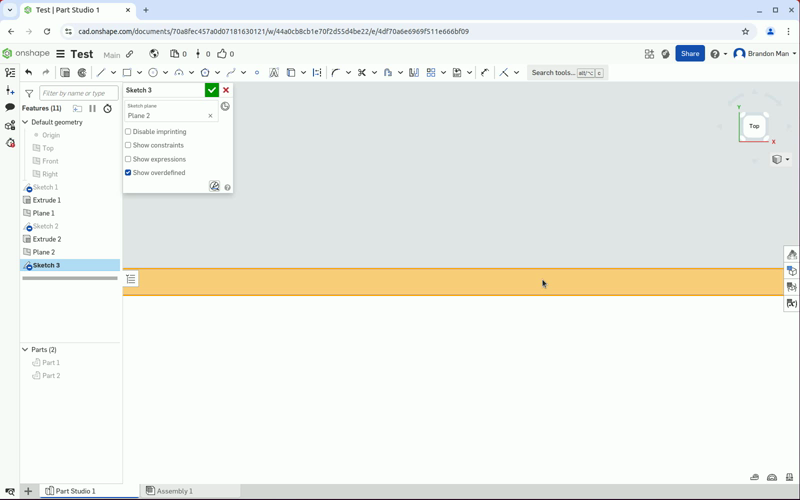
scroll(-6)
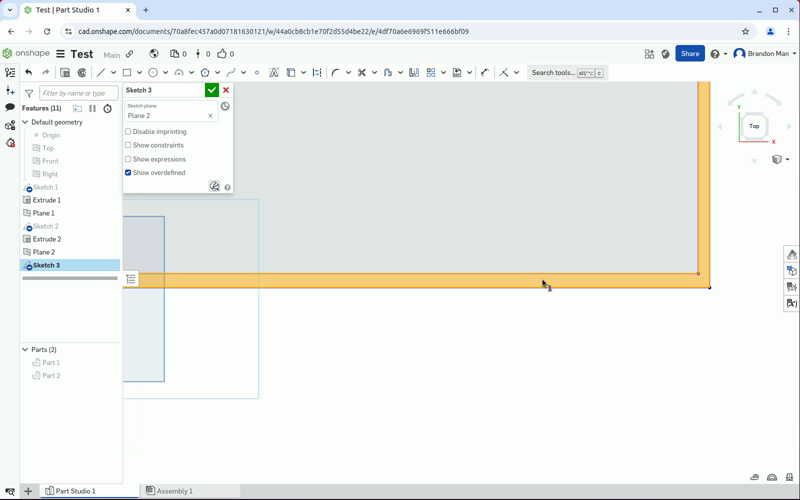
scroll(-6)
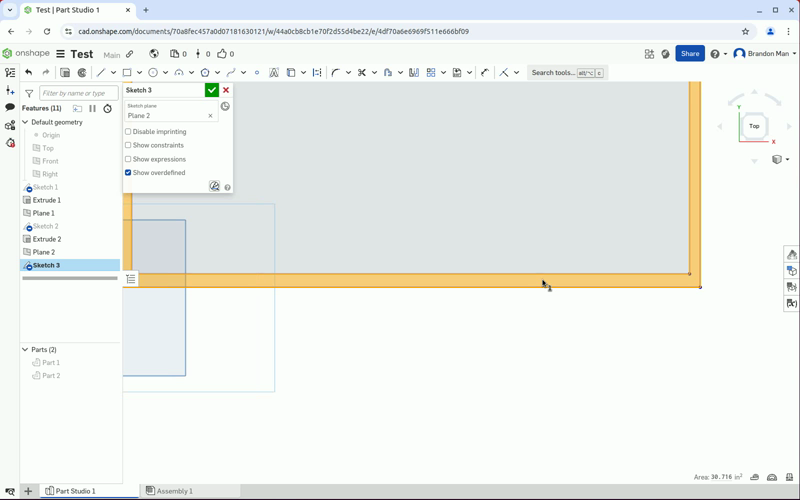
scroll(-6)
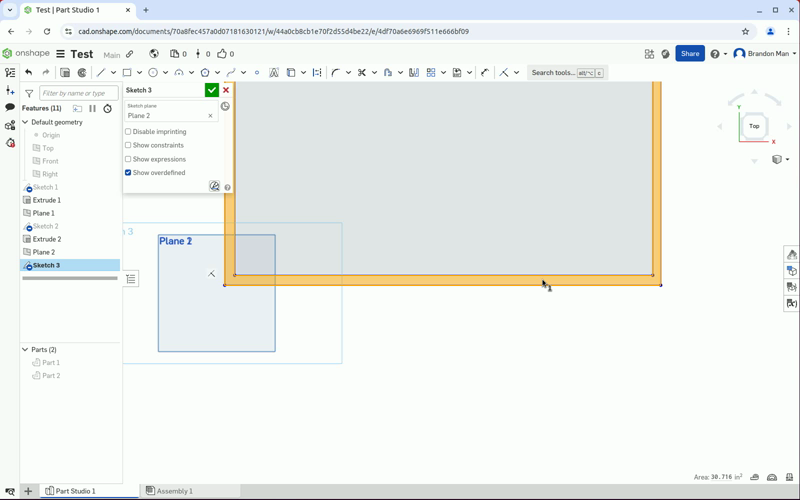
scroll(-6)
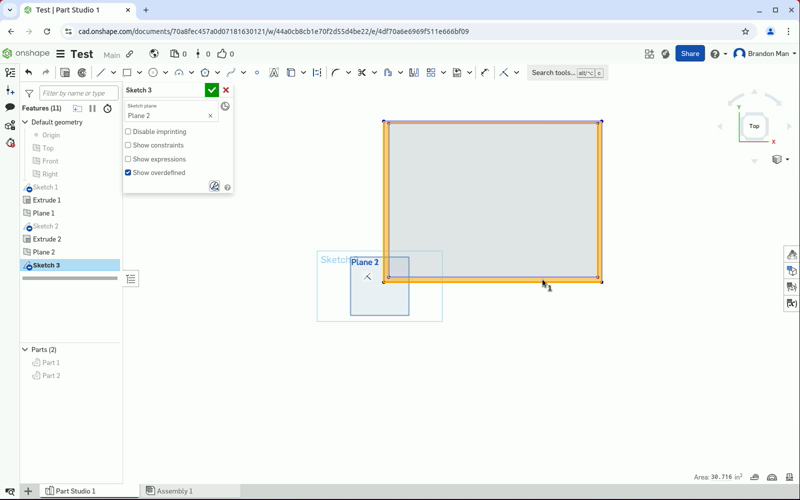
scroll(-6)
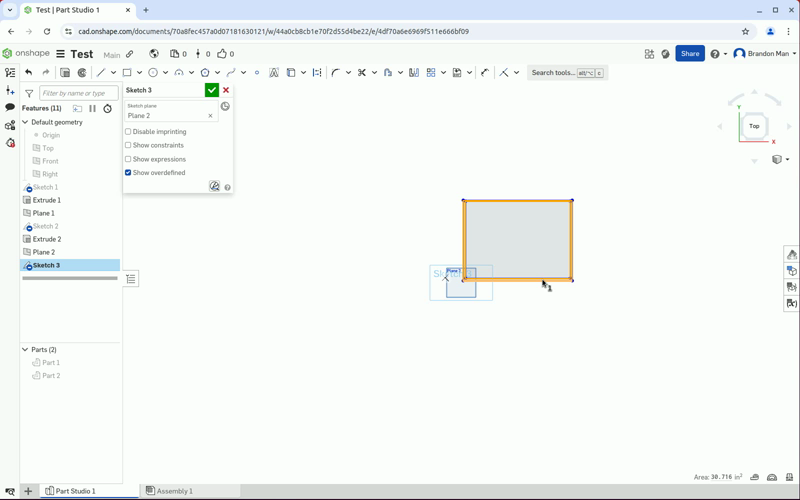
mouse_move(73, 352)
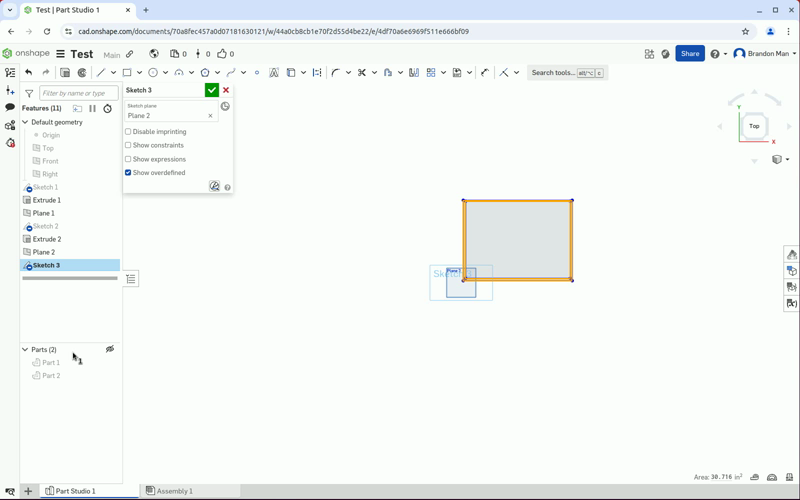
key(shift+y)
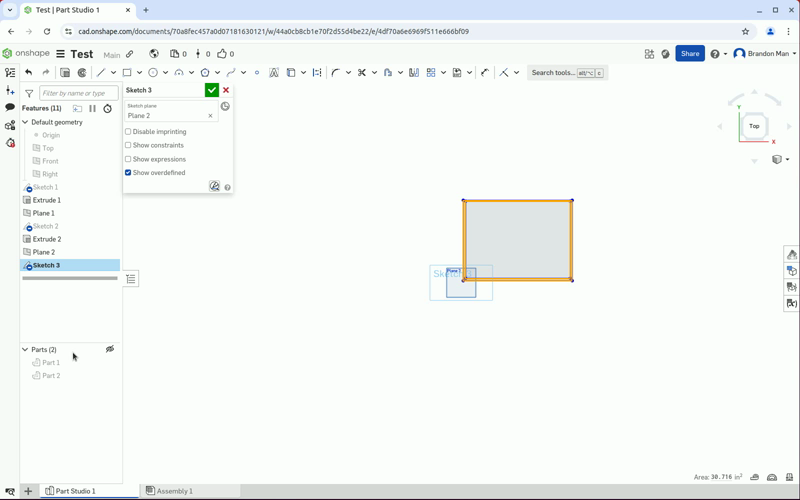
key(shift+e)
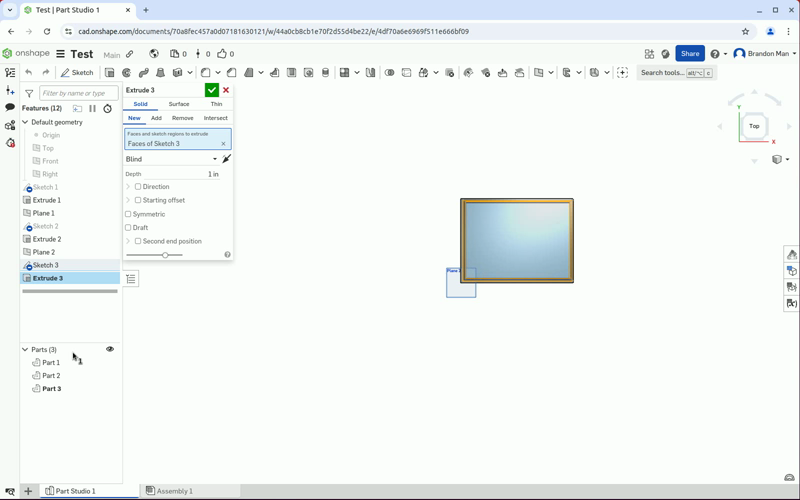
mouse_move(143, 106)
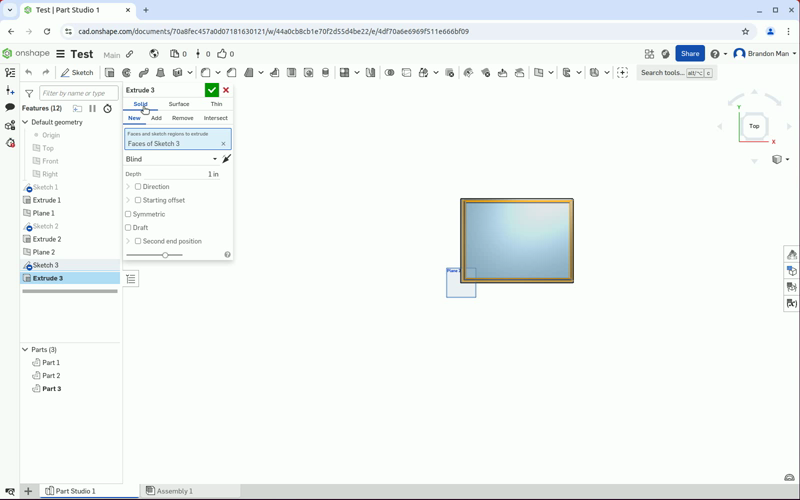
click(143, 106)
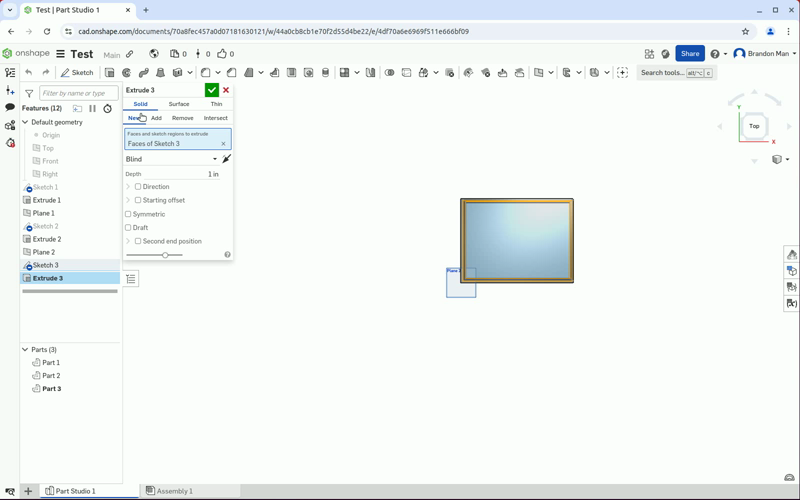
mouse_move(137, 120)
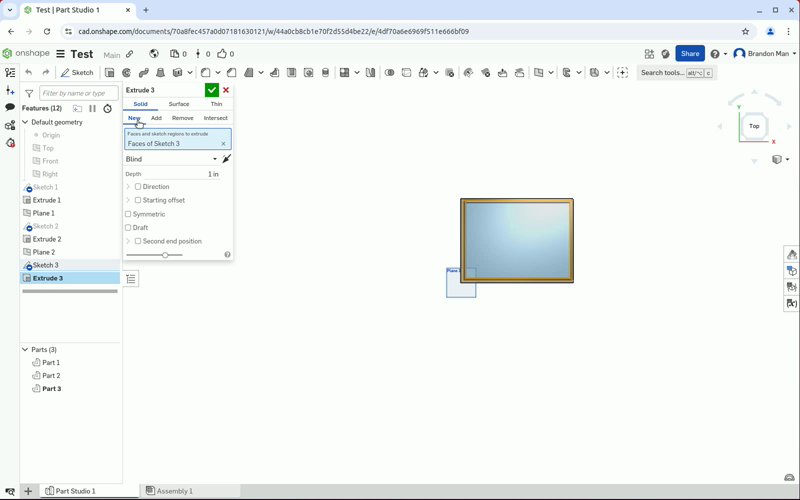
click(137, 120)
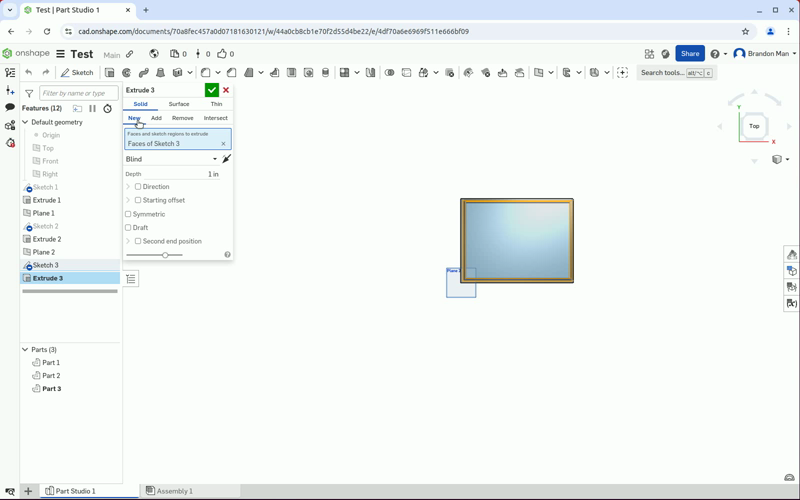
key(tab, 4)
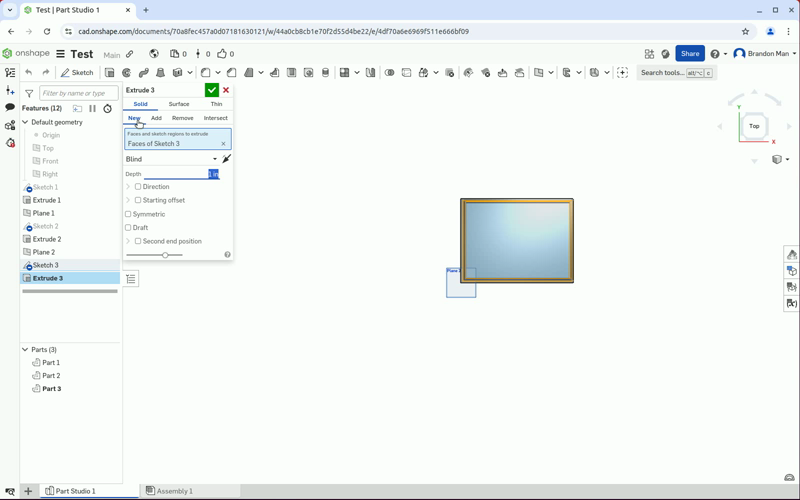
text(0.481)
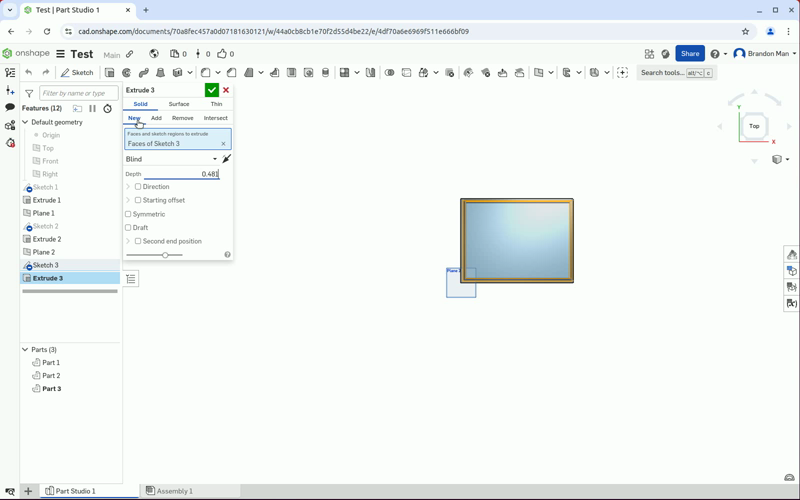
key(enter)
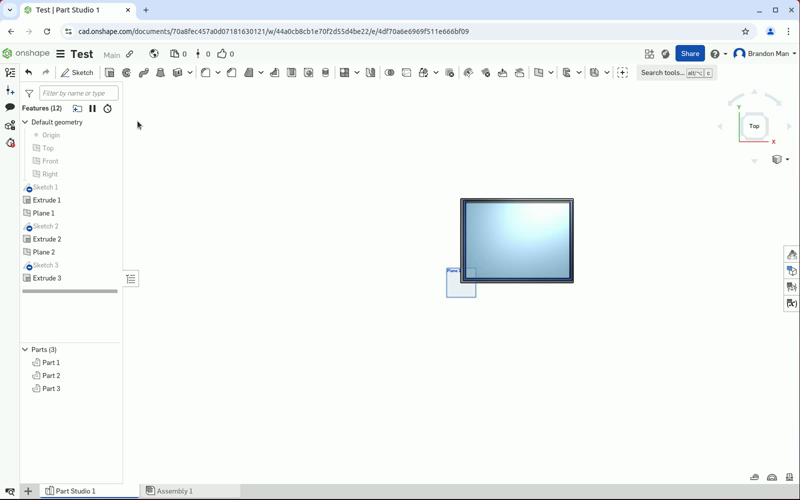
key(shift+h)
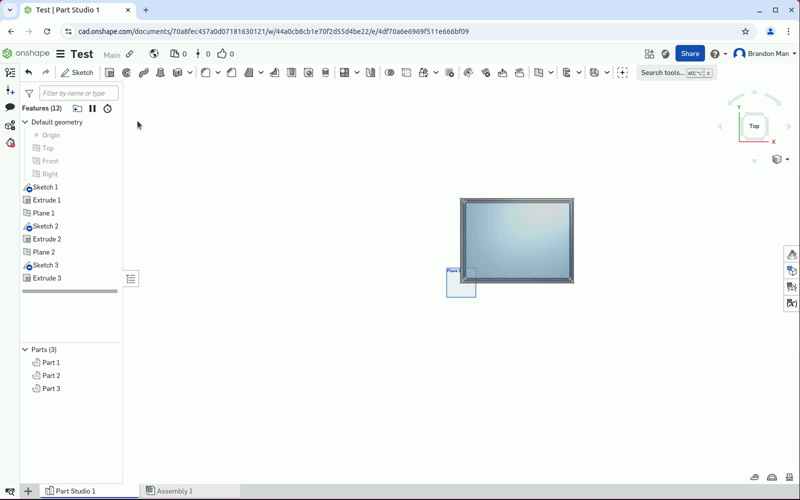
key(shift+h)
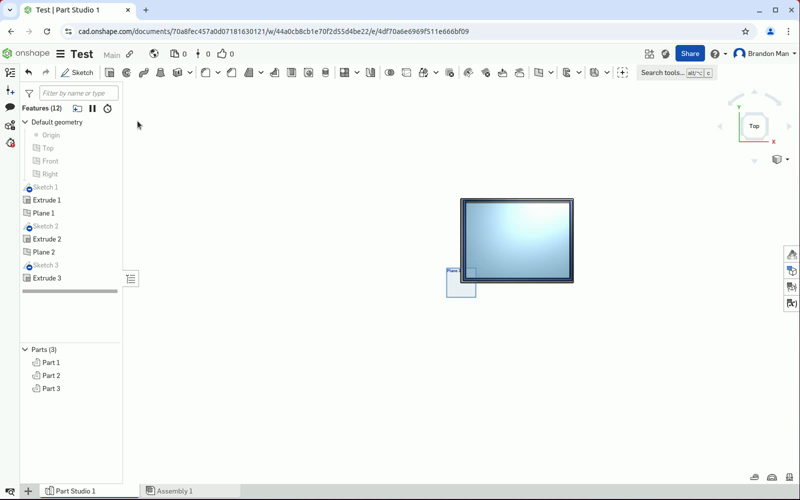
mouse_move(73, 189)
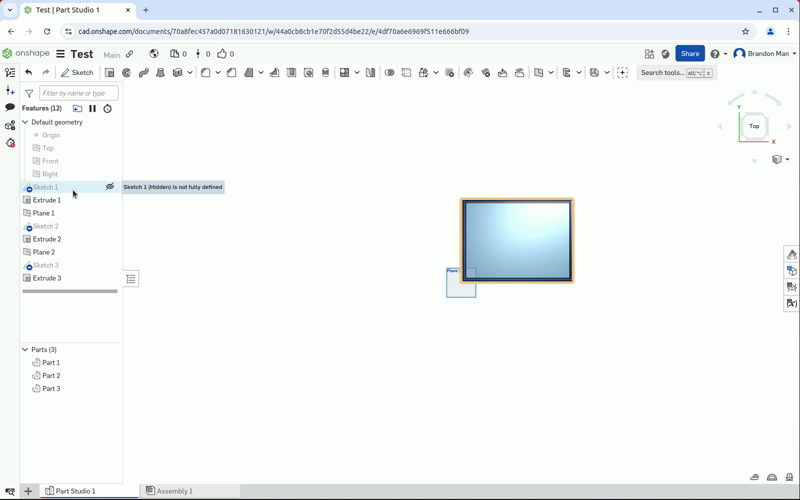
click(73, 189)
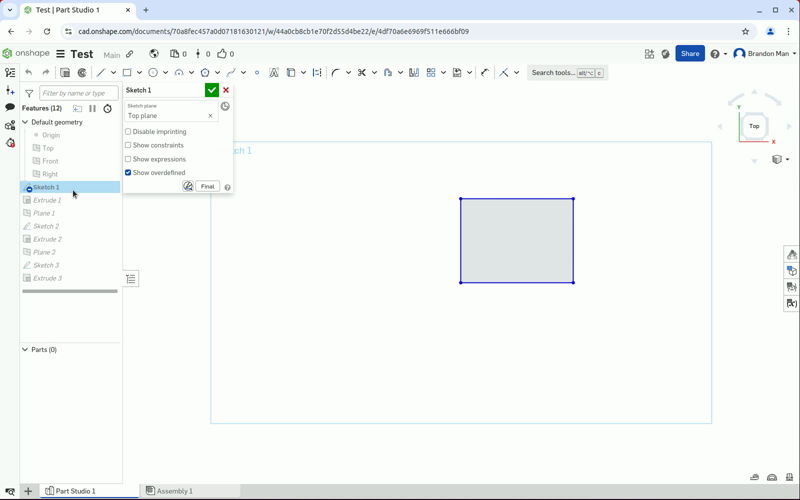
mouse_move(229, 92)
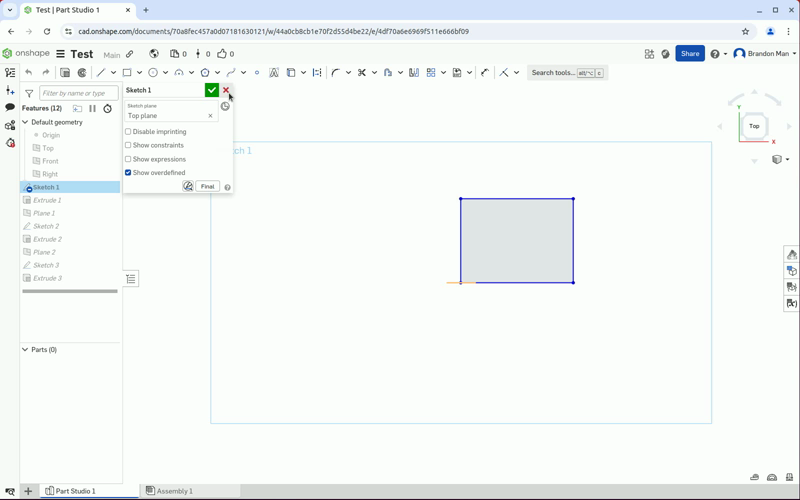
click(229, 92)
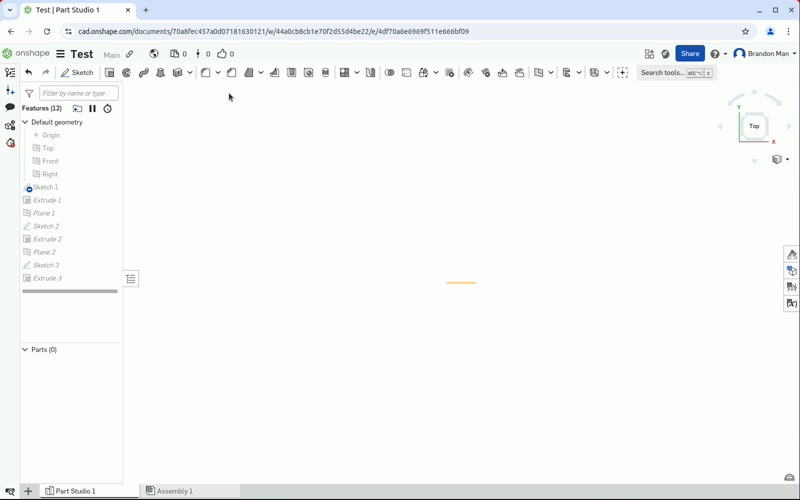
mouse_move(73, 352)
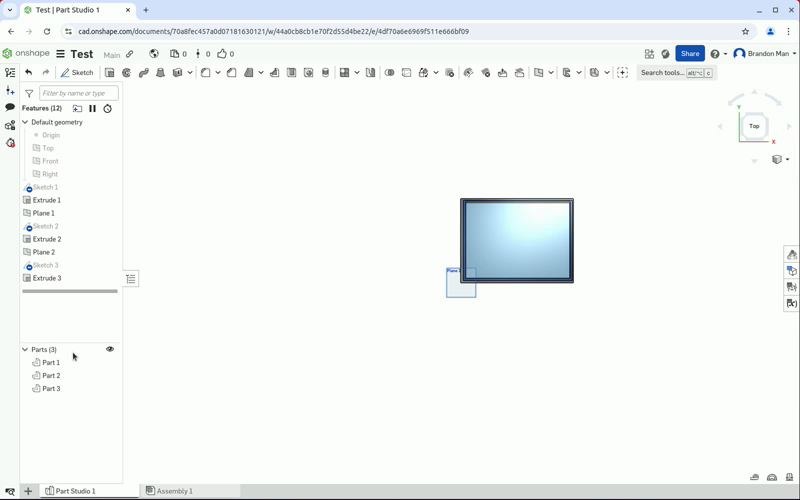
key(y)
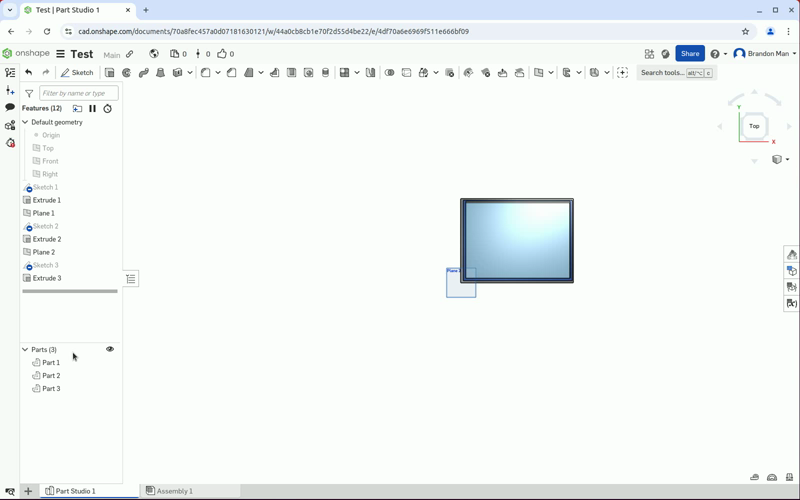
key(shift+p)
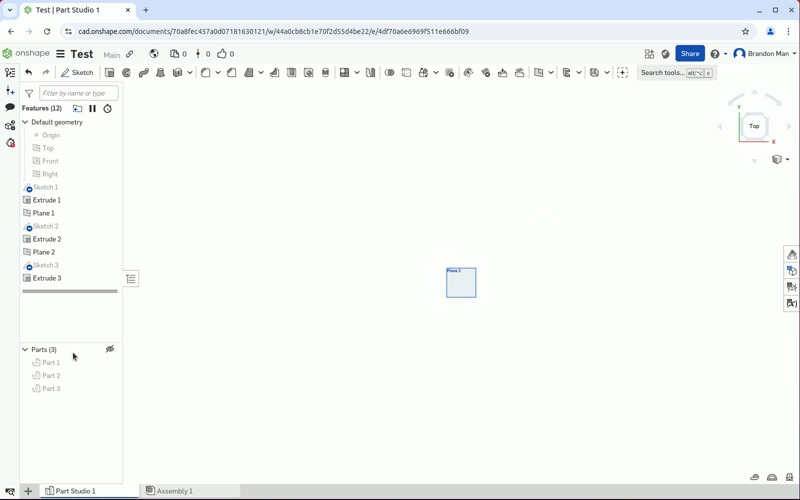
key(space)
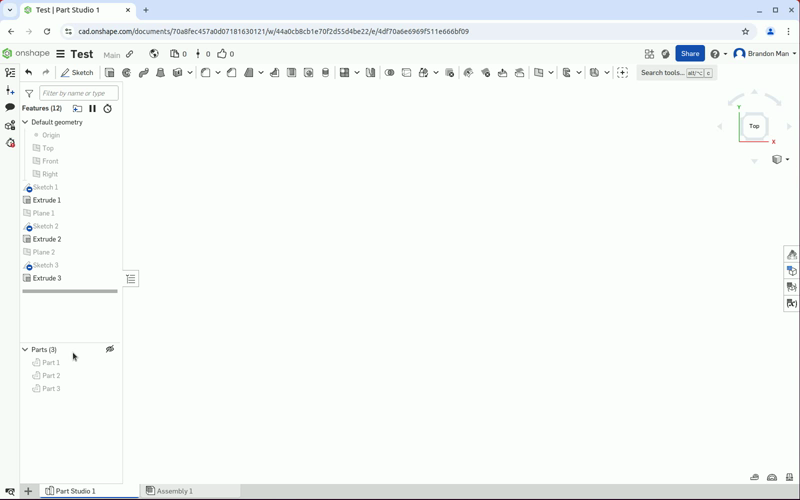
key_down(shift)
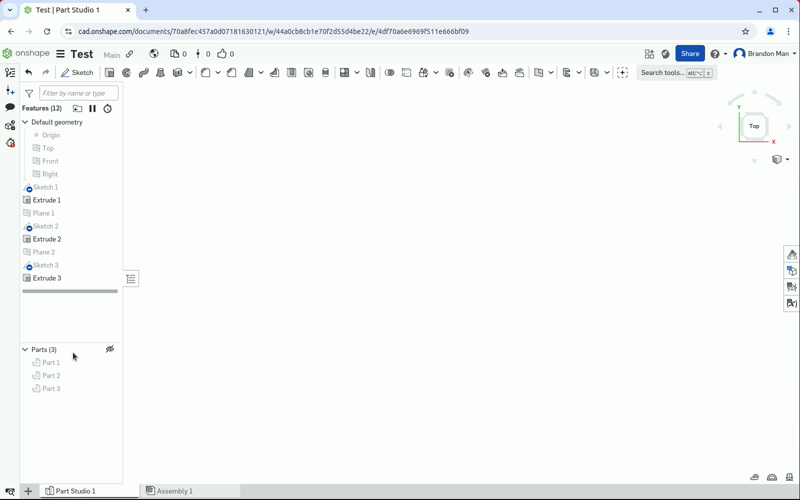
key(up)
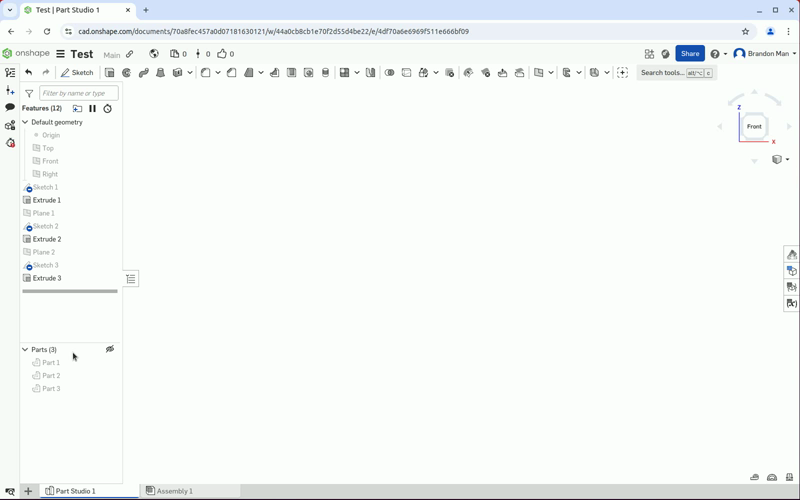
key_up(shift)
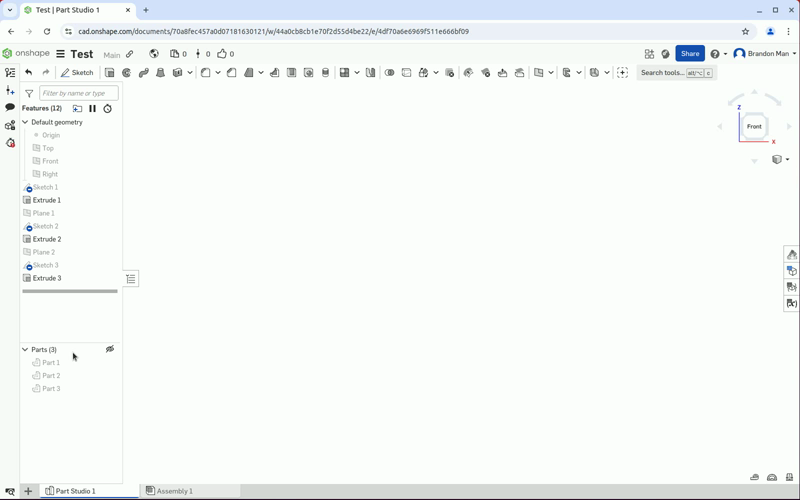
key(space)
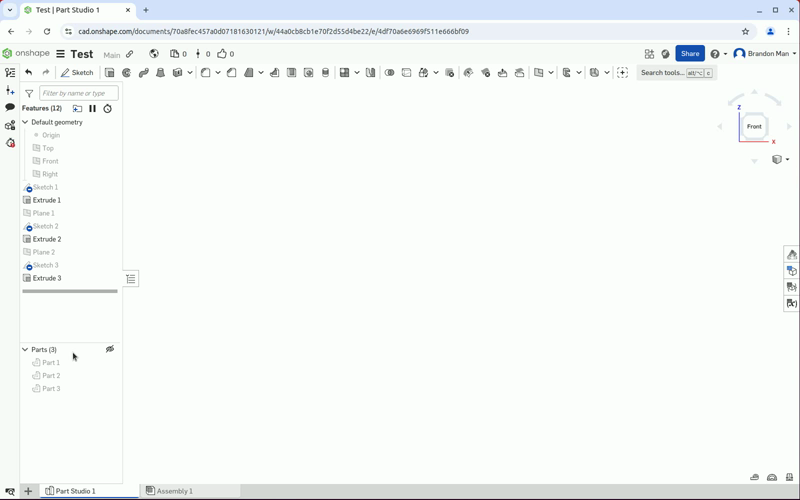
key_down(shift)
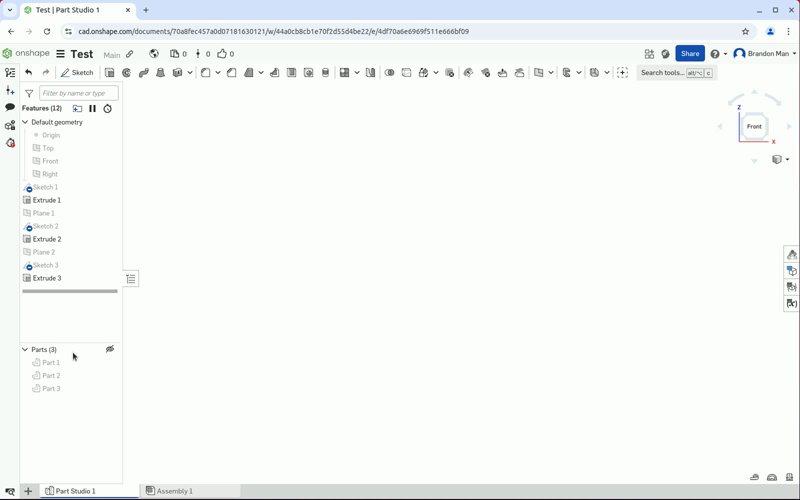
key(left)
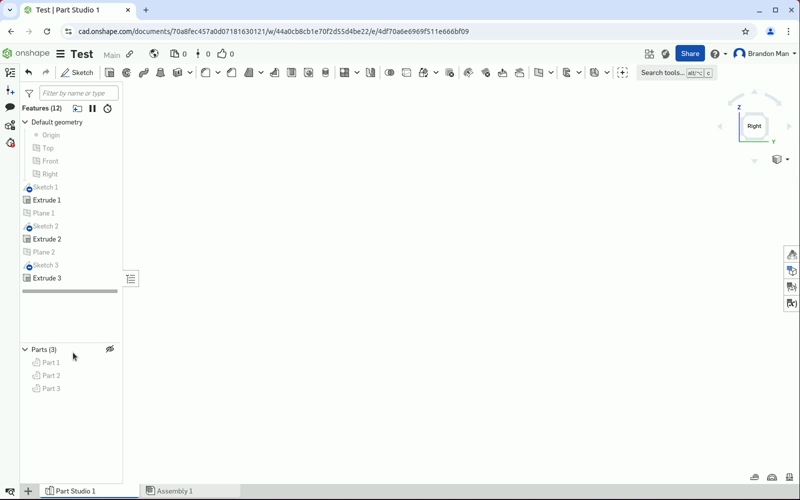
key_up(shift)
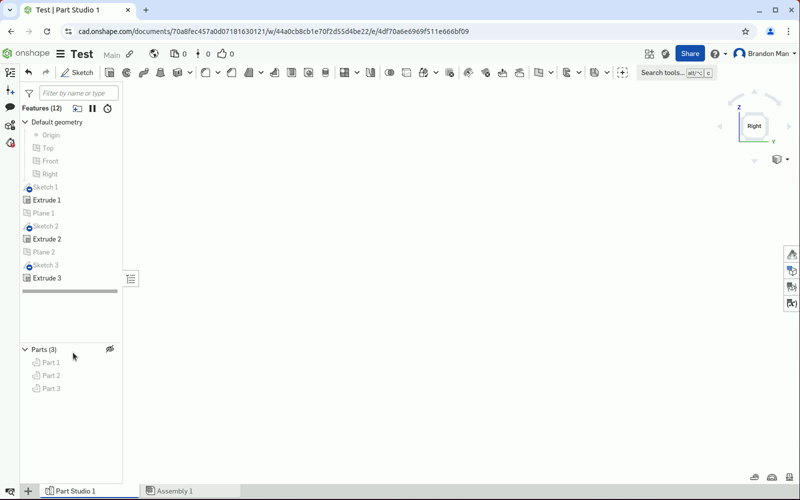
mouse_move(73, 352)
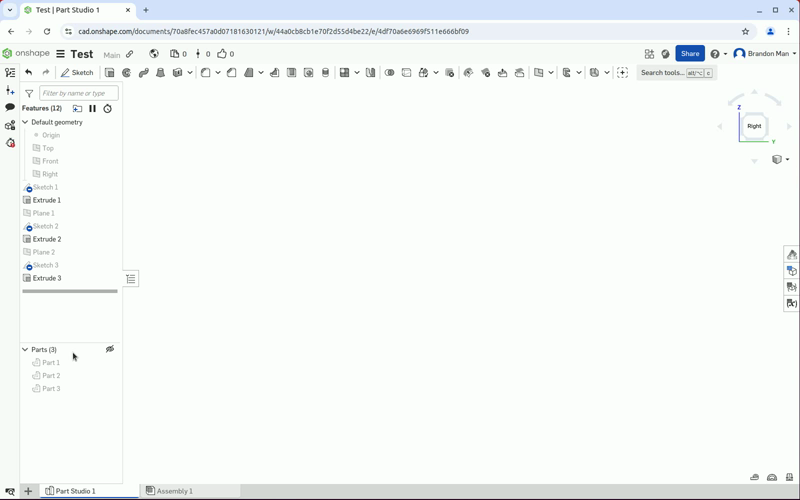
key(shift+y)
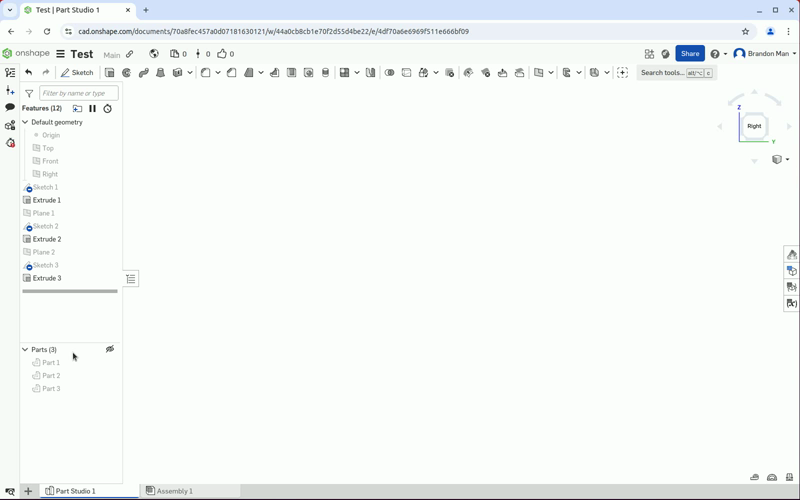
key(shift+s)
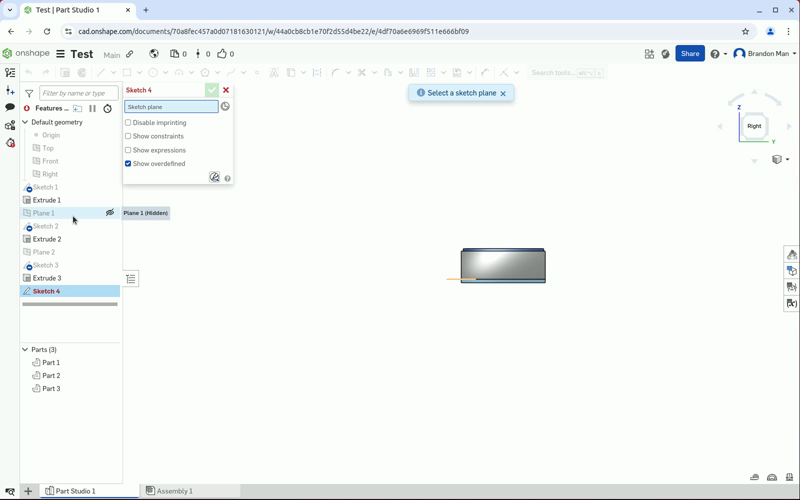
scroll(3)
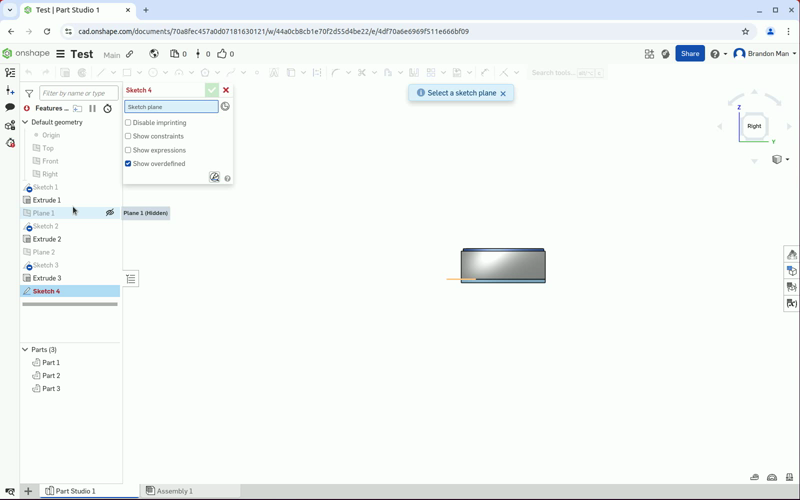
mouse_move(73, 176)
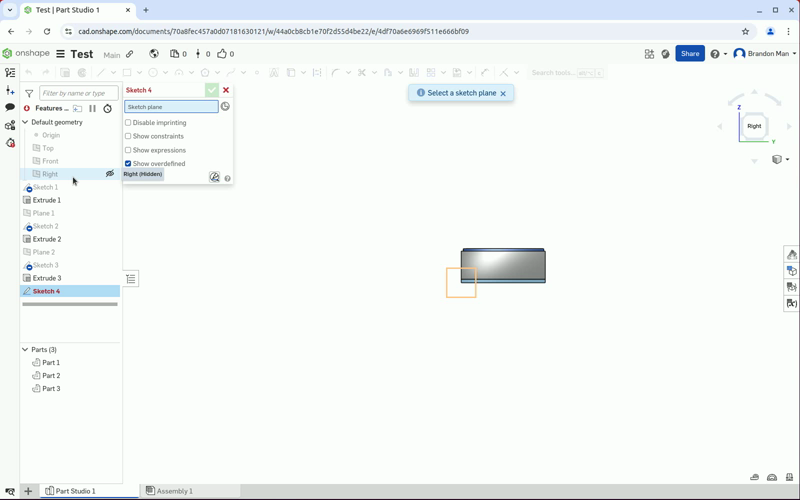
click(73, 176)
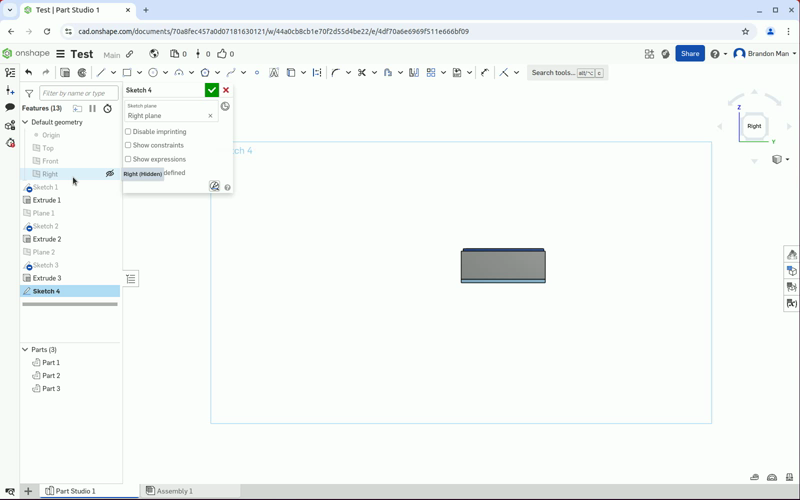
mouse_move(73, 352)
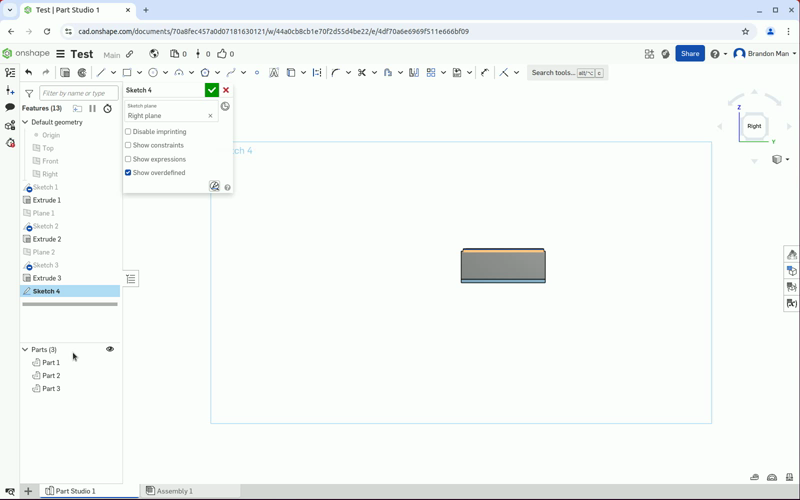
key(y)
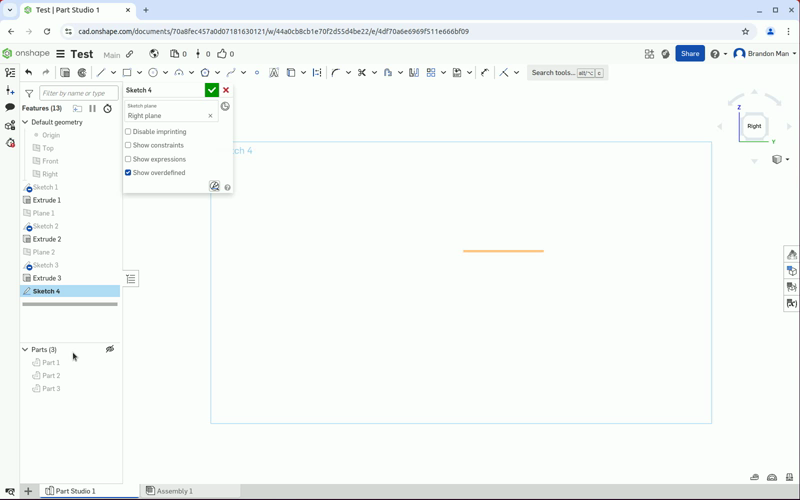
key(l)
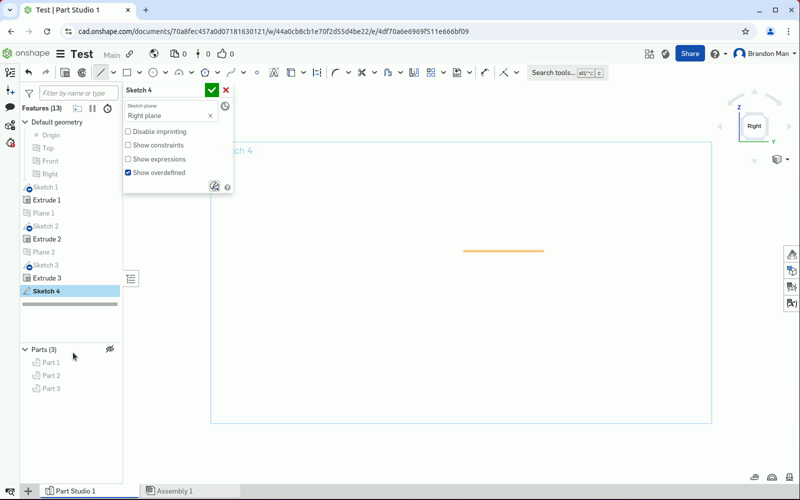
key_down(shift)
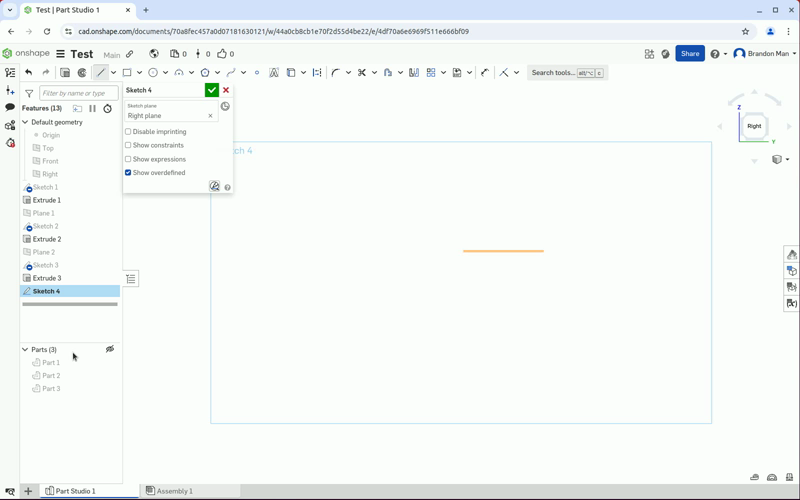
mouse_move(502, 251)
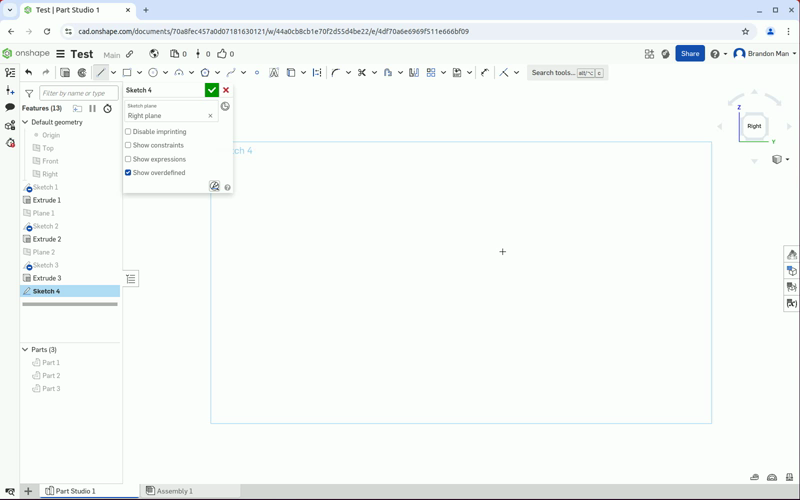
click(502, 251)
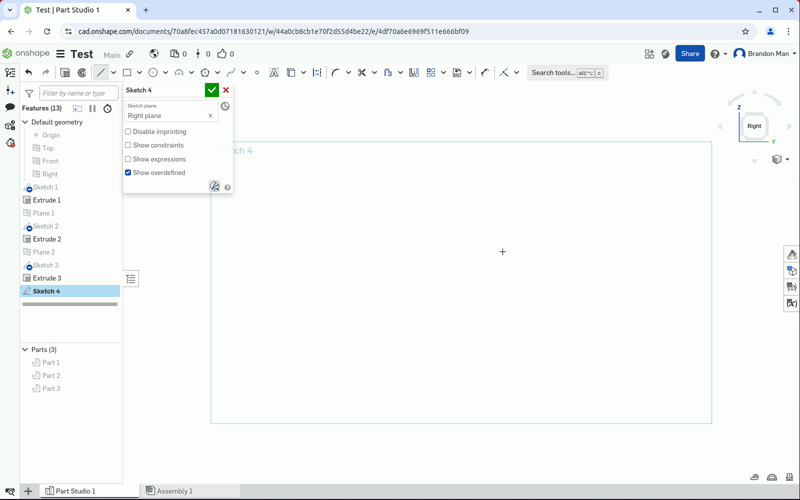
key_up(shift)
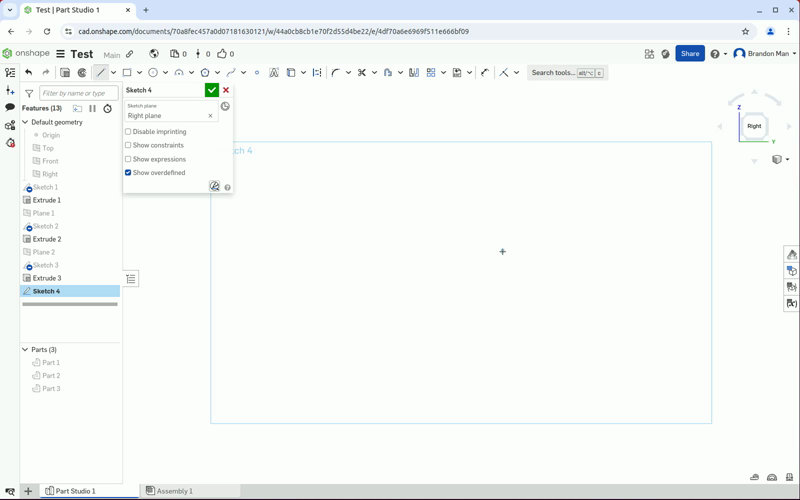
key_down(shift)
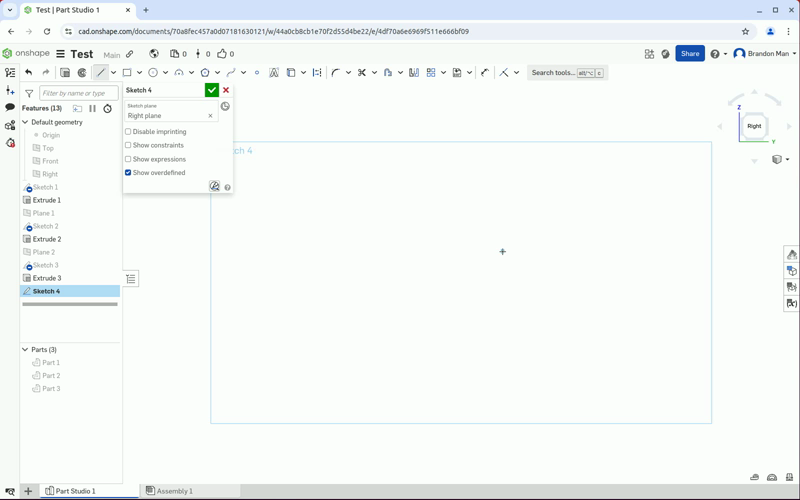
mouse_move(532, 251)
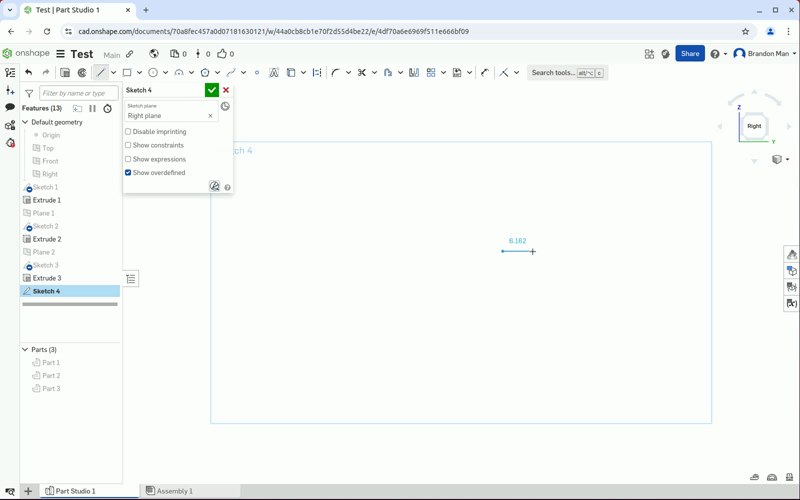
mouse_move(525, 251)
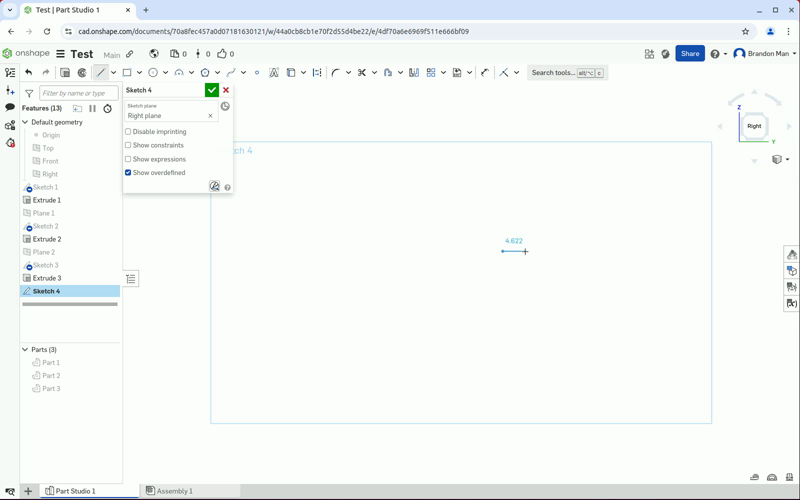
click(525, 251)
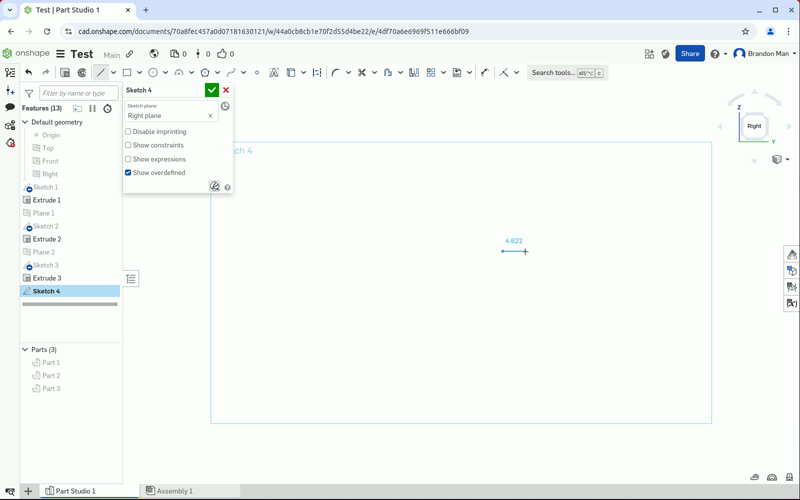
key_up(shift)
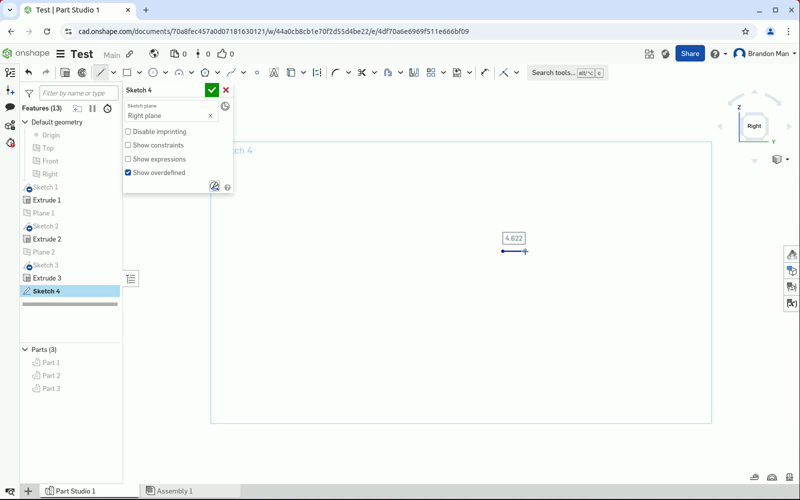
key_down(shift)
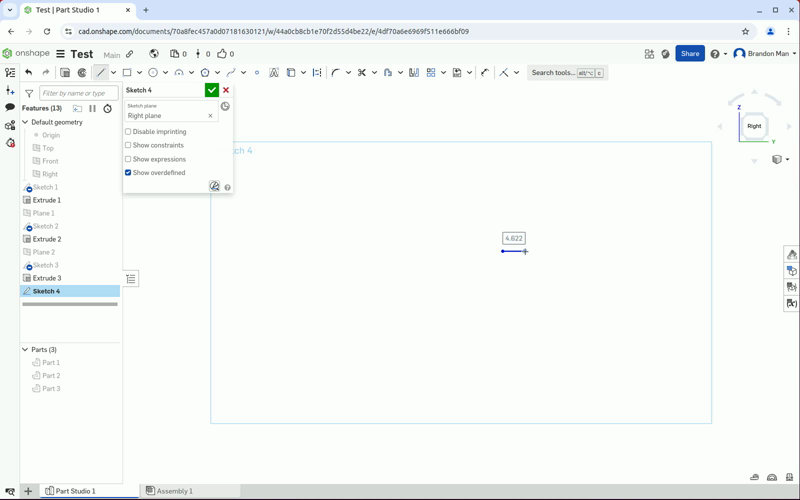
mouse_move(555, 251)
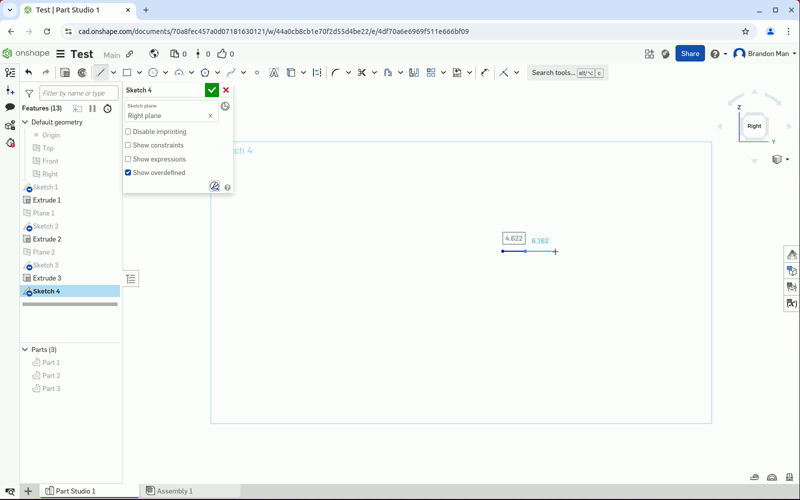
mouse_move(525, 249)
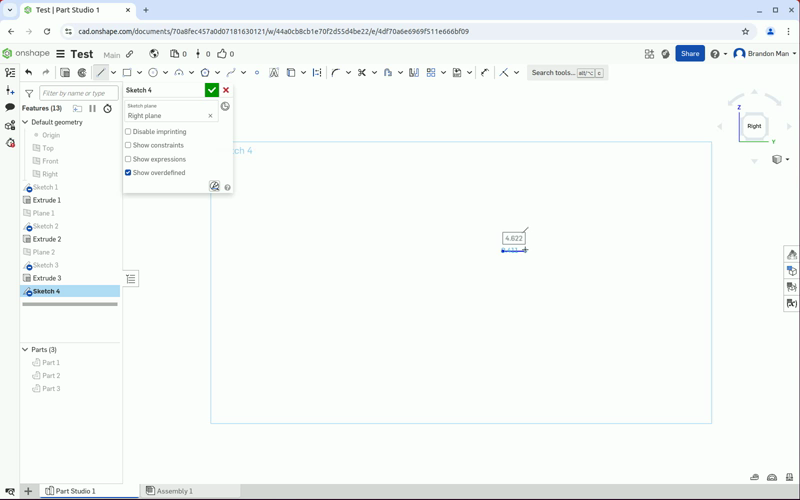
scroll(6)
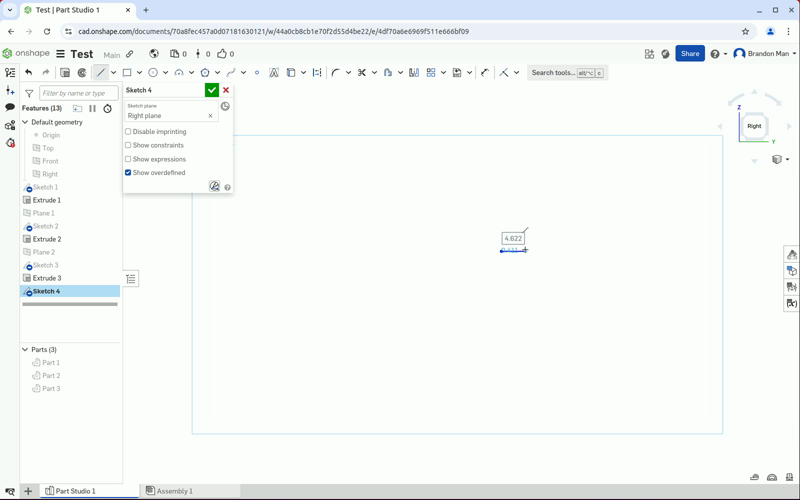
scroll(6)
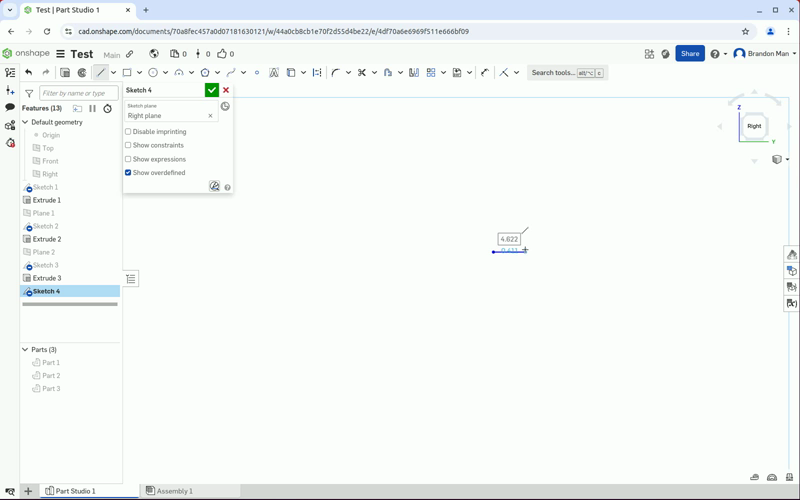
scroll(6)
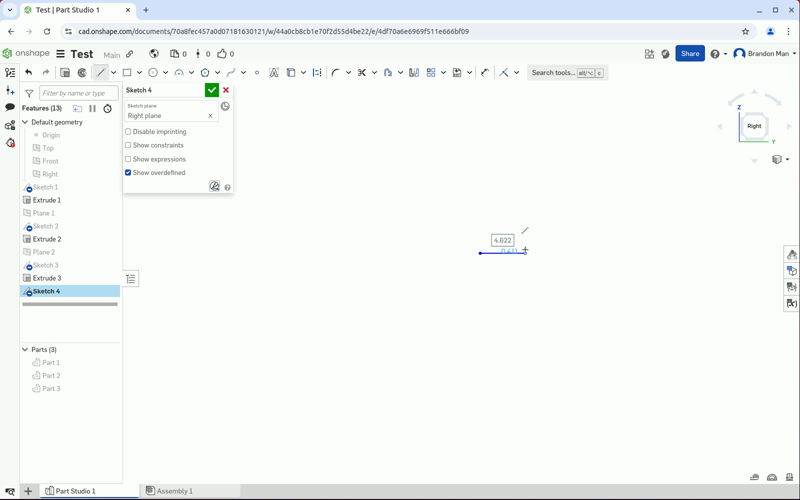
scroll(6)
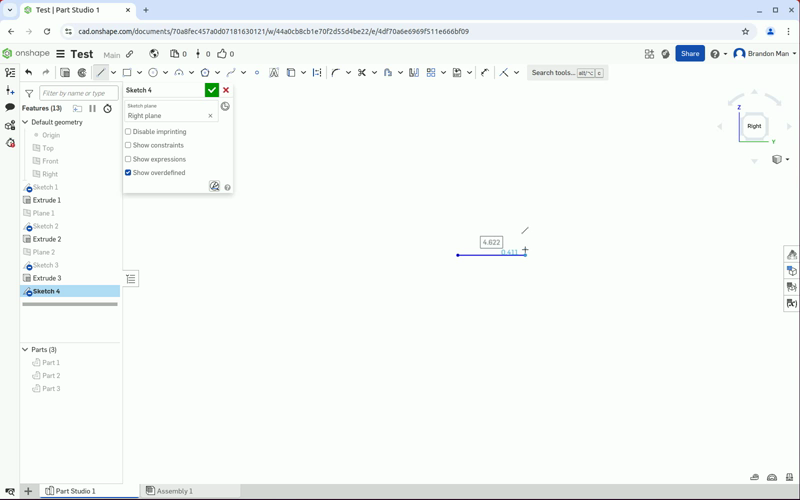
scroll(6)
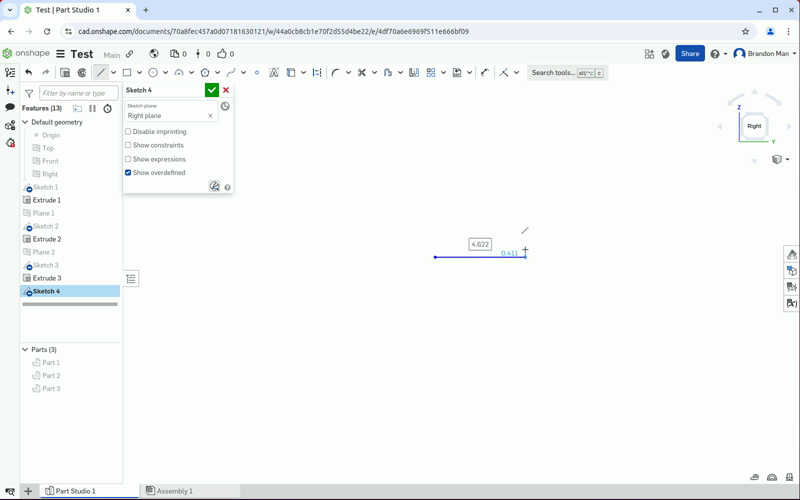
scroll(6)
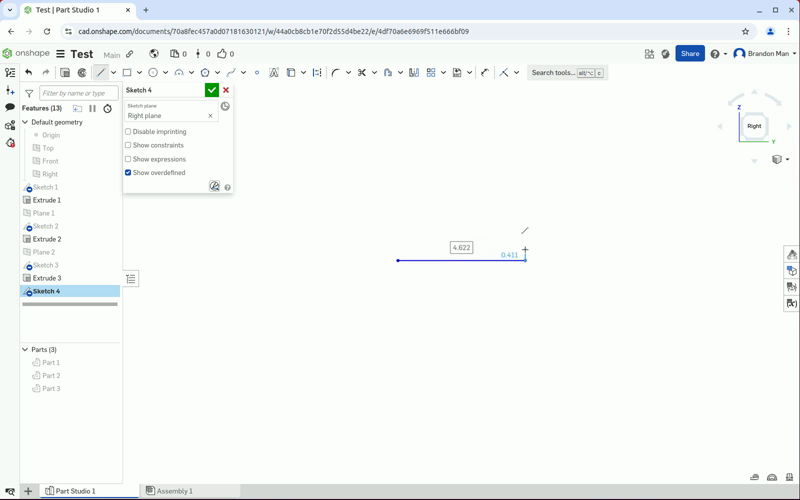
scroll(6)
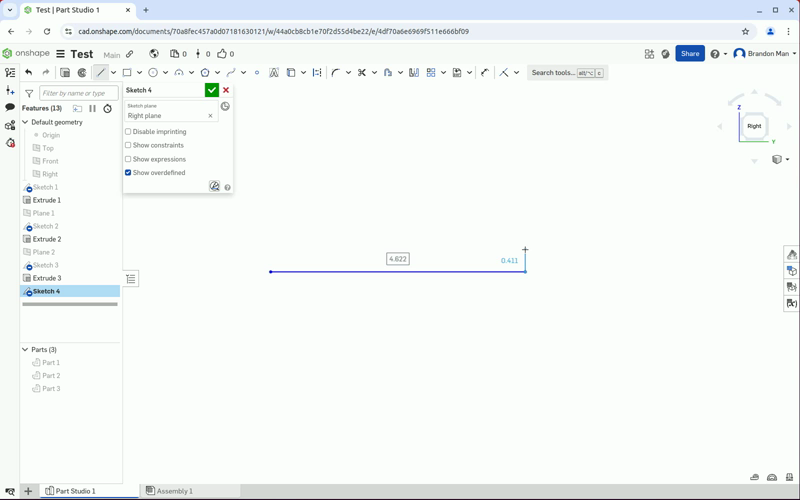
click(525, 249)
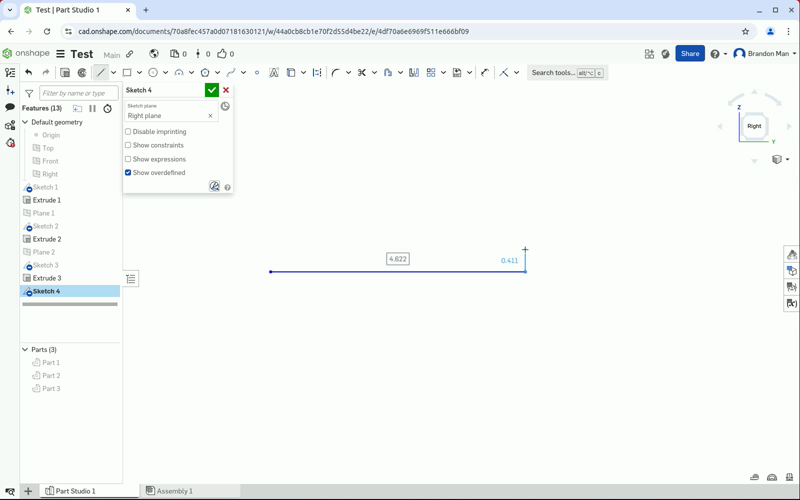
scroll(-6)
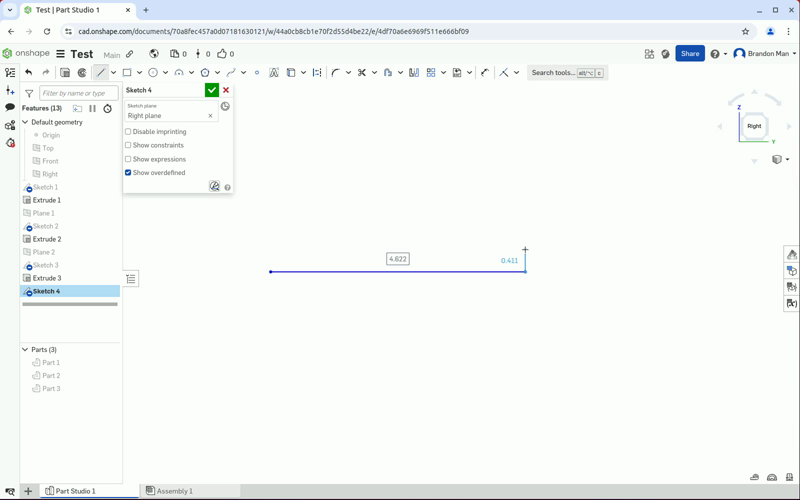
scroll(-6)
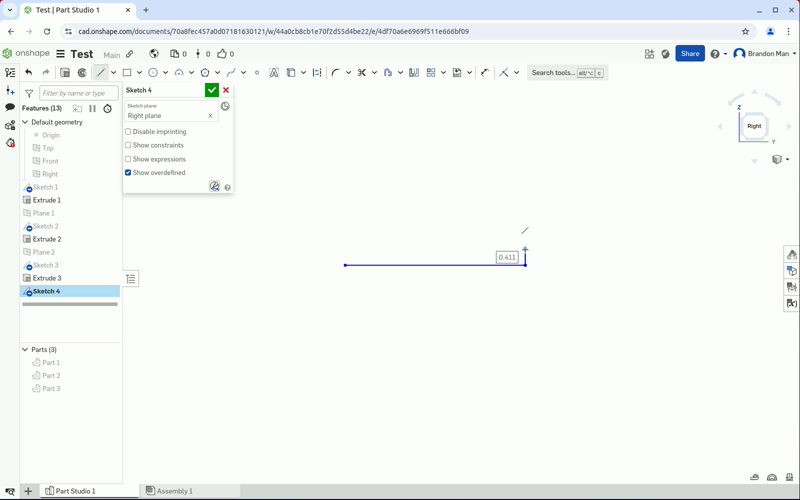
scroll(-6)
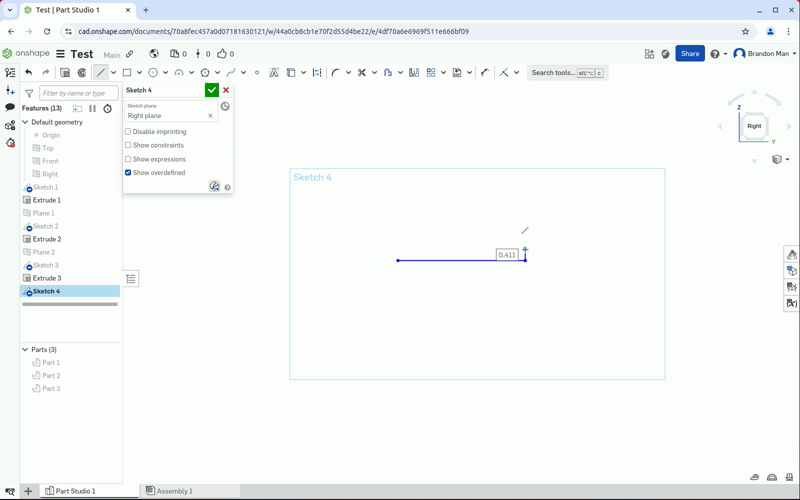
scroll(-6)
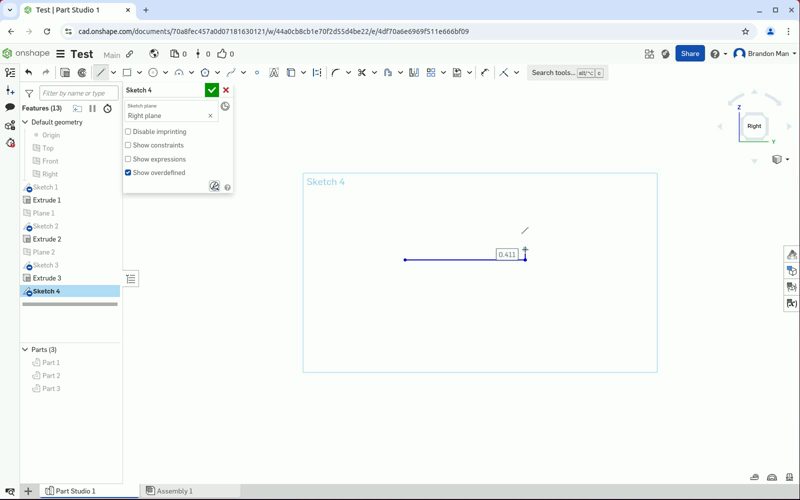
scroll(-6)
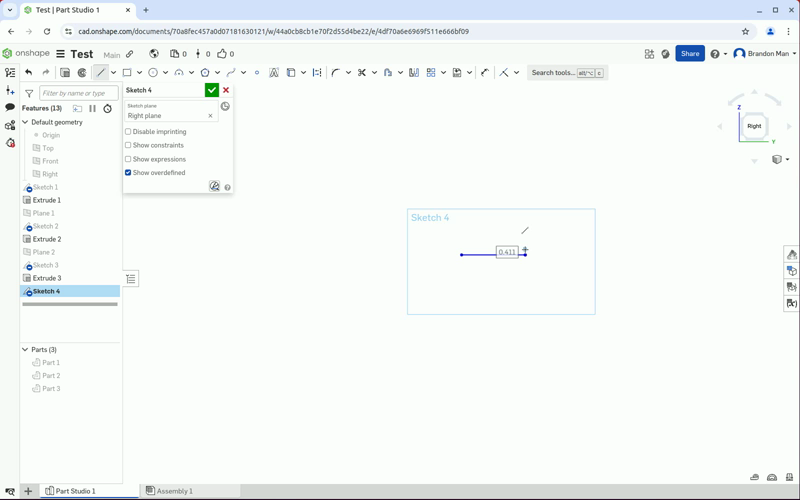
scroll(-6)
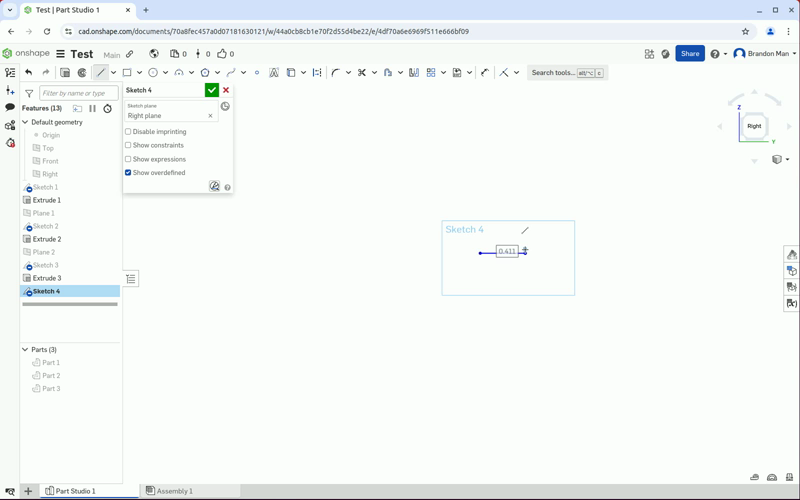
scroll(-6)
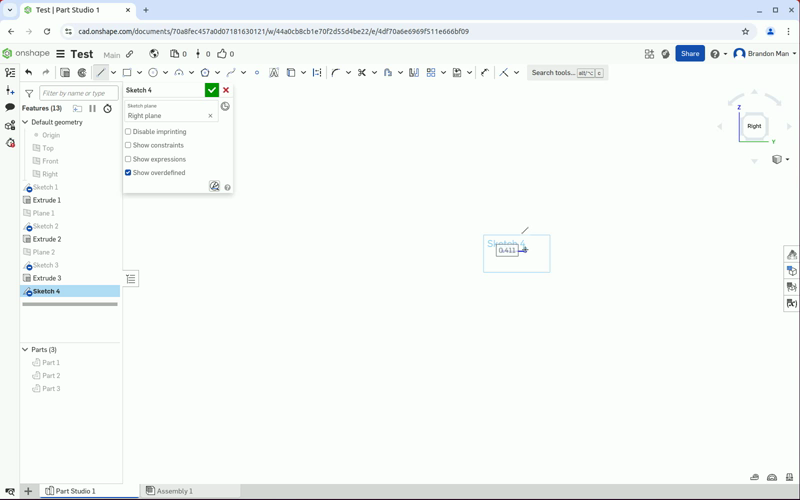
key_up(shift)
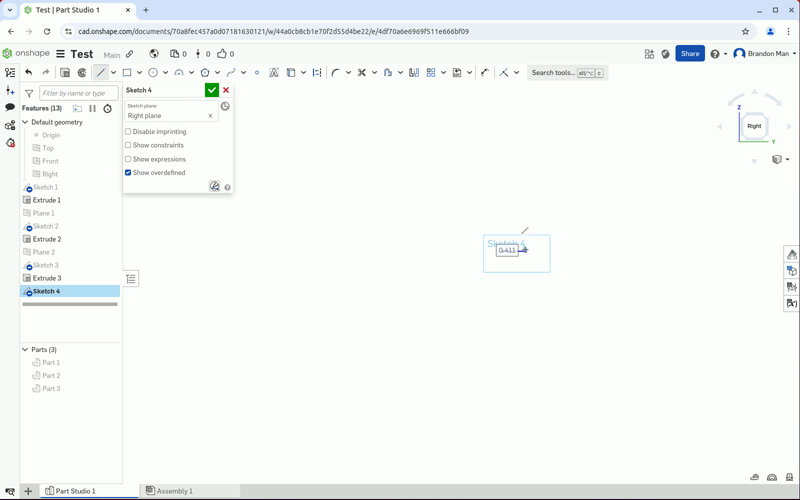
key_down(shift)
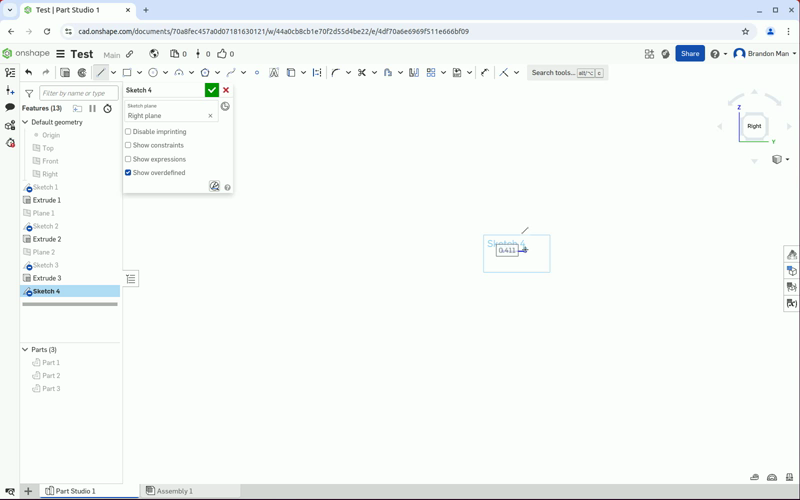
mouse_move(555, 249)
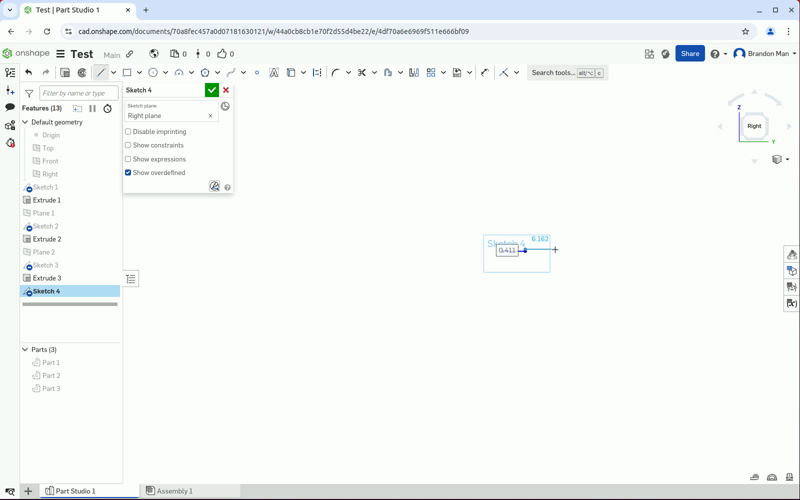
mouse_move(502, 249)
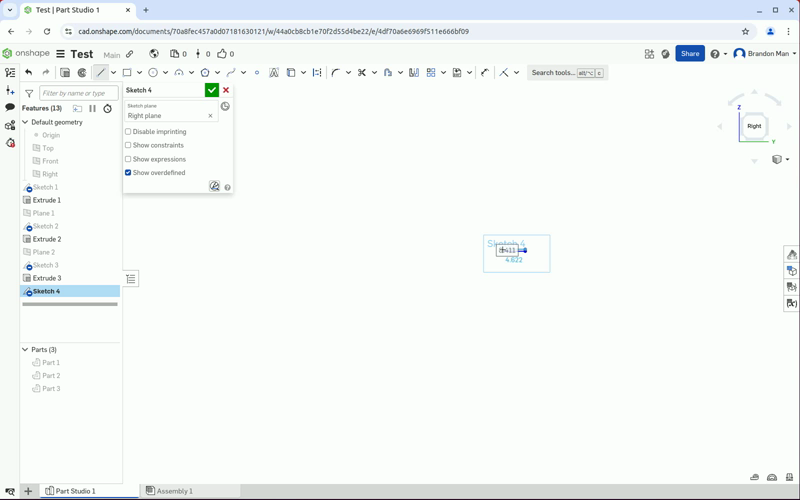
scroll(6)
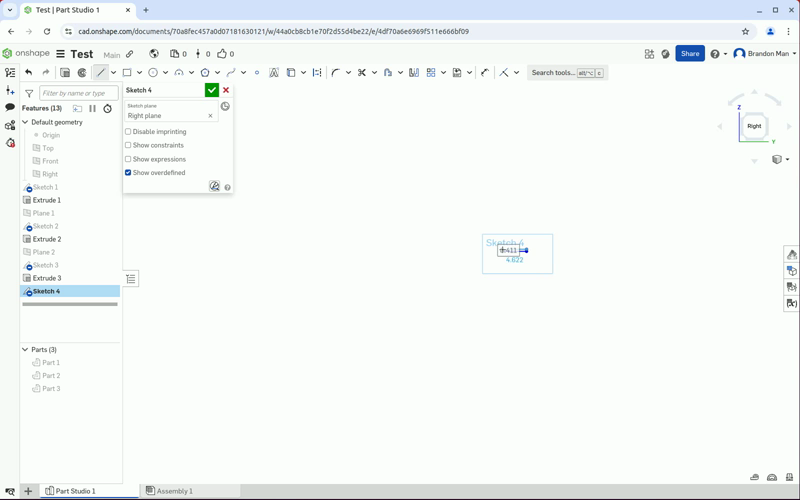
scroll(6)
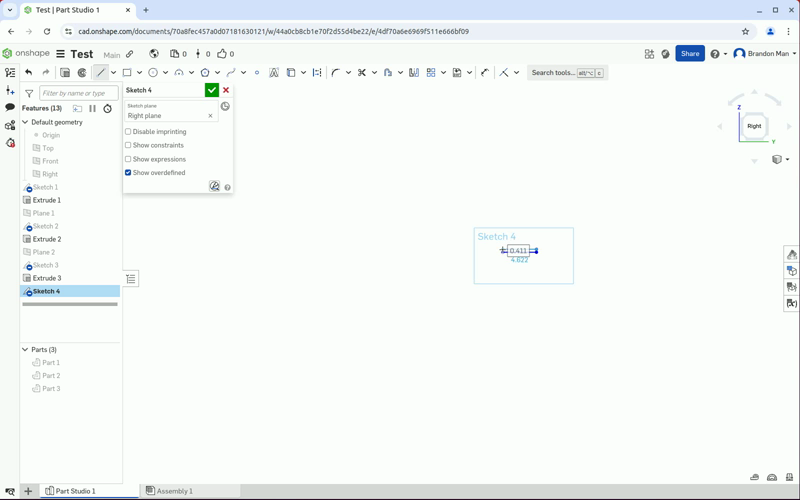
scroll(6)
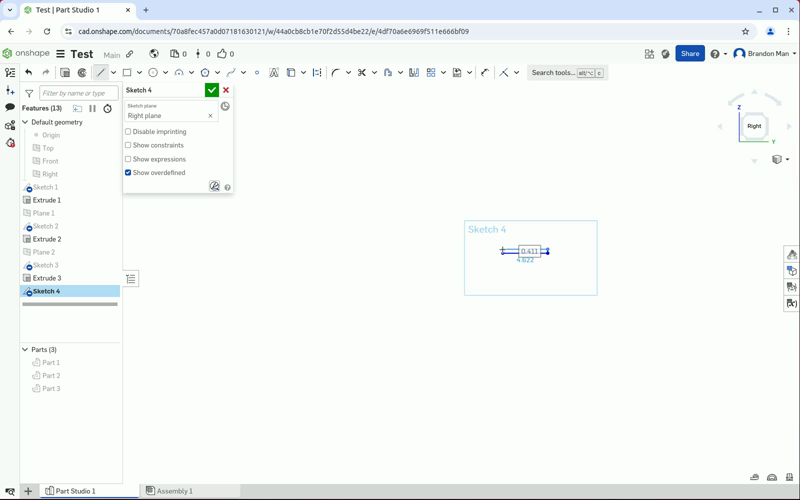
scroll(6)
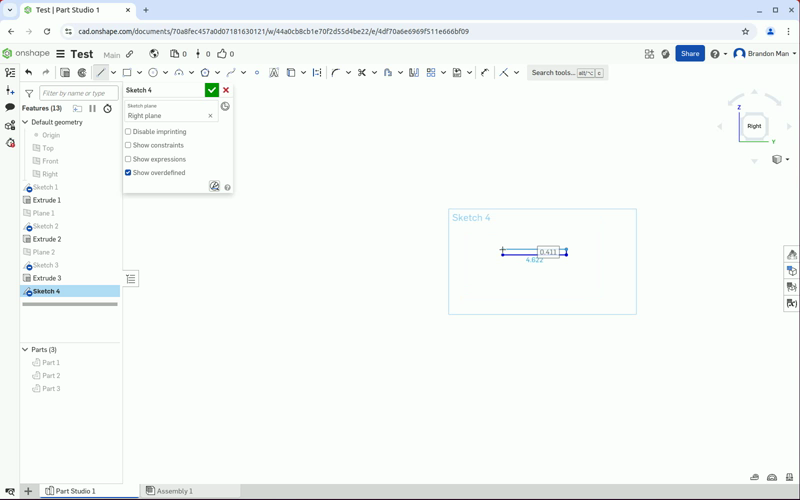
scroll(6)
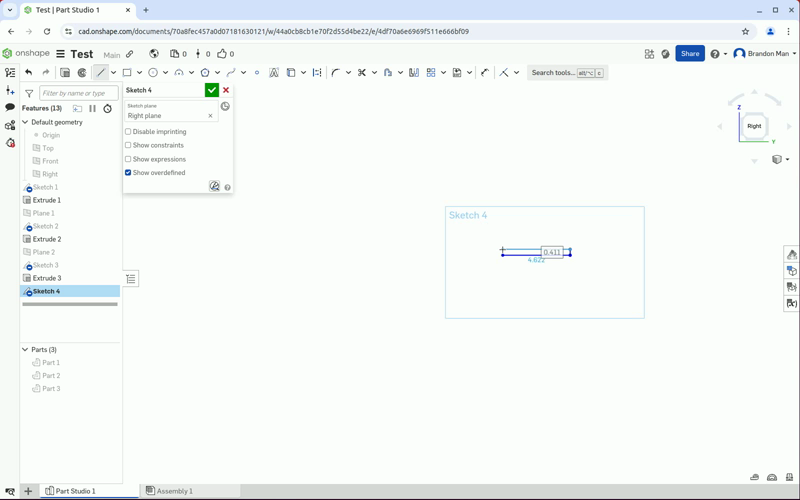
scroll(6)
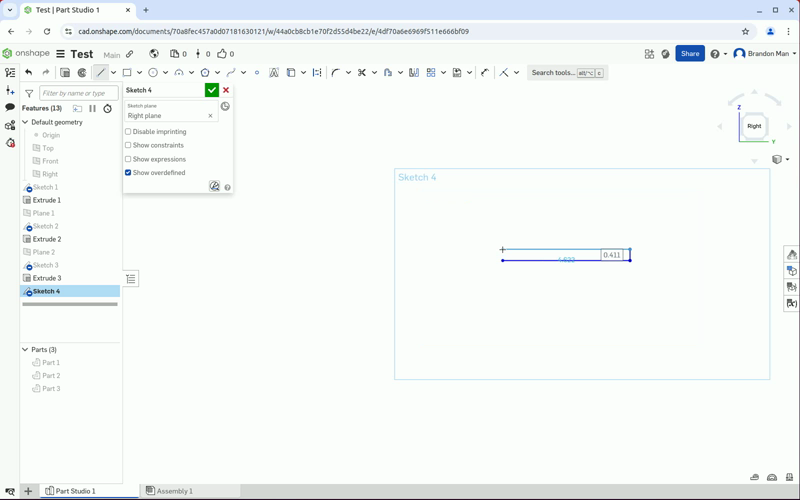
scroll(6)
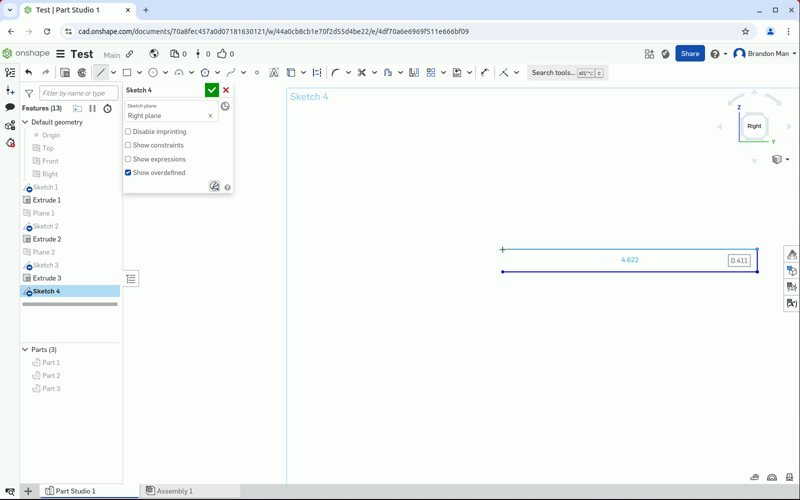
click(502, 249)
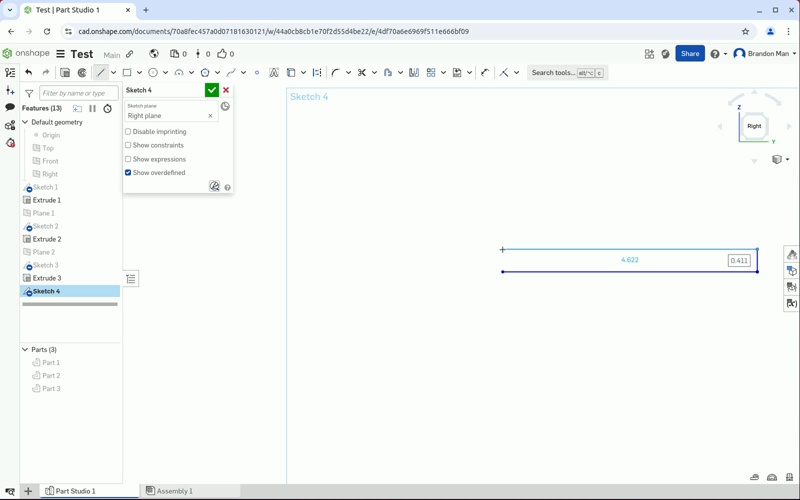
scroll(-6)
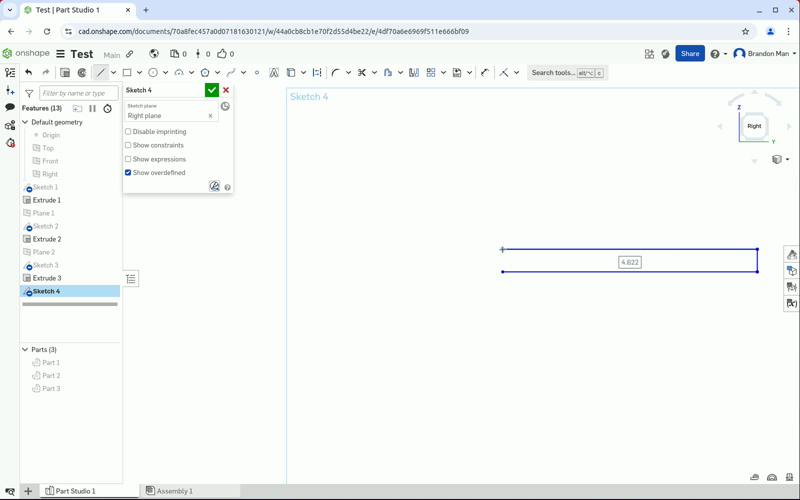
scroll(-6)
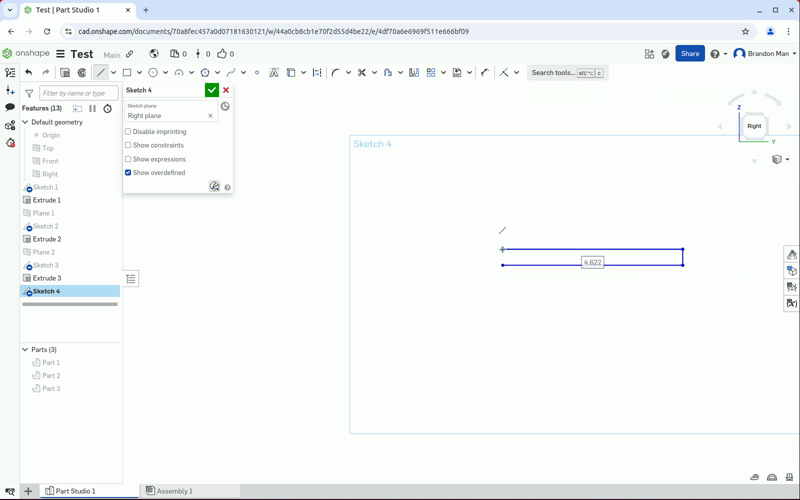
scroll(-6)
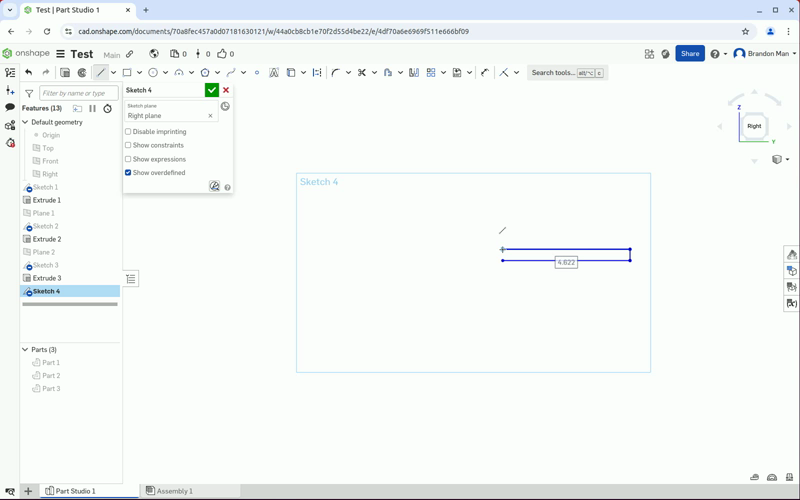
scroll(-6)
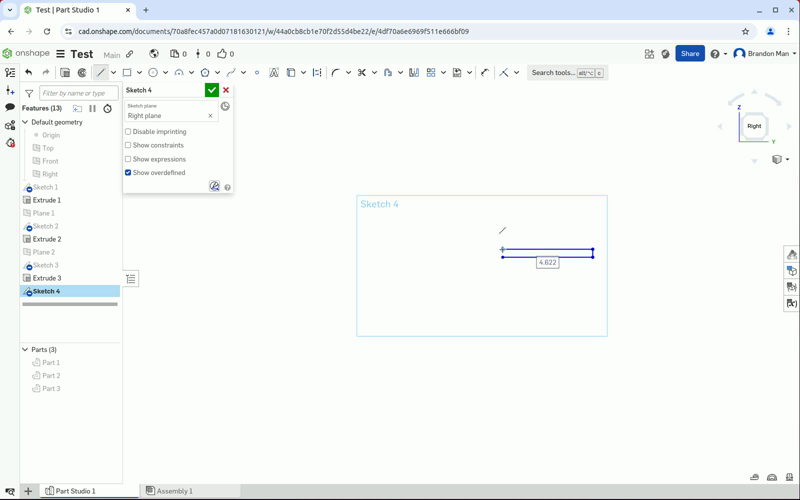
scroll(-6)
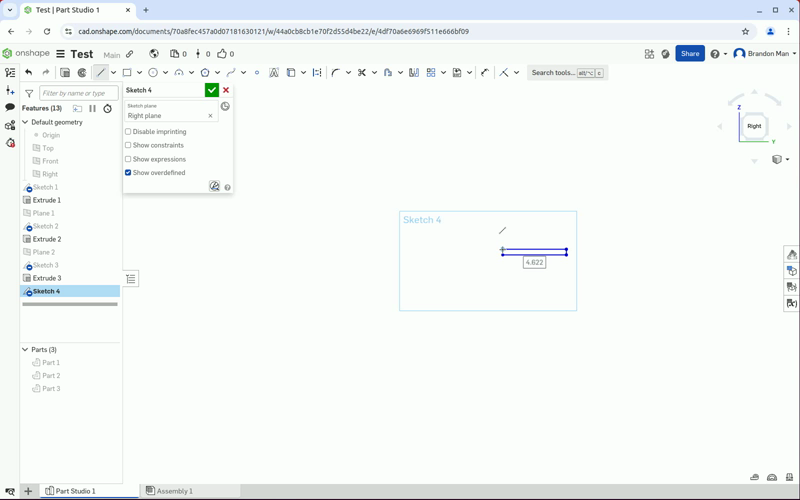
scroll(-6)
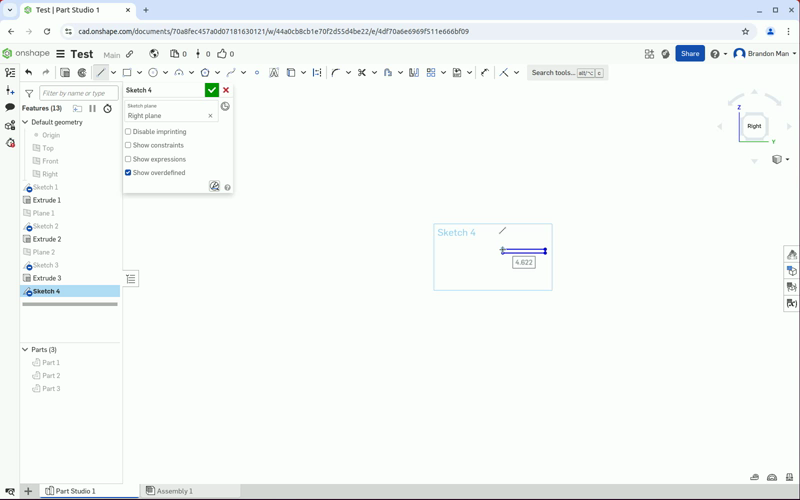
scroll(-6)
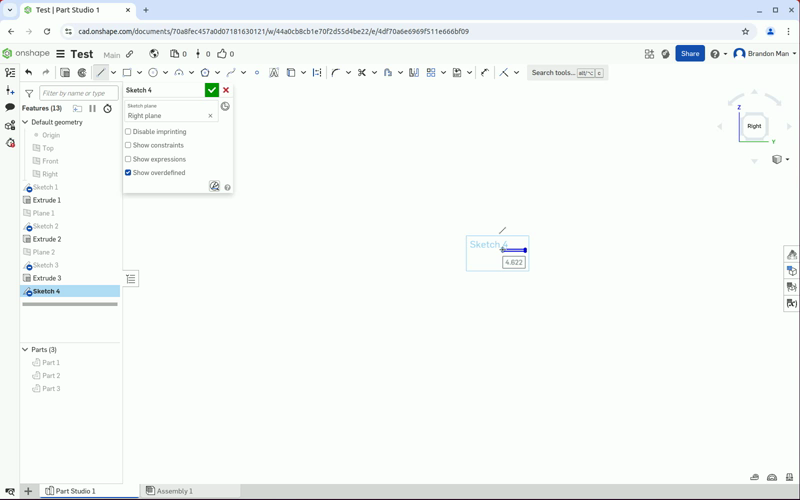
key_up(shift)
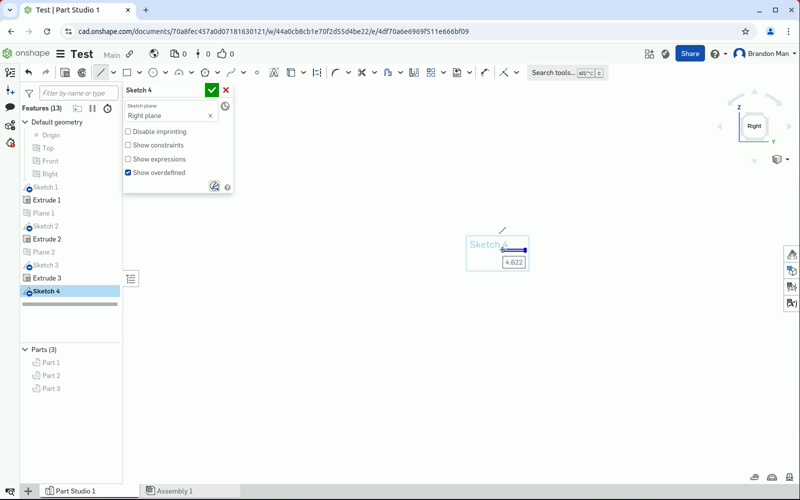
mouse_move(532, 249)
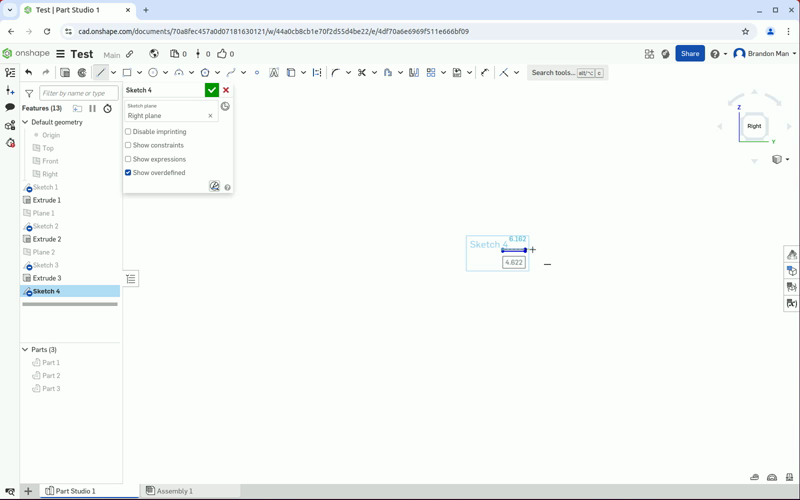
key_down(shift)
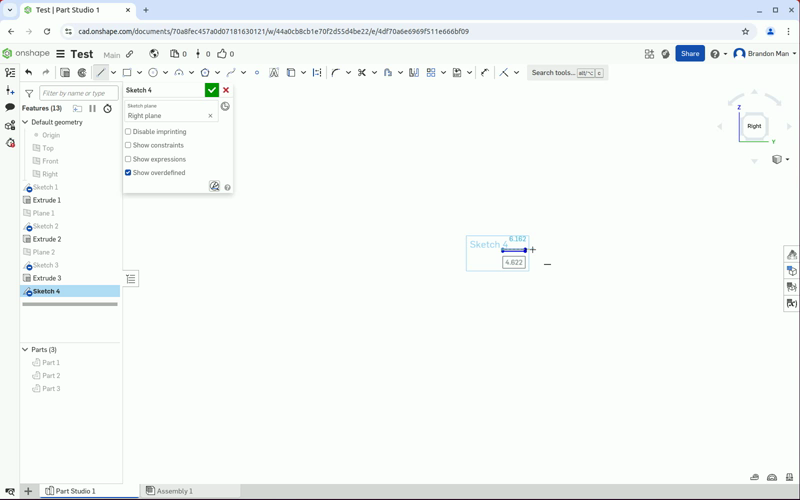
mouse_move(502, 251)
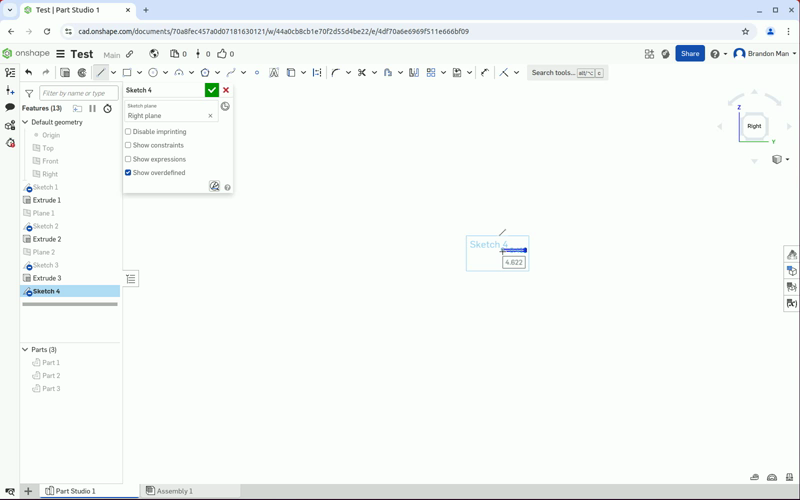
scroll(6)
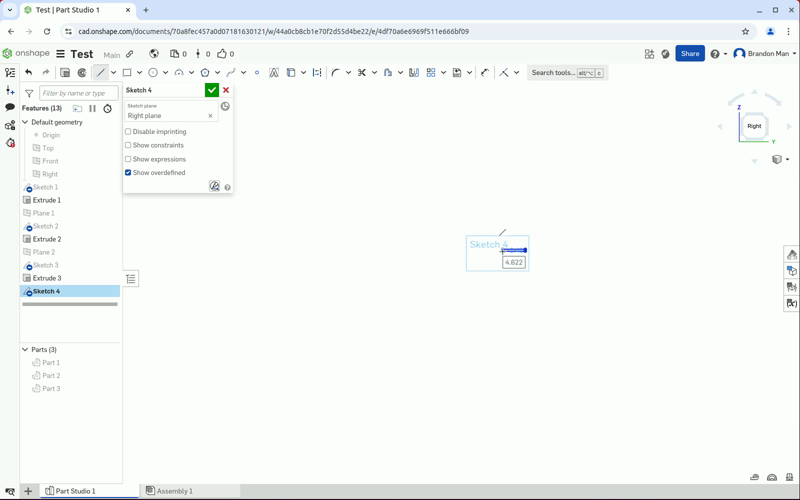
scroll(6)
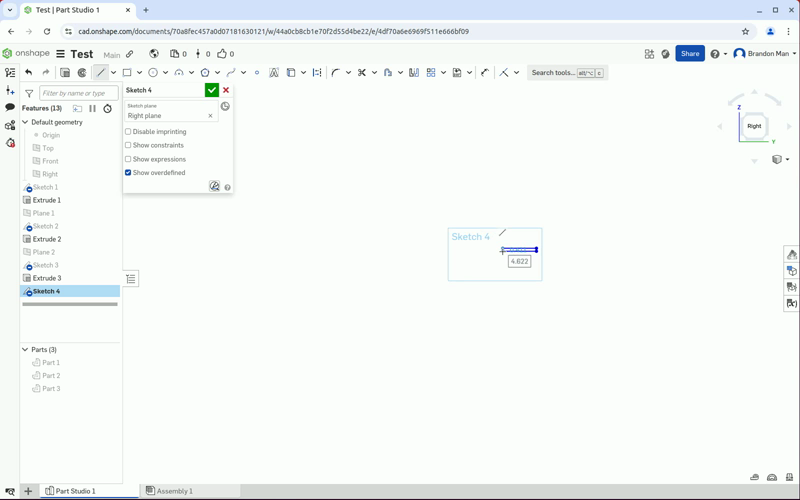
scroll(6)
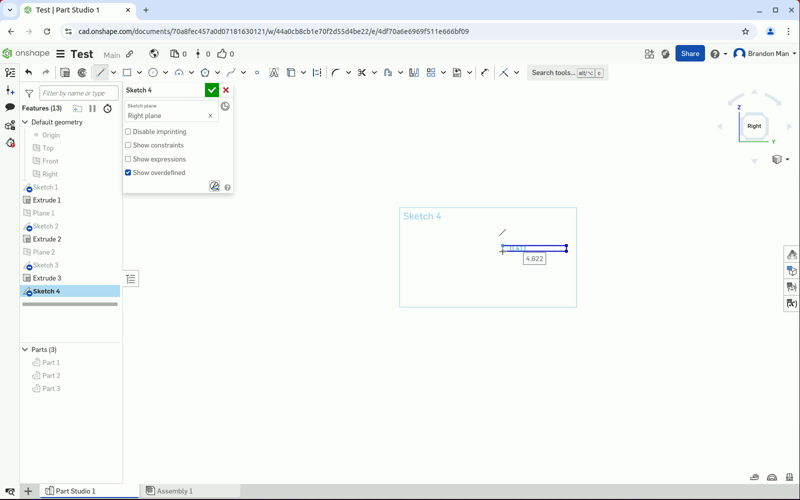
scroll(6)
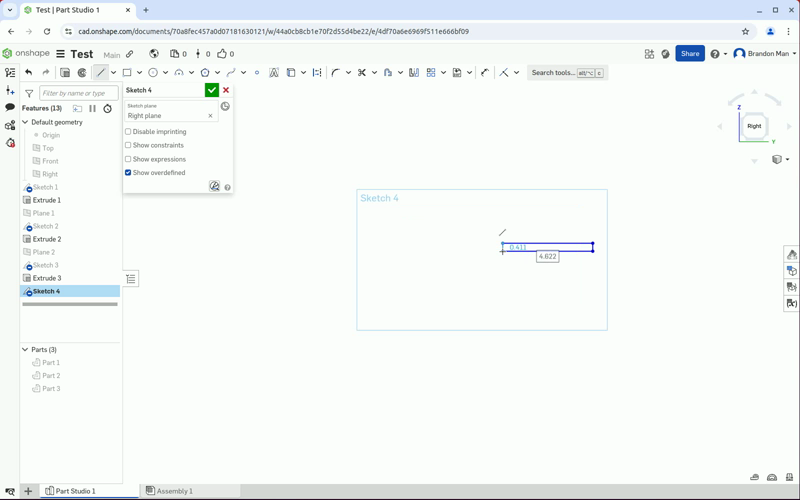
scroll(6)
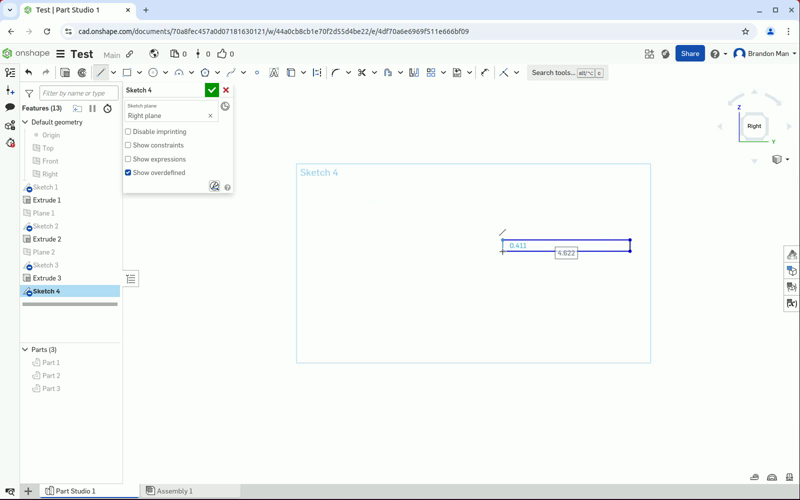
scroll(6)
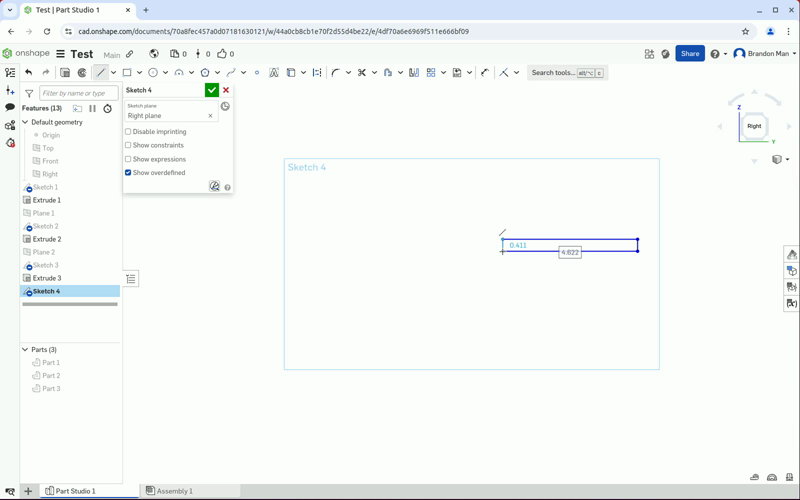
scroll(6)
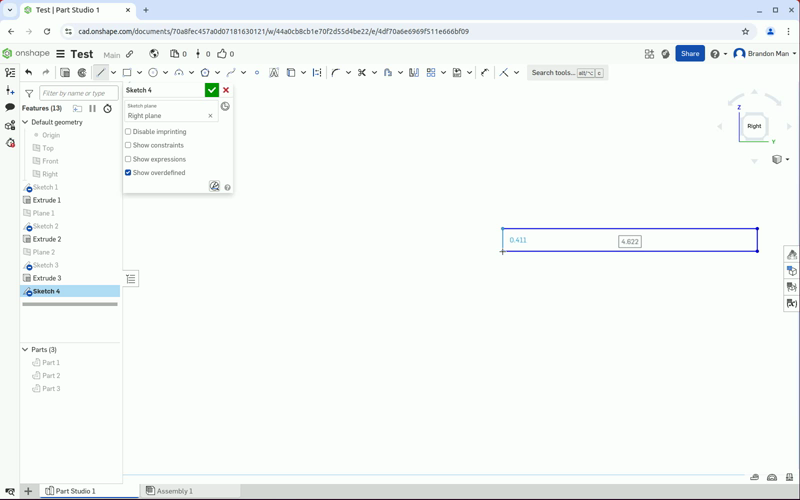
key_up(shift)
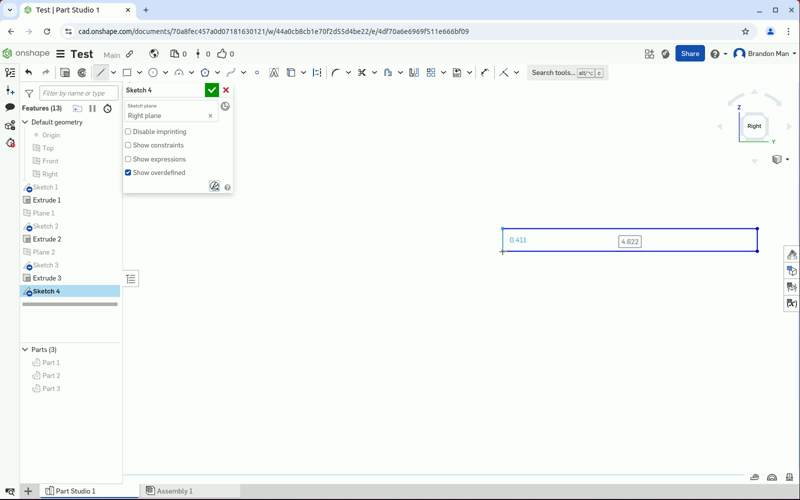
click(502, 251)
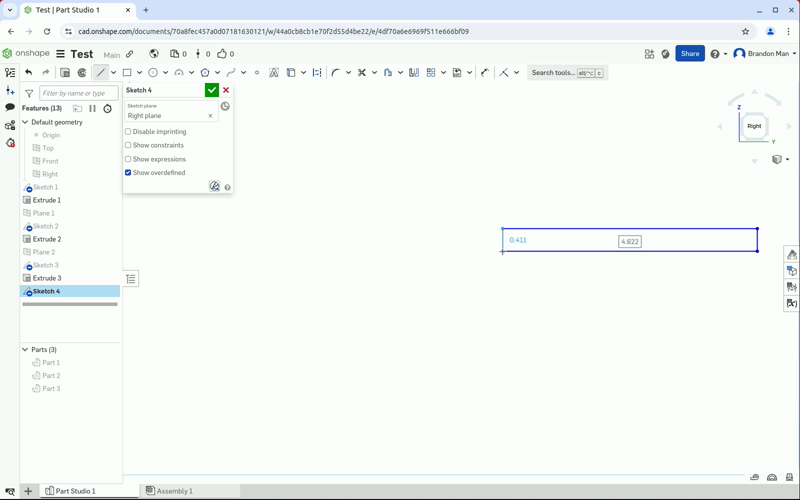
scroll(-6)
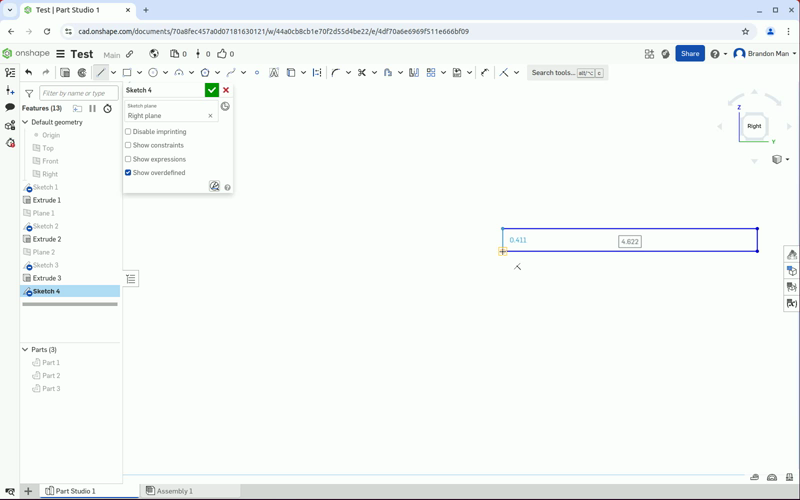
scroll(-6)
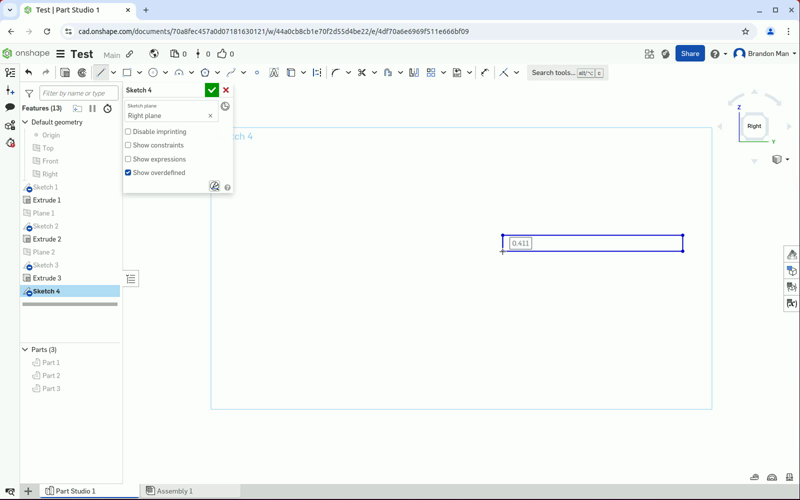
scroll(-6)
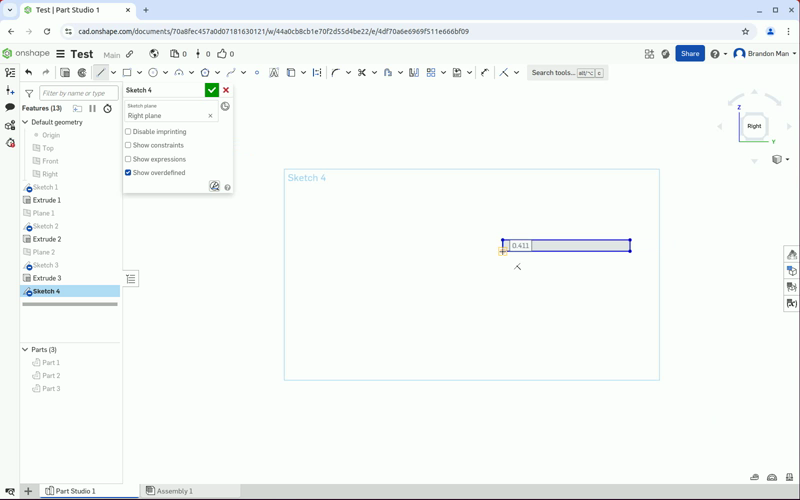
scroll(-6)
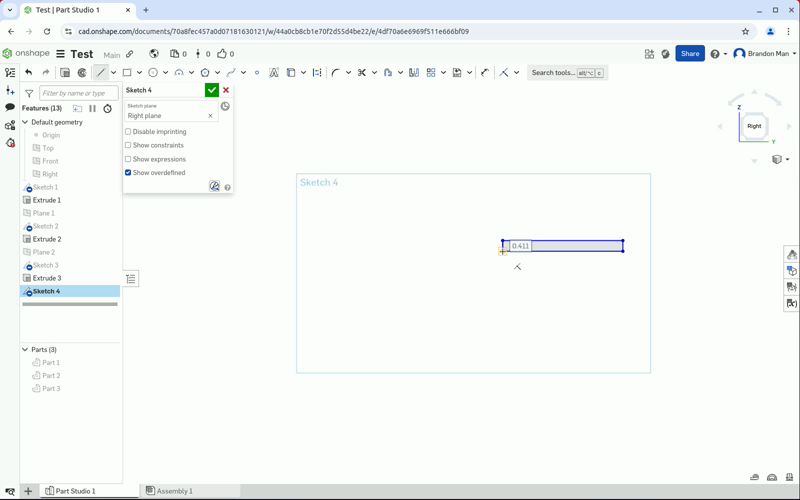
scroll(-6)
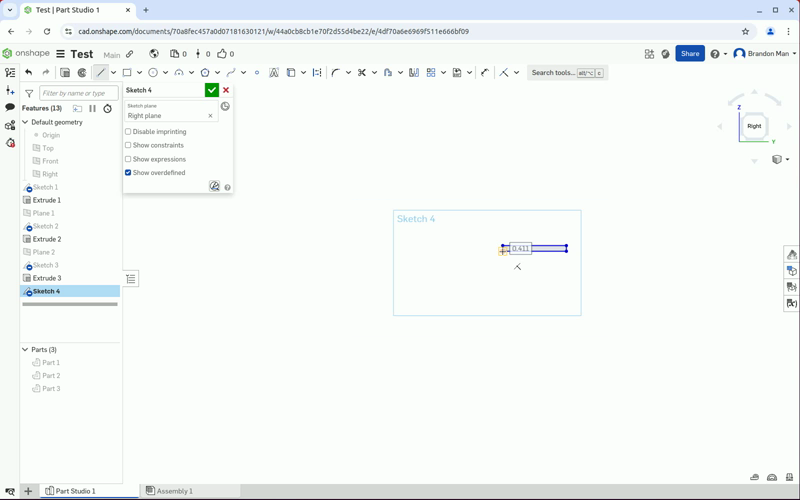
scroll(-6)
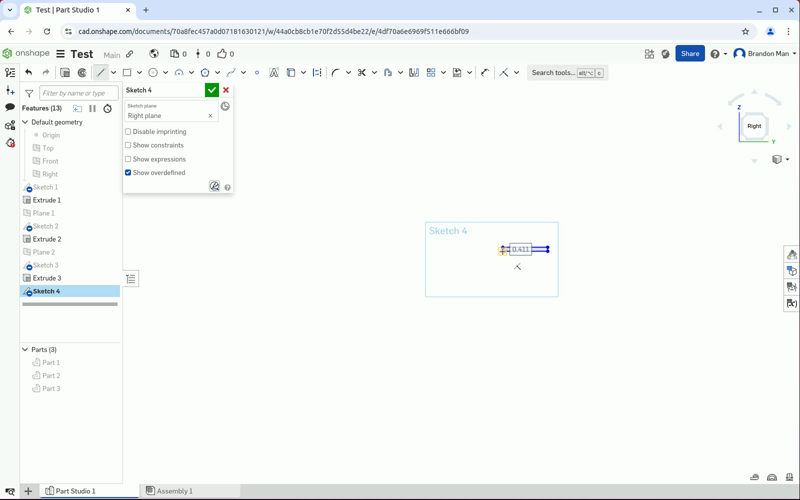
scroll(-6)
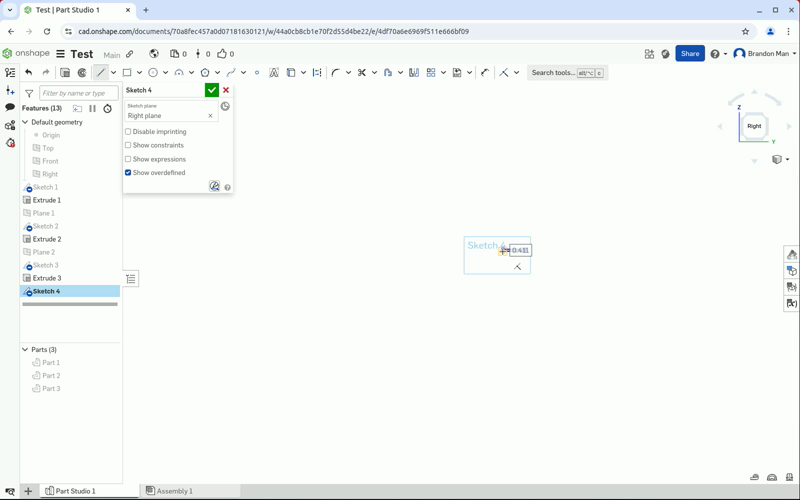
key(esc)
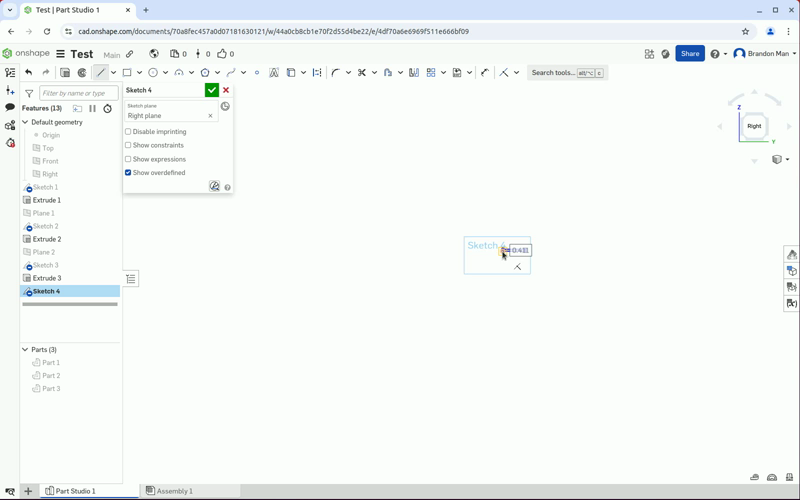
mouse_move(508, 250)
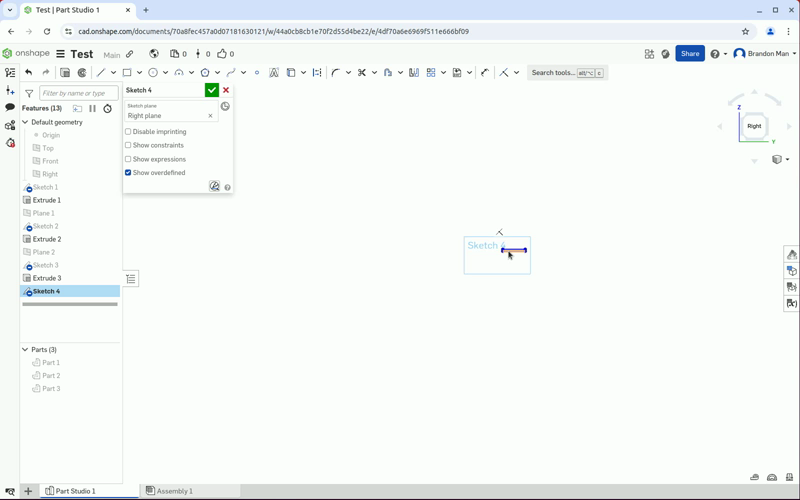
scroll(6)
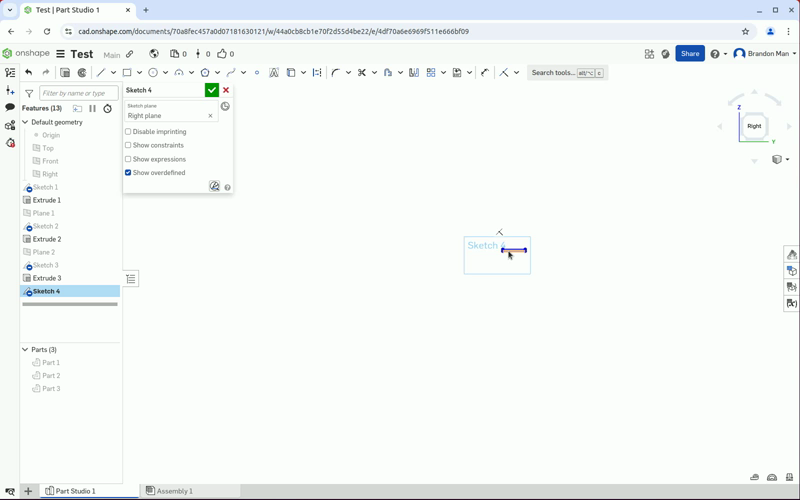
scroll(6)
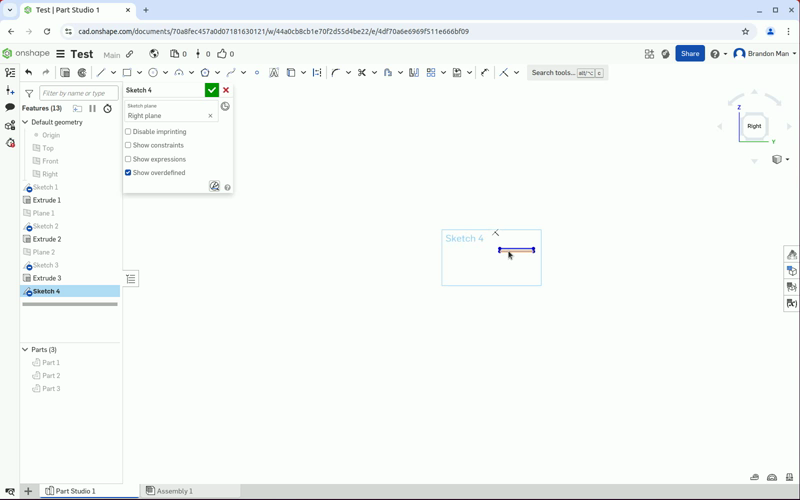
scroll(6)
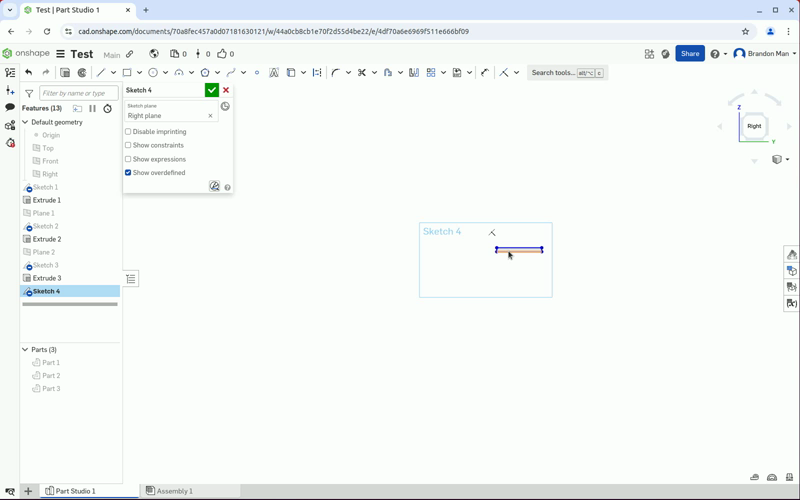
scroll(6)
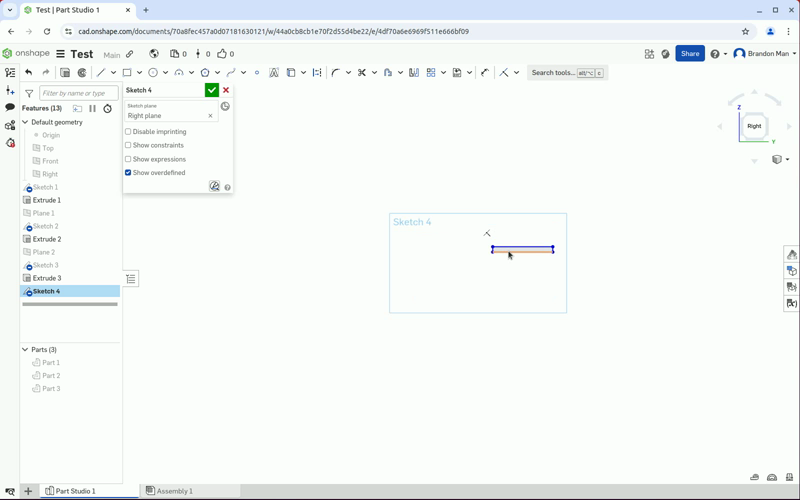
scroll(6)
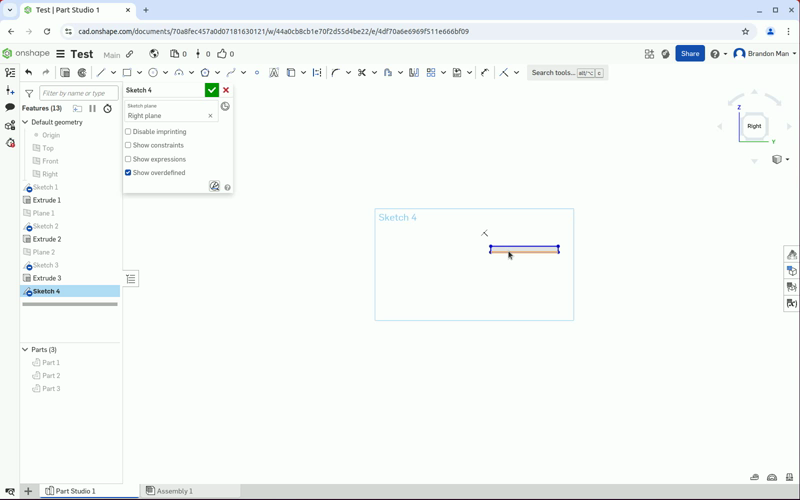
scroll(6)
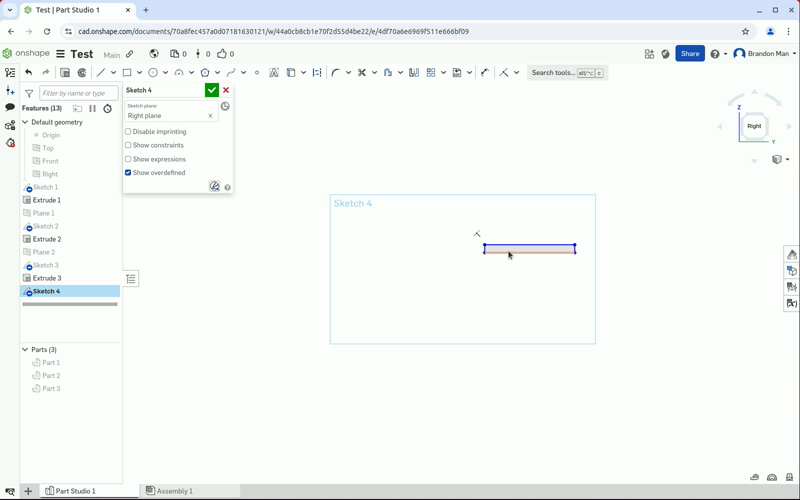
scroll(6)
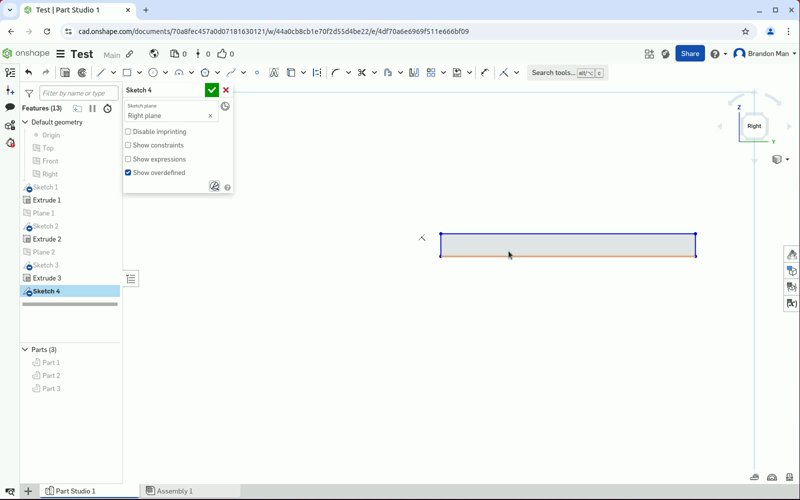
click(508, 250)
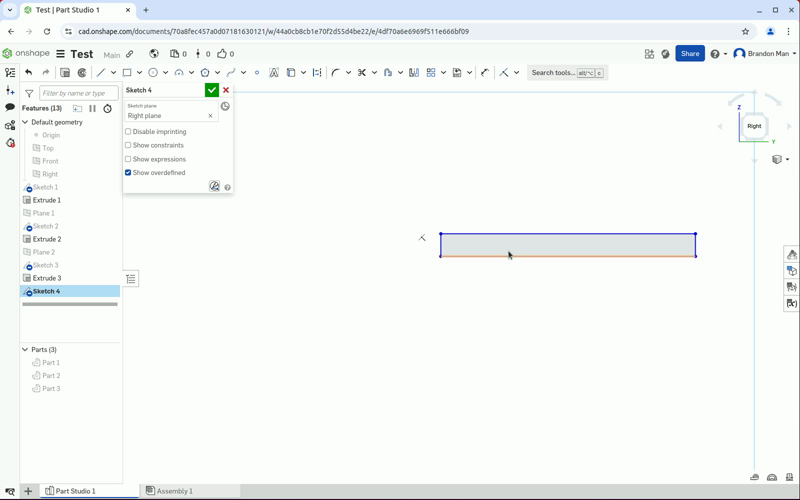
scroll(-6)
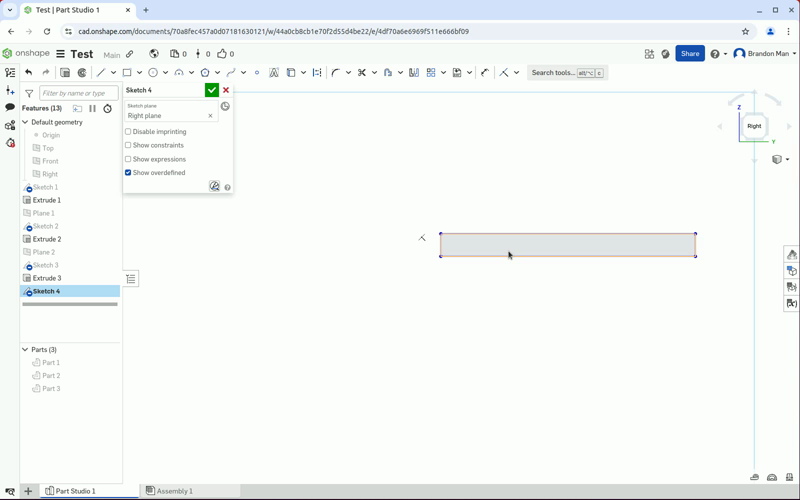
scroll(-6)
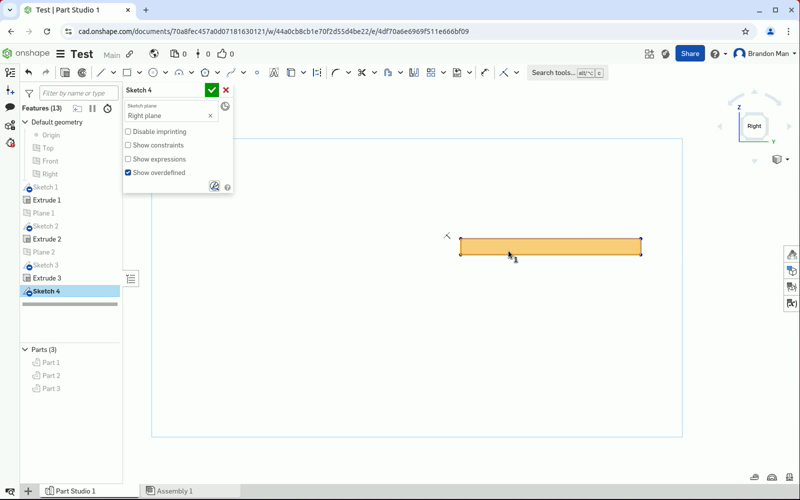
scroll(-6)
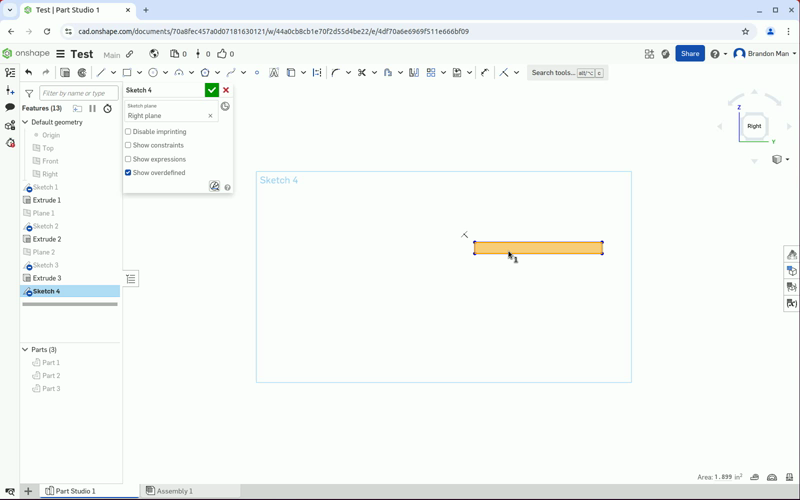
scroll(-6)
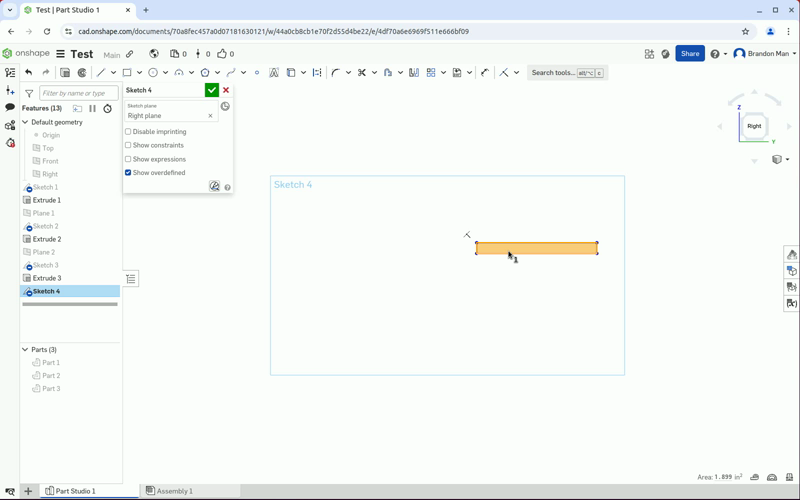
scroll(-6)
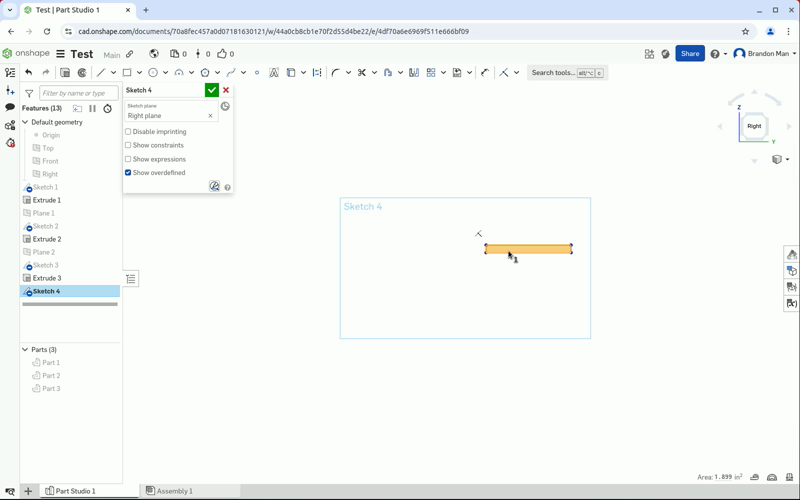
scroll(-6)
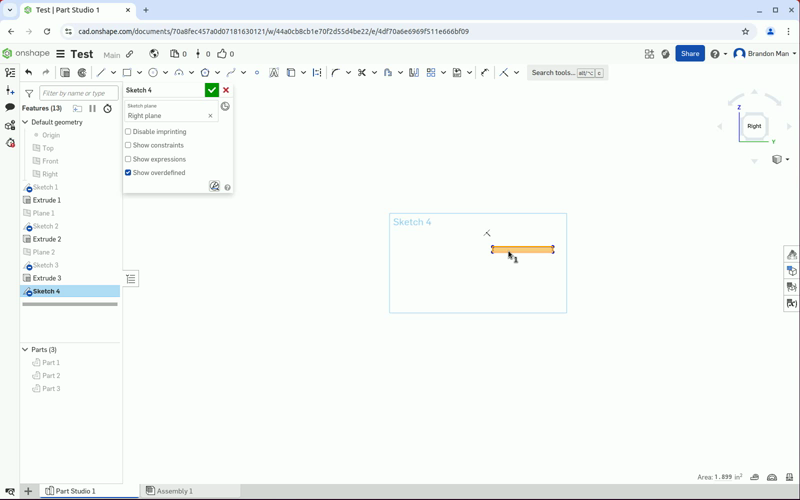
scroll(-6)
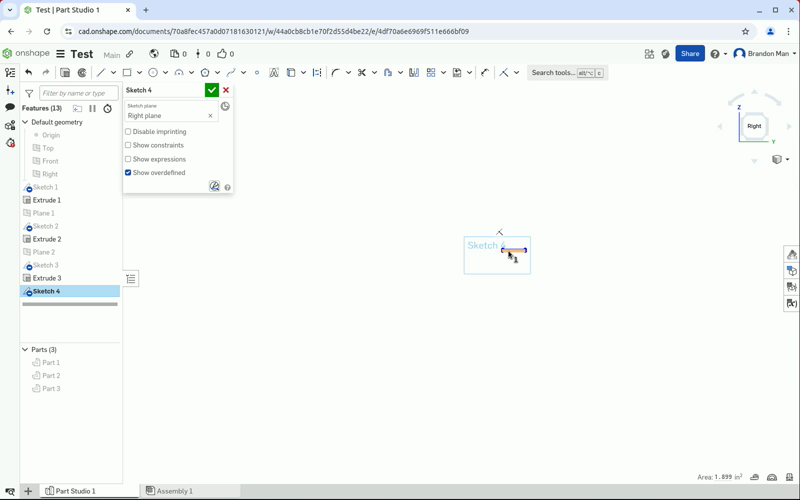
mouse_move(73, 352)
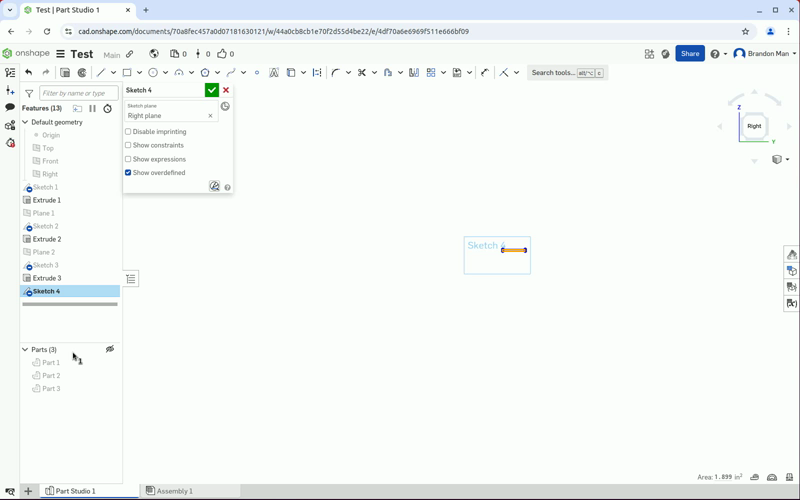
key(shift+y)
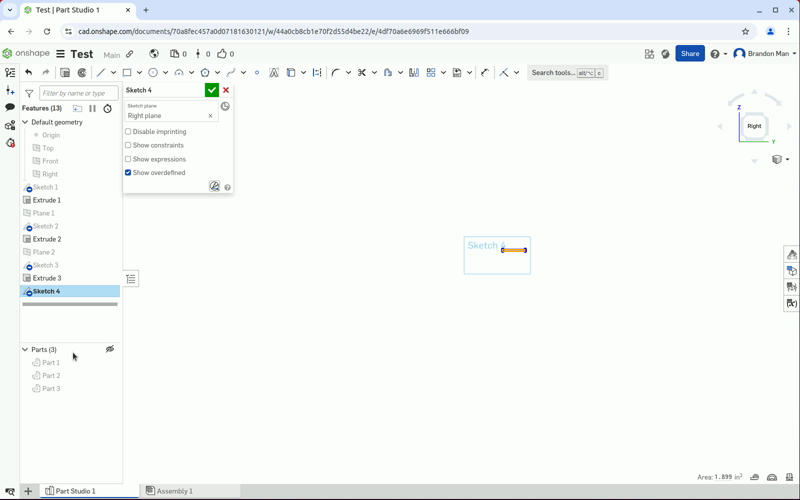
key(shift+e)
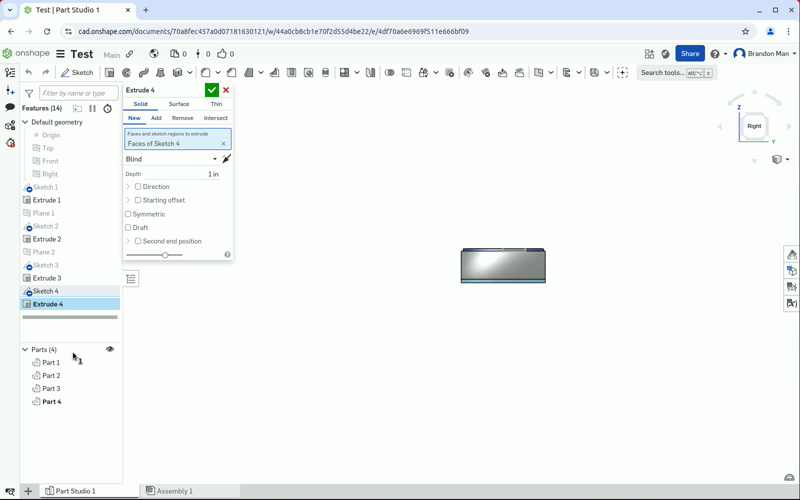
mouse_move(143, 106)
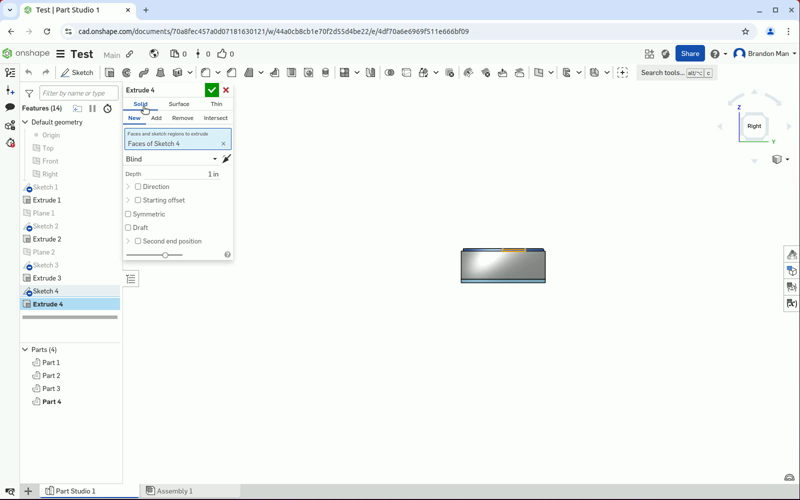
click(143, 106)
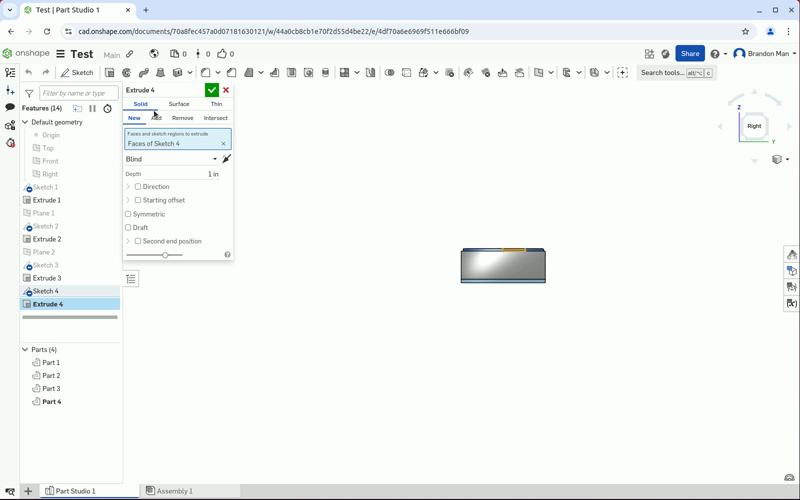
mouse_move(186, 120)
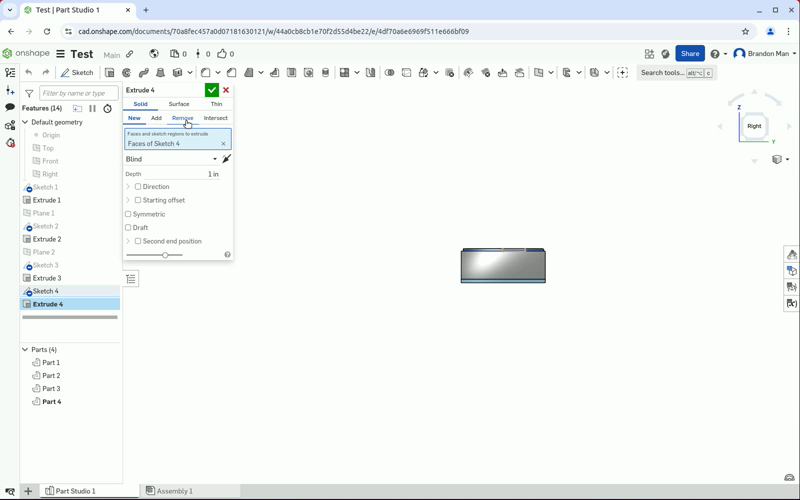
click(186, 120)
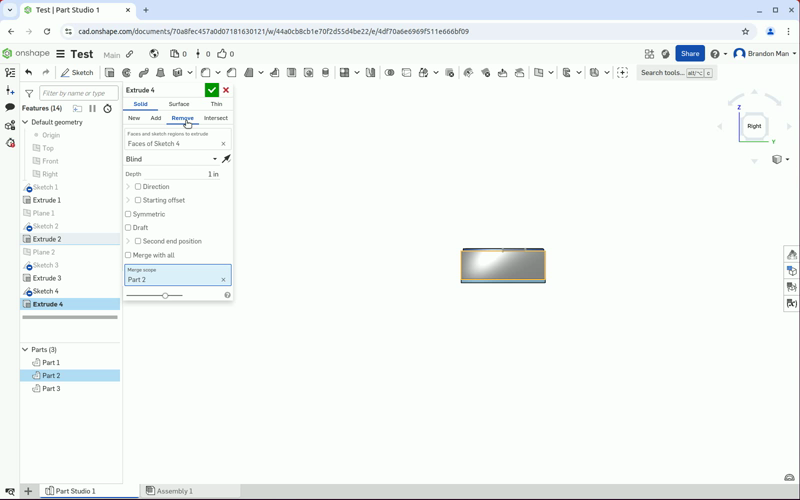
key(tab, 4)
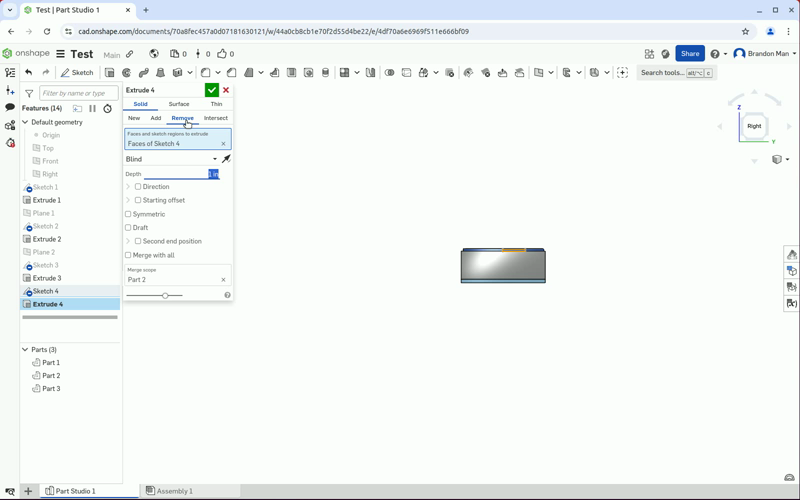
text(0.722)
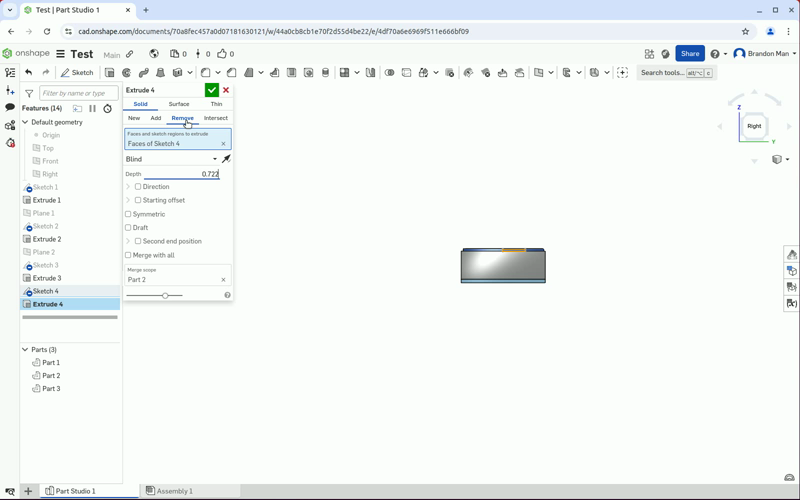
key(tab, 6)
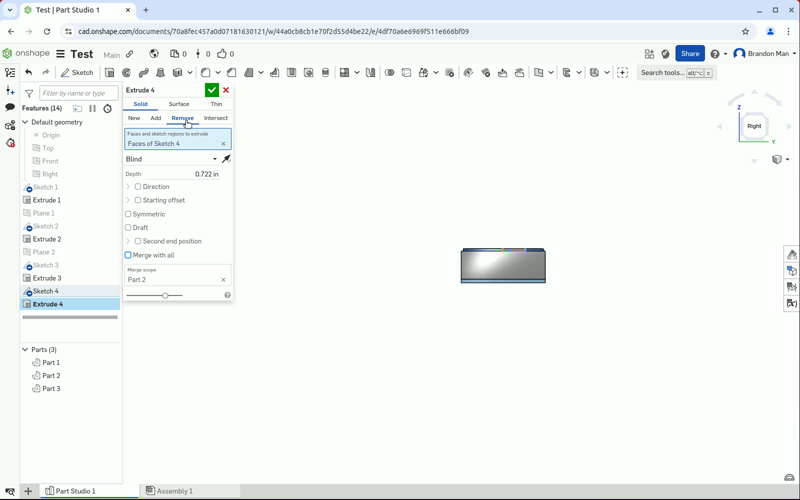
key(space)
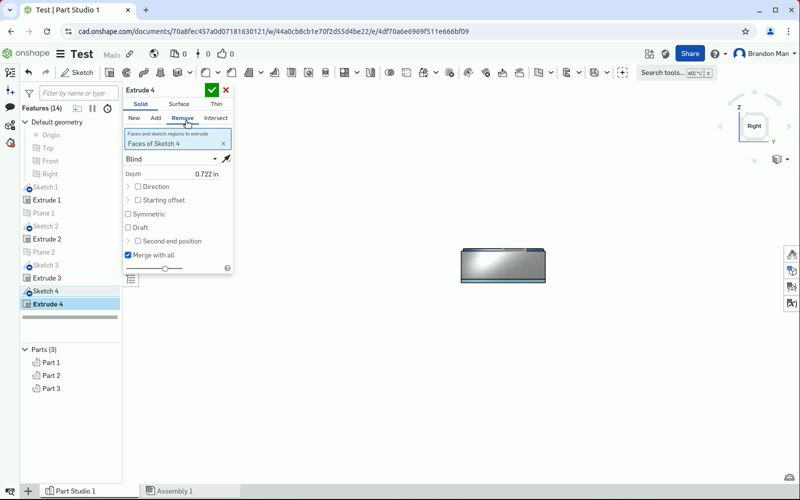
key(enter)
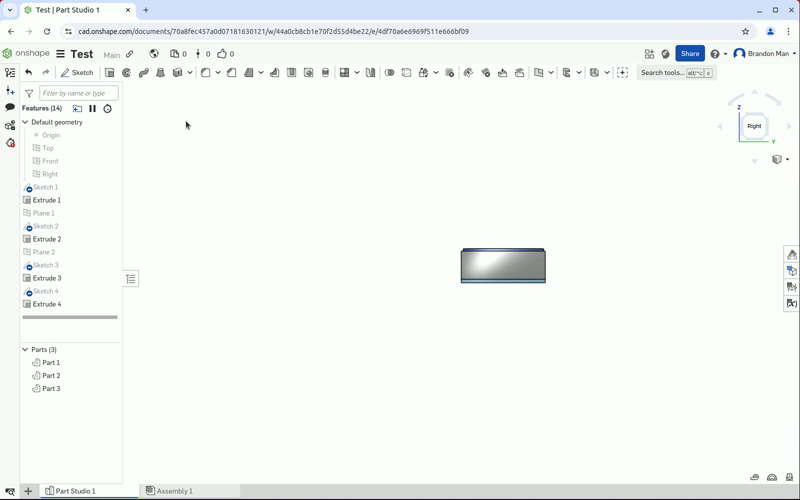
key(shift+h)
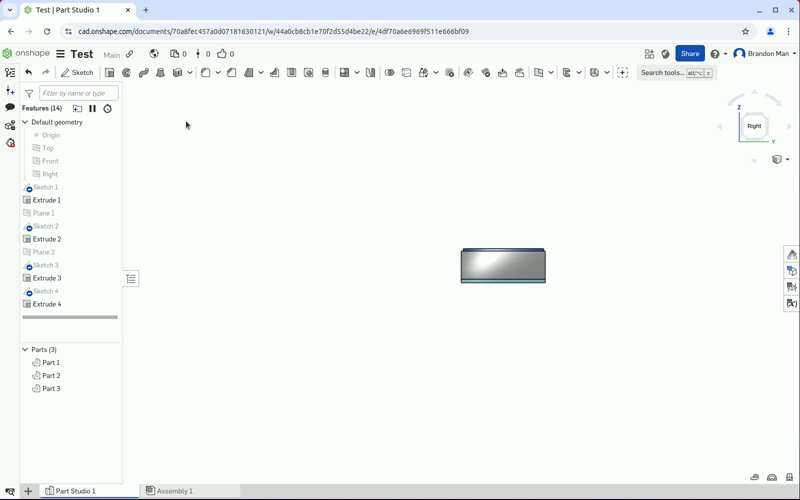
key(shift+h)
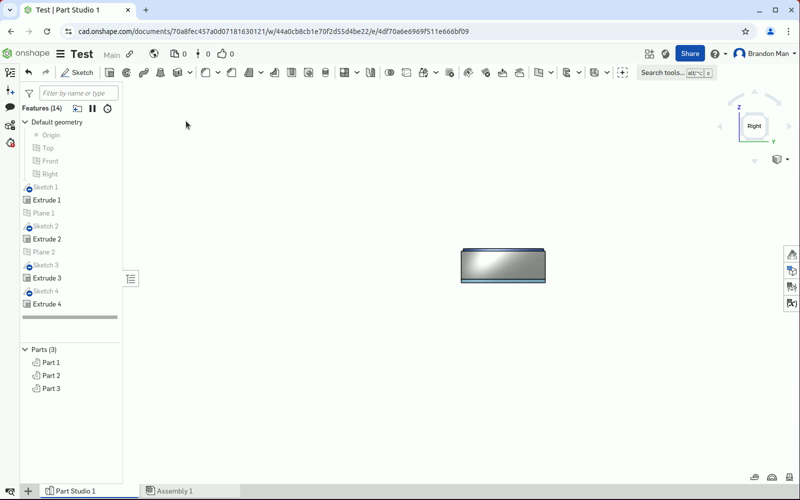
mouse_move(73, 189)
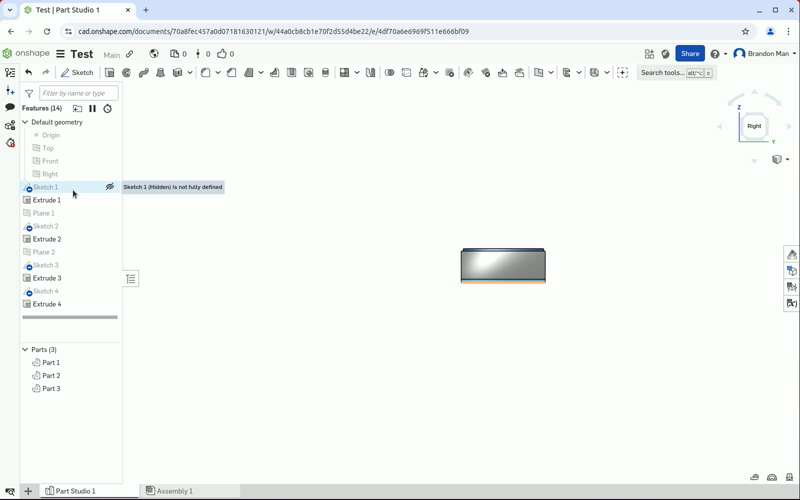
click(73, 189)
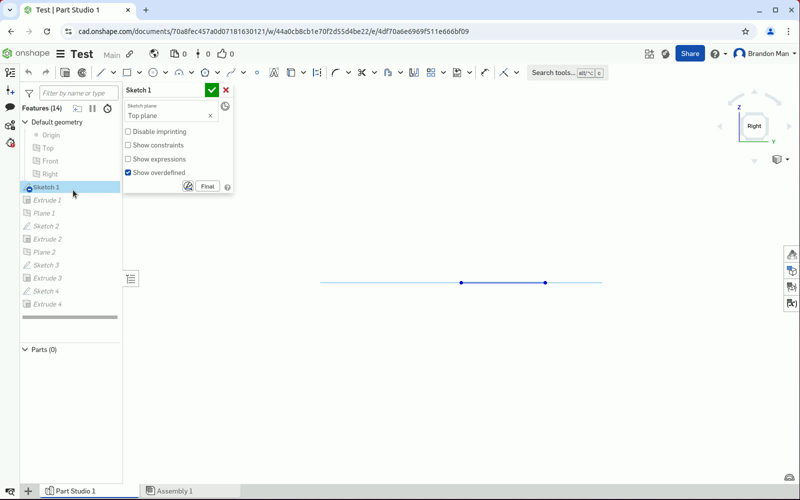
mouse_move(229, 92)
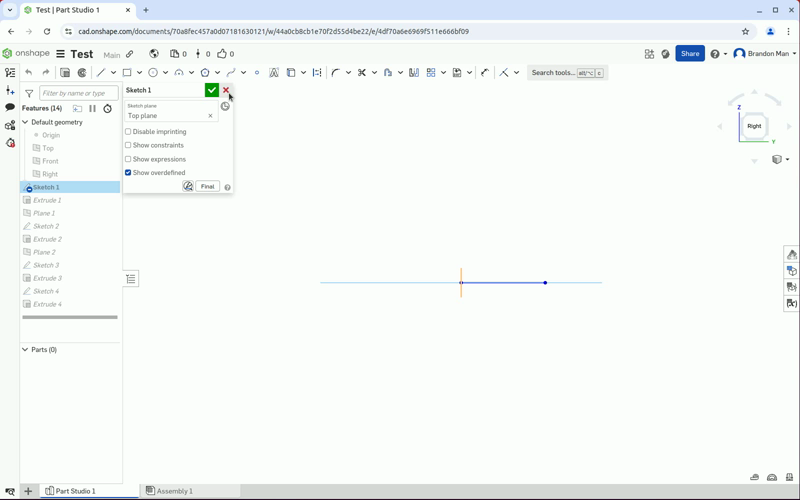
click(229, 92)
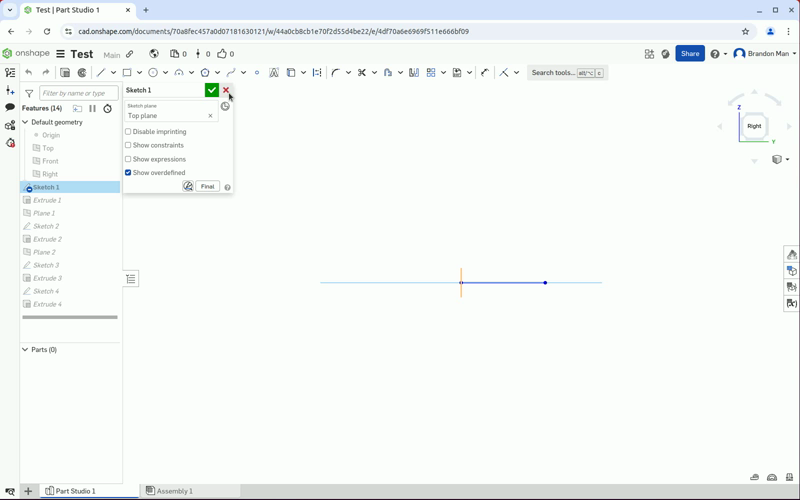
key(shift+s)
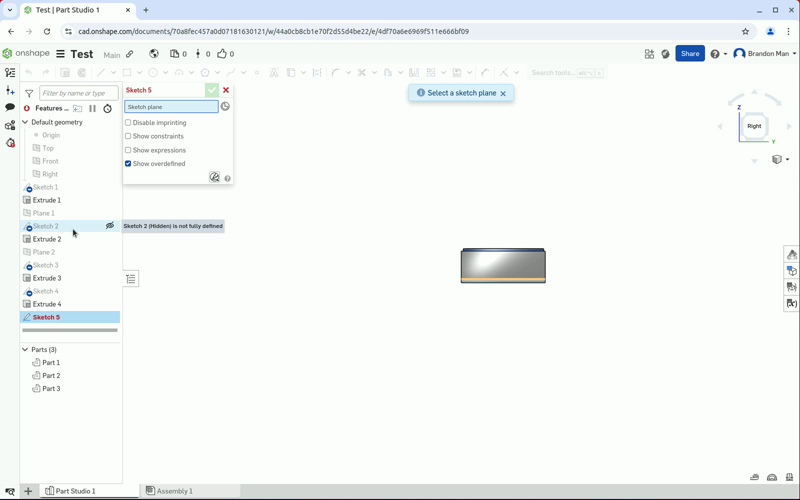
scroll(3)
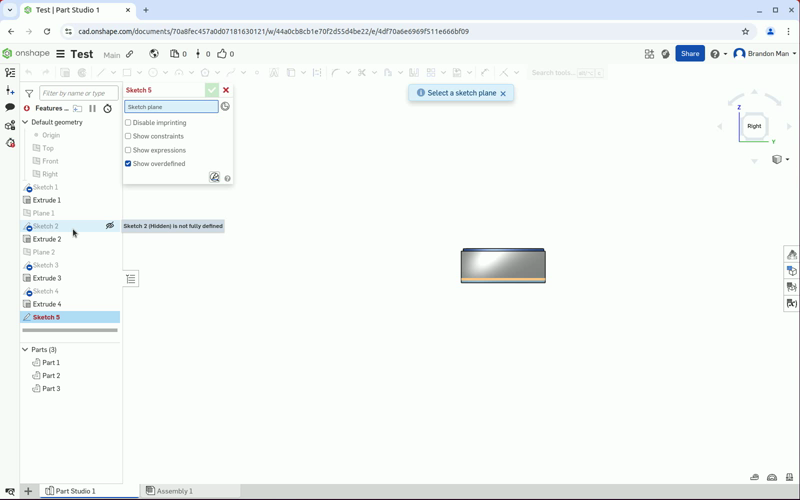
mouse_move(73, 176)
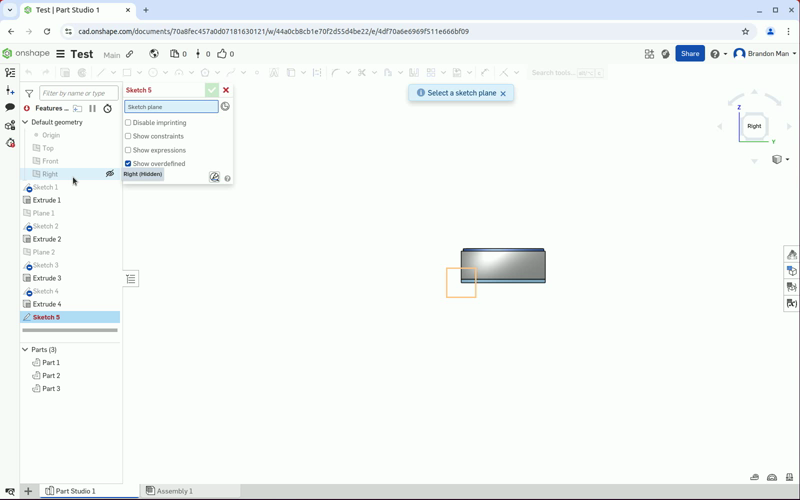
click(73, 176)
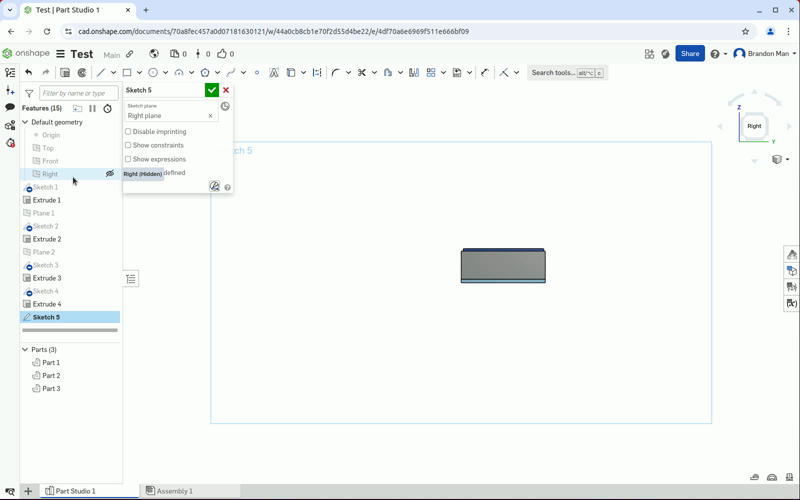
mouse_move(73, 352)
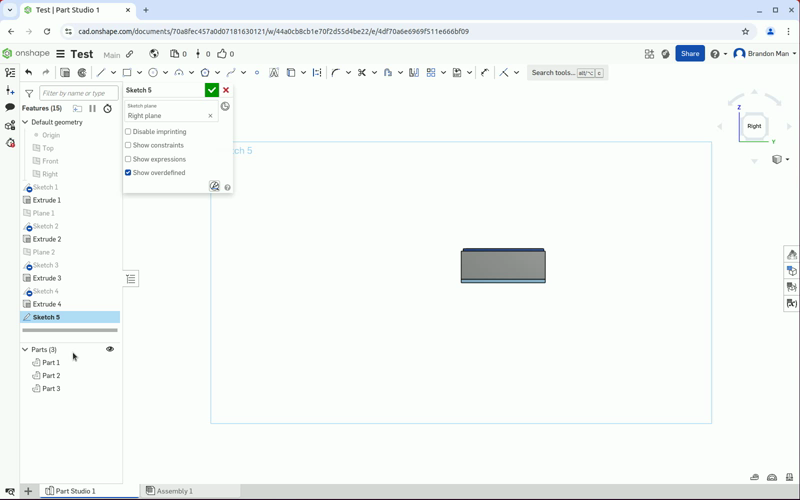
key(y)
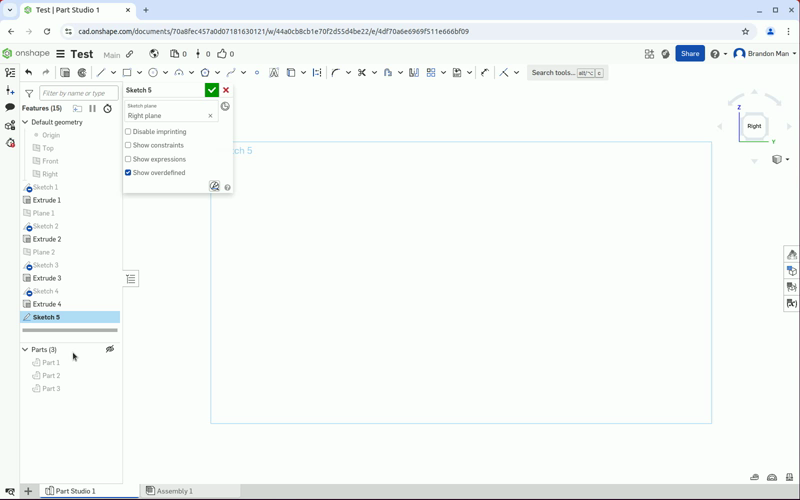
key(l)
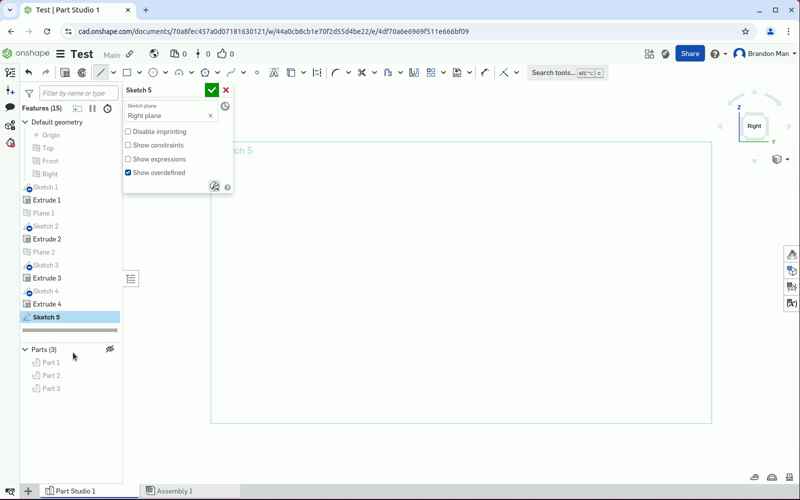
key_down(shift)
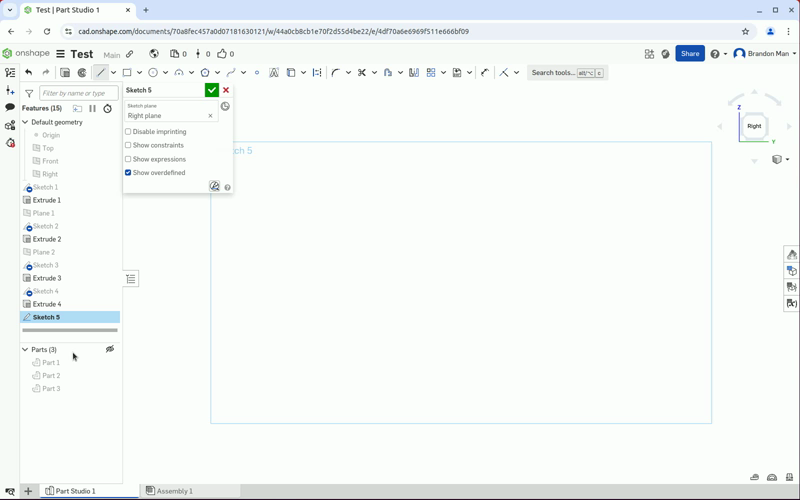
mouse_move(502, 271)
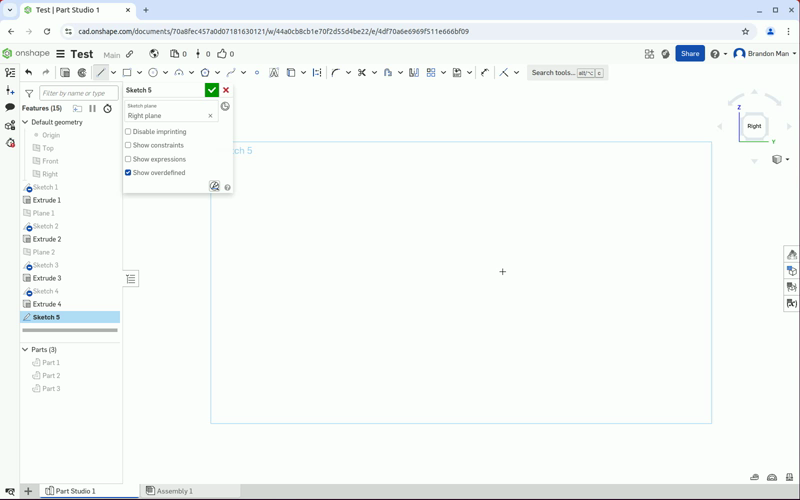
click(502, 271)
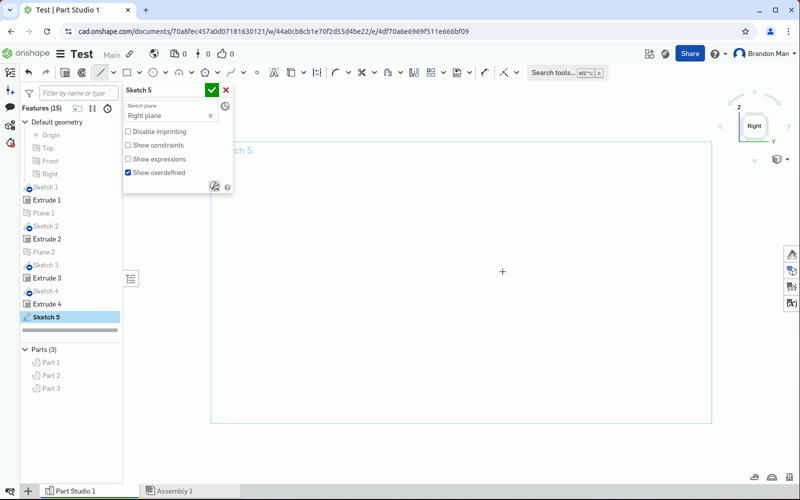
key_up(shift)
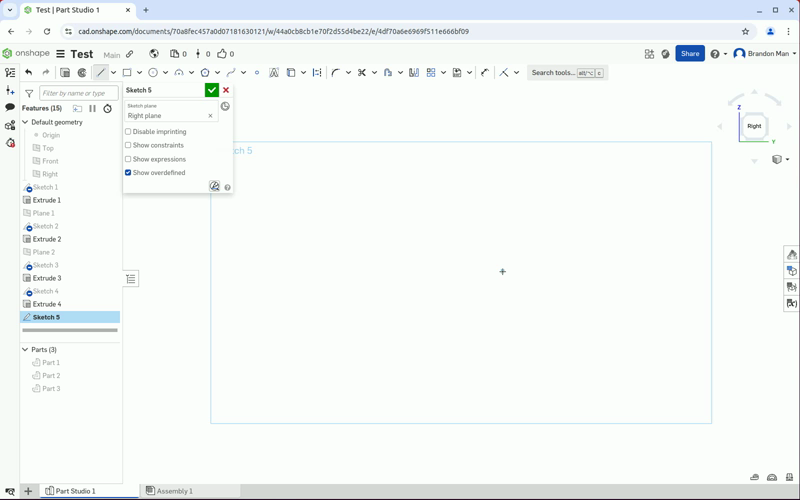
key_down(shift)
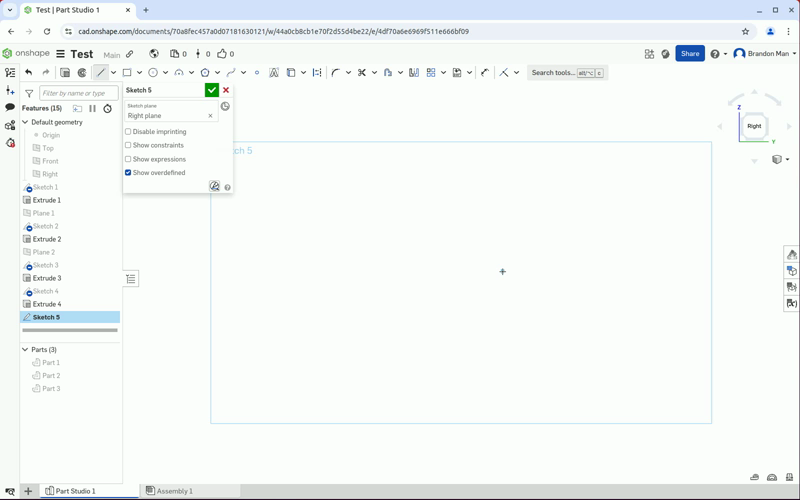
mouse_move(532, 271)
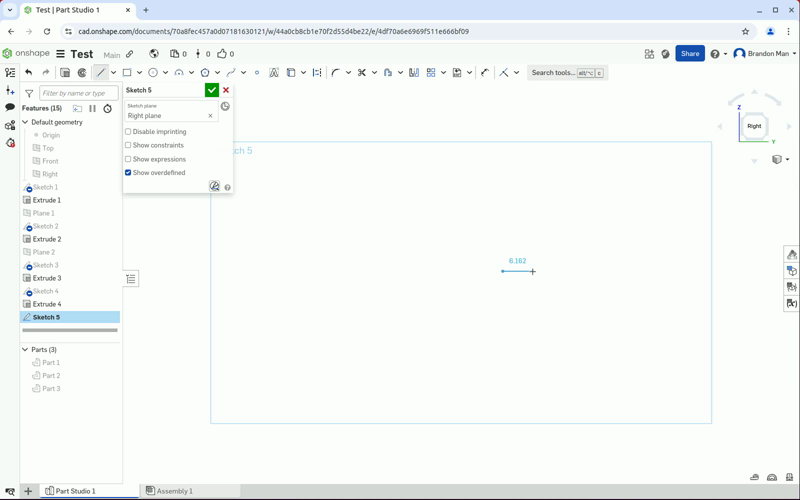
mouse_move(525, 271)
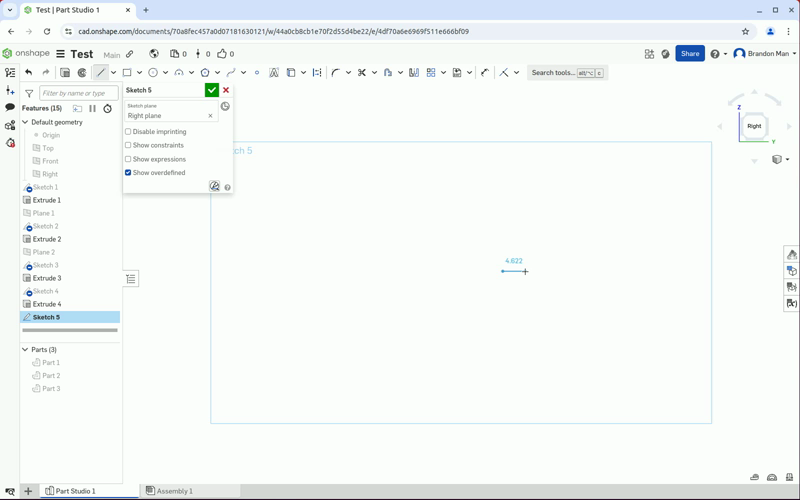
click(525, 271)
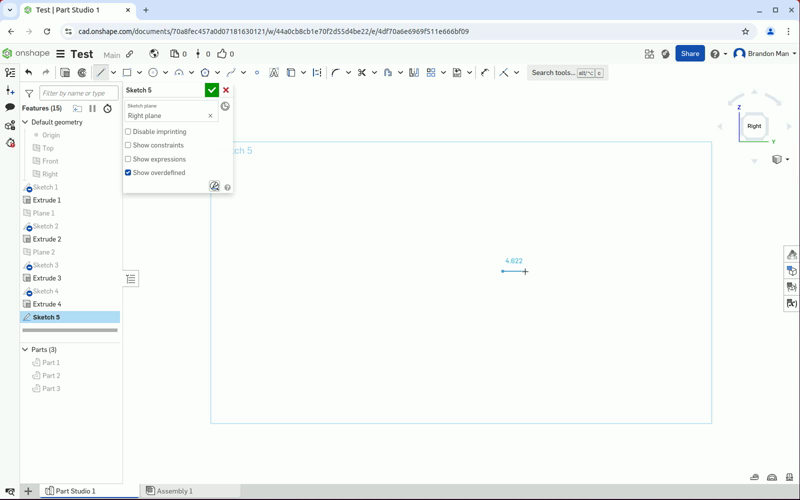
key_up(shift)
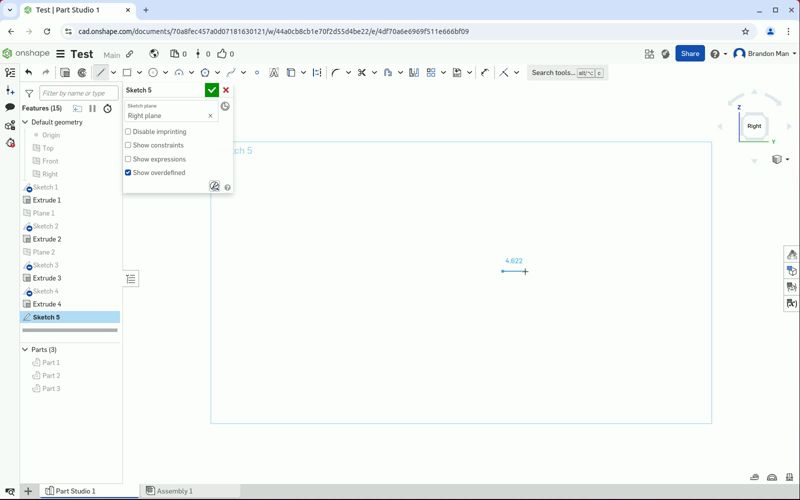
key_down(shift)
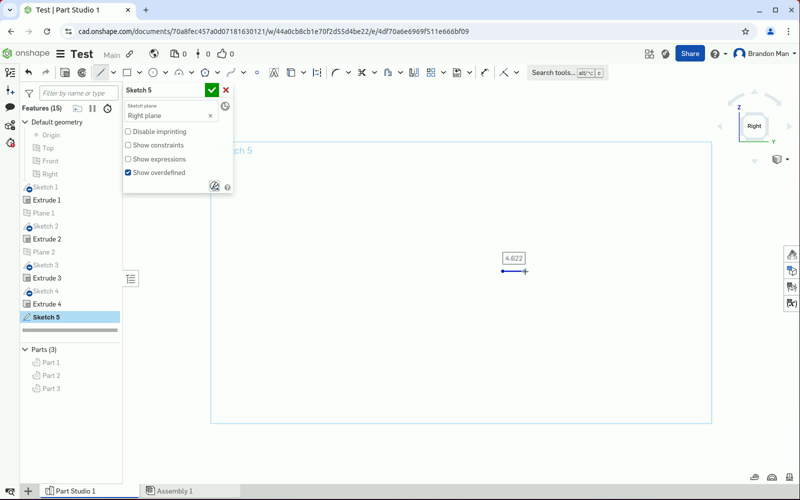
mouse_move(555, 271)
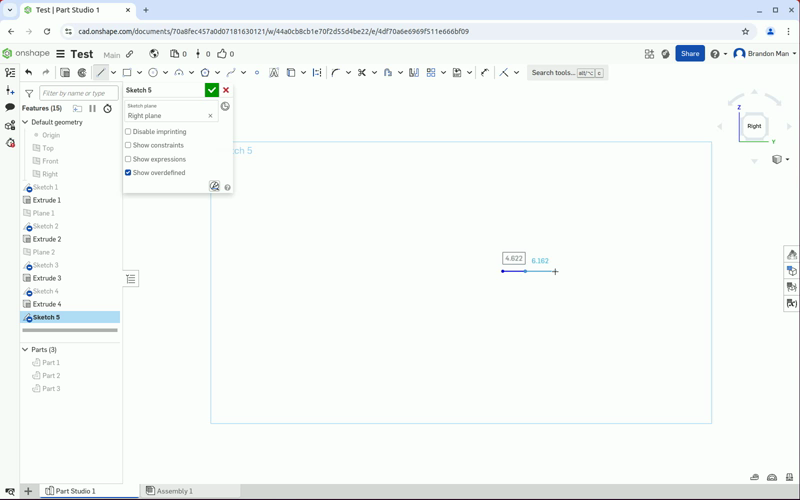
mouse_move(525, 249)
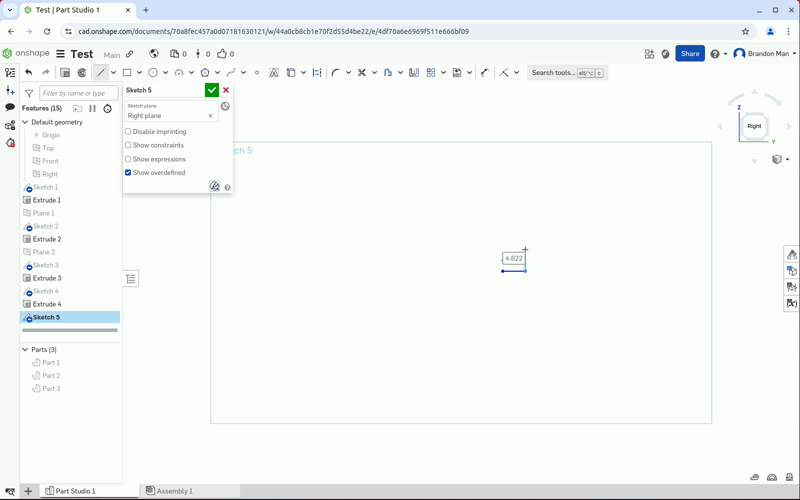
click(525, 249)
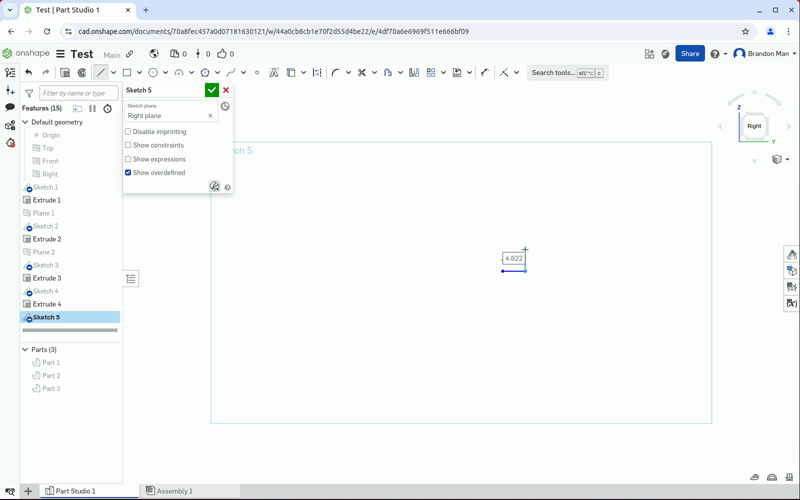
key_up(shift)
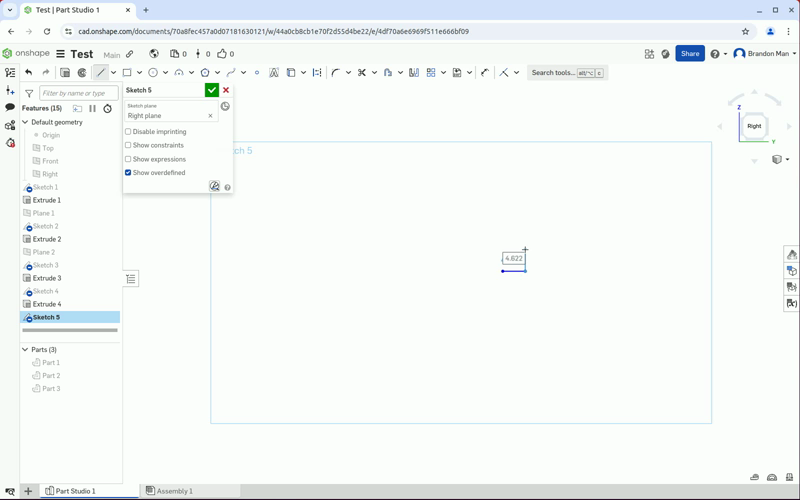
key_down(shift)
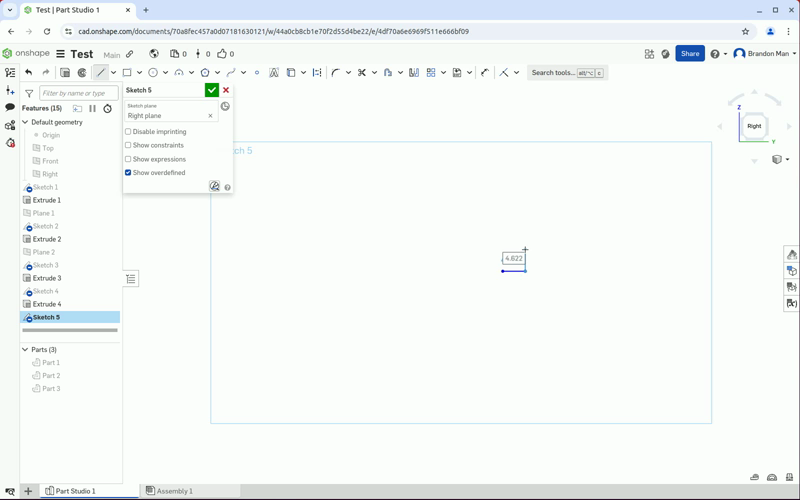
mouse_move(555, 249)
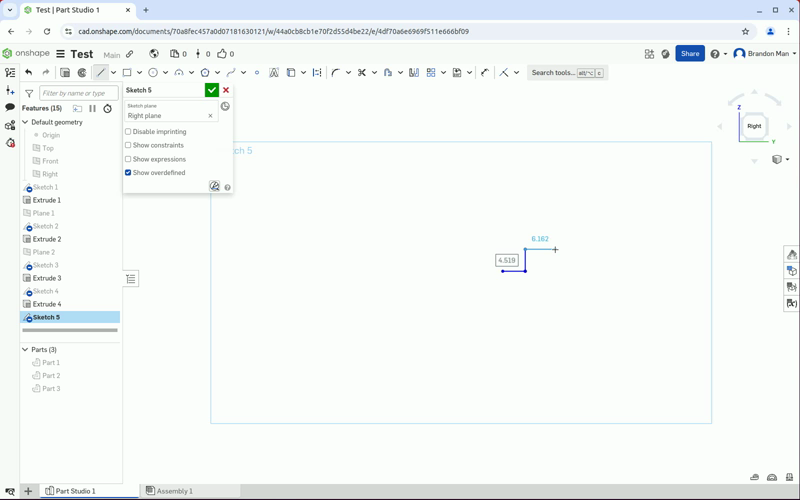
mouse_move(502, 249)
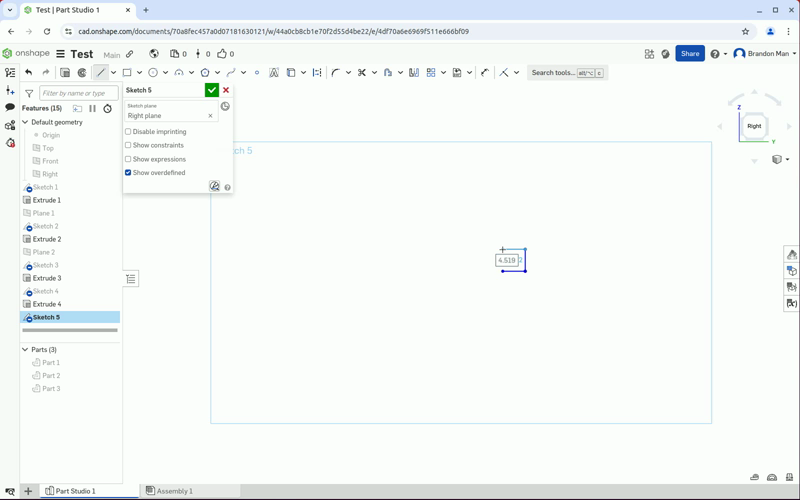
click(502, 249)
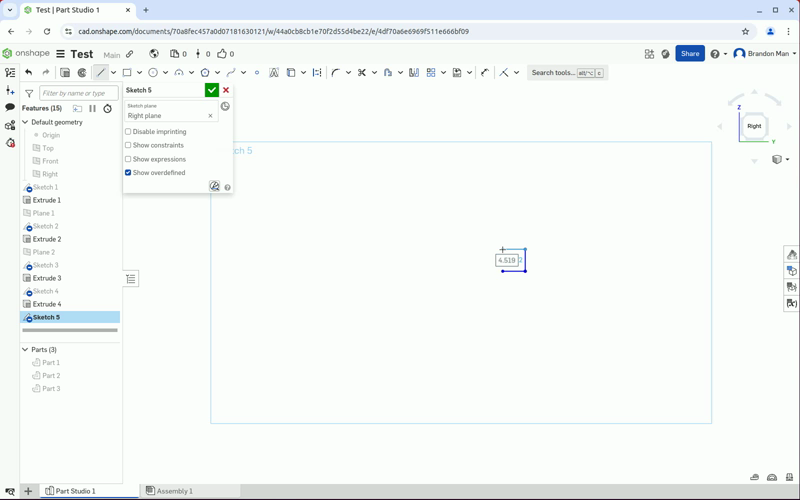
key_up(shift)
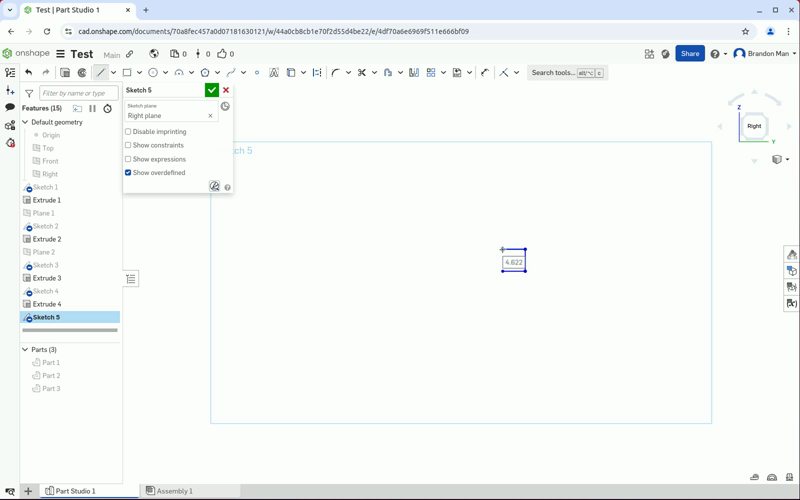
mouse_move(532, 249)
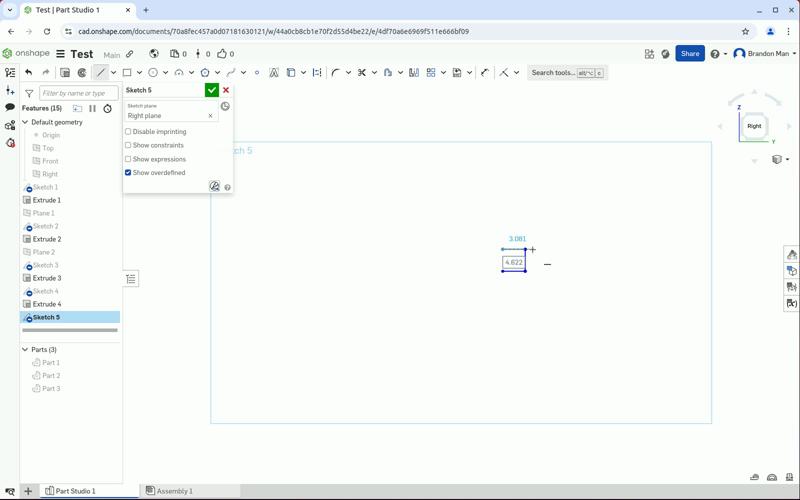
key_down(shift)
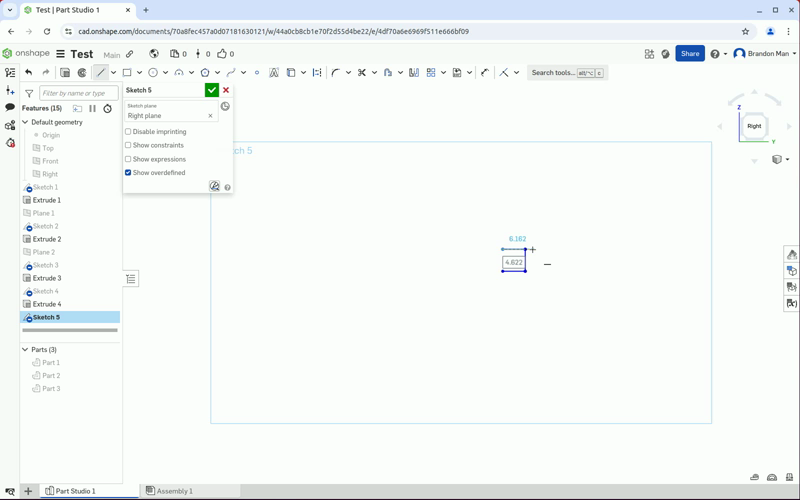
mouse_move(502, 271)
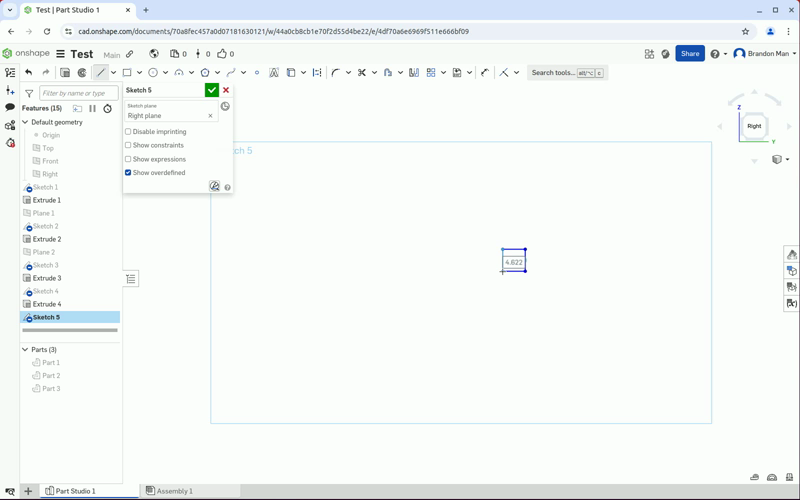
key_up(shift)
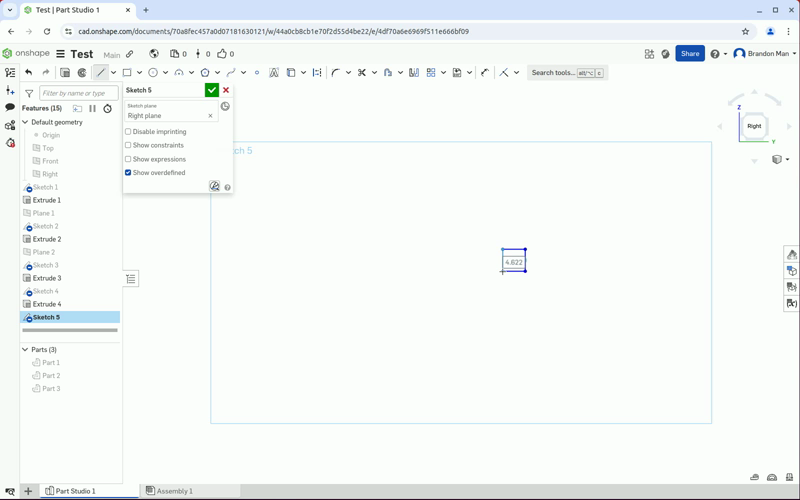
click(502, 271)
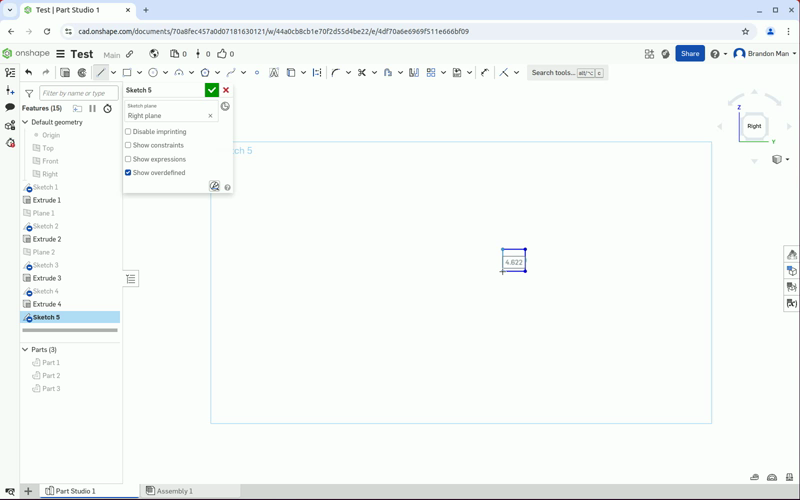
key(esc)
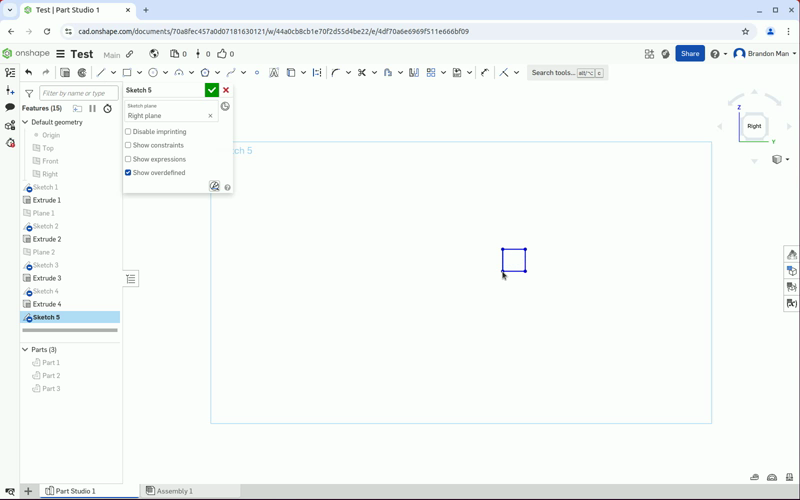
mouse_move(508, 256)
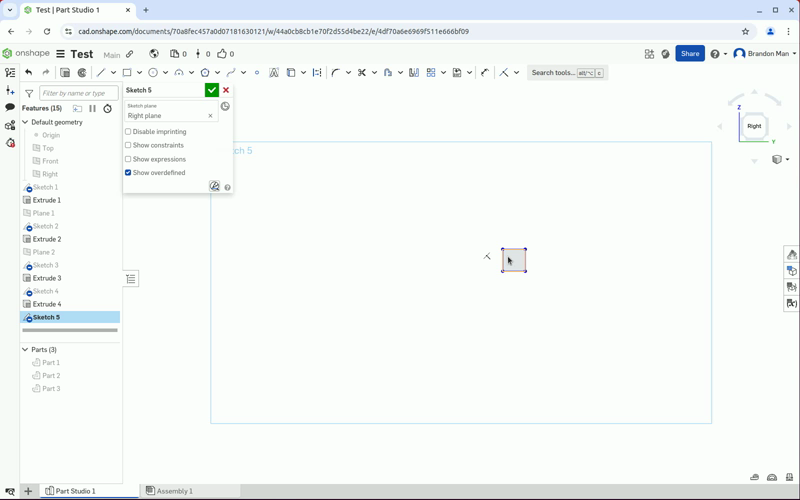
scroll(6)
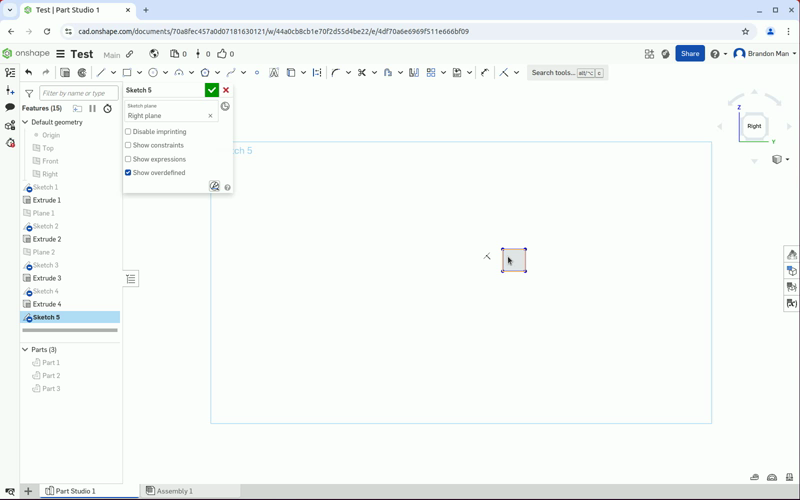
scroll(6)
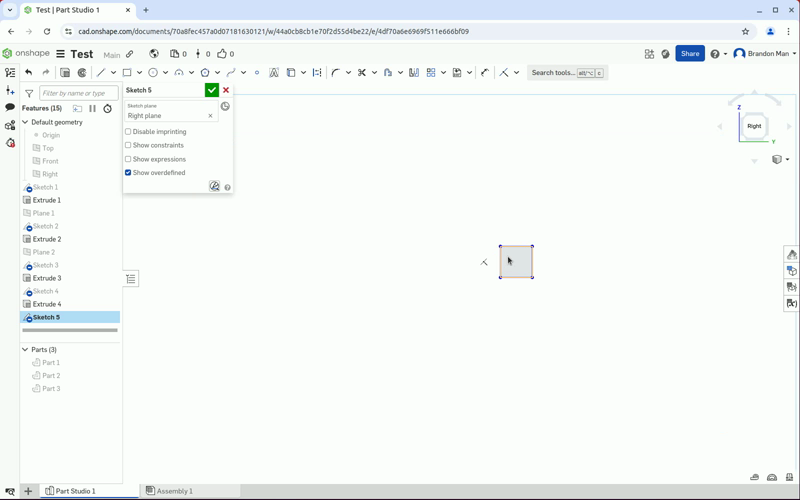
scroll(6)
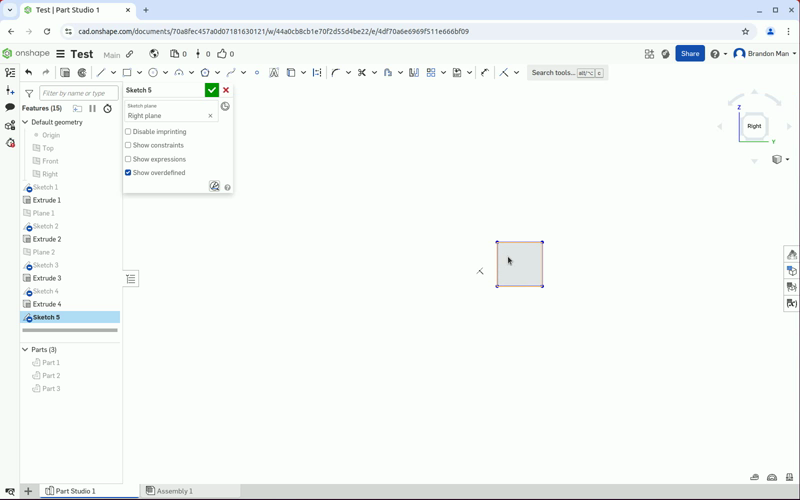
scroll(6)
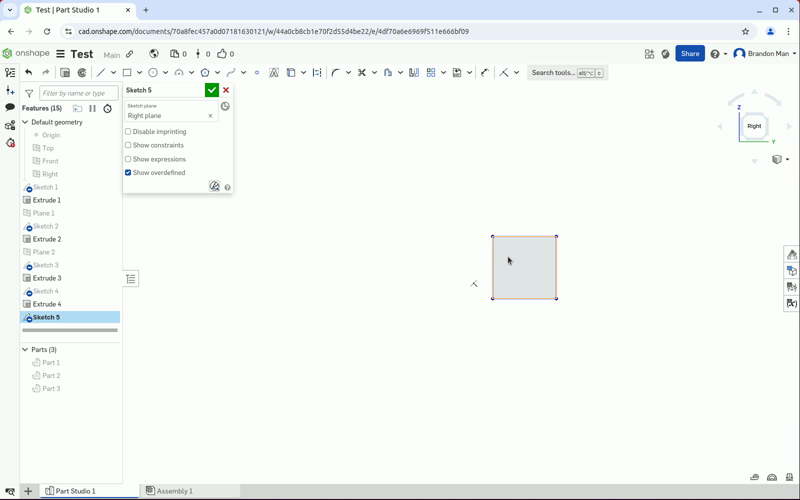
scroll(6)
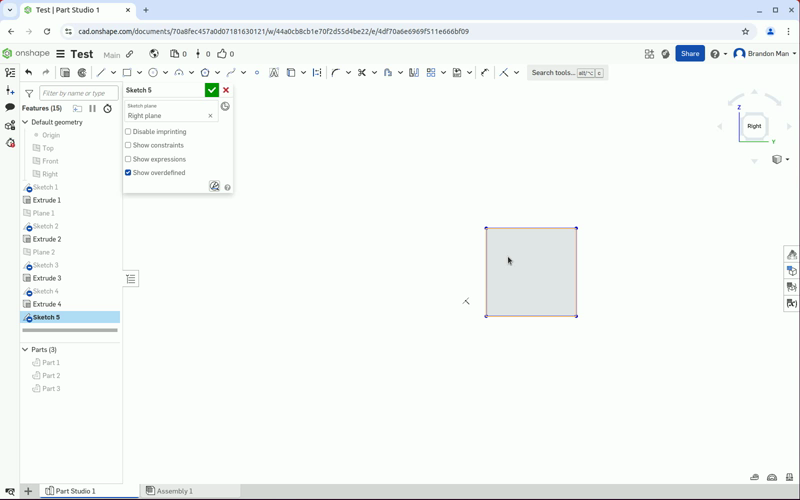
scroll(6)
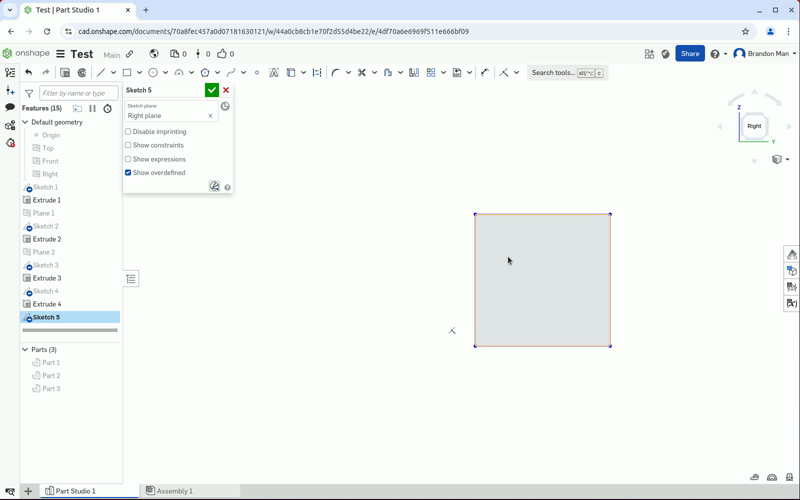
scroll(6)
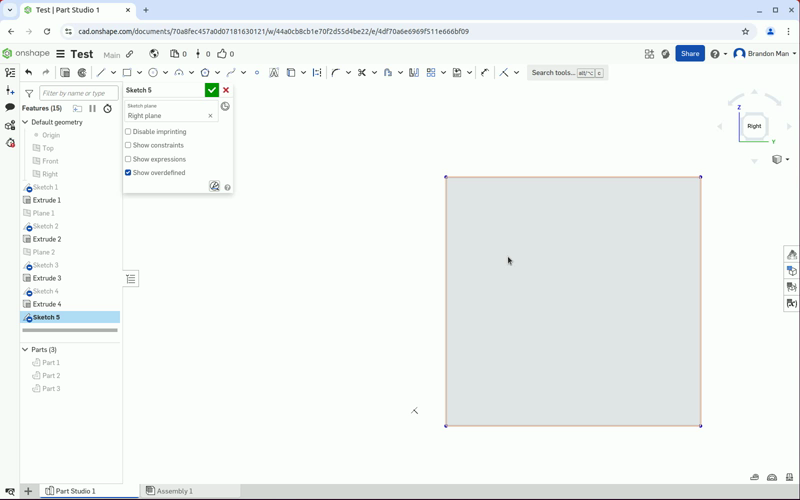
click(508, 256)
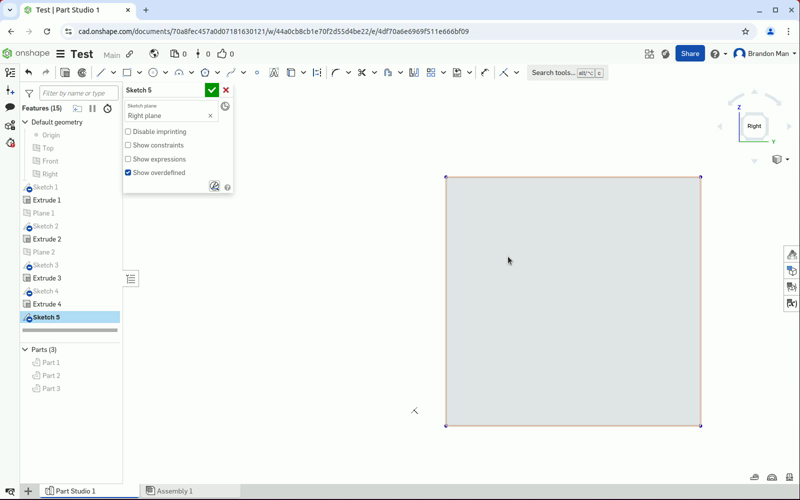
scroll(-6)
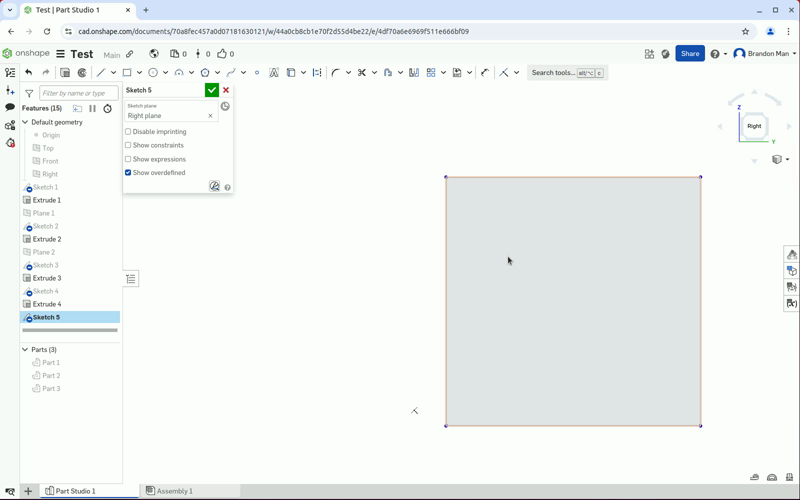
scroll(-6)
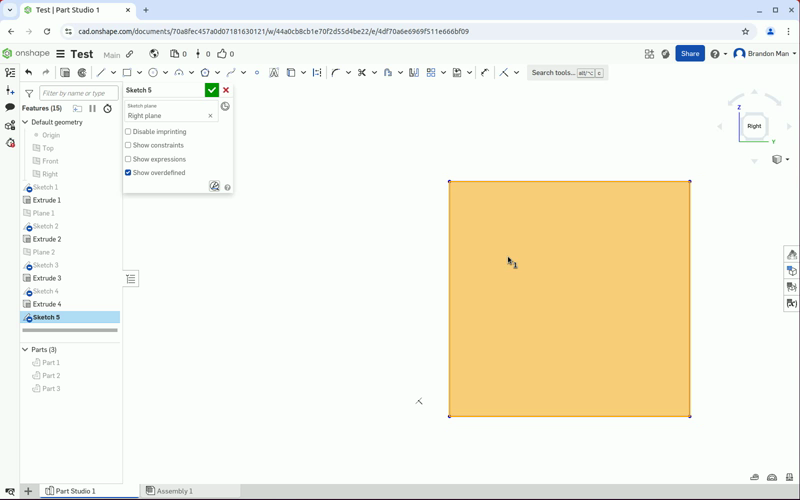
scroll(-6)
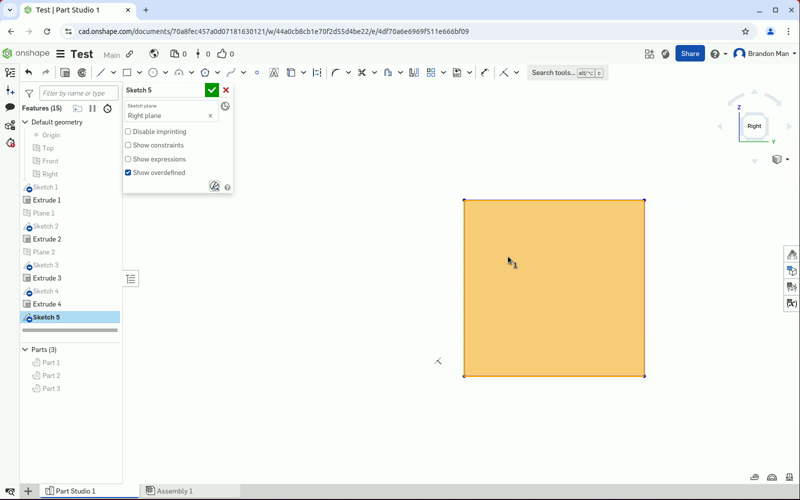
scroll(-6)
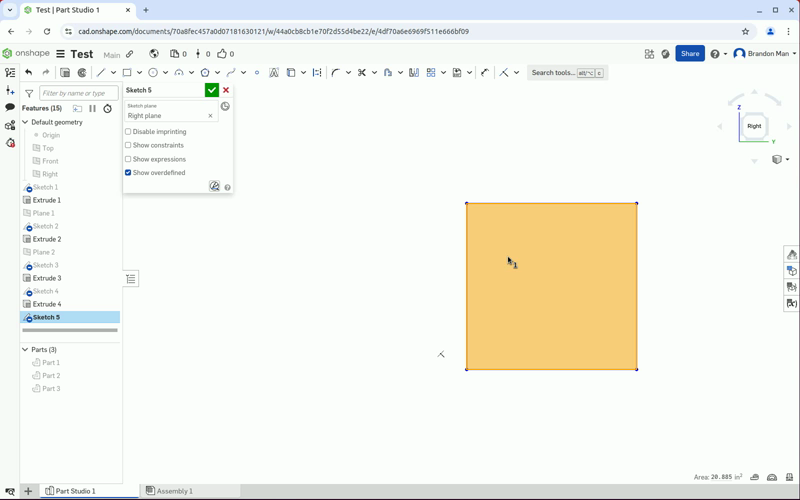
scroll(-6)
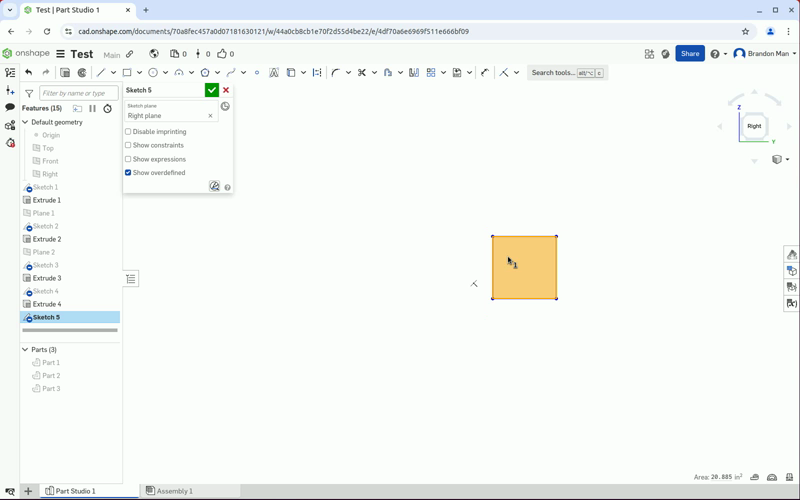
scroll(-6)
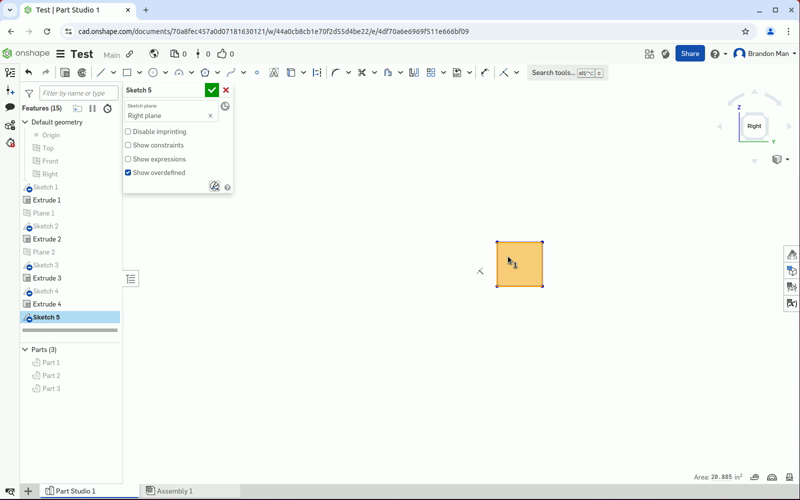
scroll(-6)
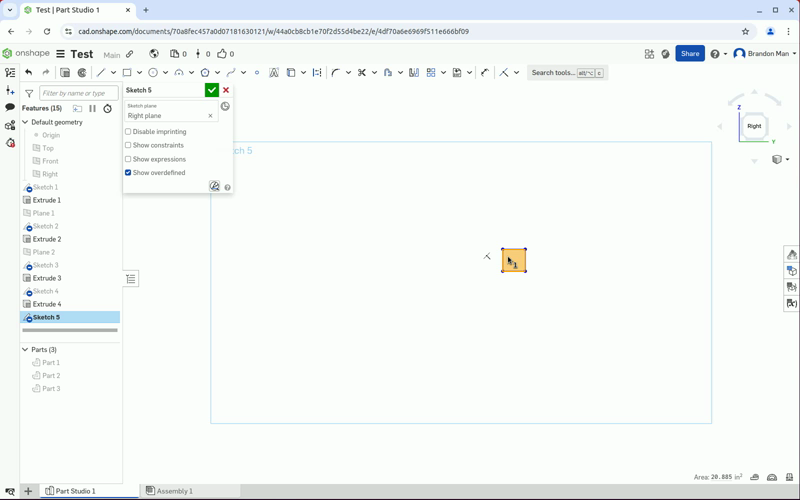
mouse_move(73, 352)
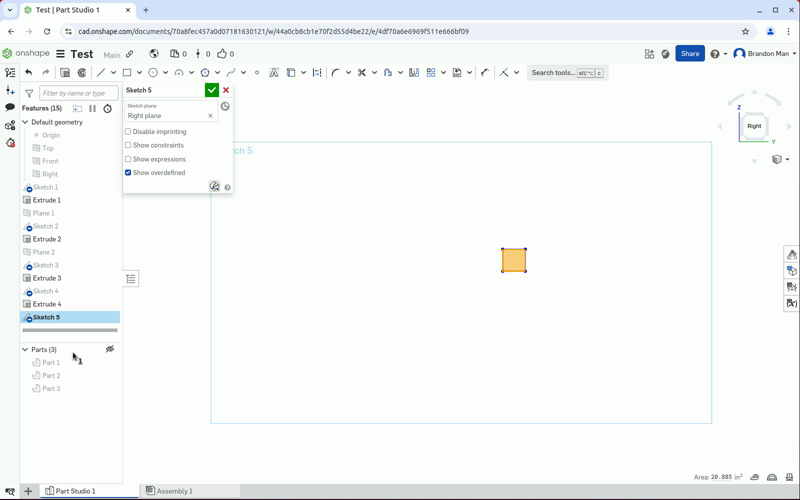
key(shift+y)
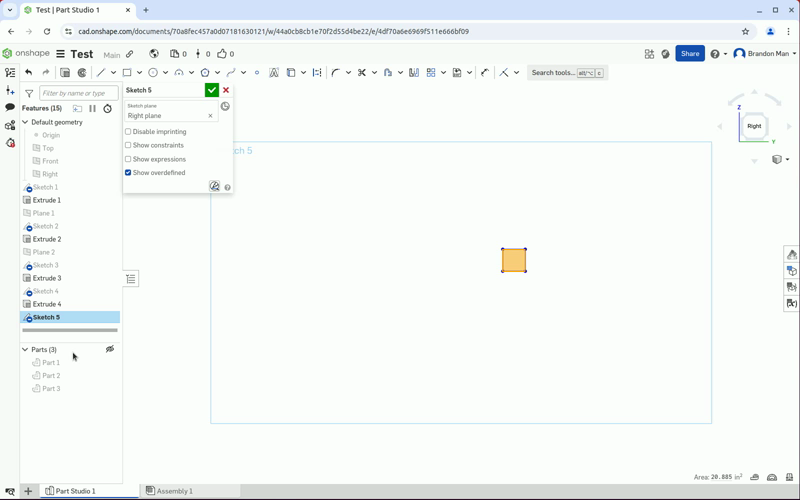
key(shift+e)
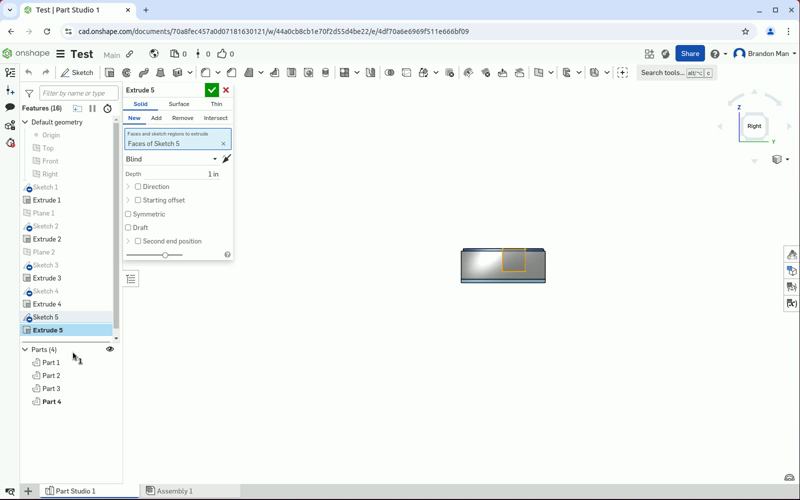
mouse_move(143, 106)
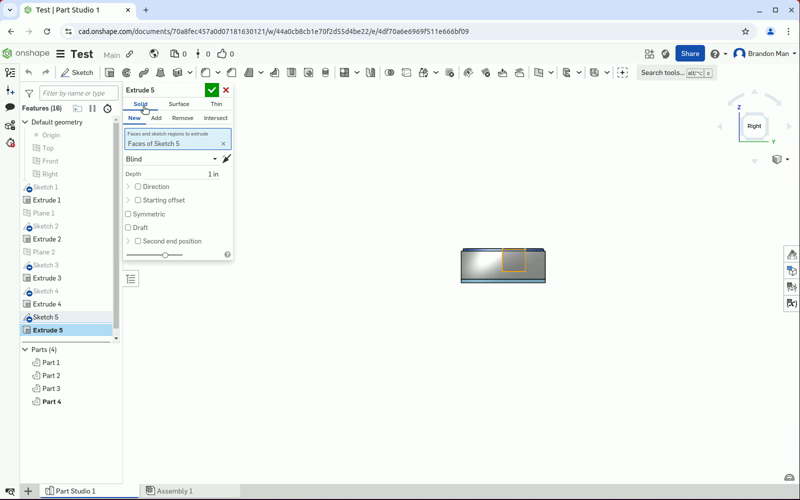
click(143, 106)
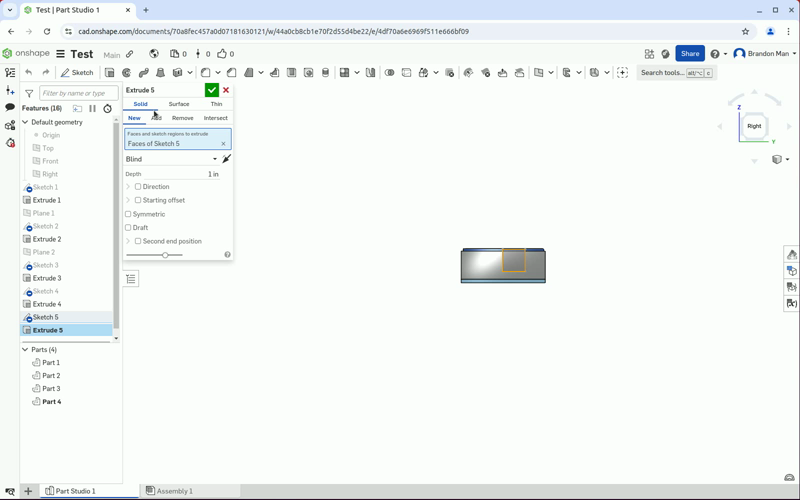
mouse_move(186, 120)
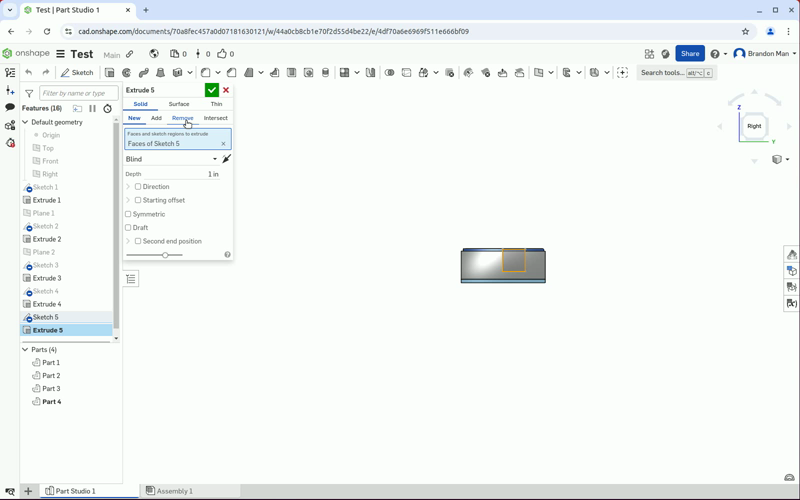
click(186, 120)
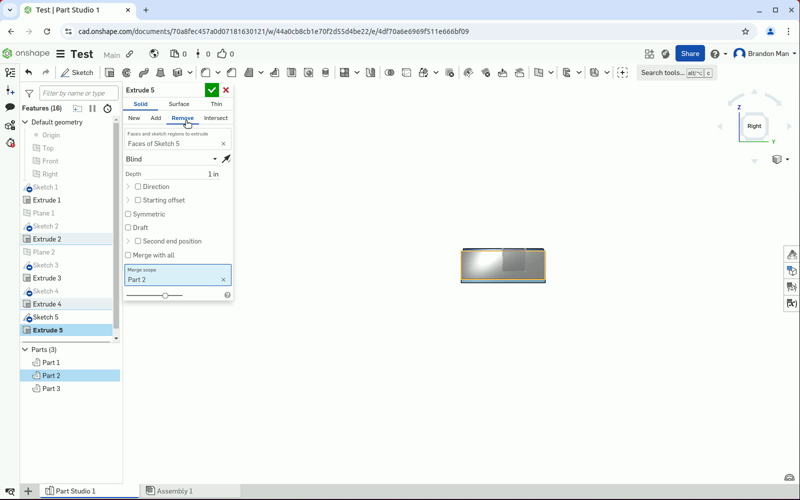
key(tab, 4)
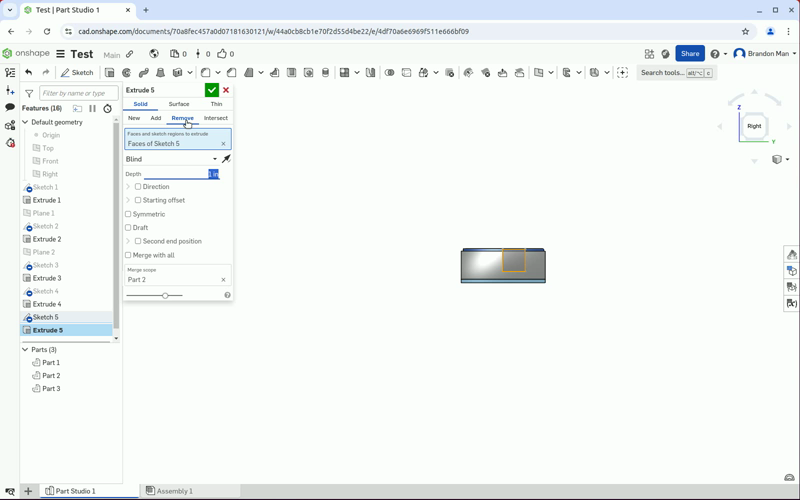
text(0.722)
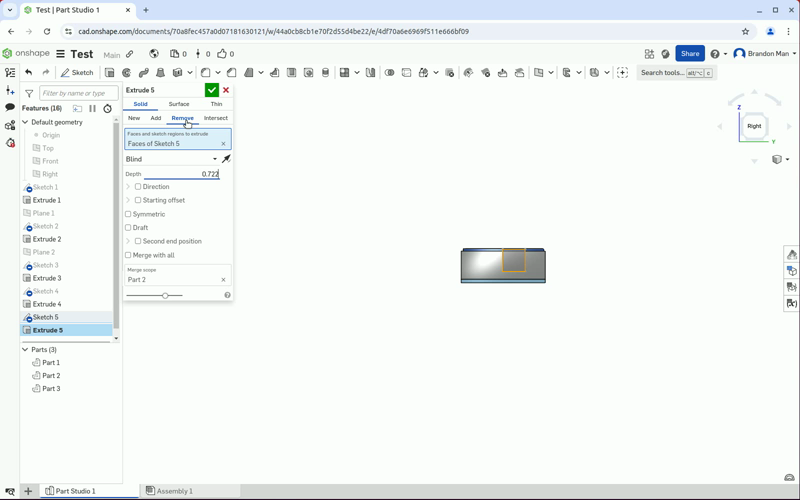
key(tab, 6)
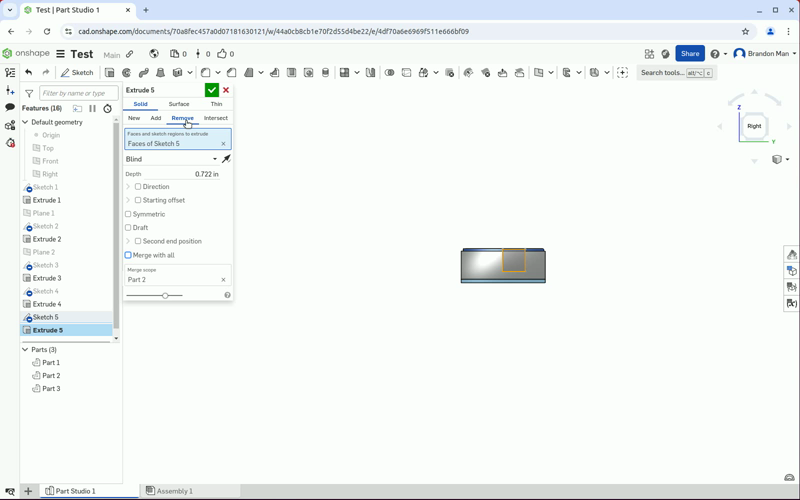
key(space)
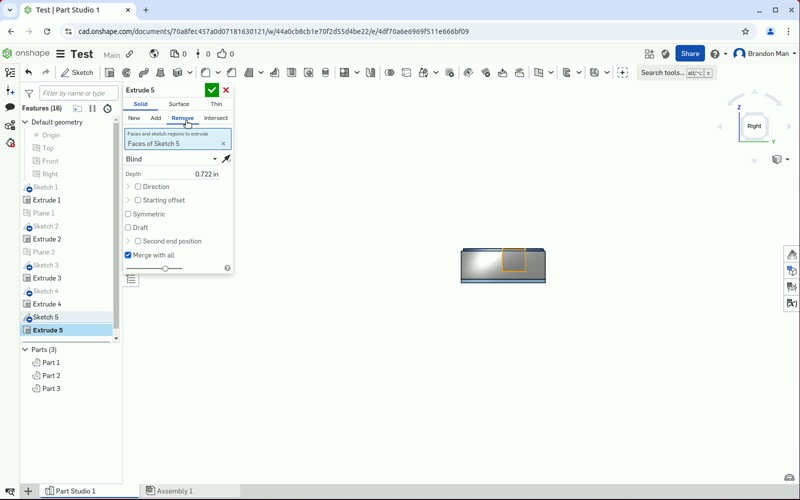
key(enter)
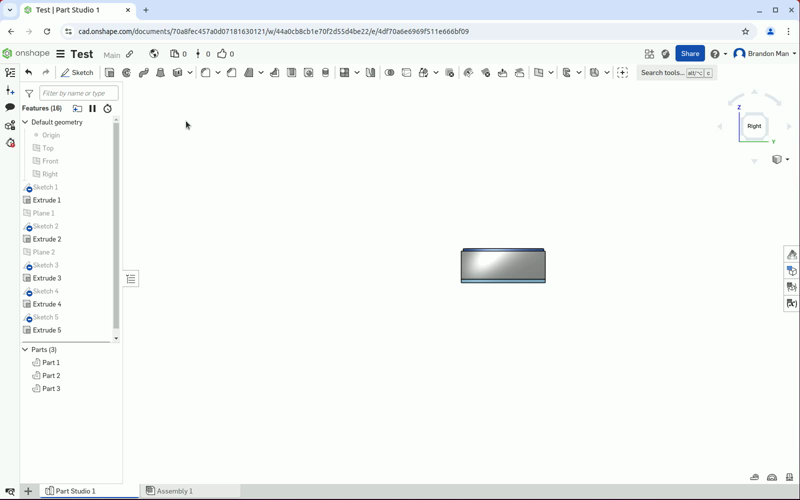
key(shift+h)
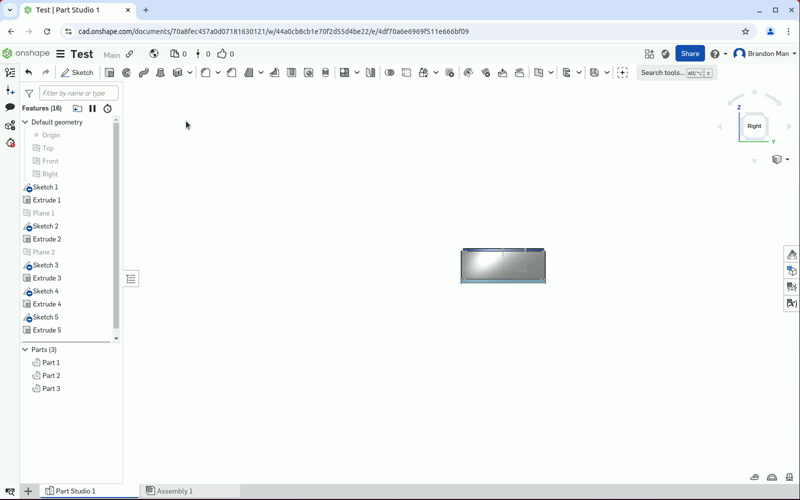
key(shift+h)
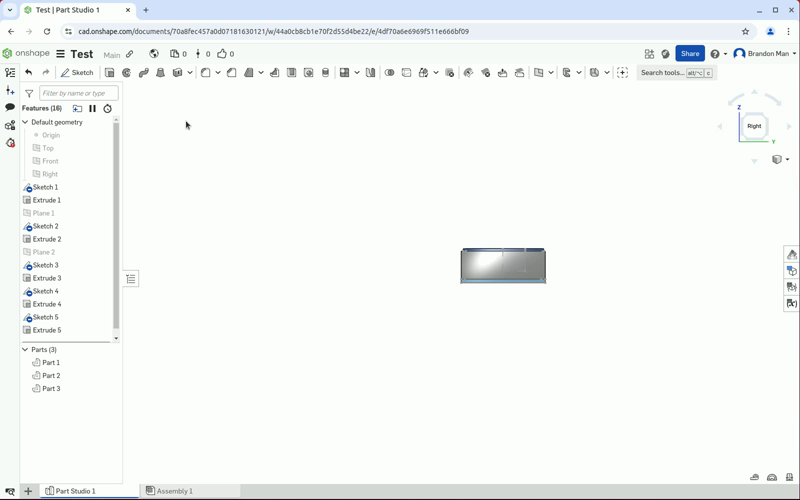
key(shift+7)
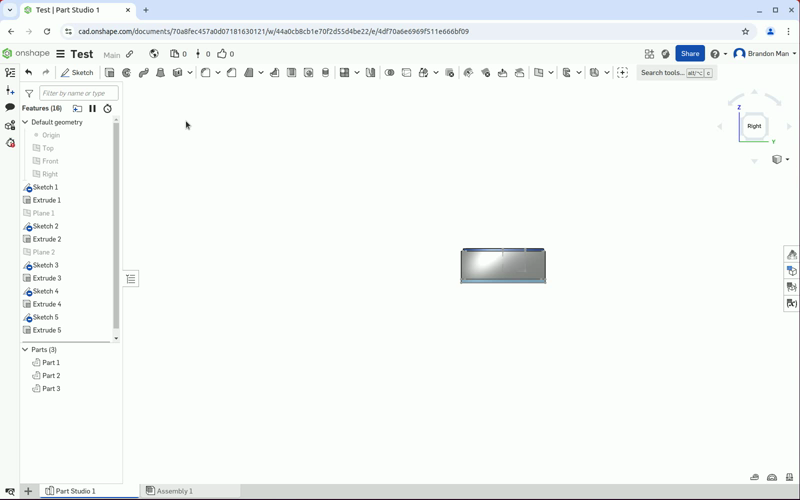
key(right, 2)
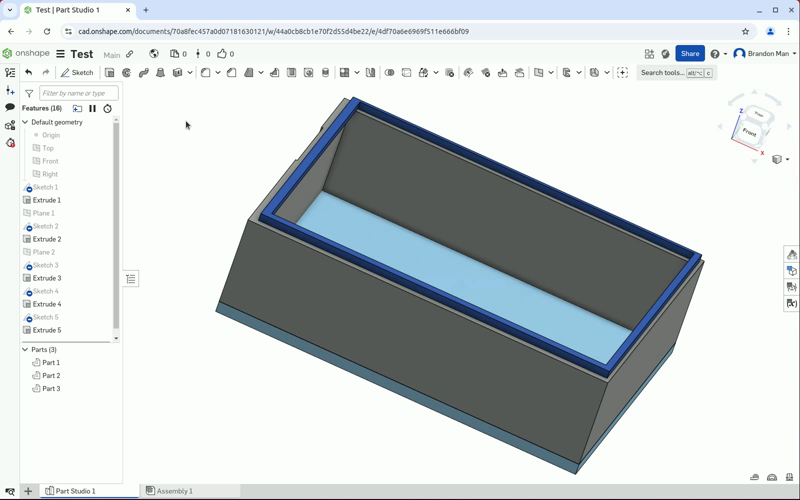
key(down, 2)
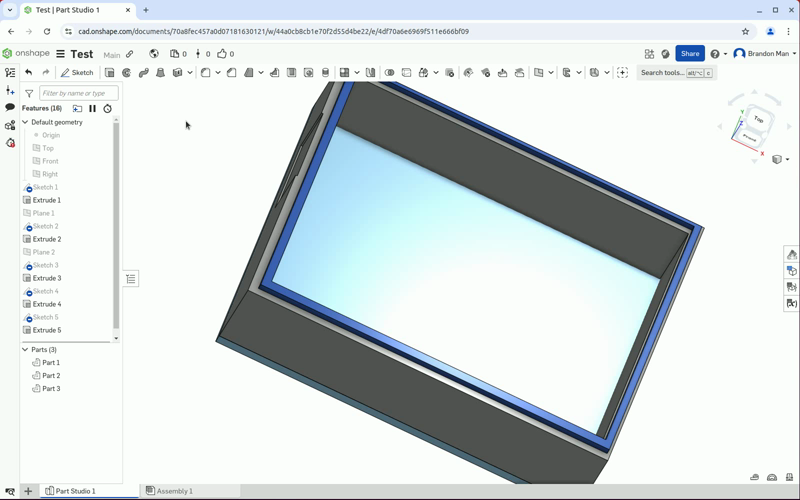
key(up, 2)
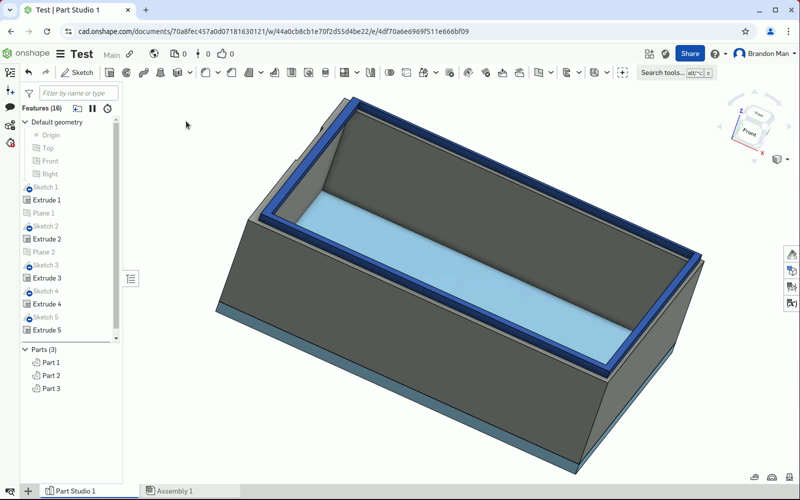
key(left, 2)
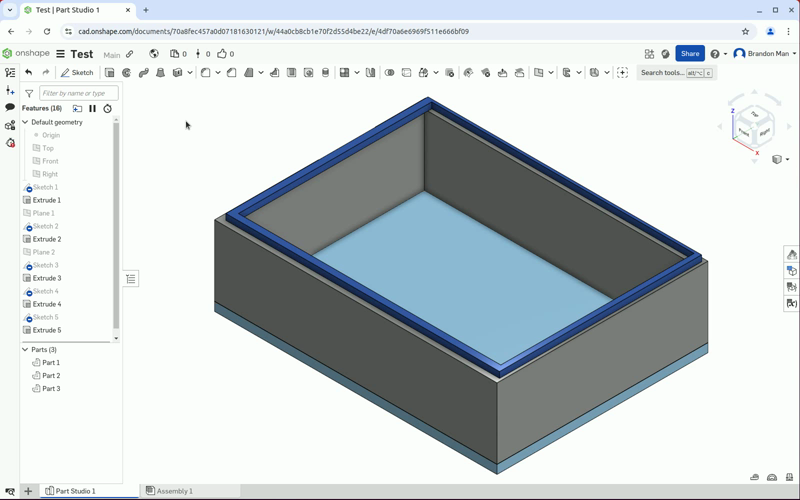
mouse_move(69, 189)
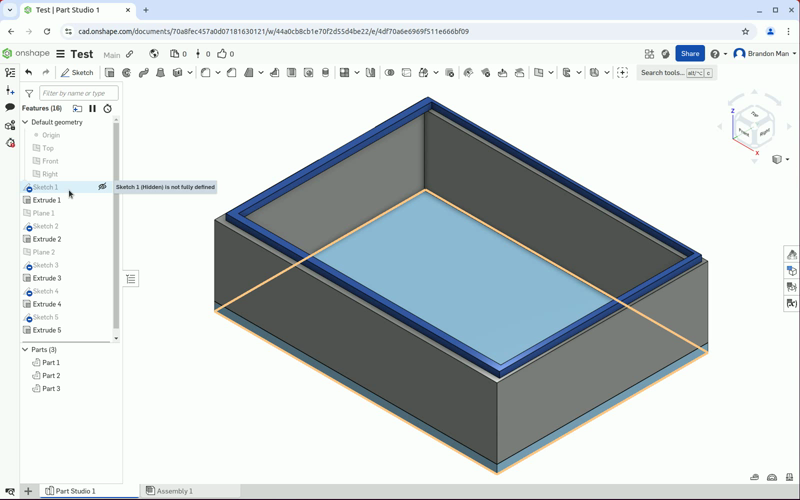
click(69, 189)